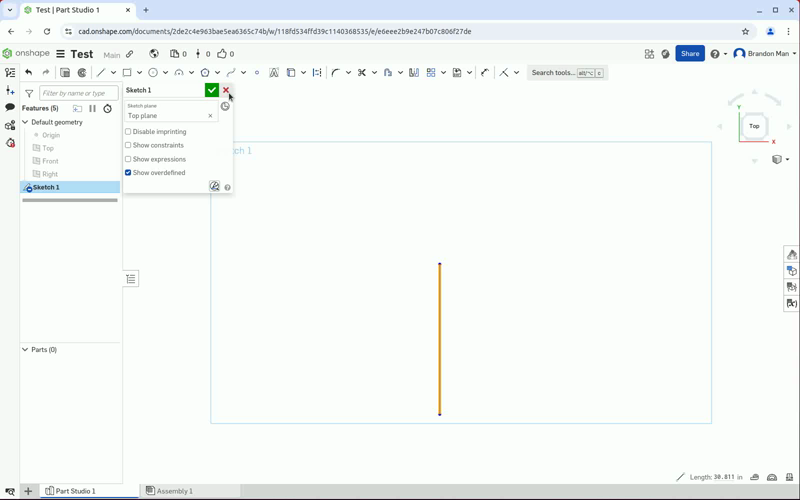
key(shift+h)
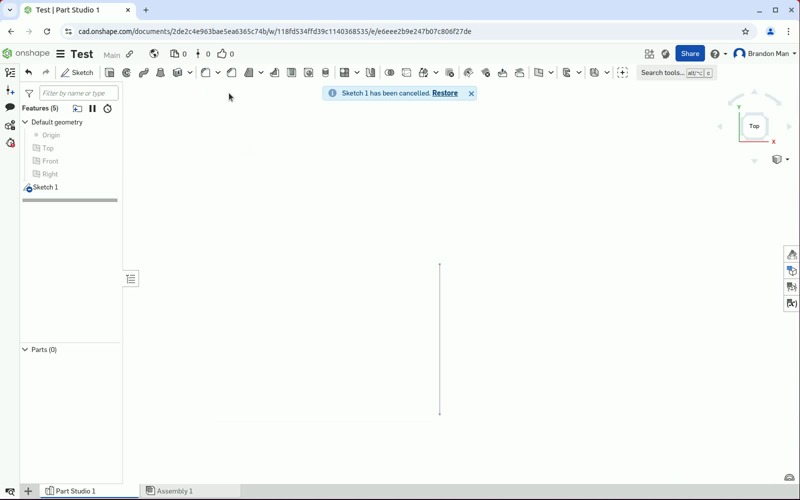
key(shift+s)
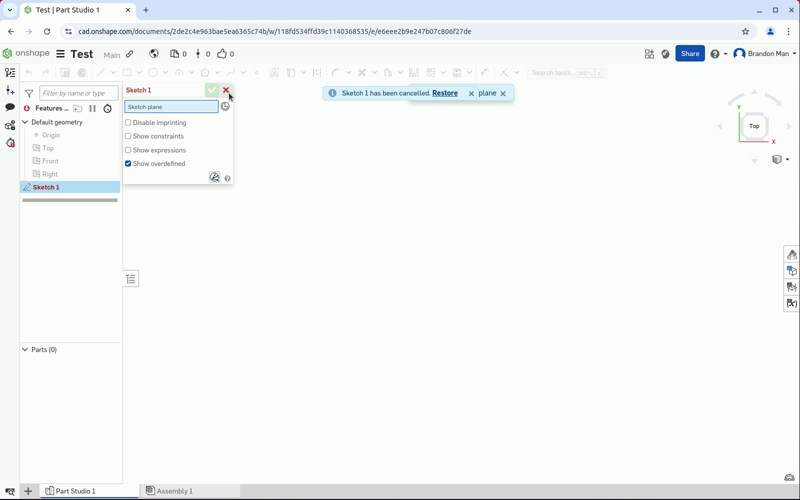
mouse_move(73, 150)
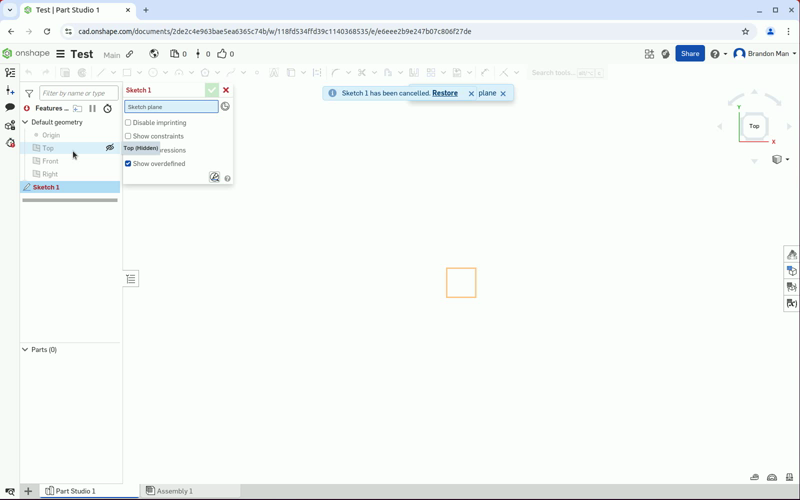
click(73, 150)
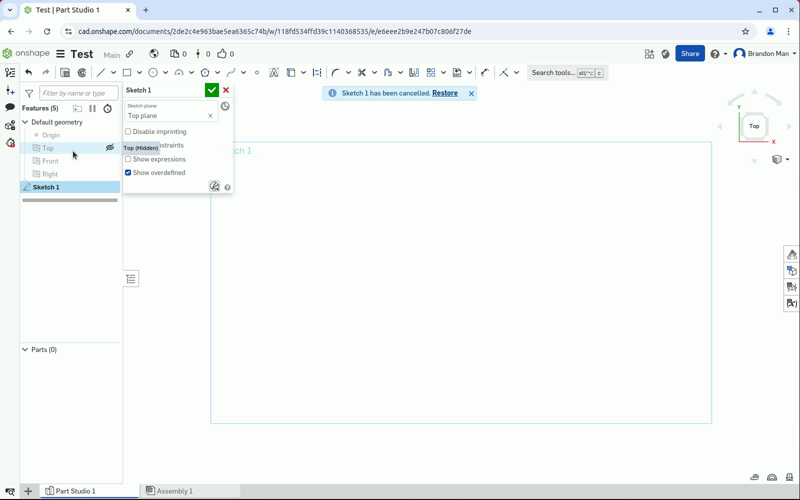
mouse_move(73, 352)
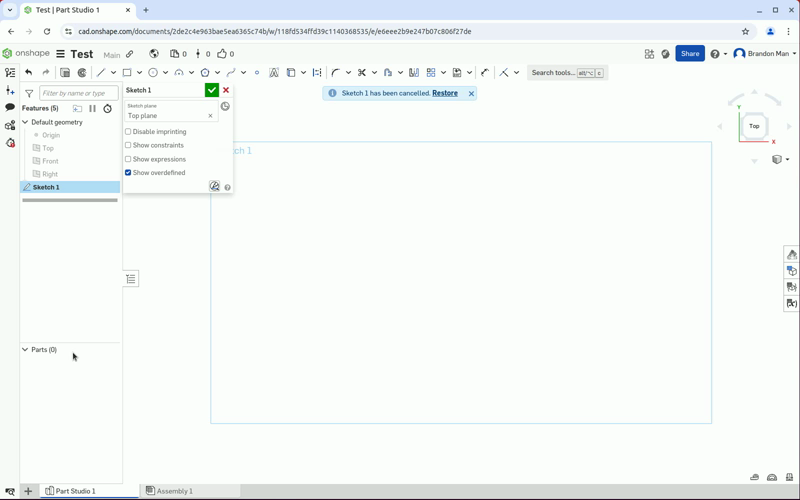
key(y)
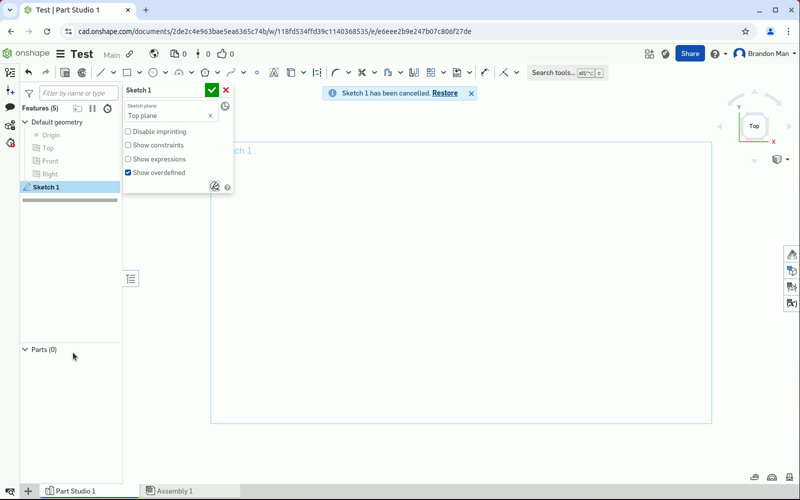
key(a)
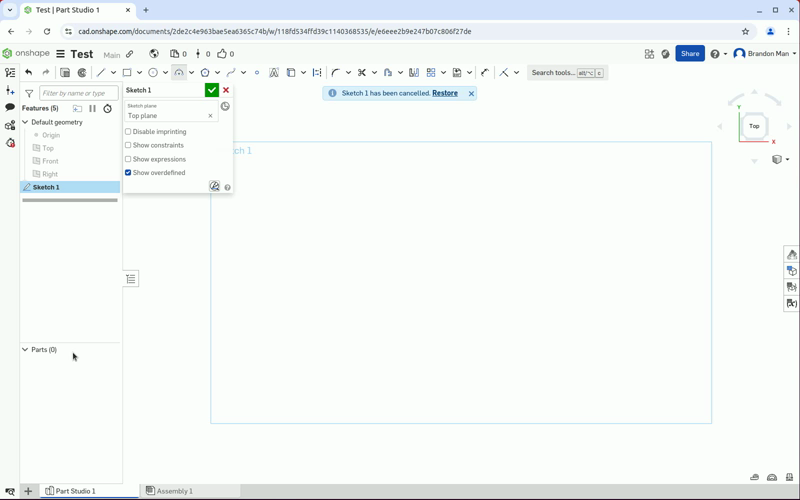
key_down(shift)
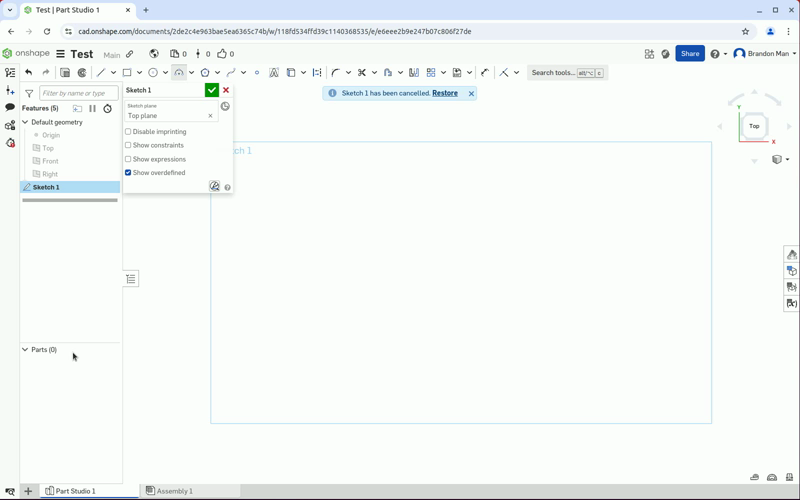
mouse_move(472, 278)
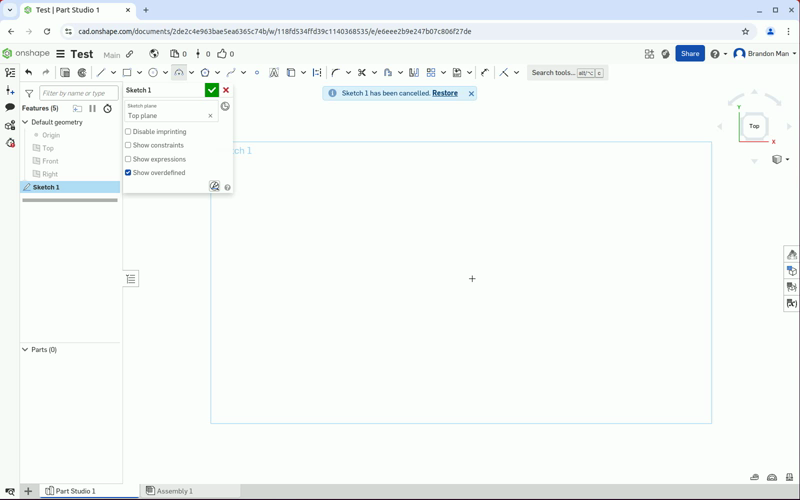
click(472, 278)
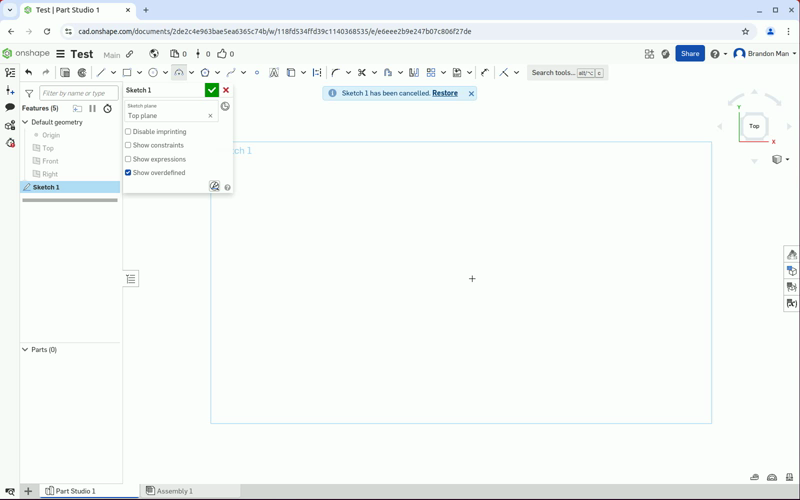
key_up(shift)
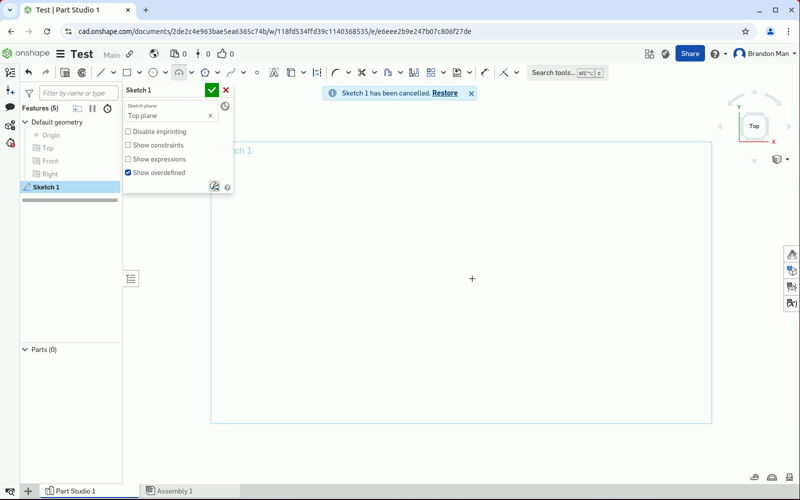
key_down(shift)
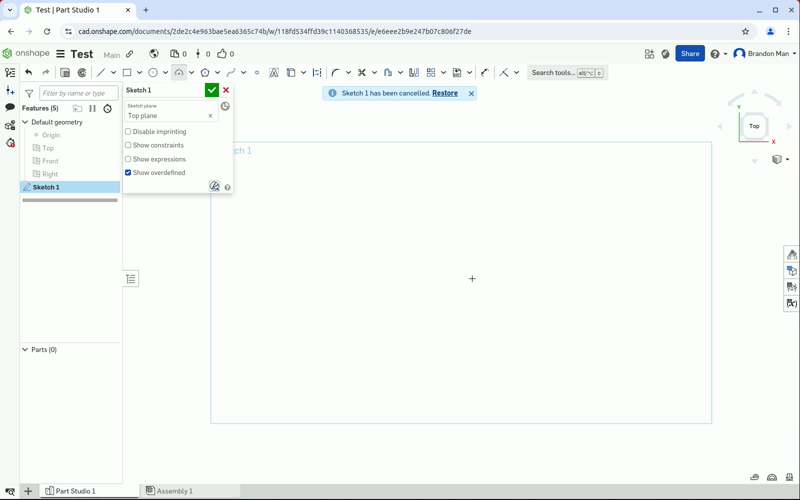
mouse_move(488, 278)
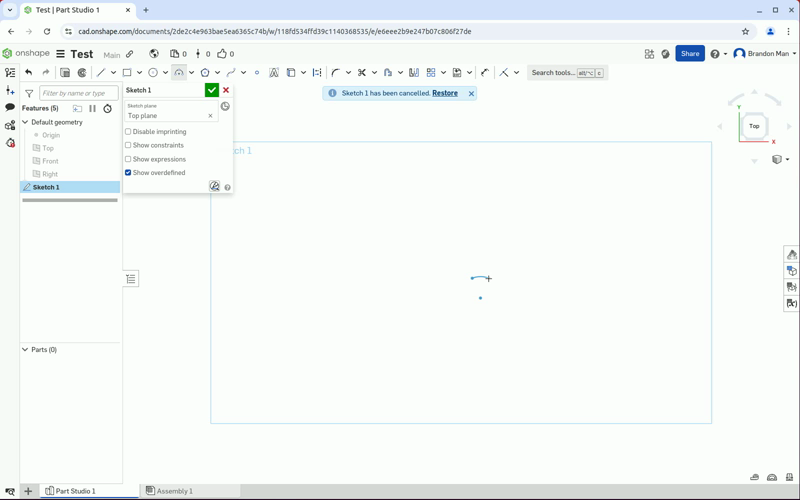
click(488, 278)
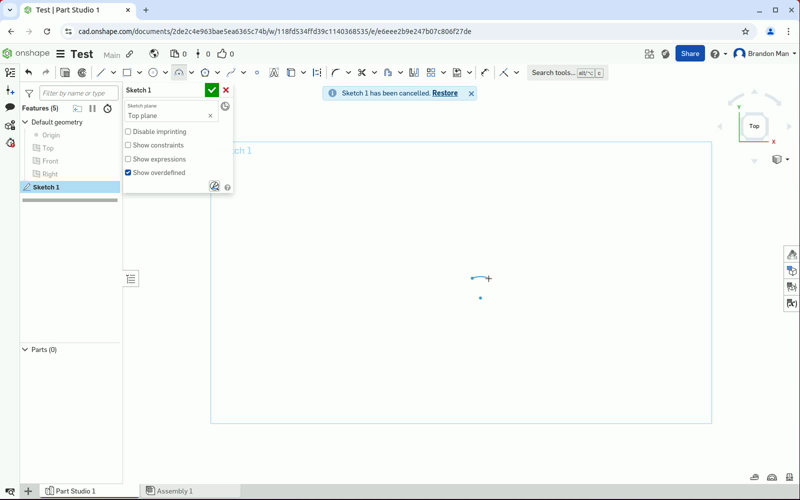
mouse_move(480, 279)
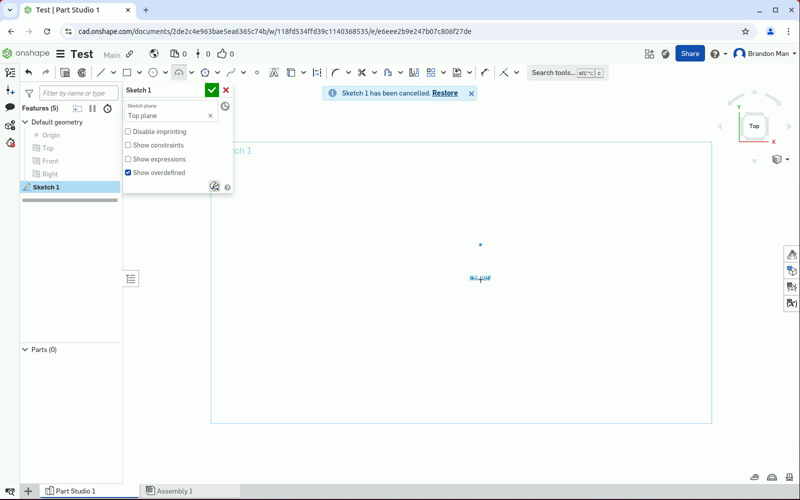
click(480, 279)
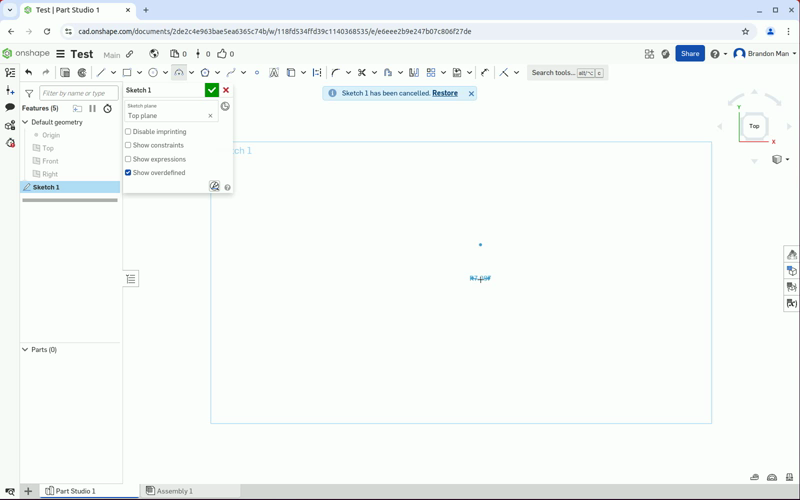
key_up(shift)
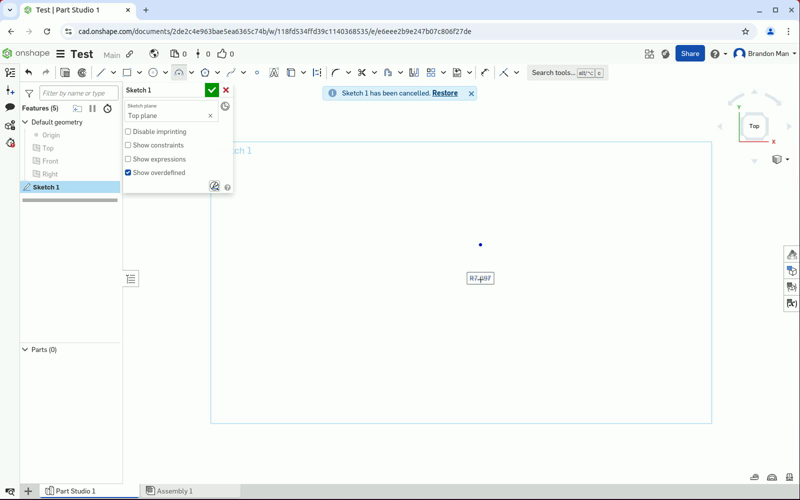
mouse_move(488, 278)
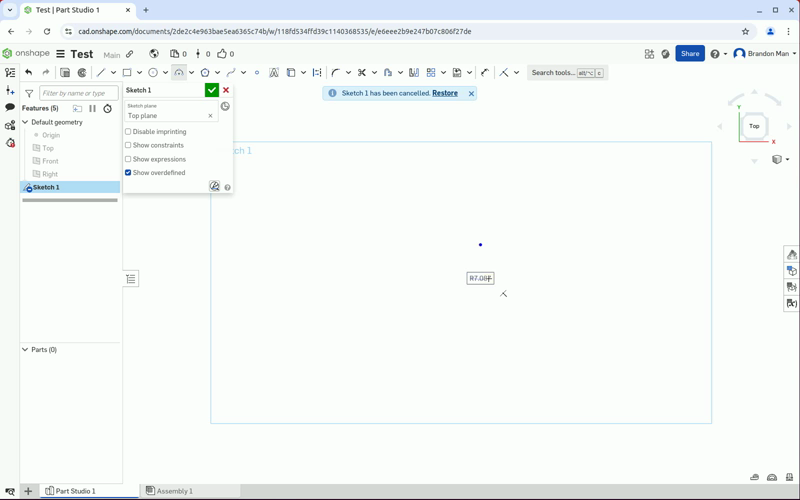
click(488, 278)
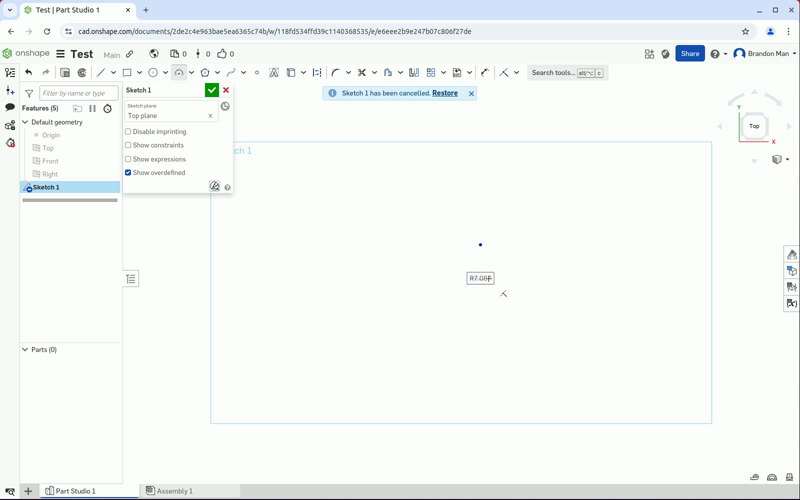
mouse_move(472, 278)
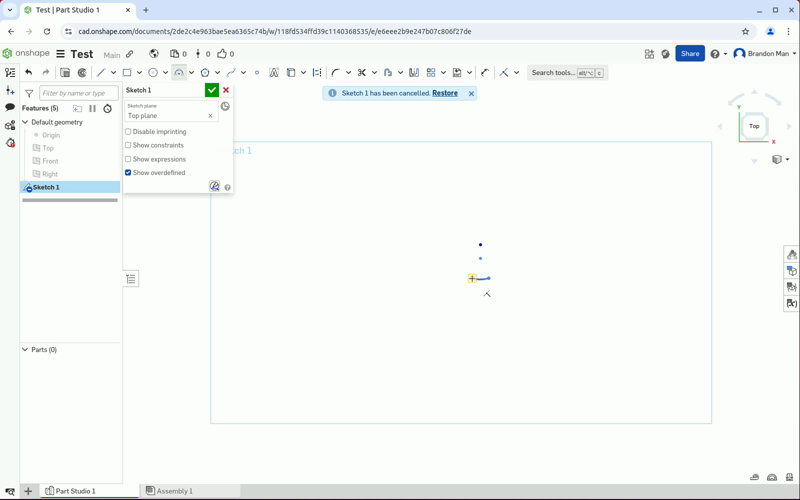
click(472, 278)
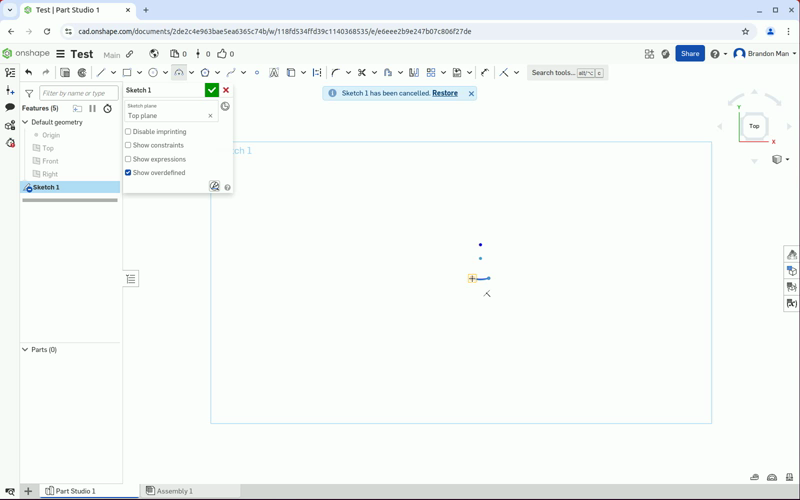
key_down(shift)
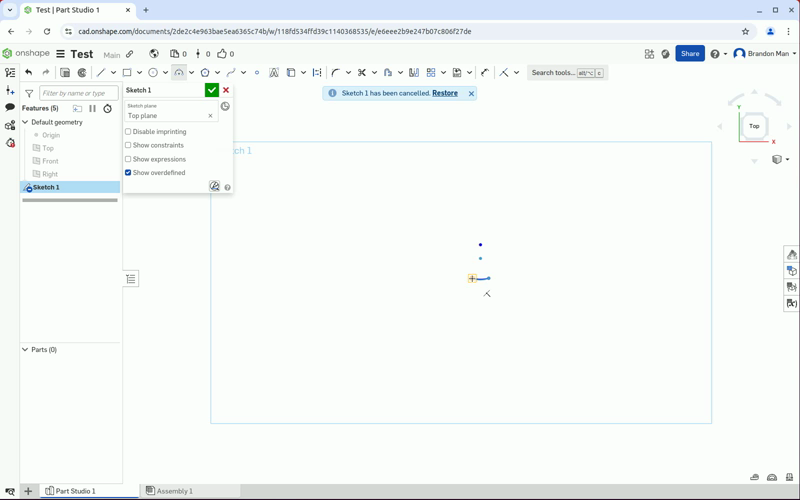
mouse_move(480, 277)
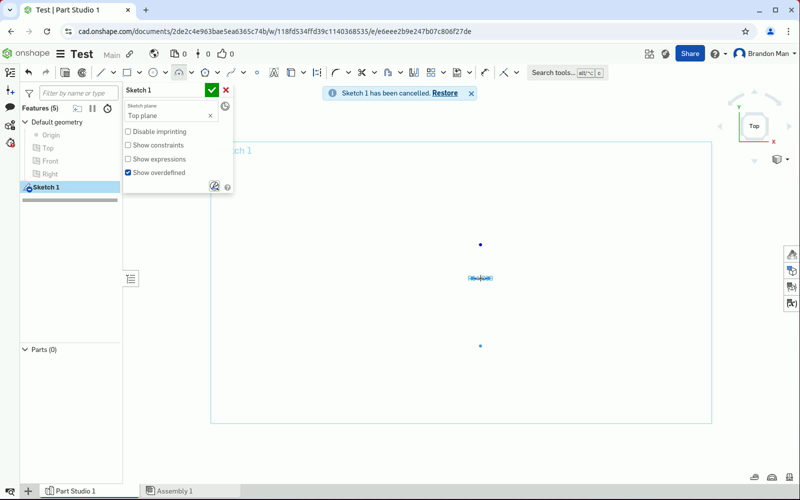
scroll(6)
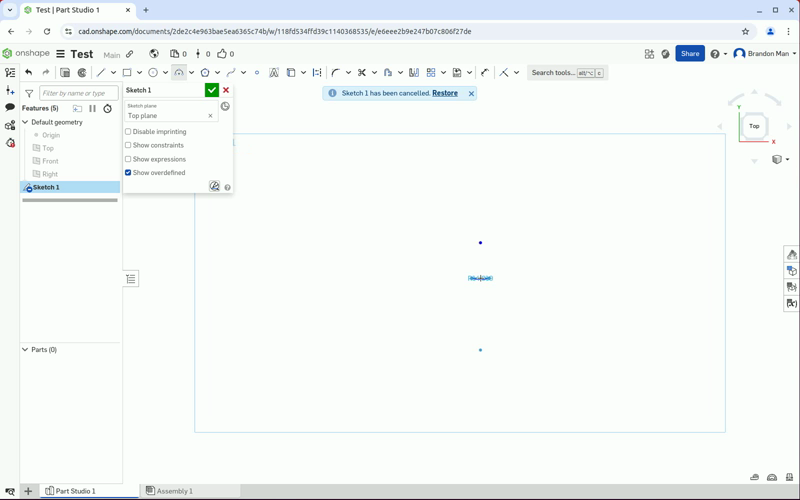
scroll(6)
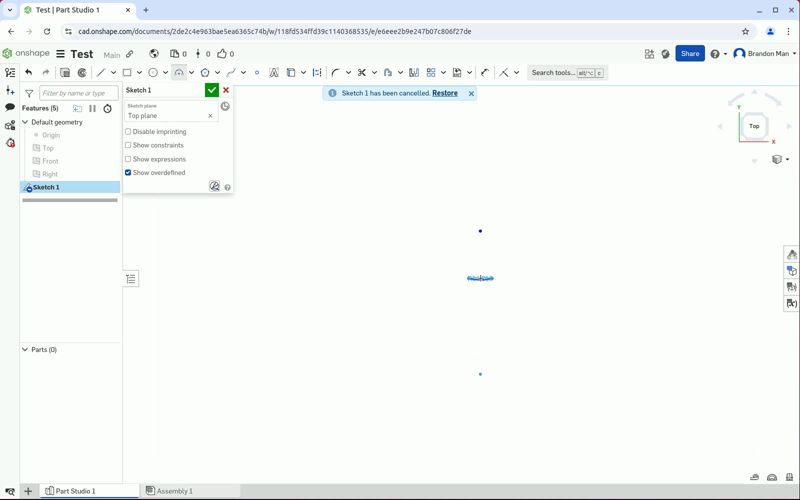
scroll(6)
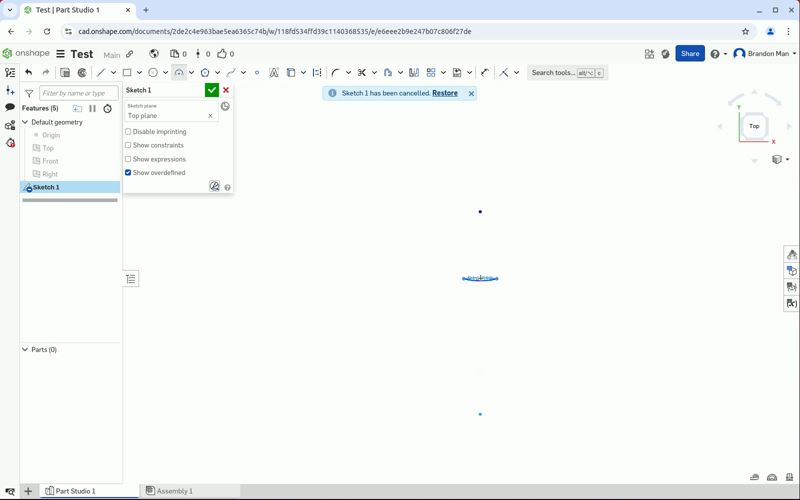
scroll(6)
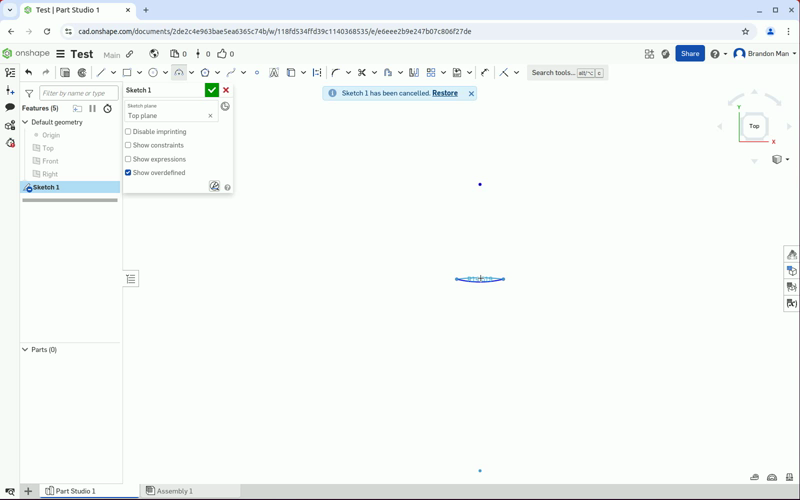
scroll(6)
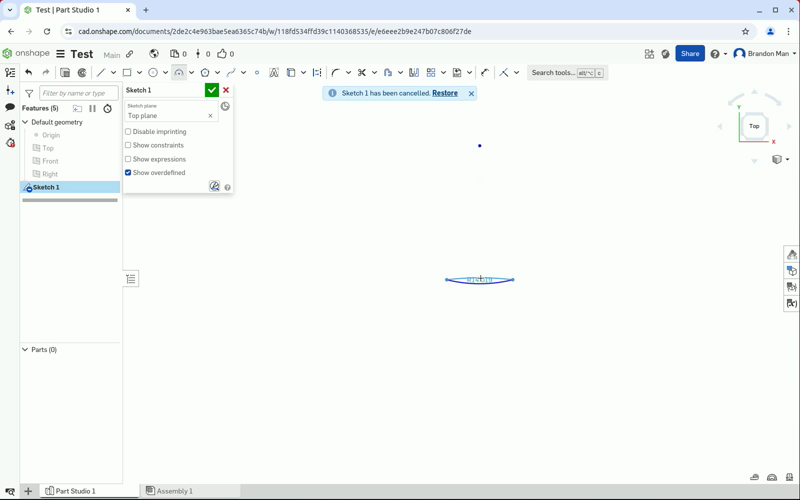
scroll(6)
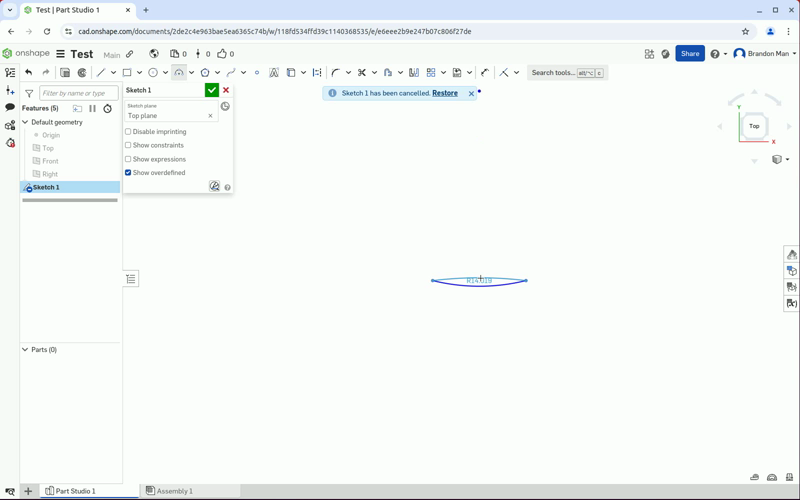
scroll(6)
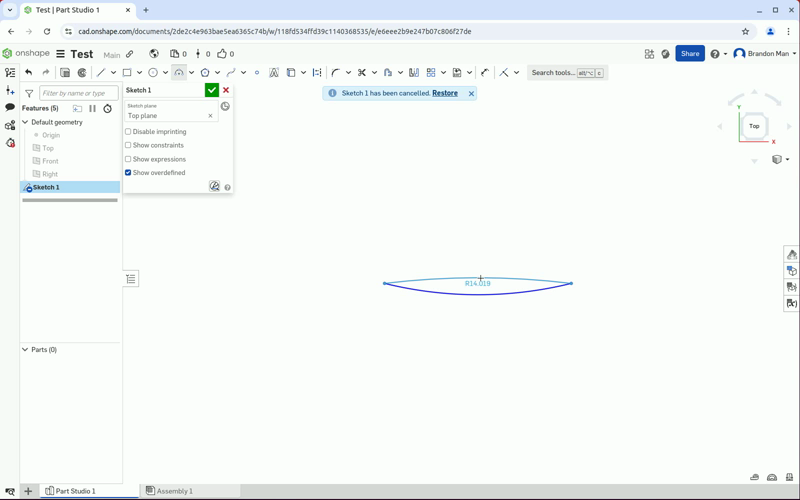
click(480, 277)
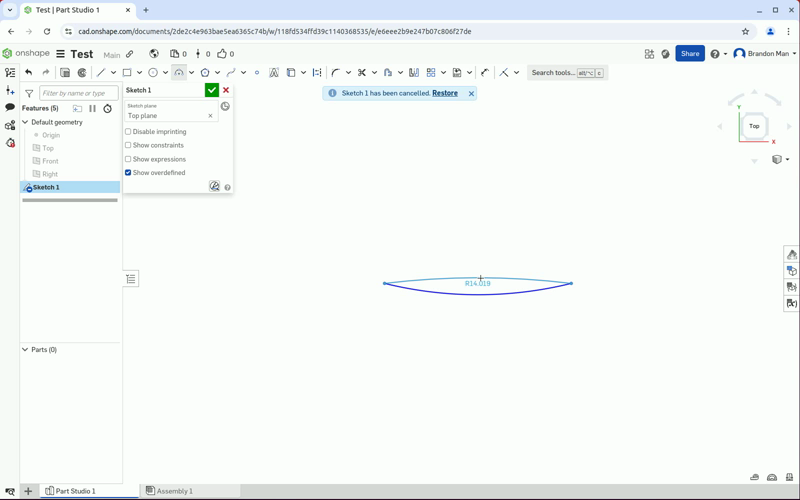
scroll(-6)
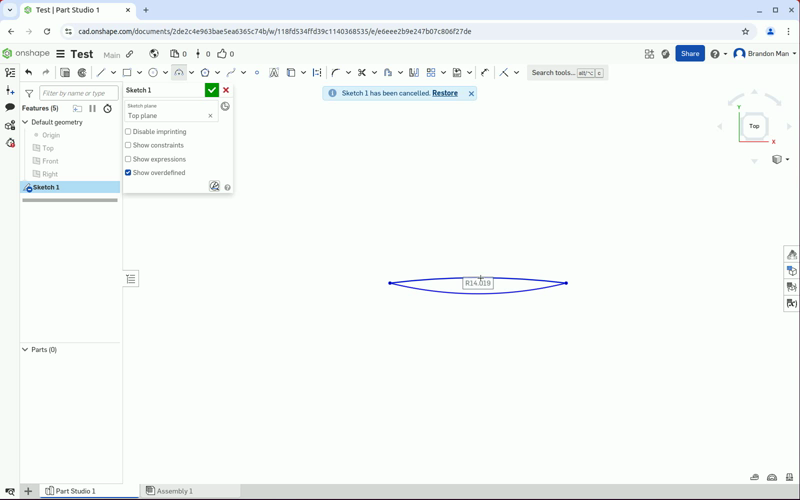
scroll(-6)
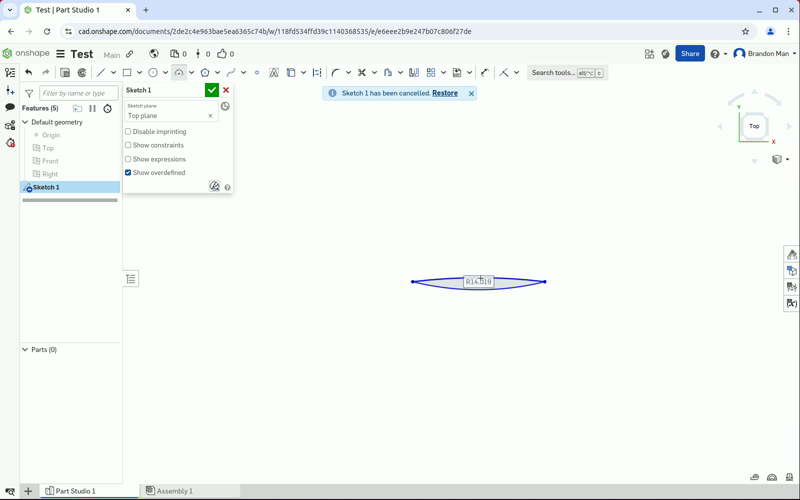
scroll(-6)
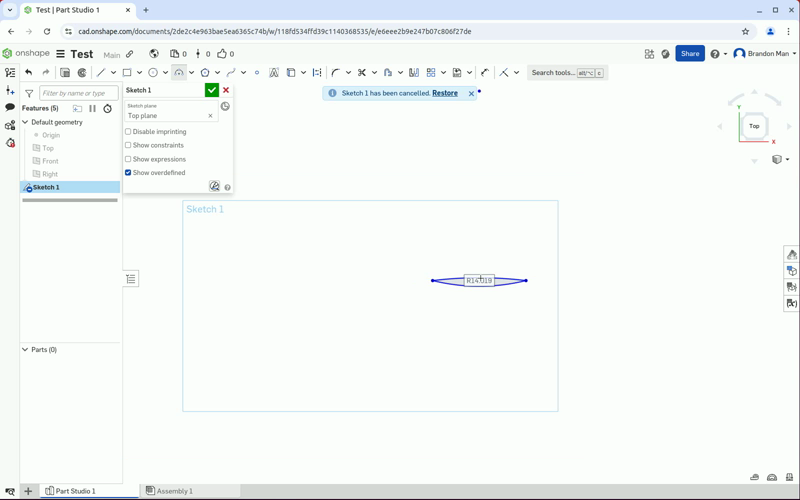
scroll(-6)
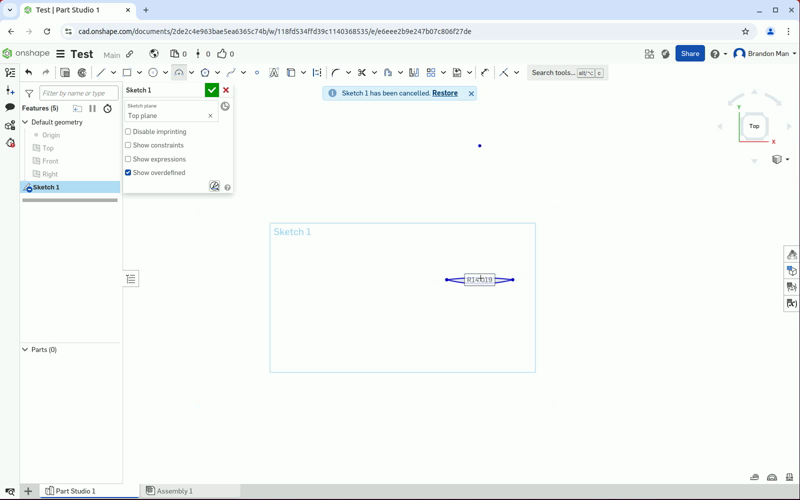
scroll(-6)
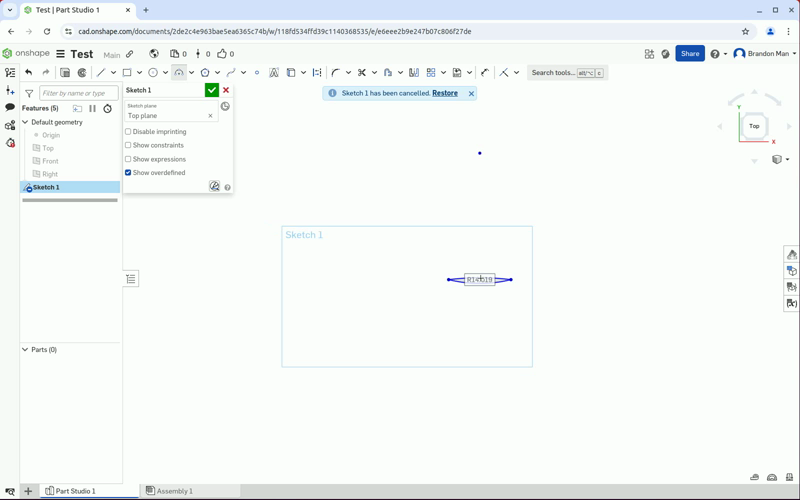
scroll(-6)
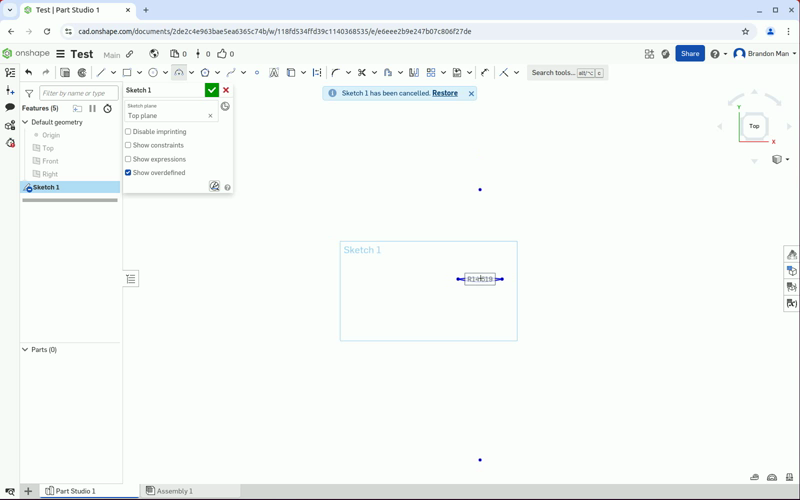
scroll(-6)
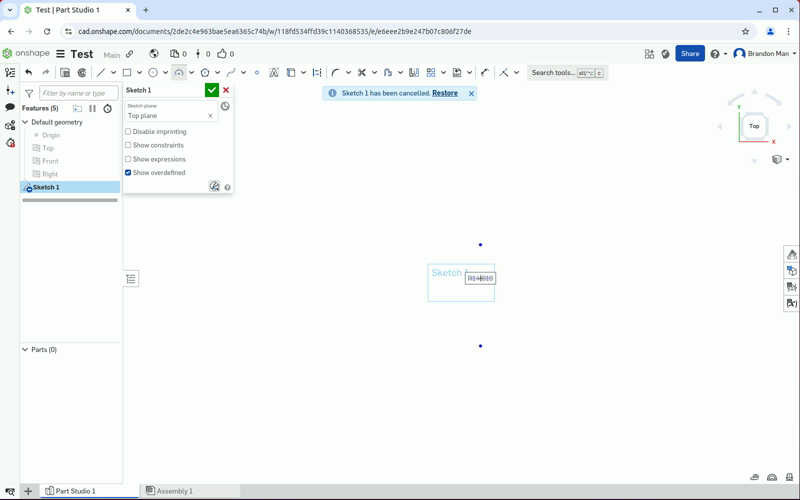
key_up(shift)
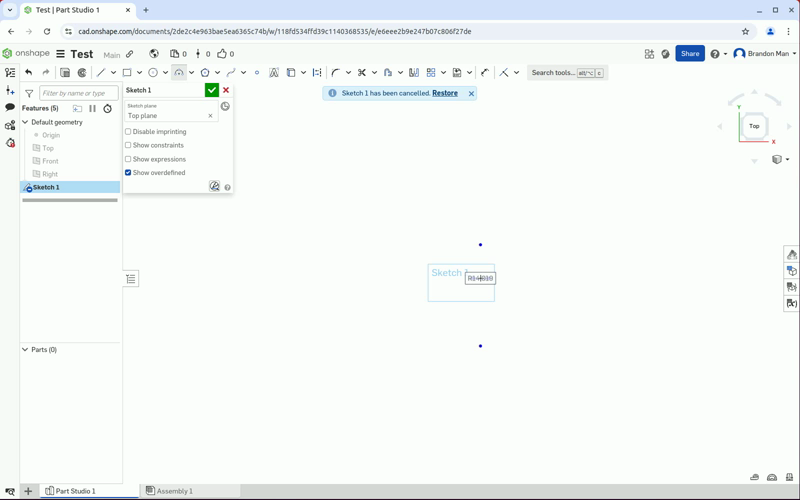
key(esc)
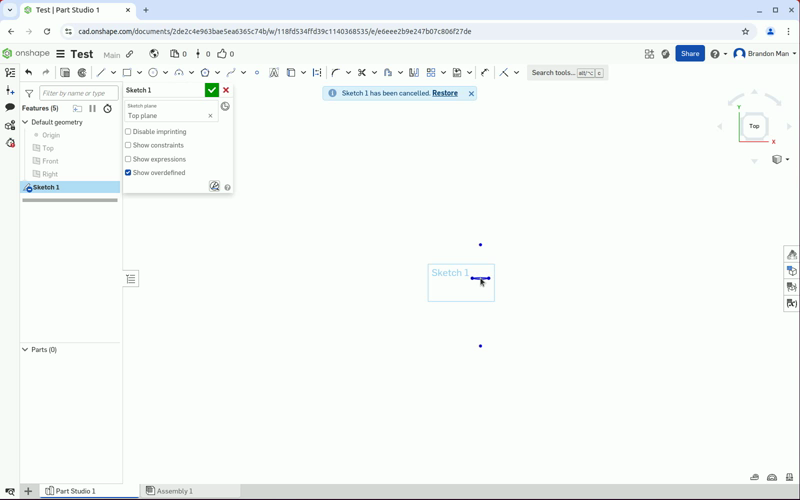
mouse_move(474, 278)
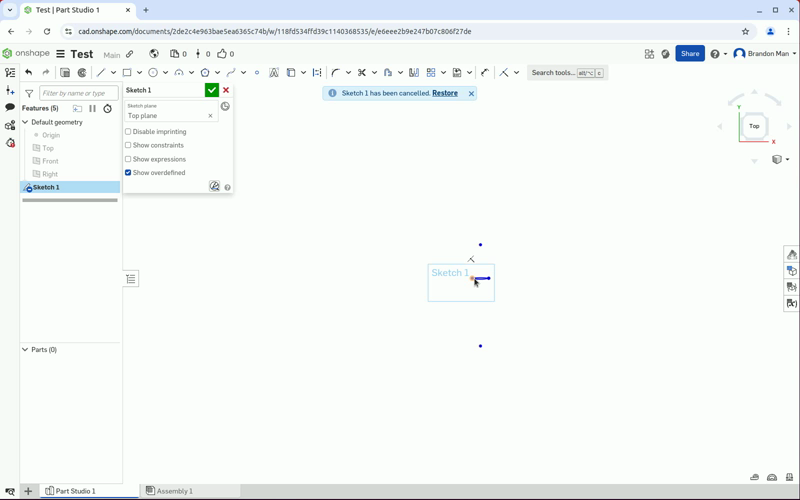
scroll(6)
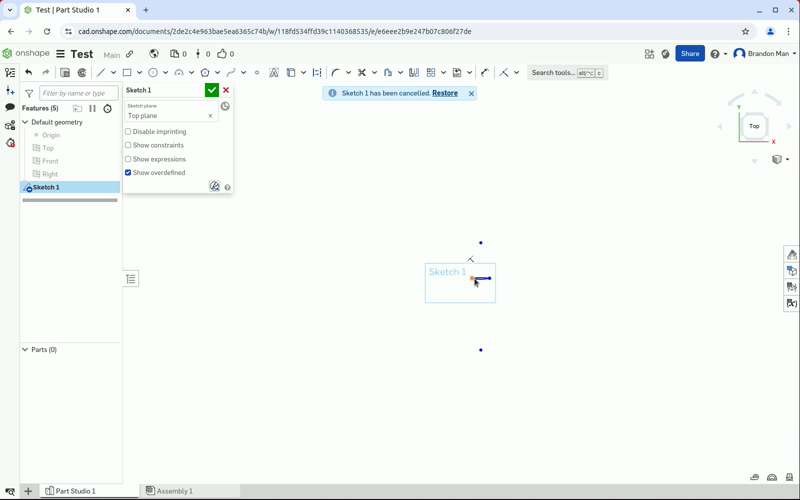
scroll(6)
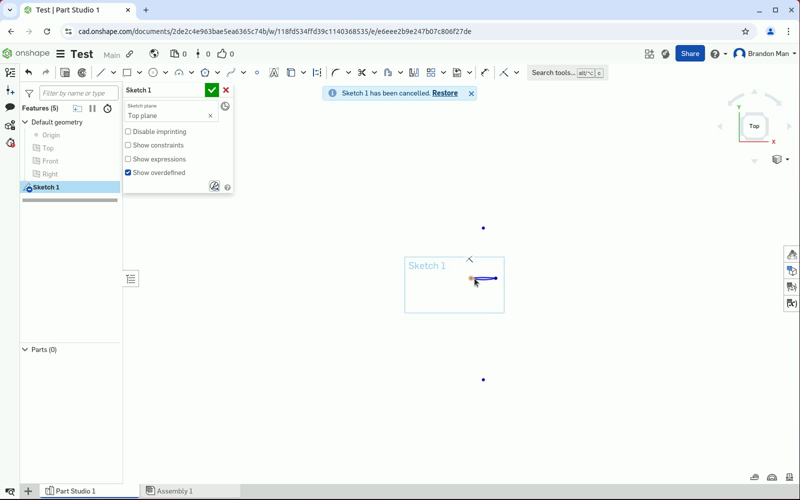
scroll(6)
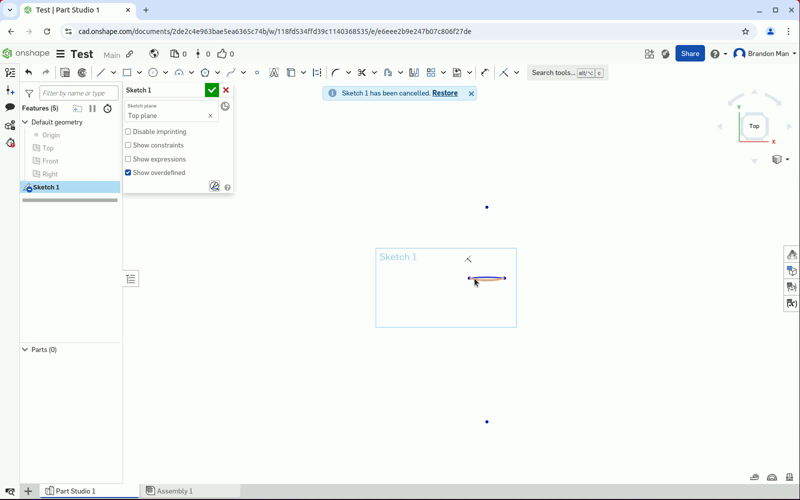
scroll(6)
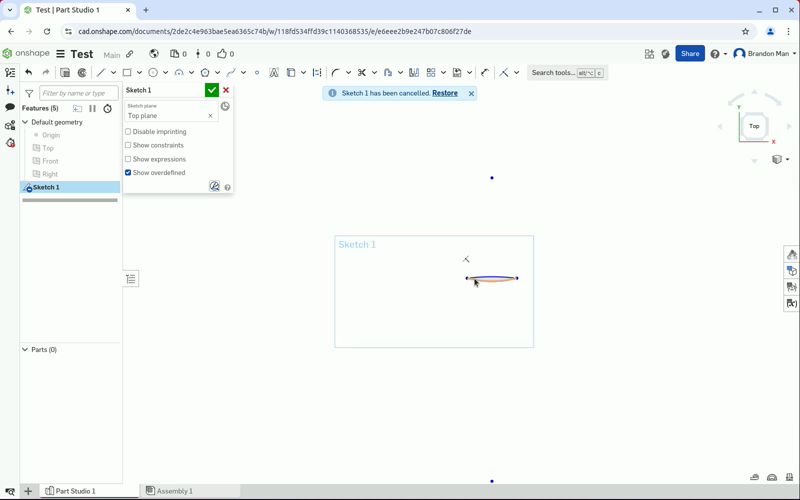
scroll(6)
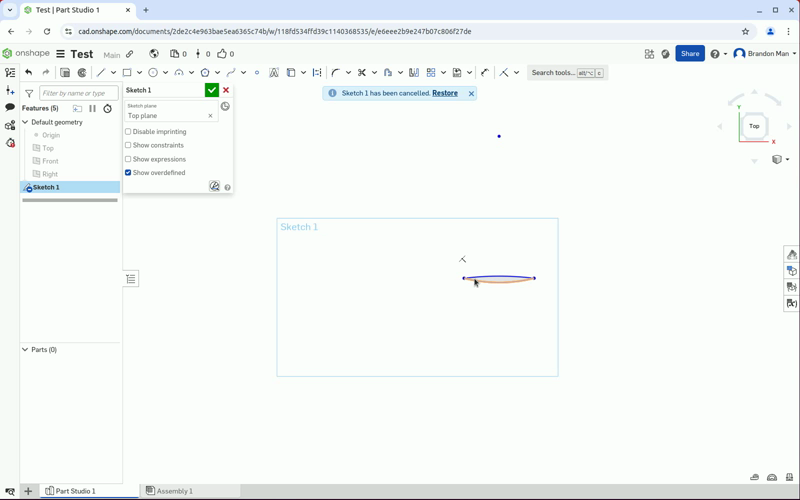
scroll(6)
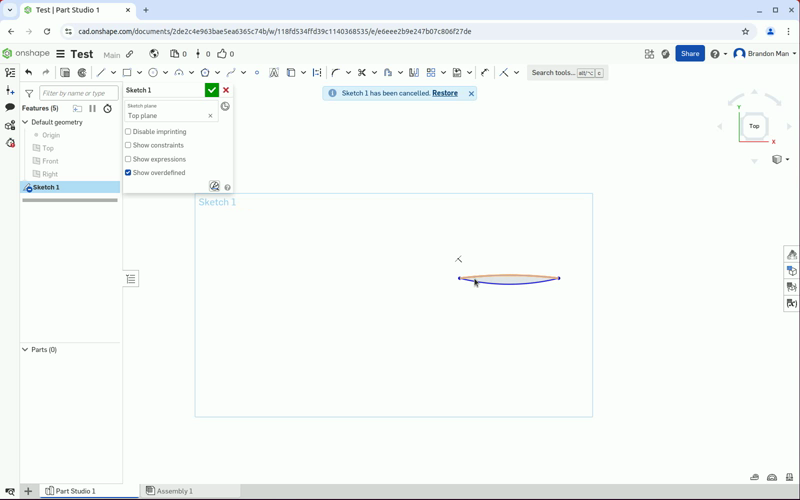
scroll(6)
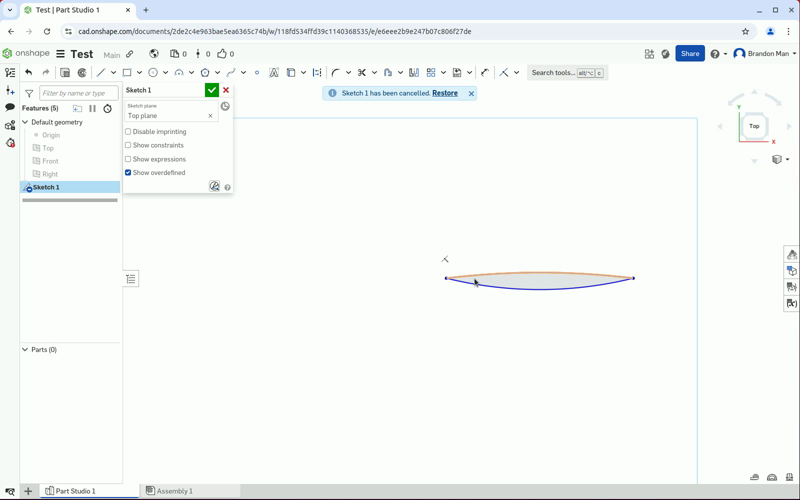
click(474, 278)
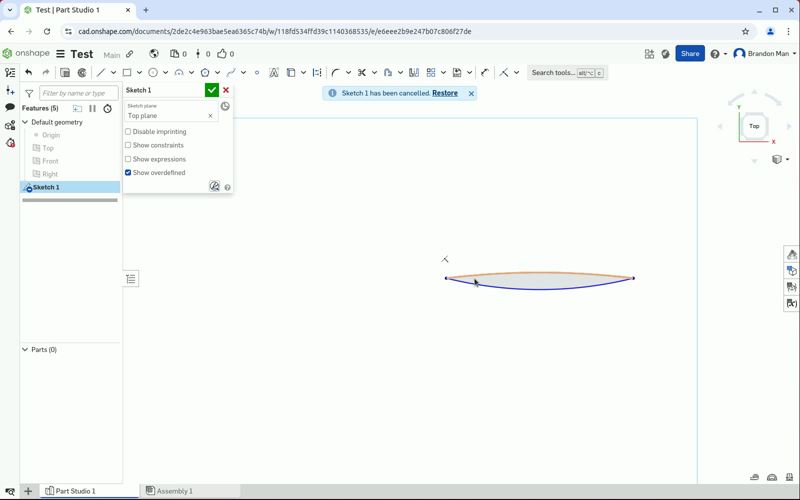
scroll(-6)
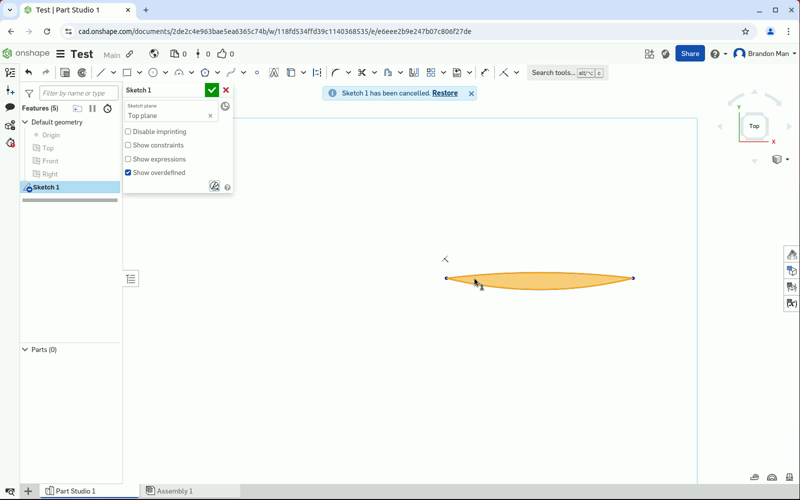
scroll(-6)
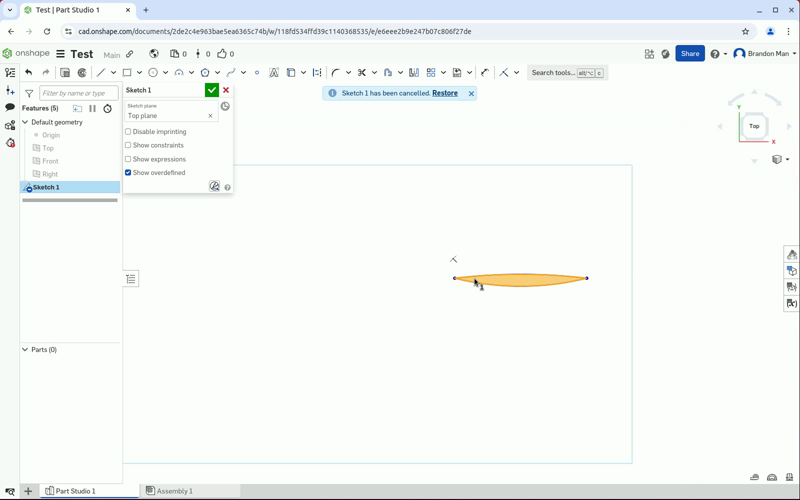
scroll(-6)
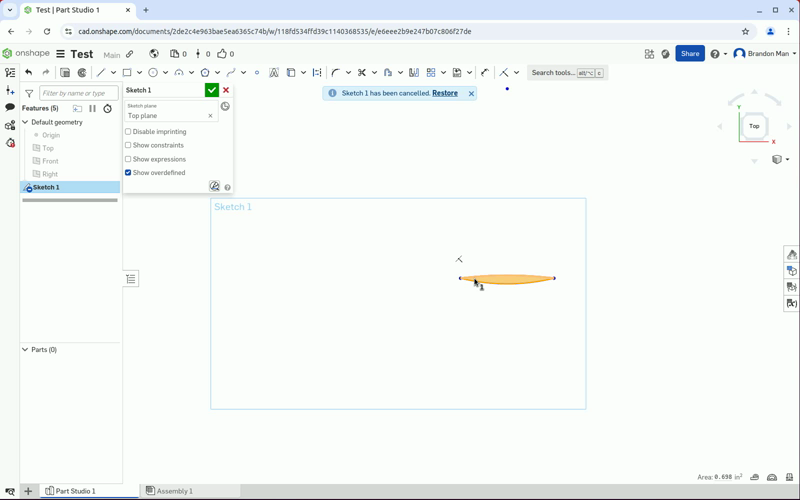
scroll(-6)
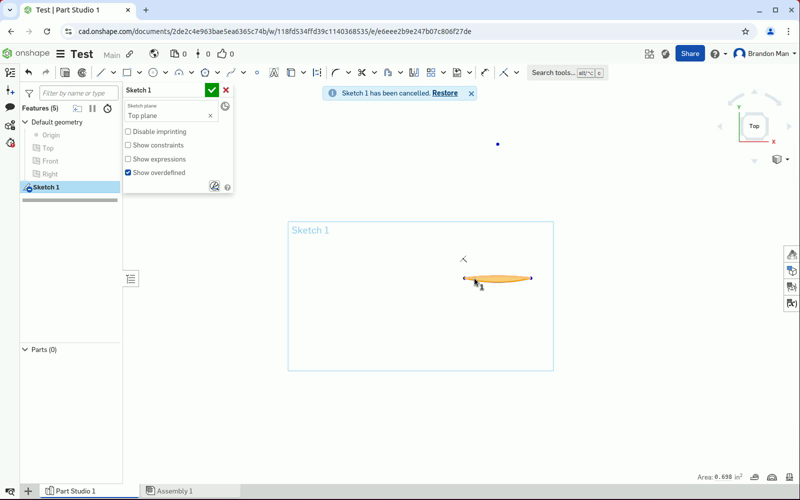
scroll(-6)
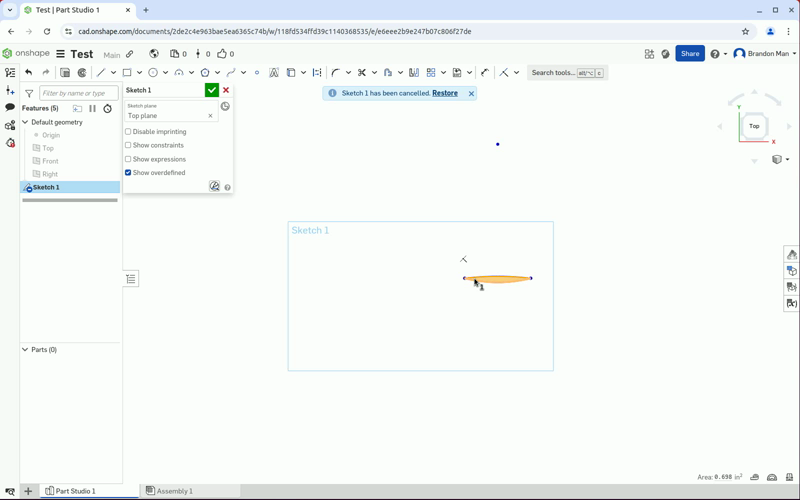
scroll(-6)
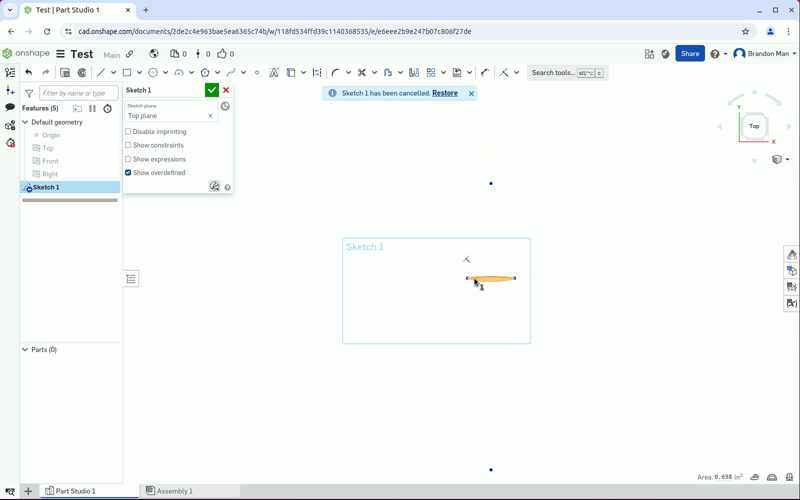
scroll(-6)
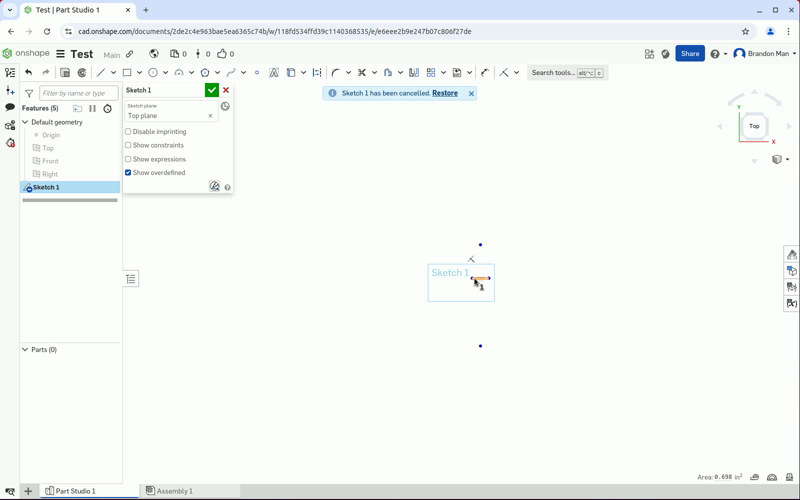
mouse_move(73, 352)
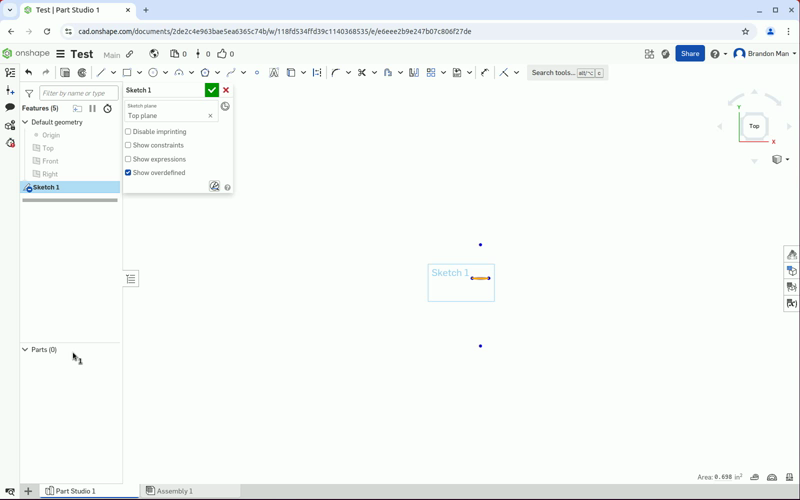
key(shift+y)
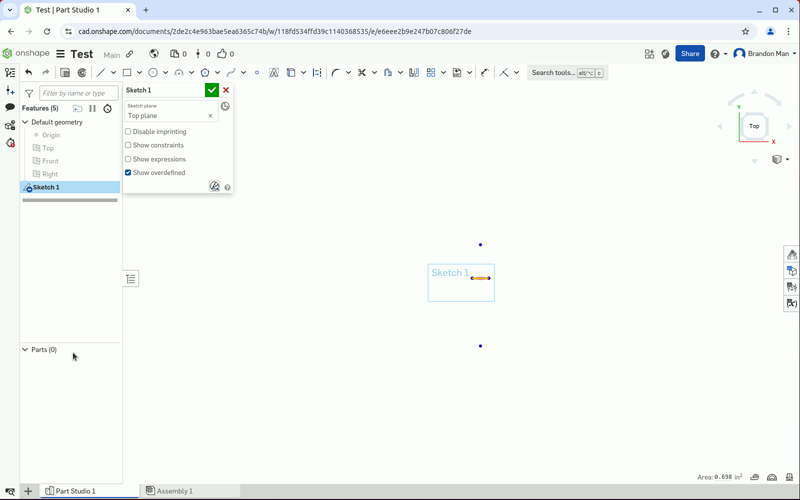
key(shift+e)
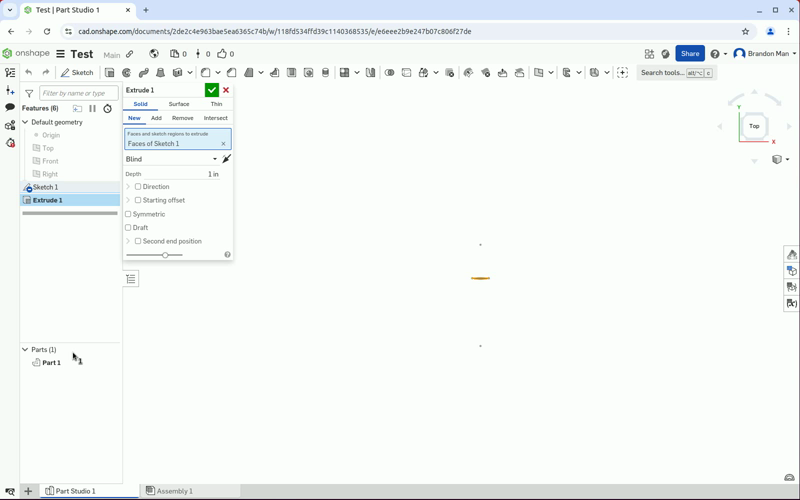
mouse_move(143, 106)
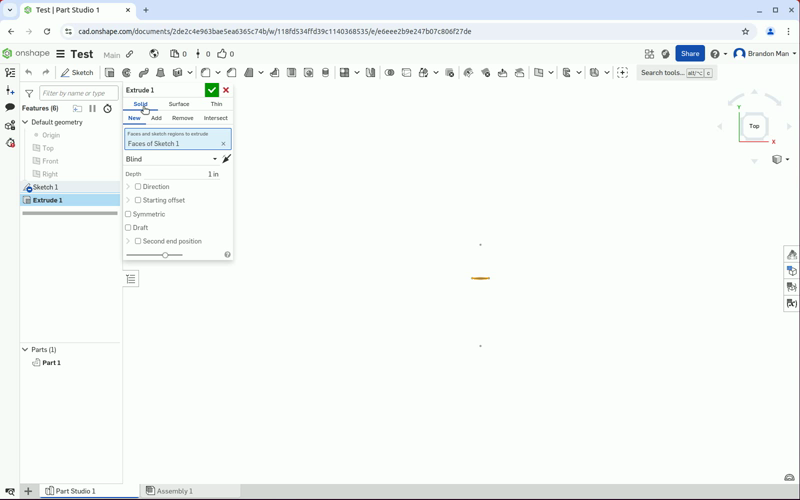
click(143, 106)
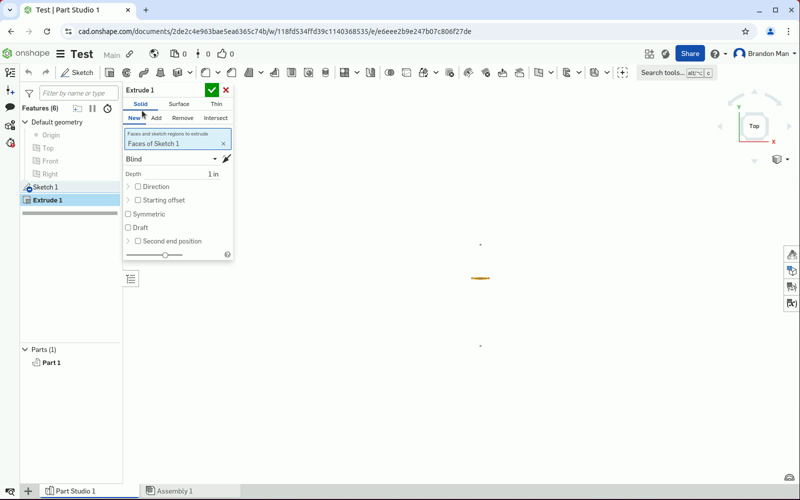
mouse_move(137, 120)
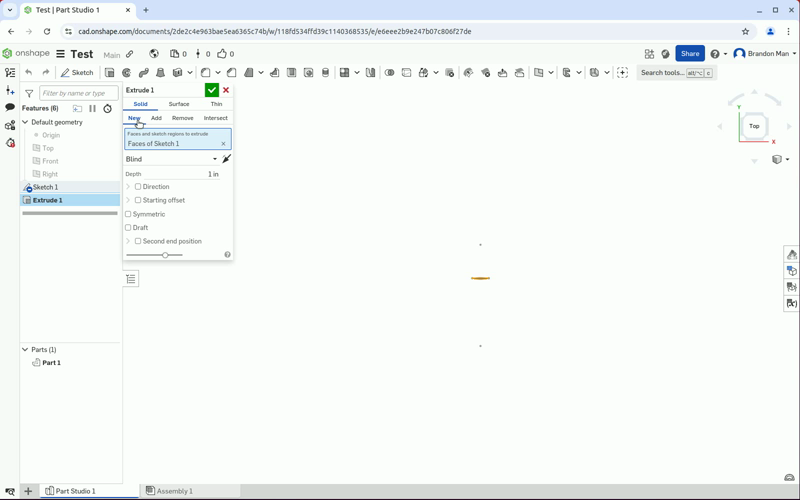
click(137, 120)
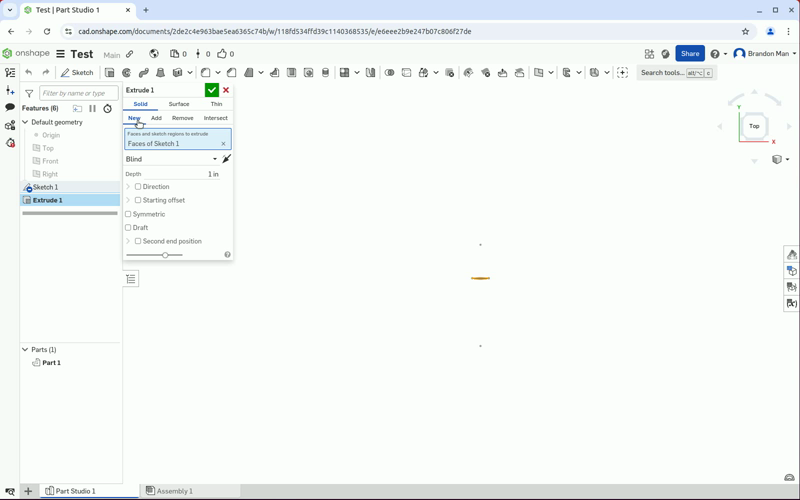
key(tab, 4)
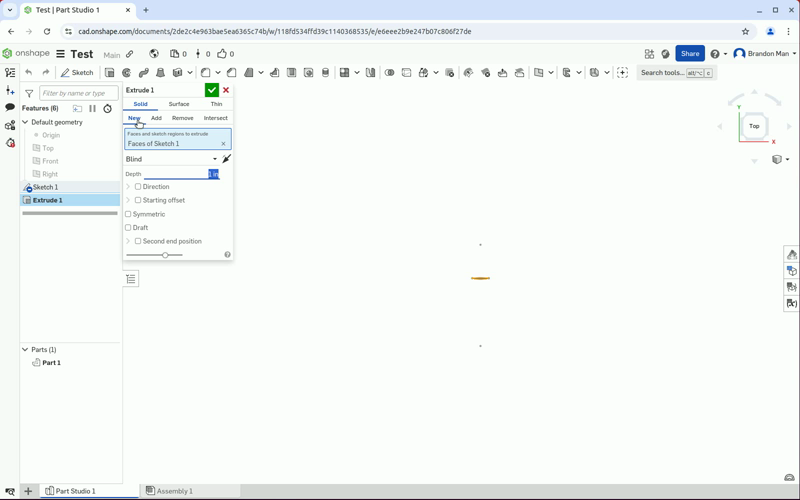
text(5.536)
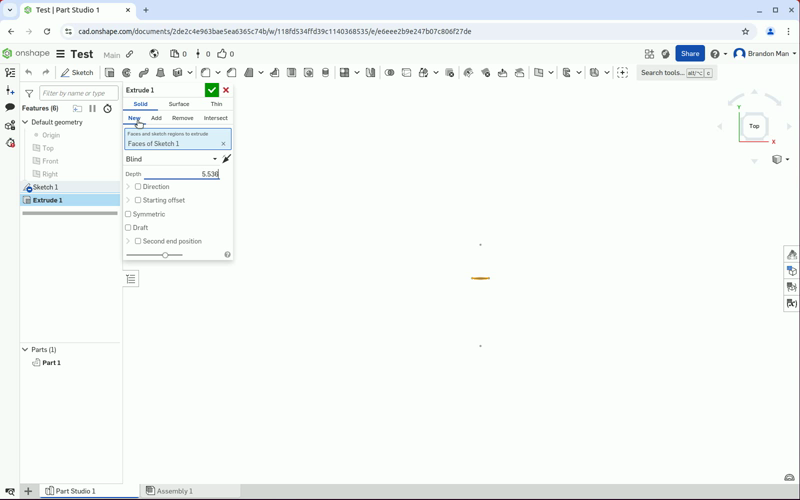
key(enter)
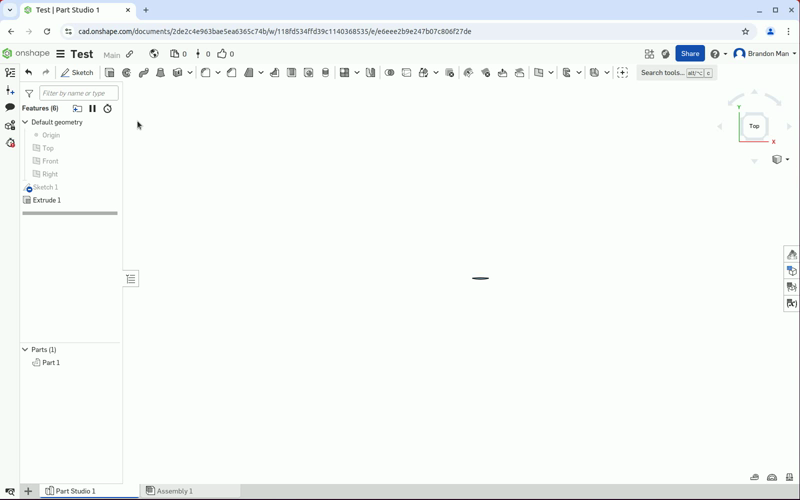
key(shift+h)
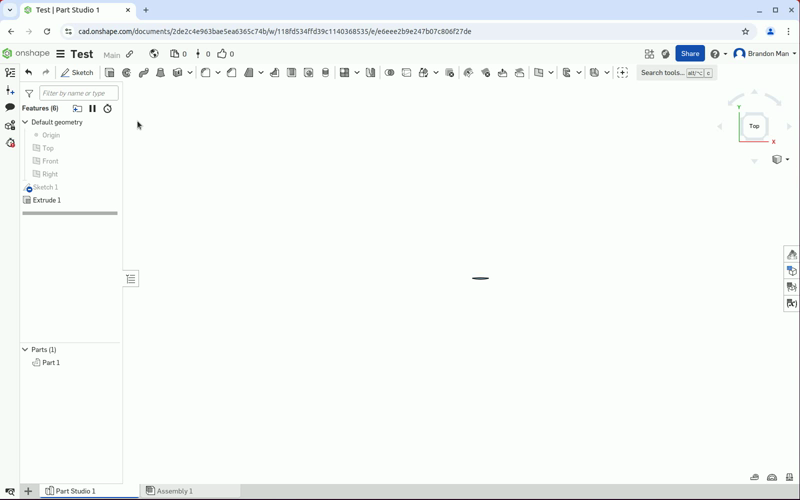
key(shift+h)
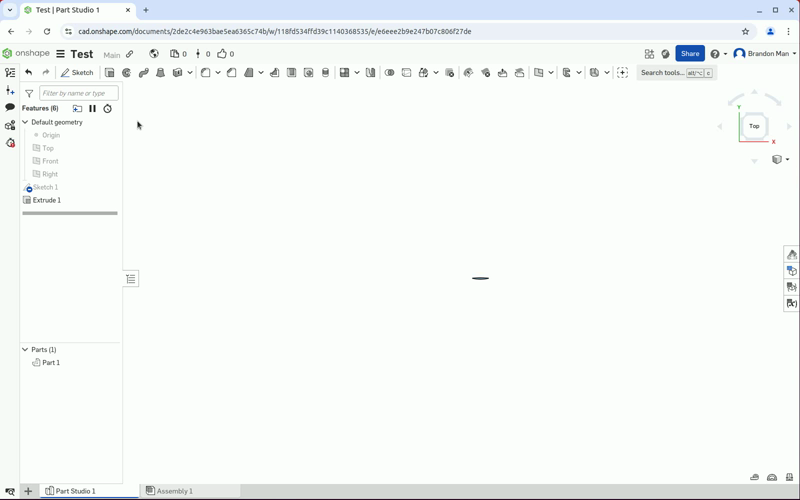
mouse_move(73, 189)
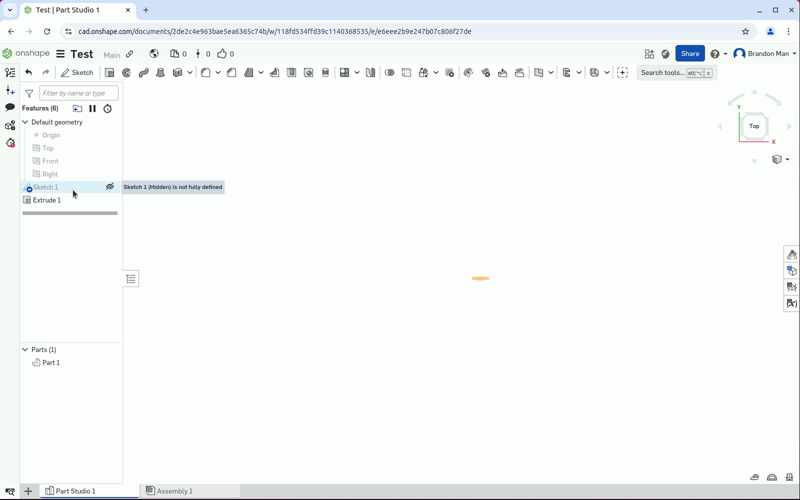
click(73, 189)
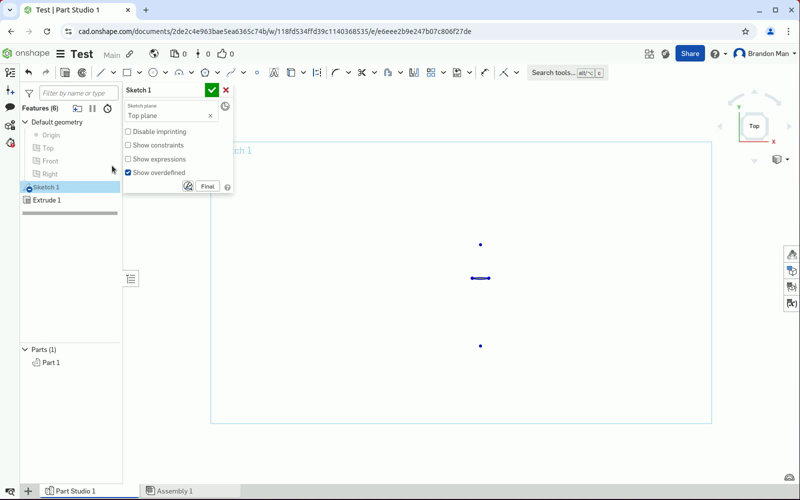
mouse_move(229, 92)
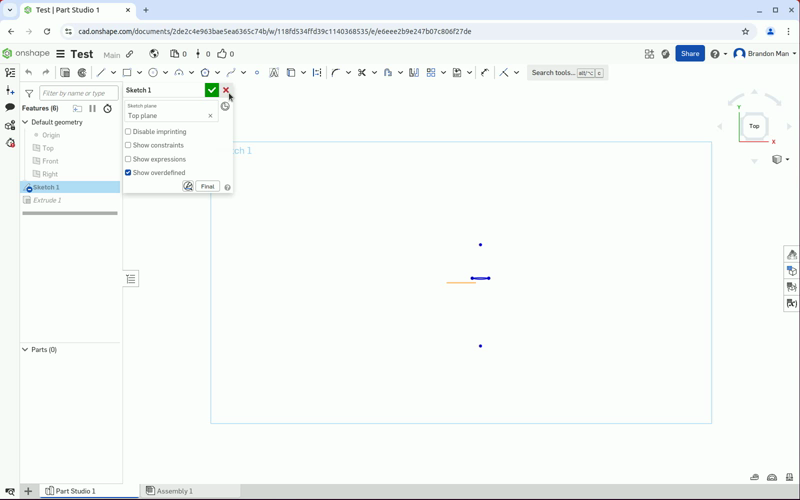
click(229, 92)
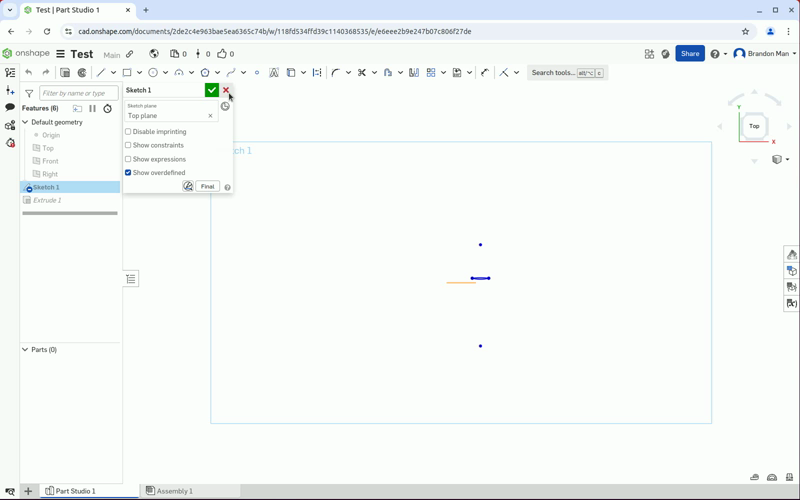
key(shift+s)
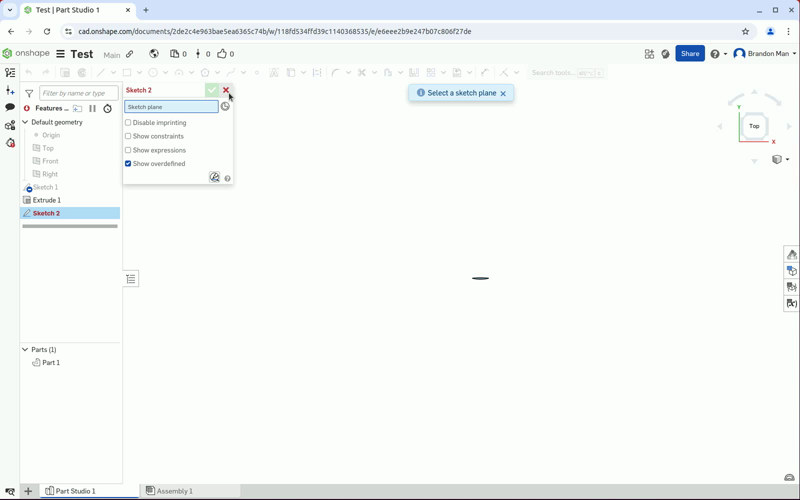
mouse_move(73, 150)
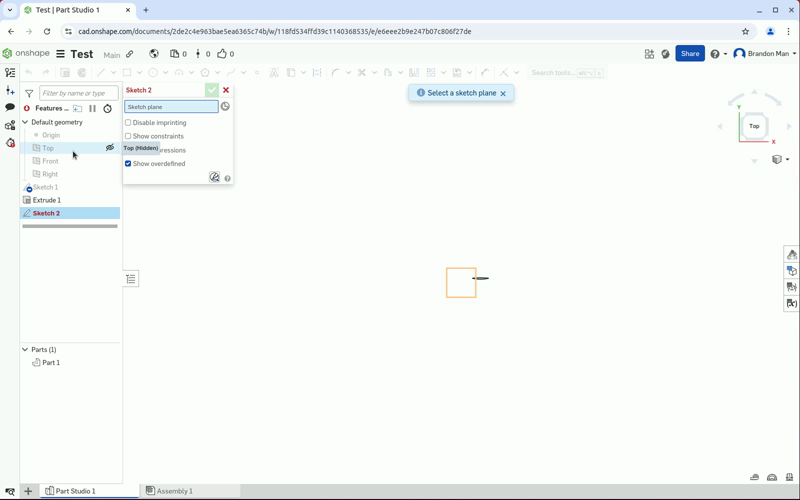
click(73, 150)
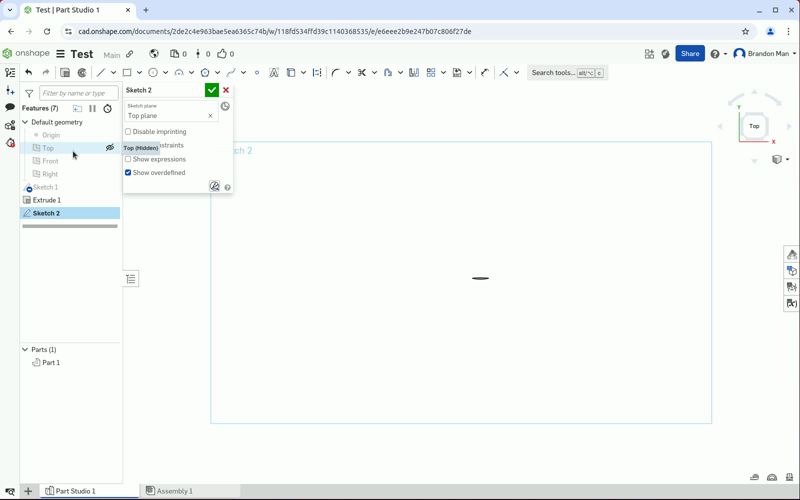
mouse_move(73, 352)
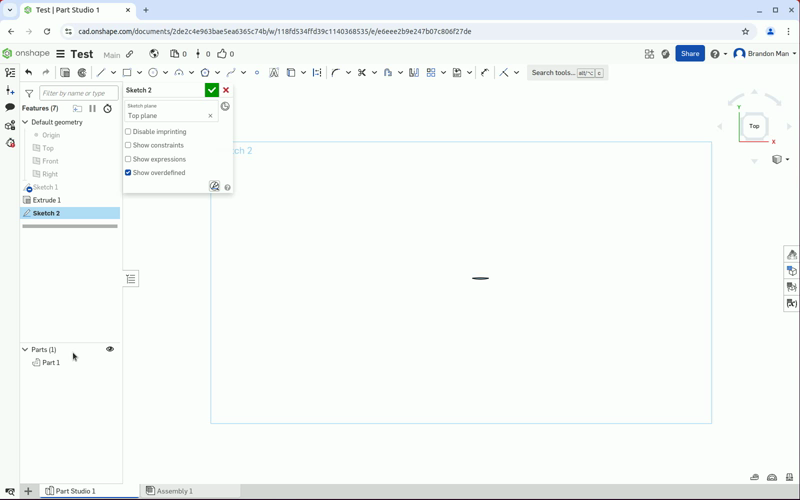
key(y)
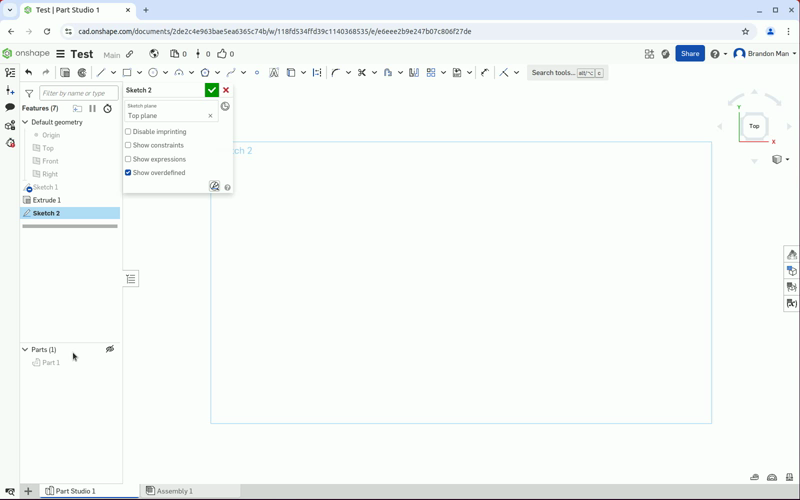
key(a)
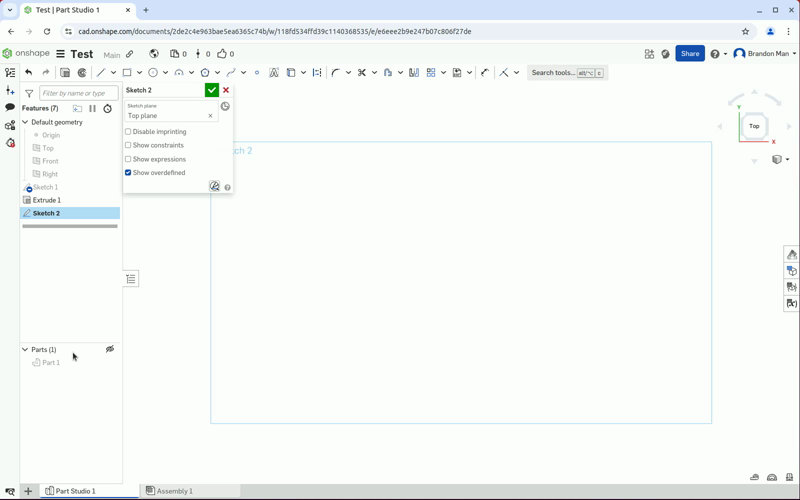
key_down(shift)
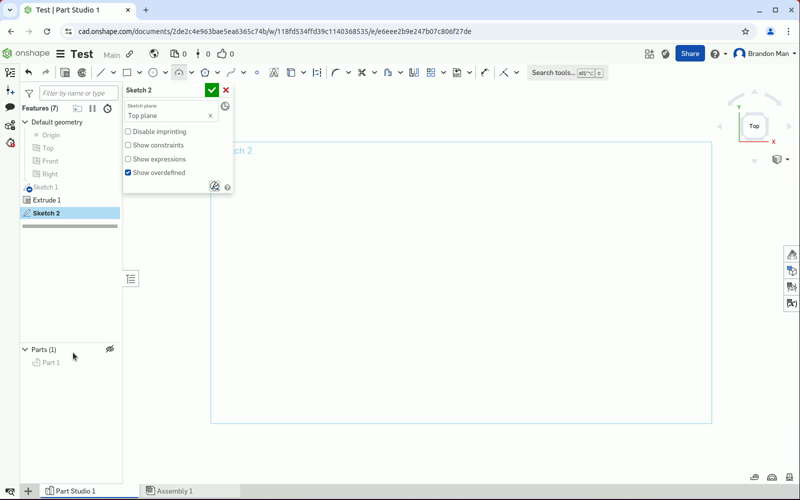
mouse_move(426, 241)
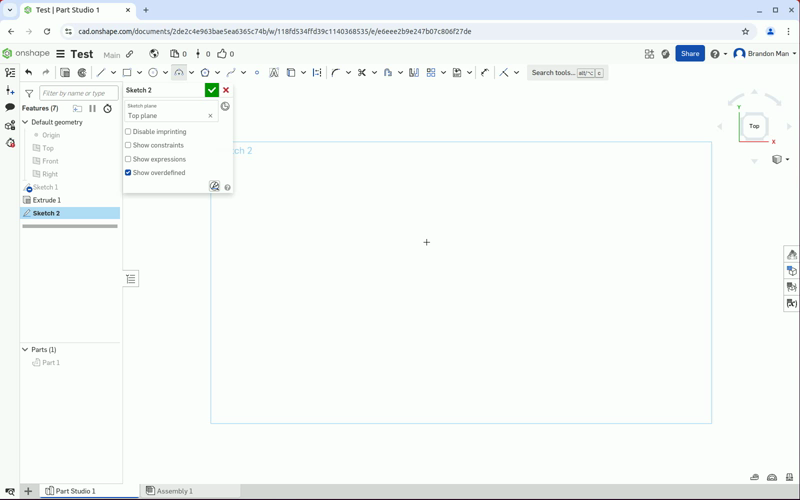
click(426, 241)
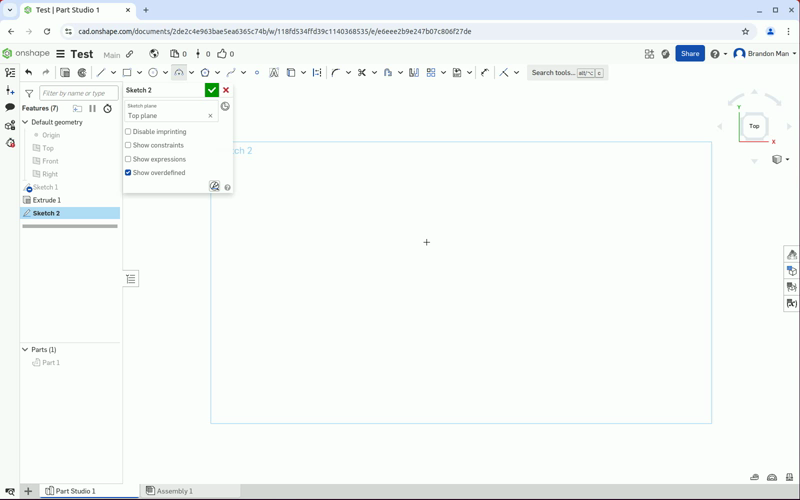
key_up(shift)
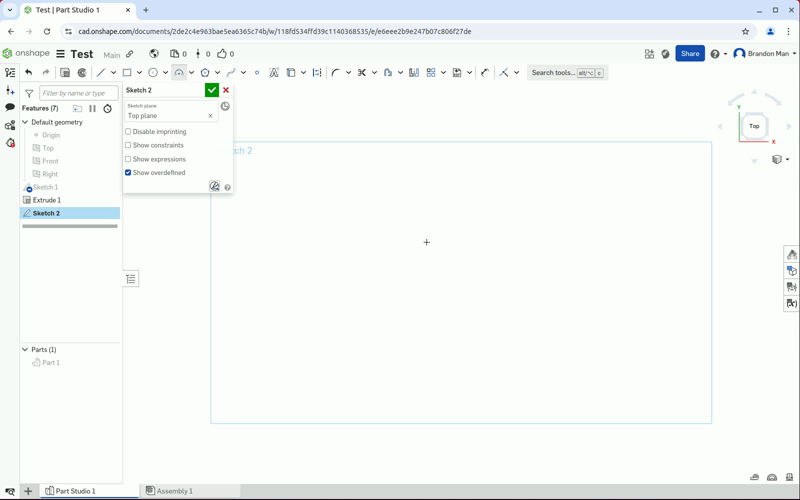
key_down(shift)
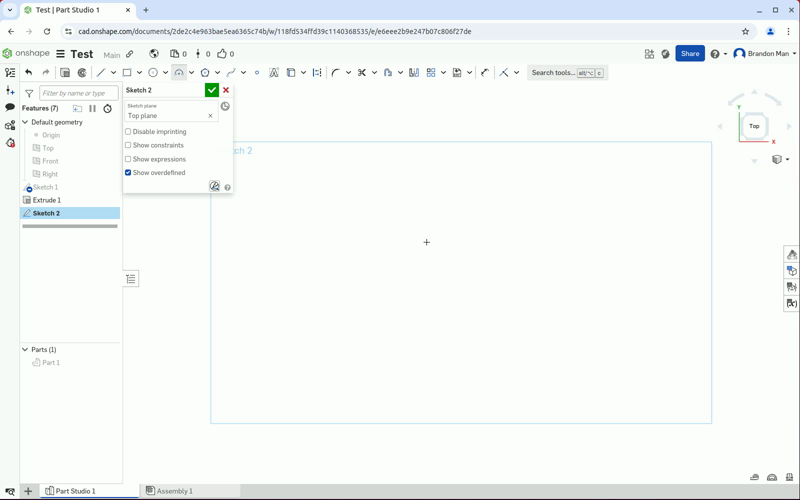
mouse_move(460, 282)
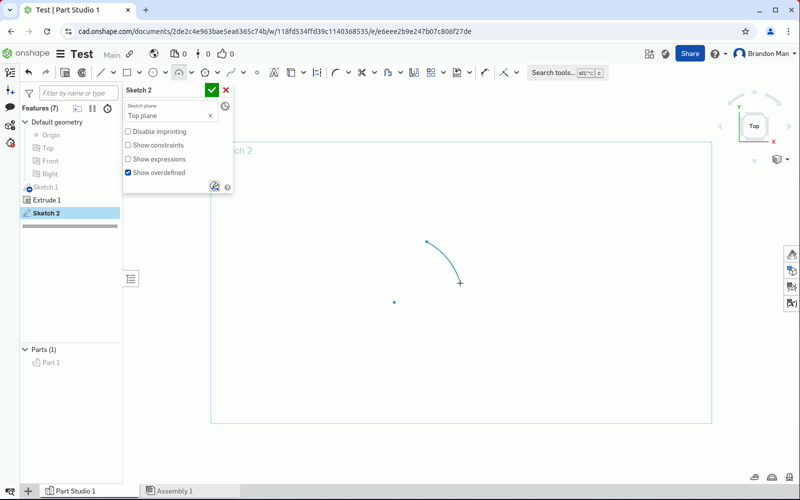
click(460, 282)
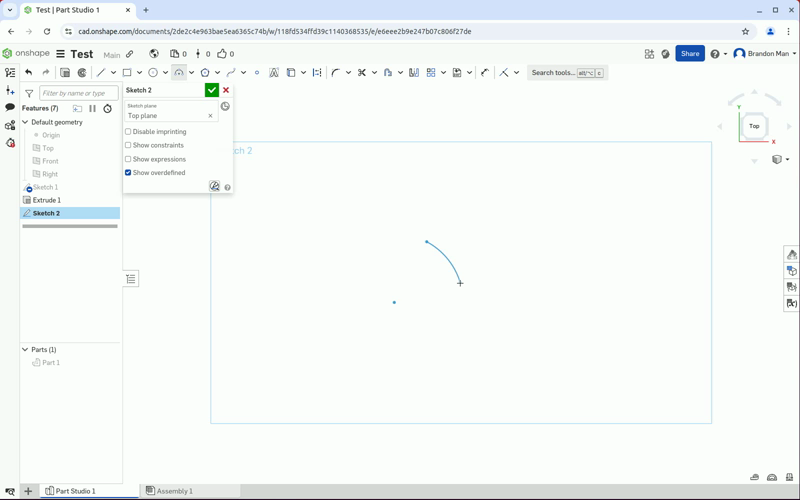
mouse_move(435, 268)
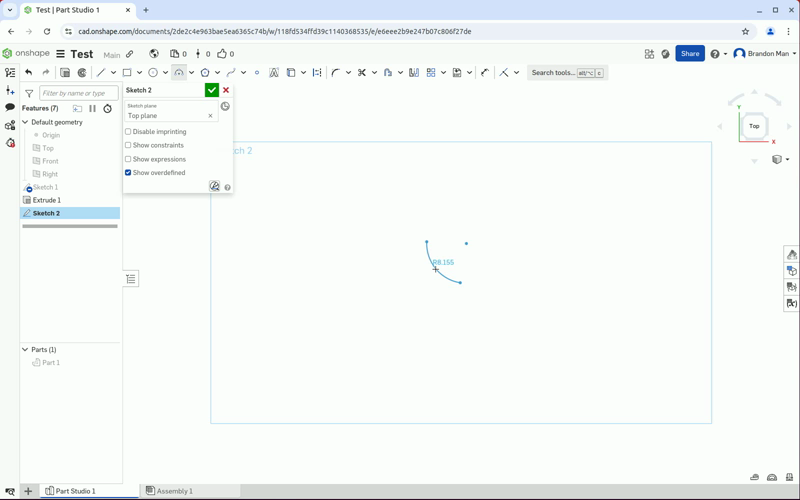
click(435, 268)
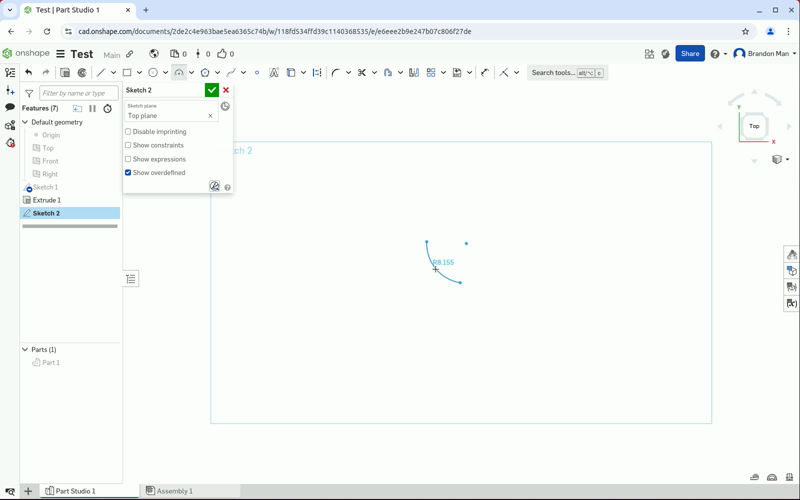
key_up(shift)
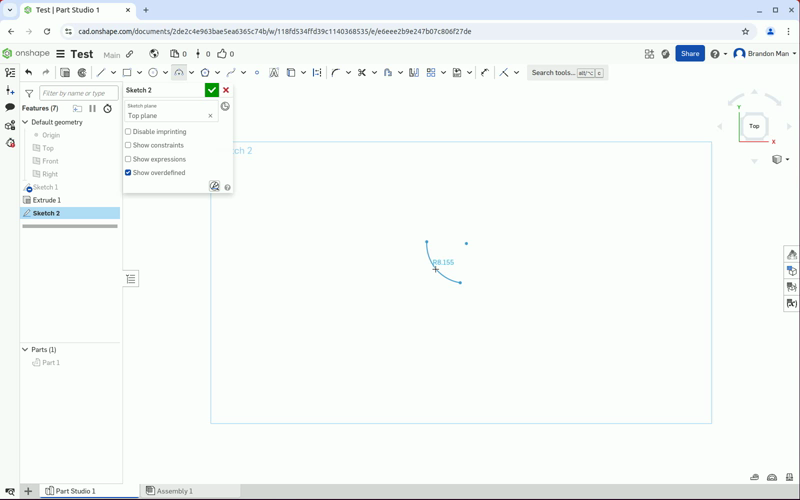
mouse_move(460, 282)
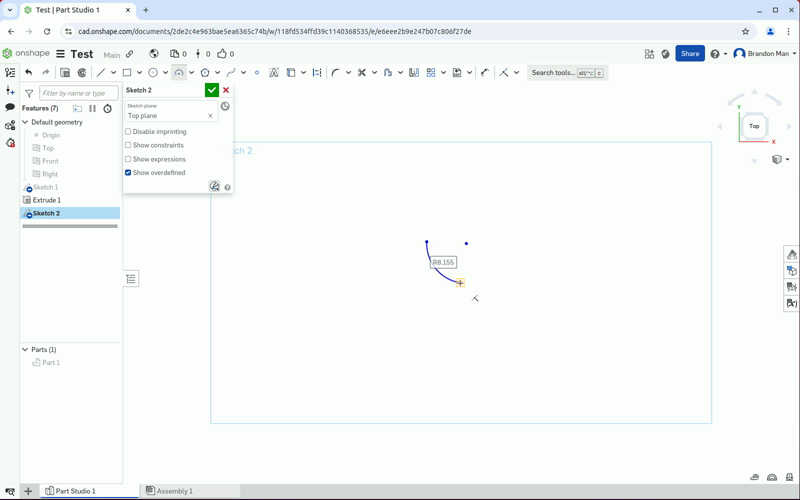
click(460, 282)
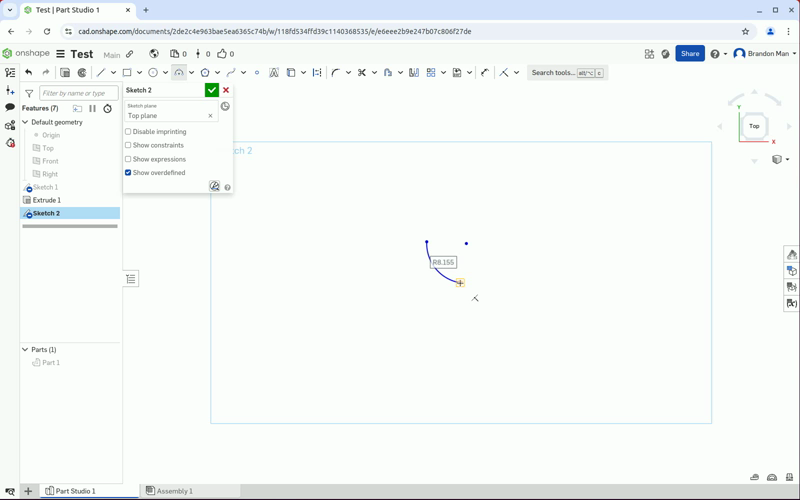
key_down(shift)
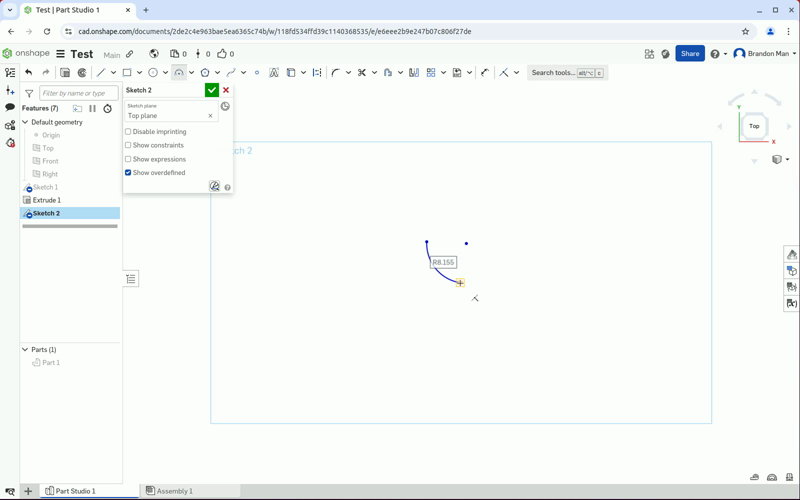
mouse_move(472, 278)
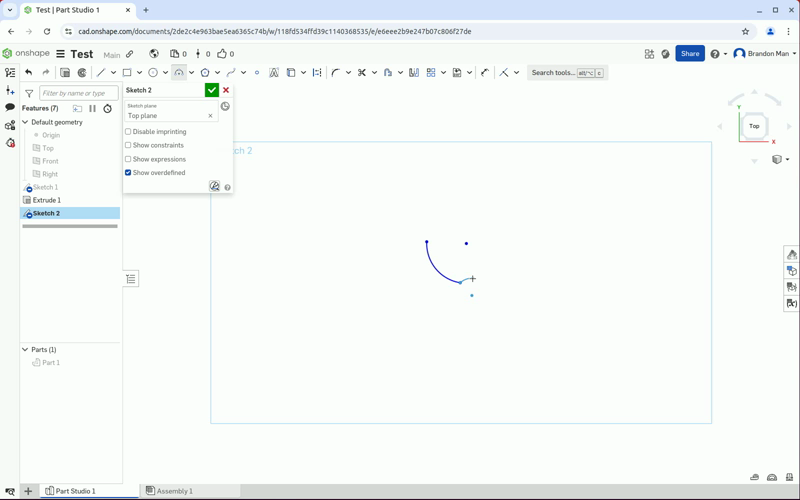
click(472, 278)
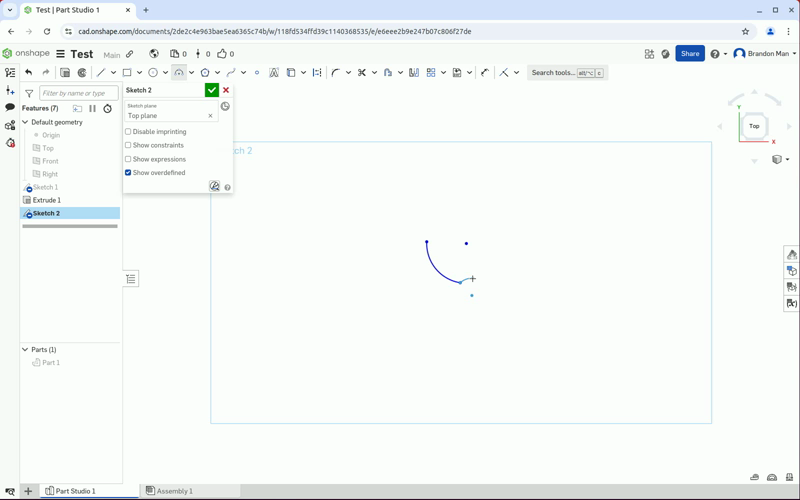
mouse_move(466, 279)
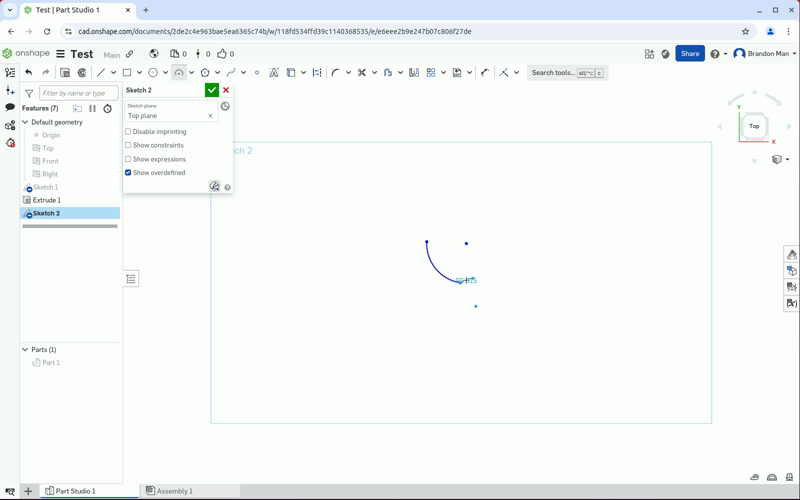
click(466, 279)
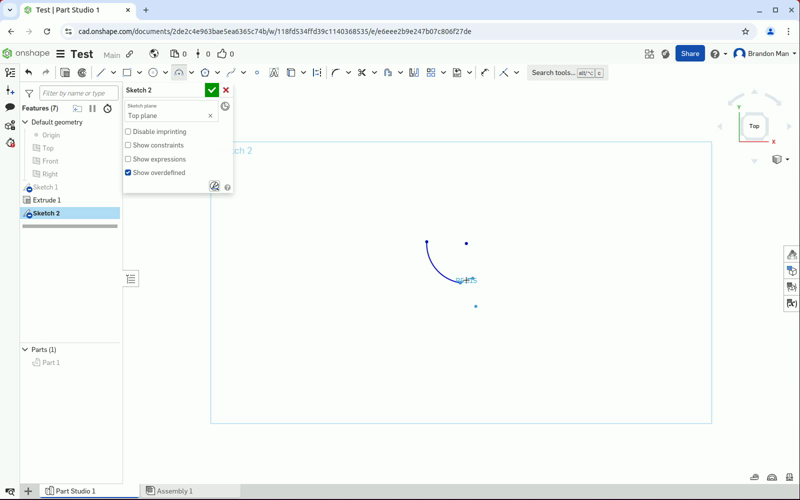
key_up(shift)
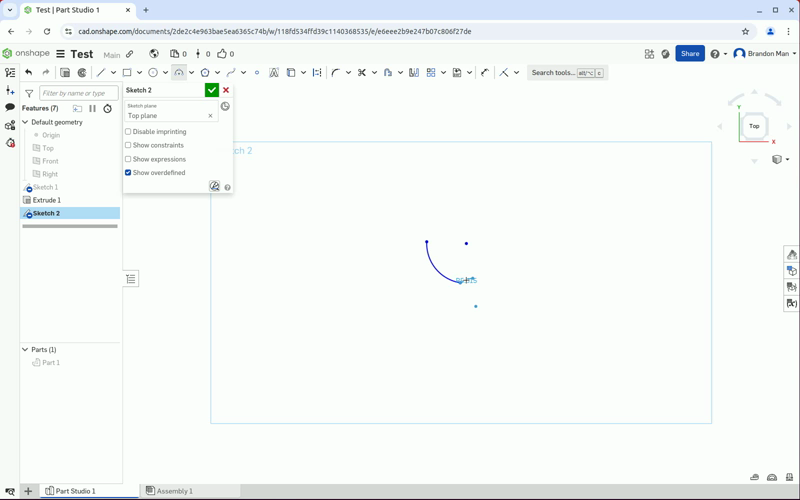
mouse_move(472, 278)
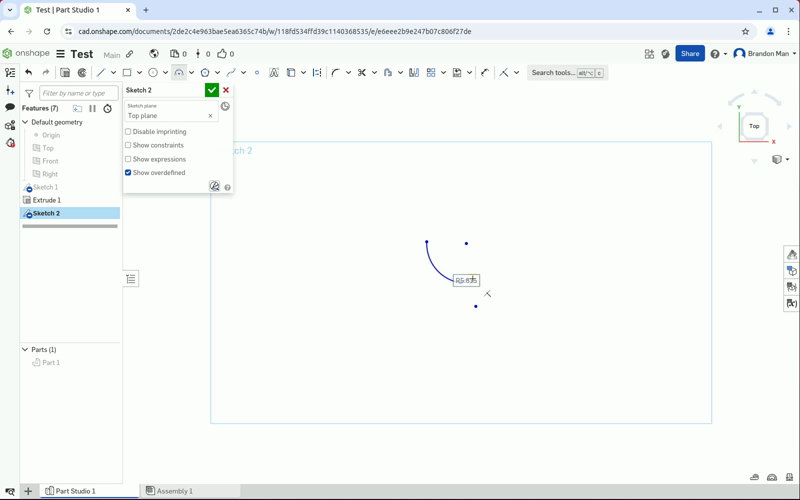
click(472, 278)
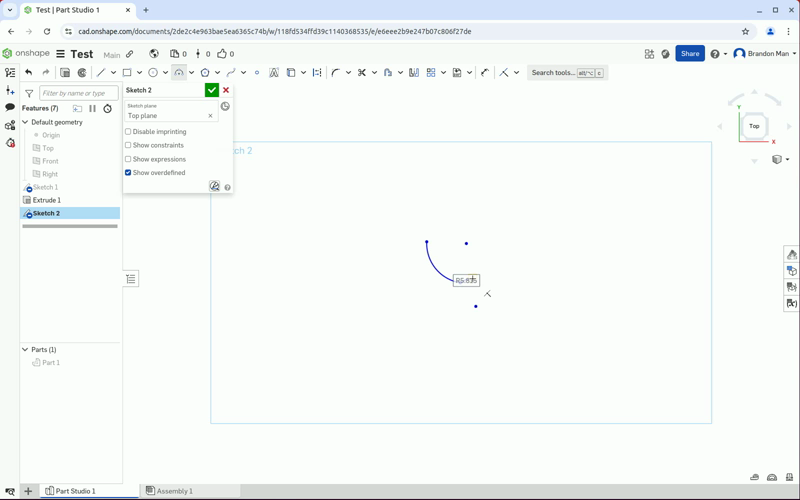
key_down(shift)
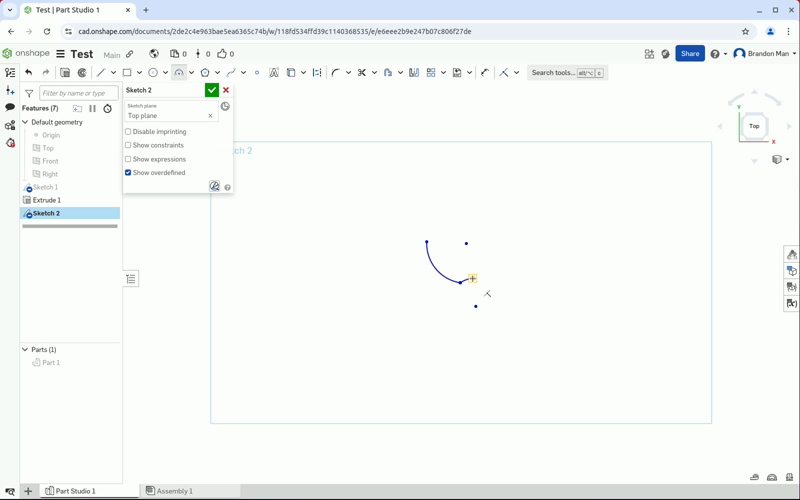
mouse_move(435, 241)
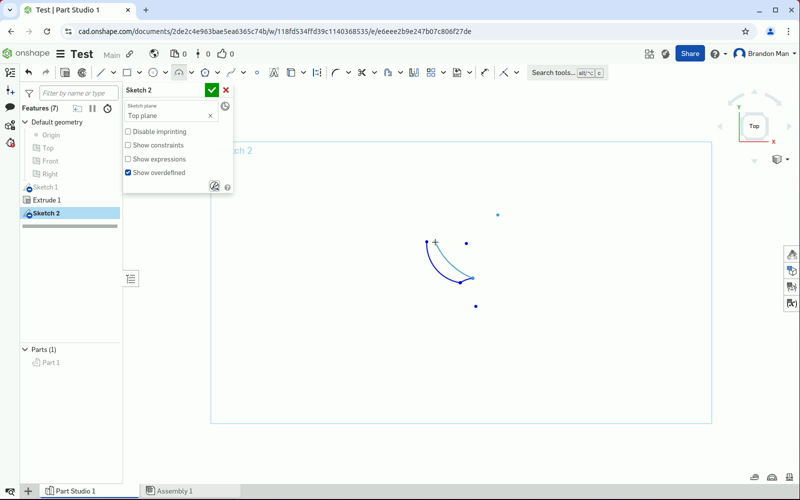
click(435, 241)
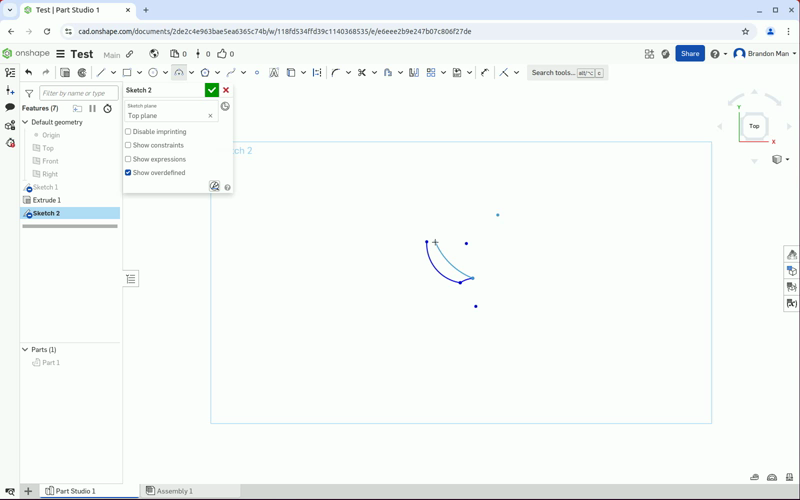
mouse_move(448, 266)
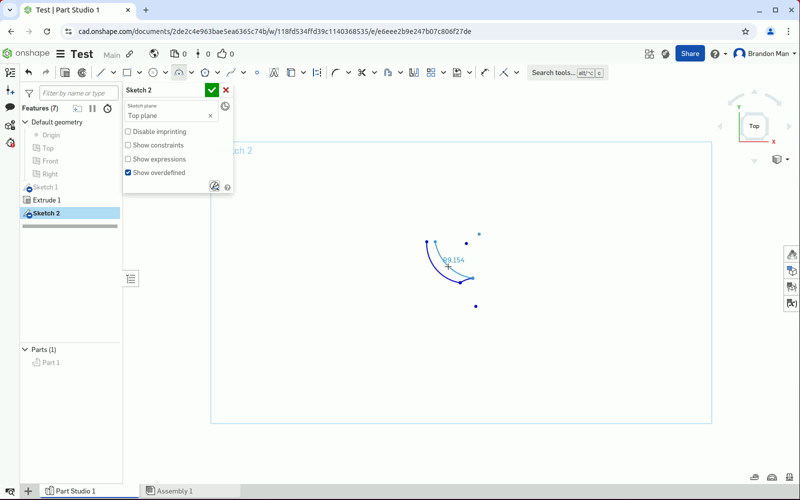
click(448, 266)
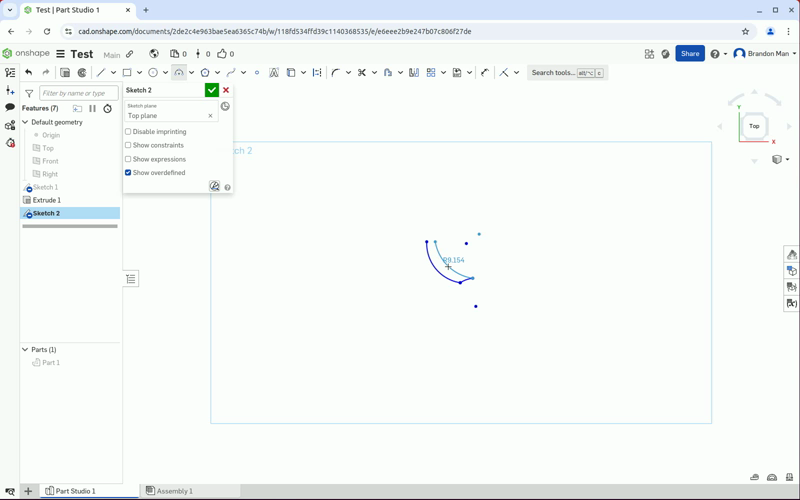
key_up(shift)
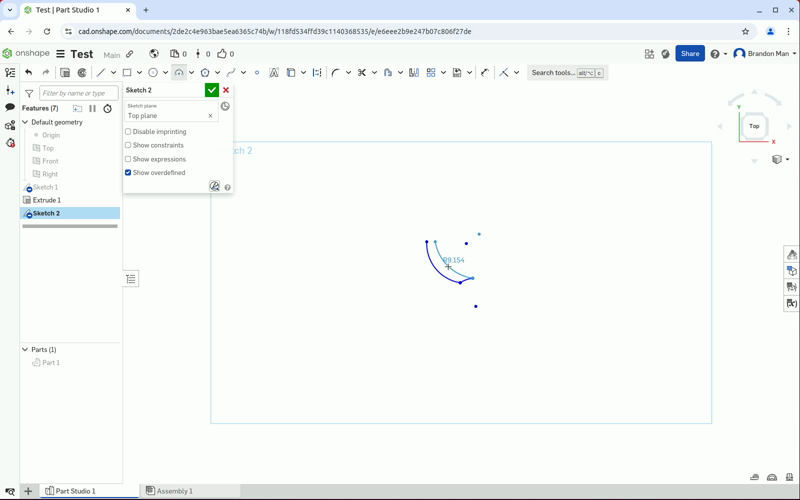
mouse_move(435, 241)
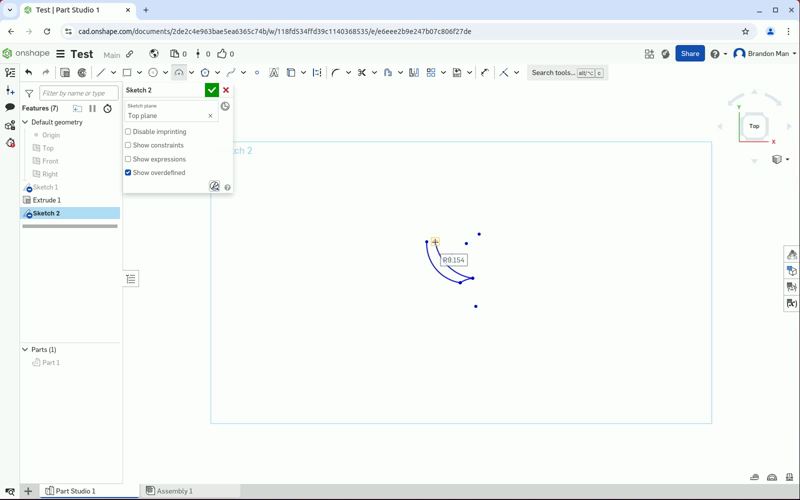
click(435, 241)
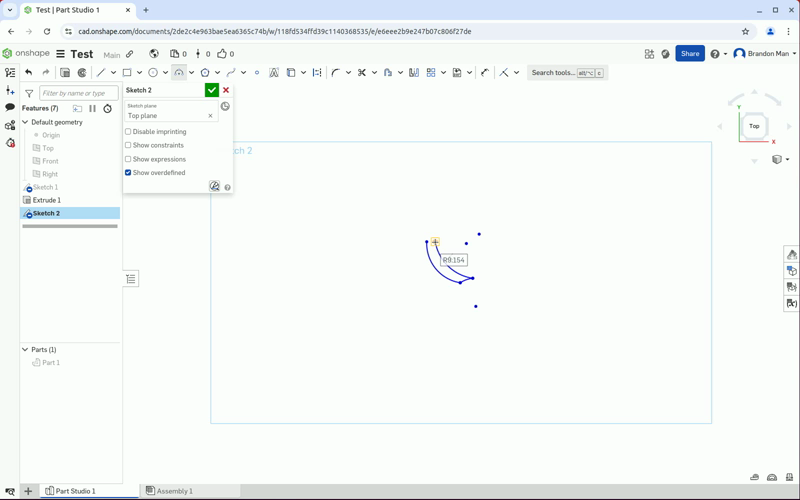
key_down(shift)
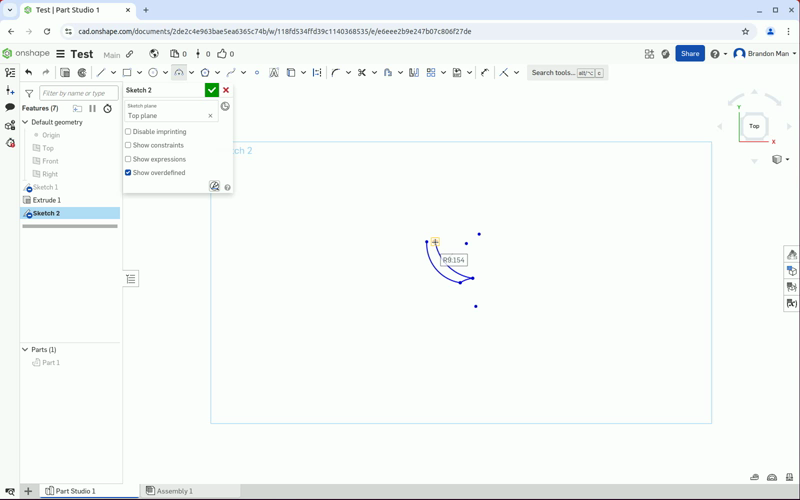
mouse_move(435, 193)
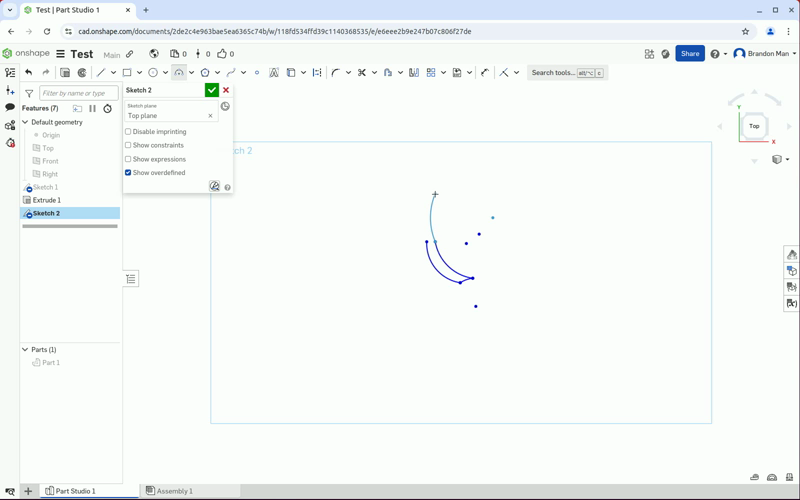
click(435, 193)
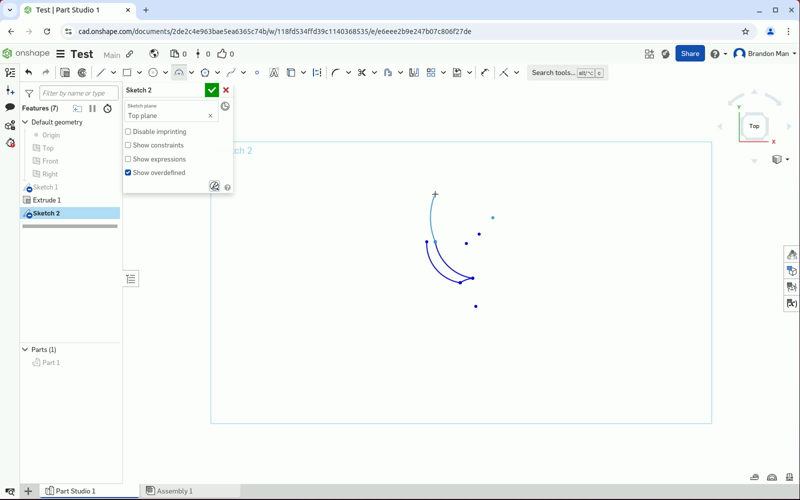
mouse_move(427, 217)
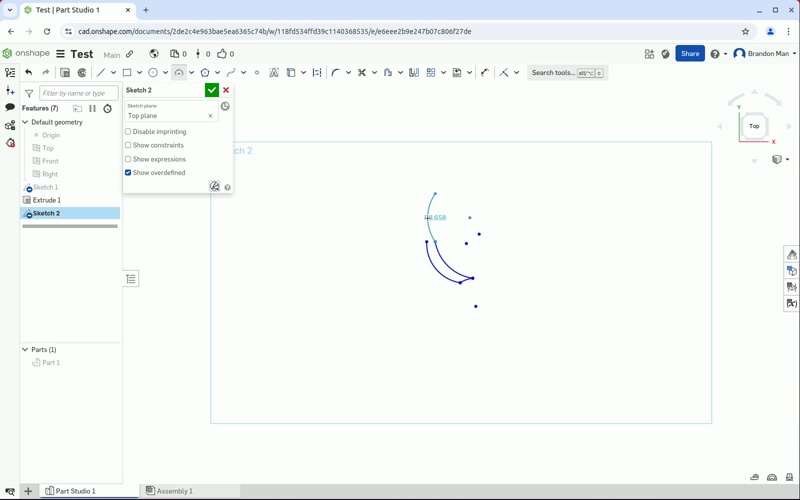
click(427, 217)
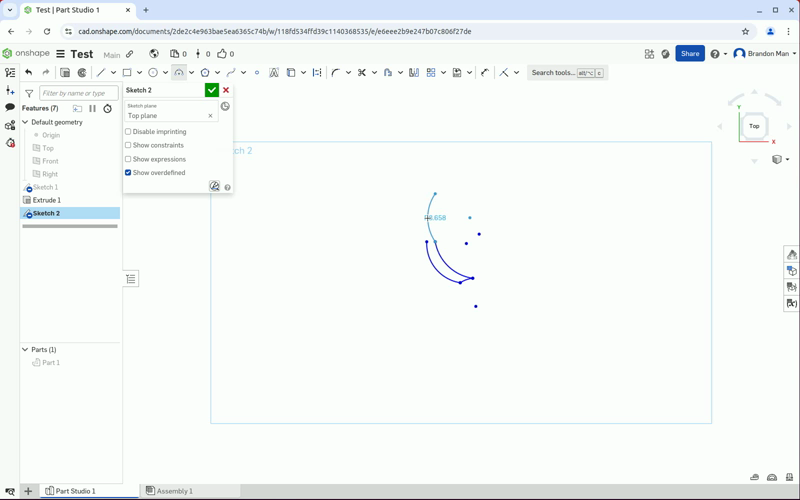
key_up(shift)
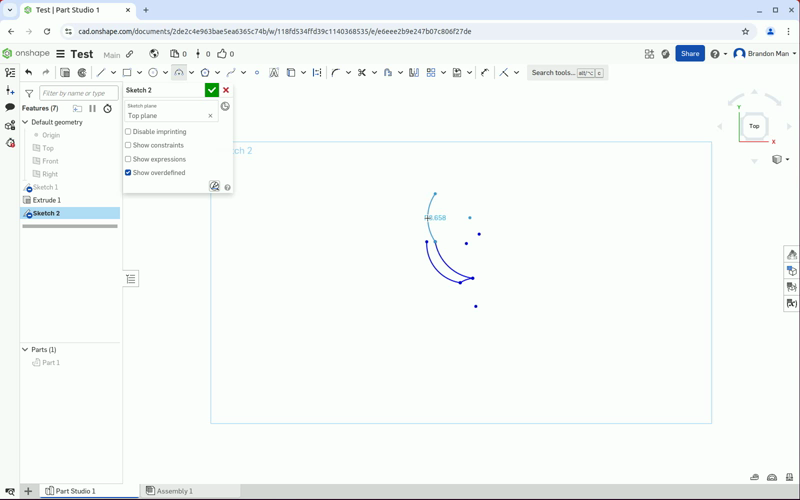
mouse_move(435, 193)
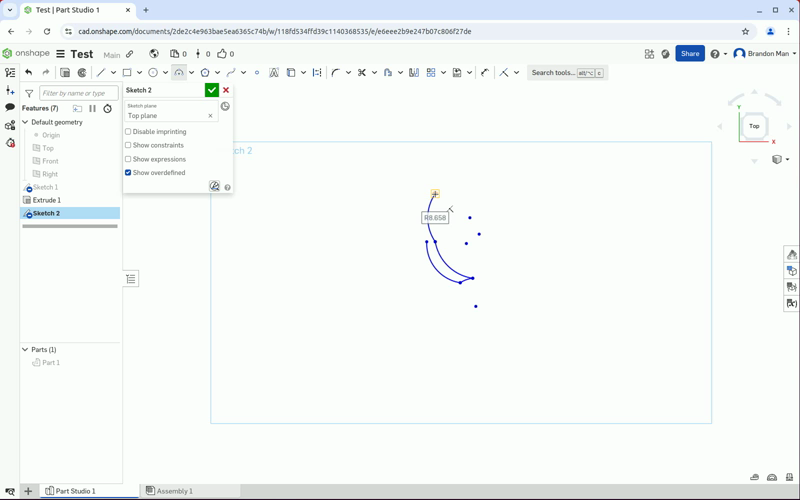
click(435, 193)
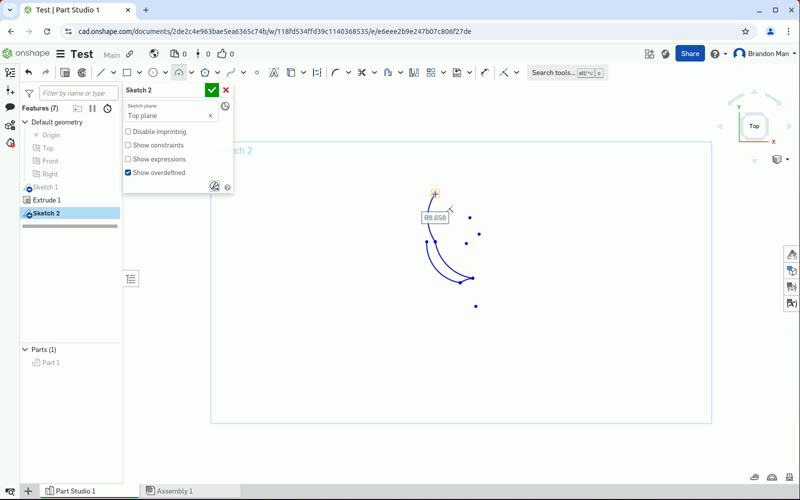
key_down(shift)
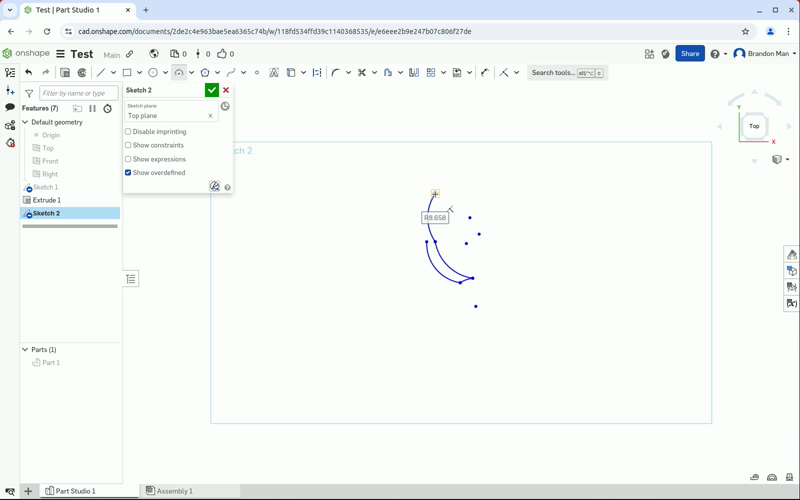
mouse_move(495, 191)
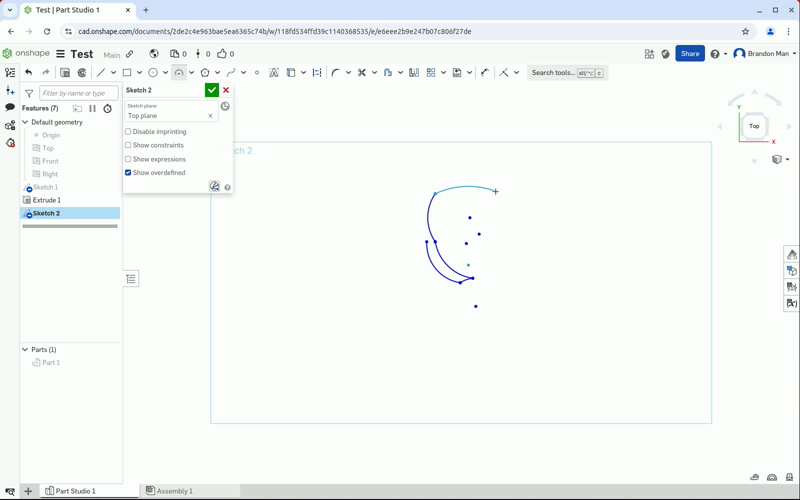
click(495, 191)
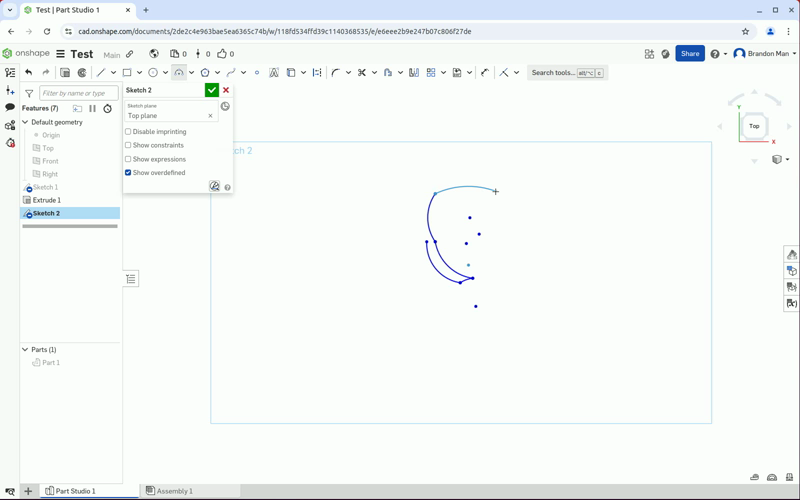
mouse_move(464, 177)
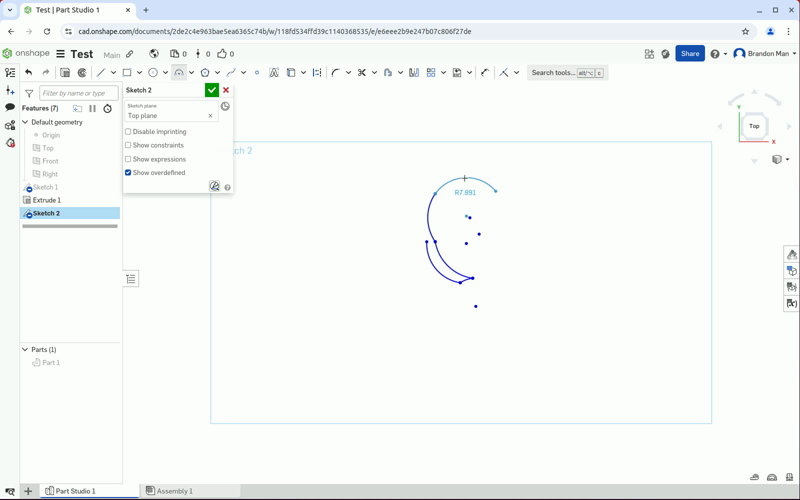
click(464, 177)
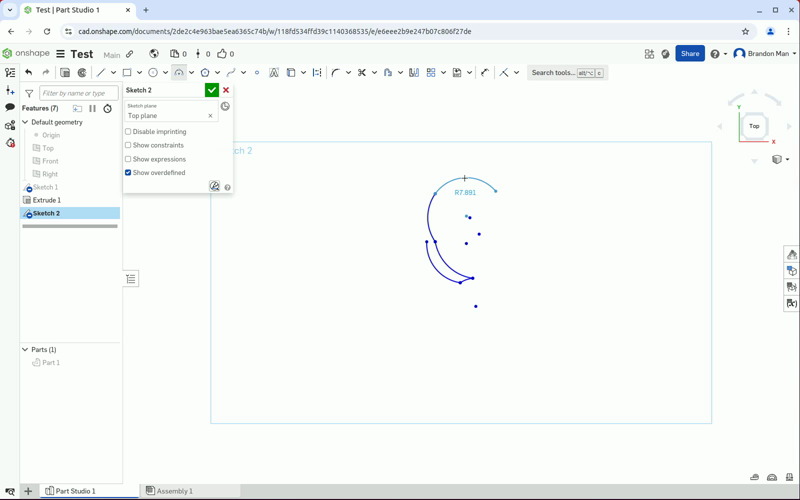
key_up(shift)
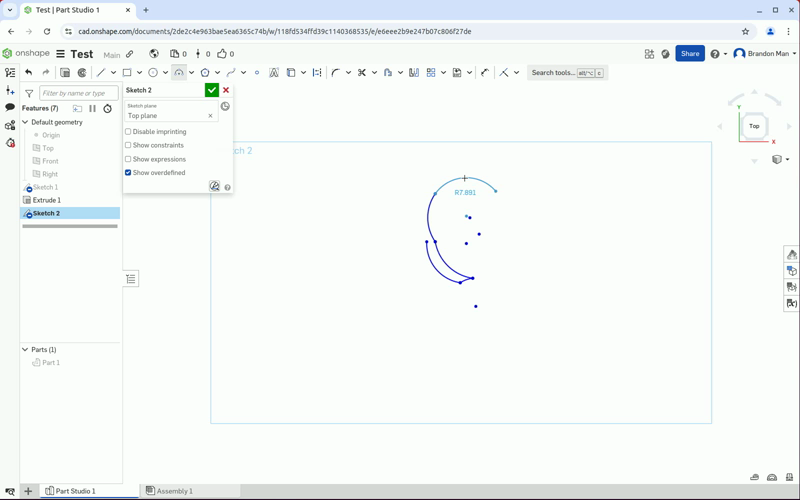
mouse_move(495, 191)
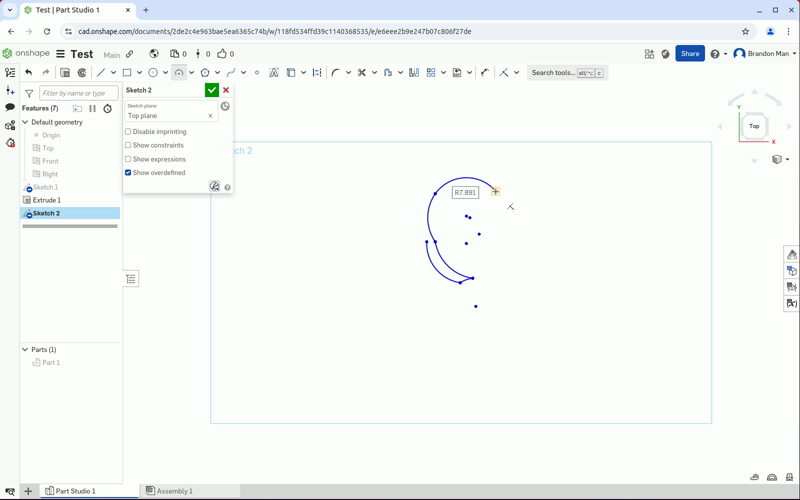
click(495, 191)
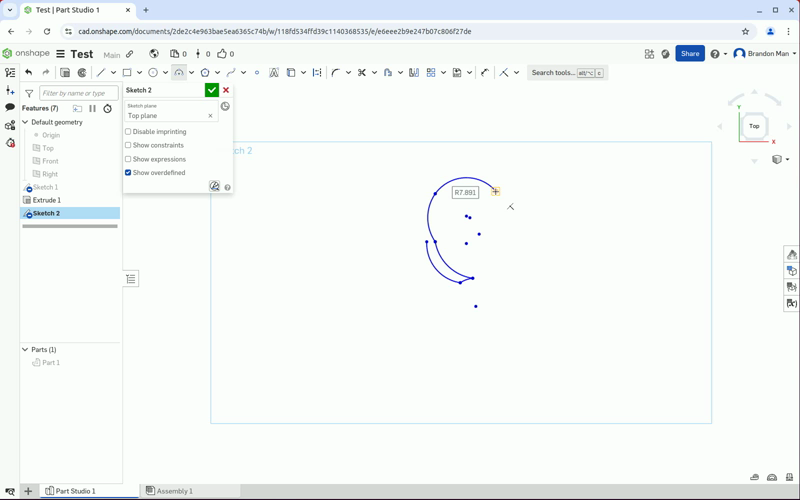
key_down(shift)
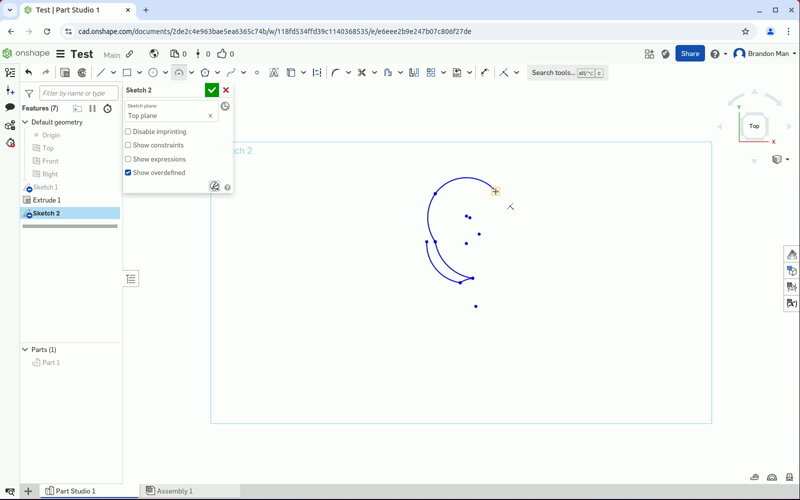
mouse_move(495, 183)
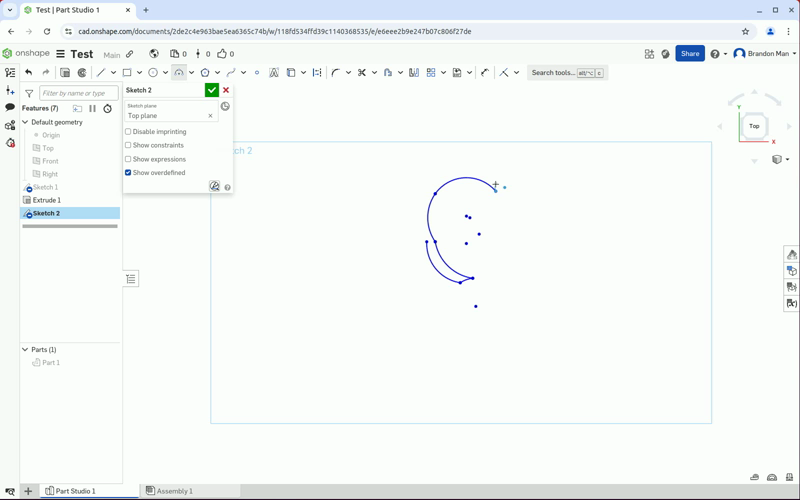
click(495, 183)
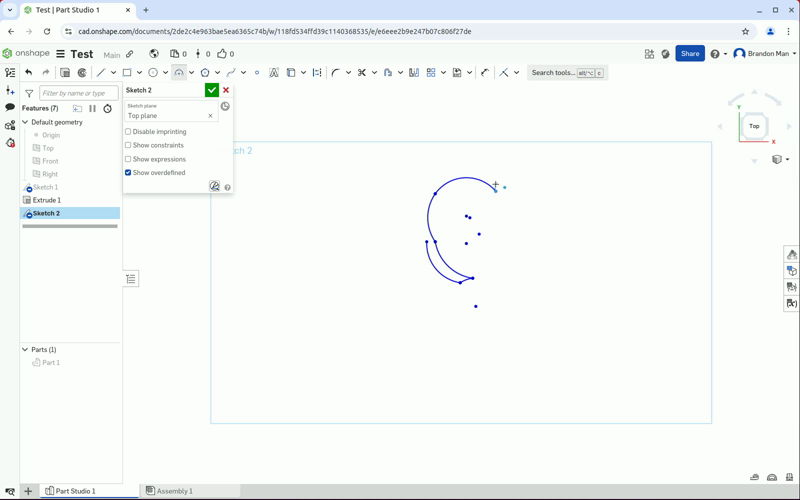
mouse_move(499, 187)
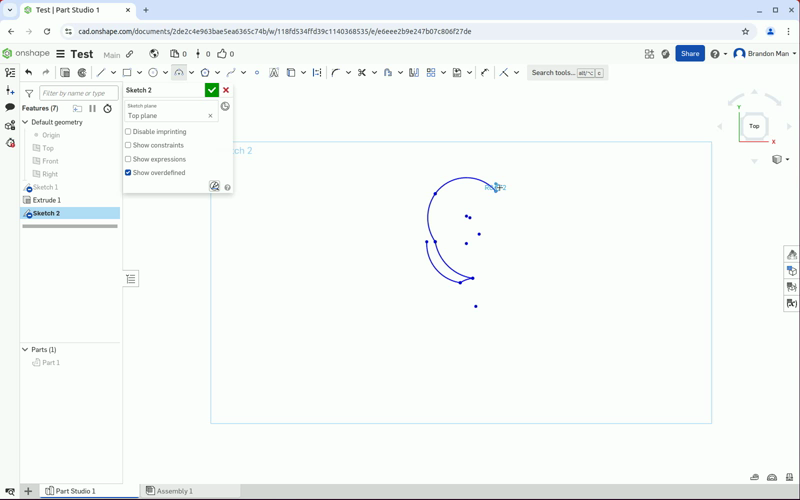
click(499, 187)
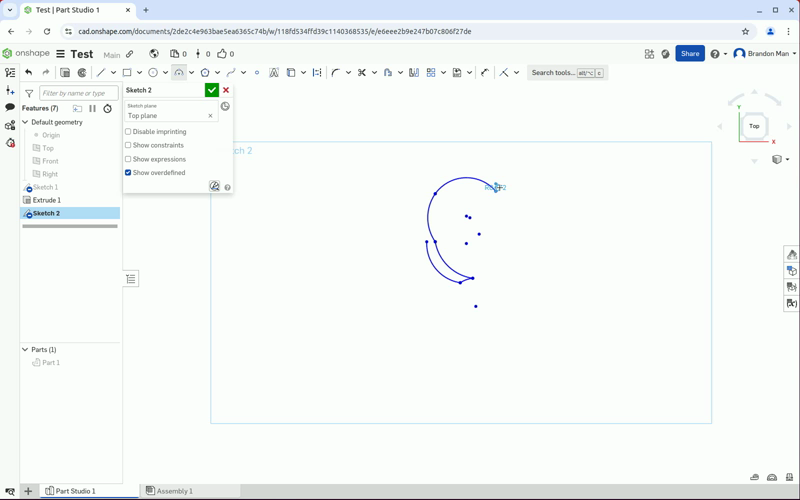
key_up(shift)
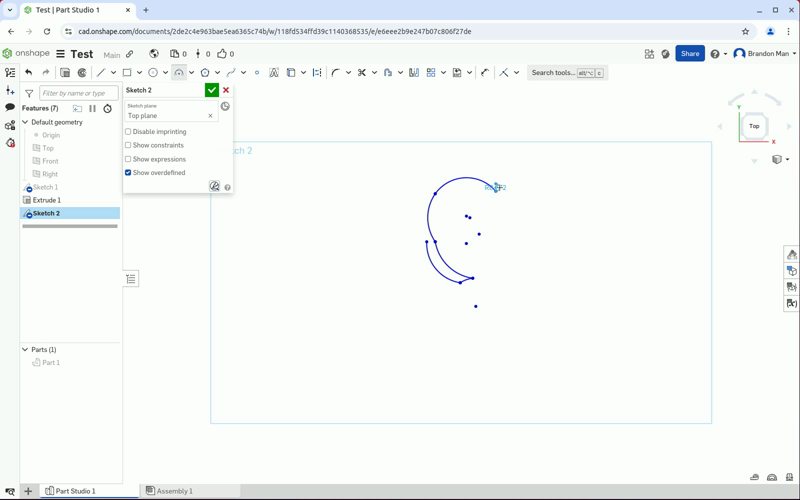
mouse_move(495, 183)
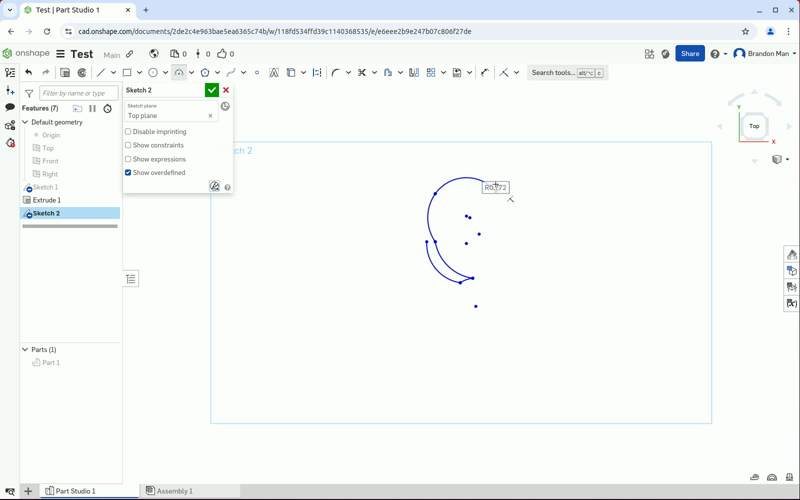
scroll(6)
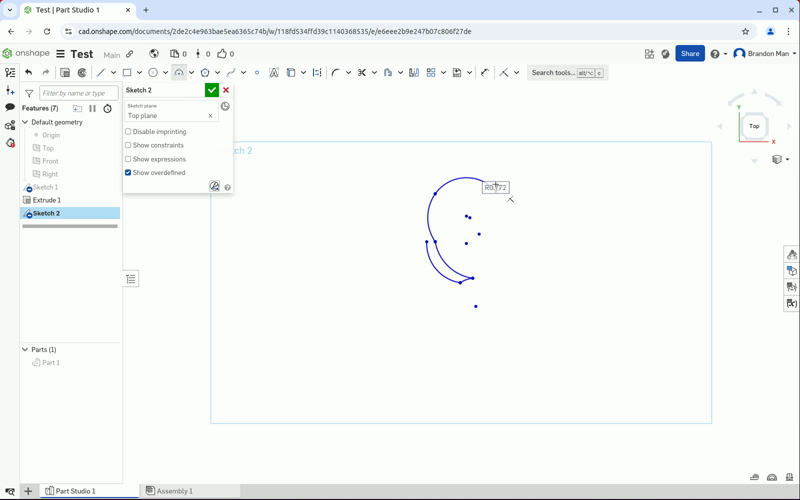
scroll(6)
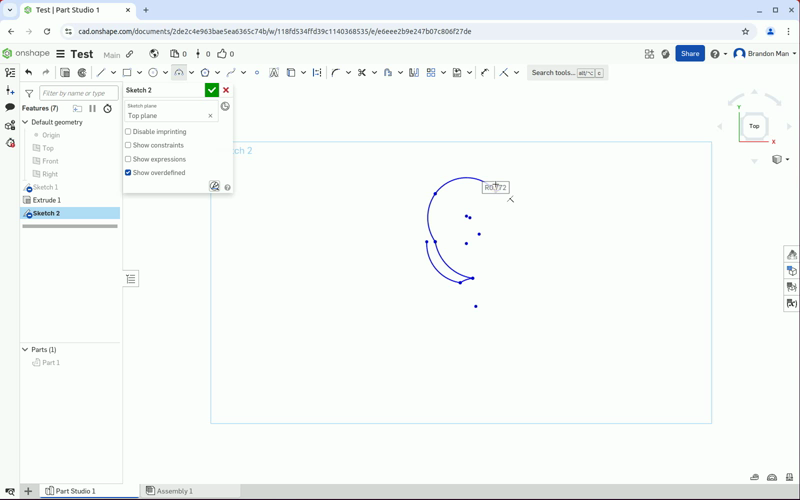
scroll(6)
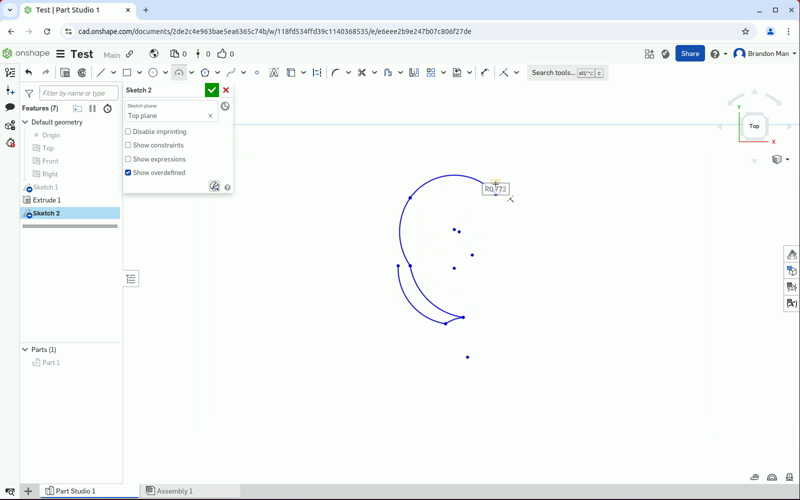
scroll(6)
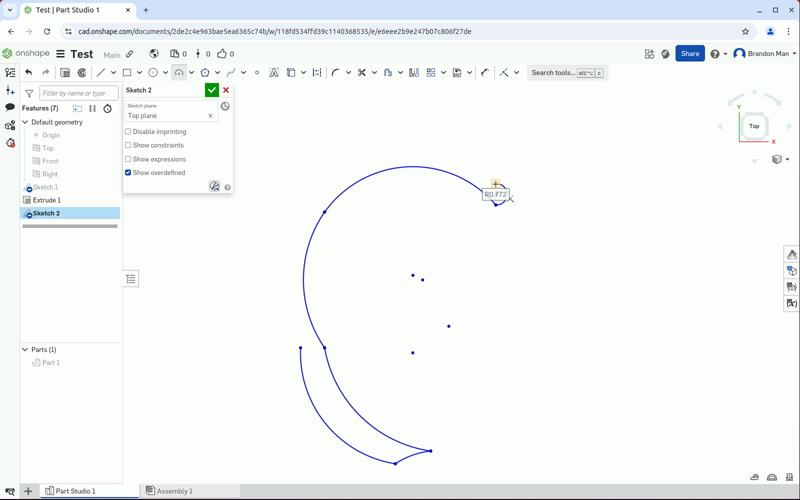
scroll(6)
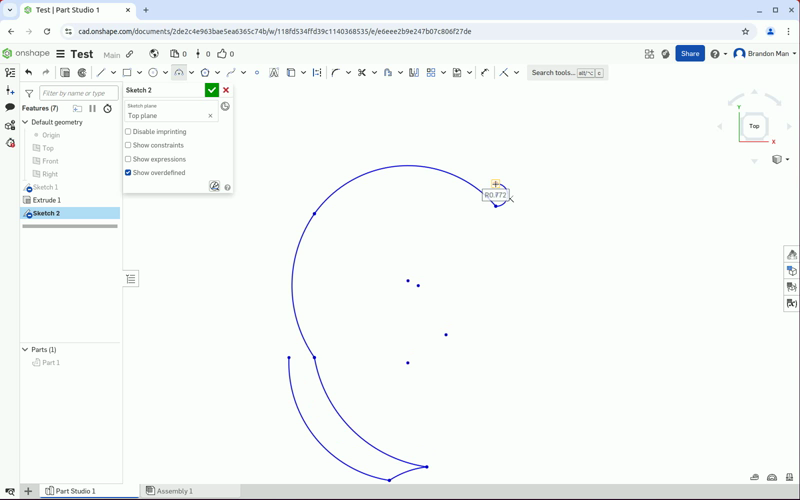
scroll(6)
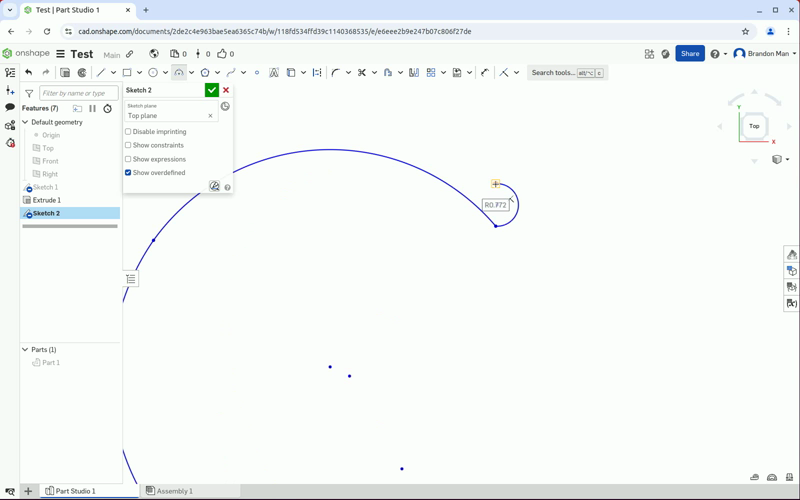
scroll(6)
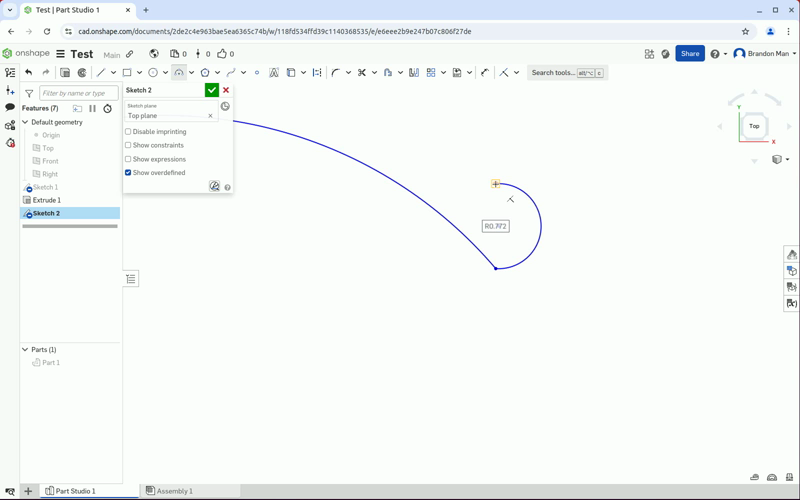
click(495, 183)
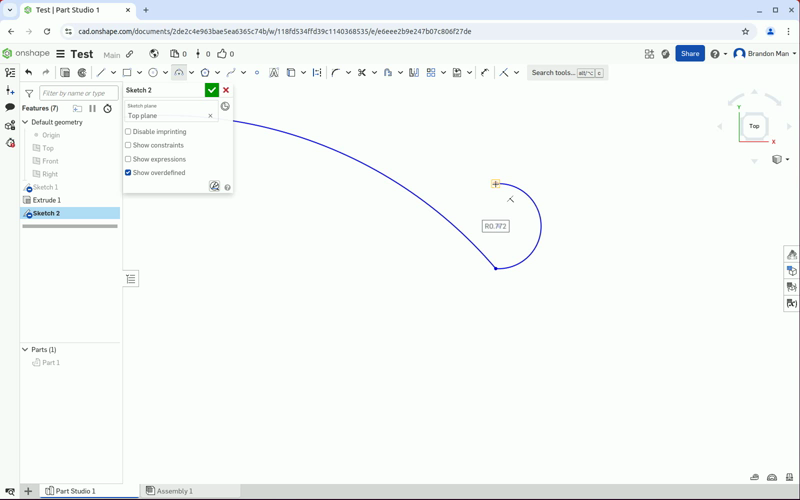
scroll(-6)
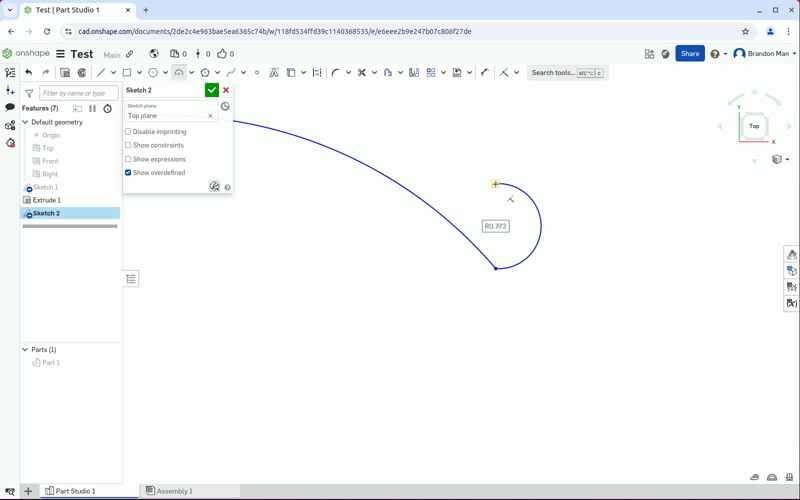
scroll(-6)
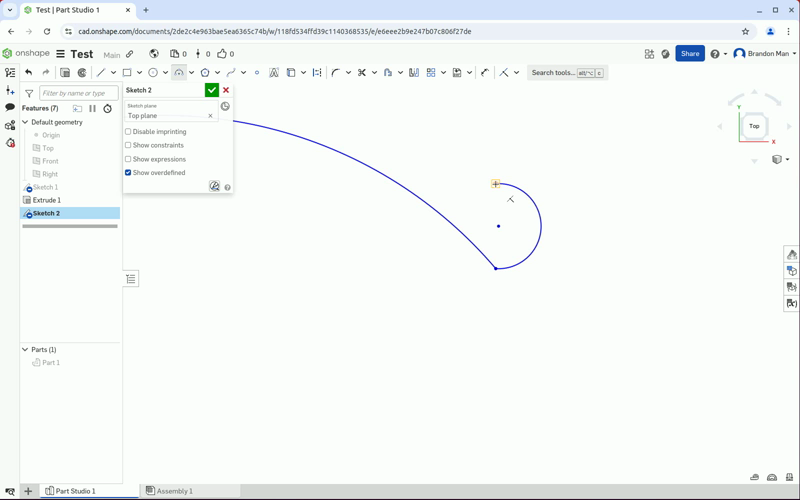
scroll(-6)
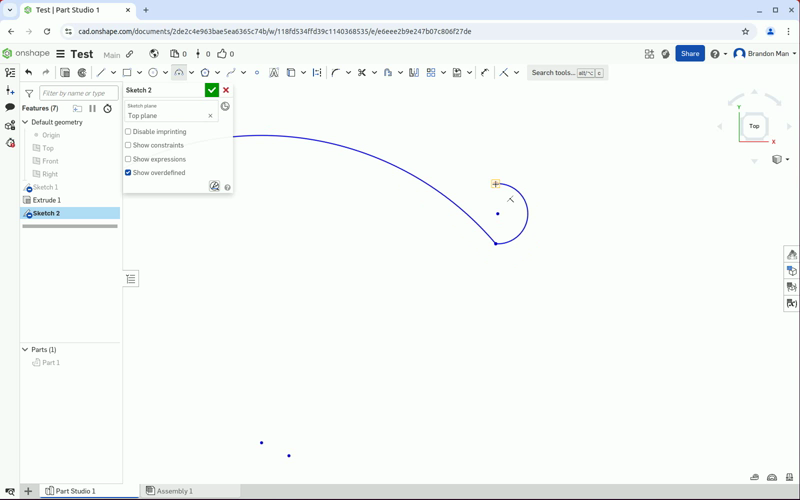
scroll(-6)
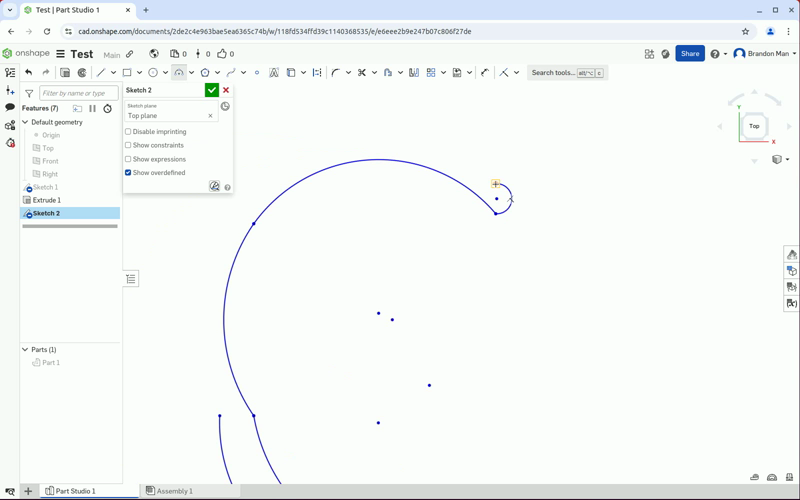
scroll(-6)
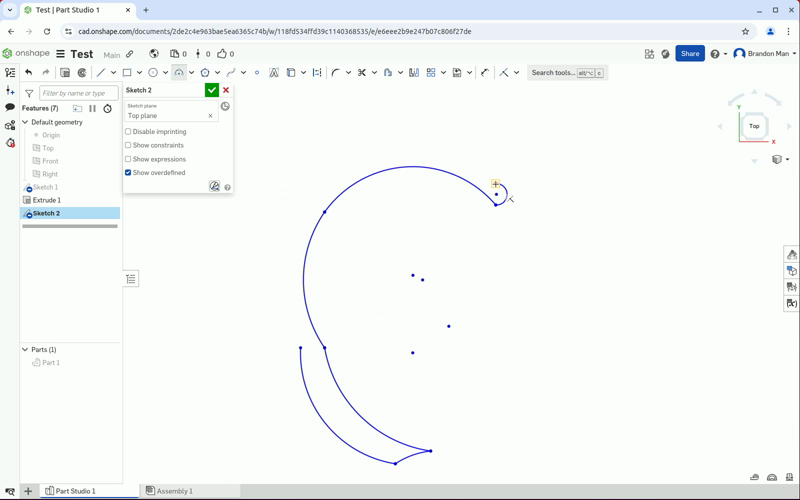
scroll(-6)
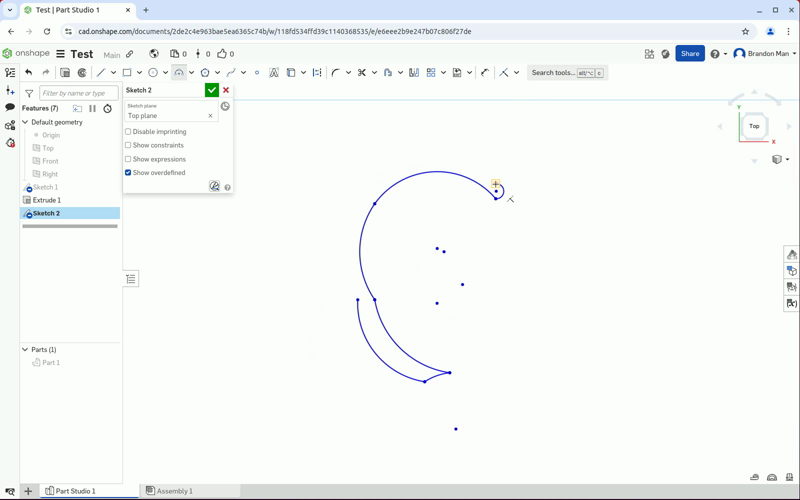
scroll(-6)
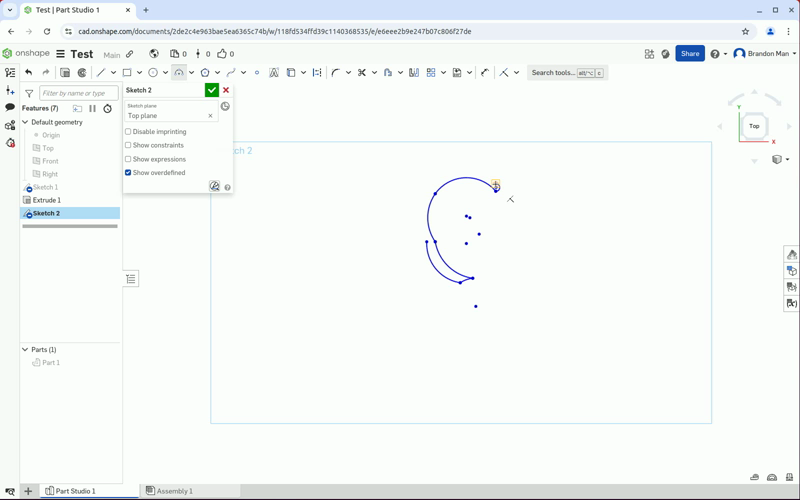
key_down(shift)
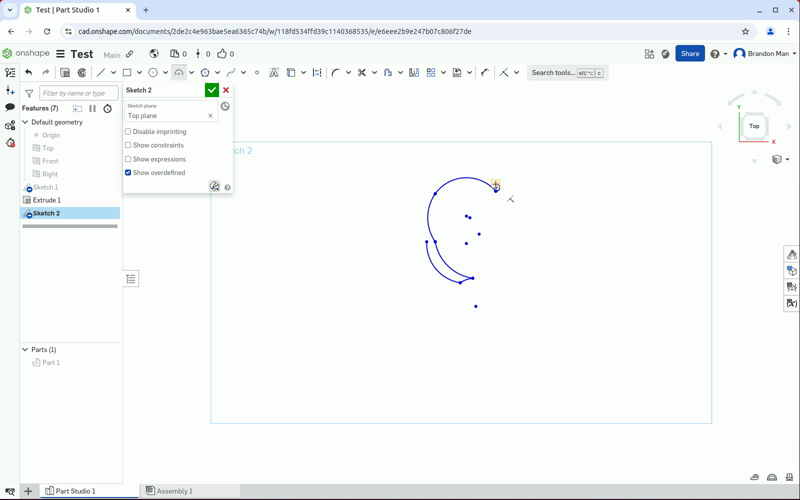
mouse_move(435, 183)
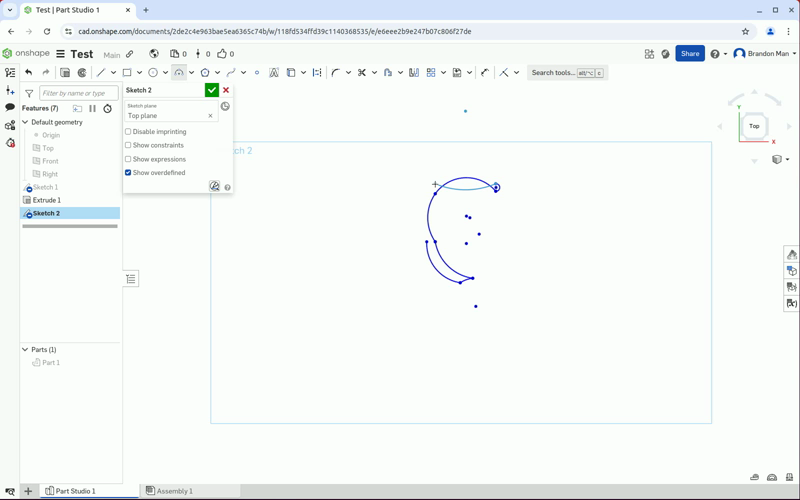
click(435, 183)
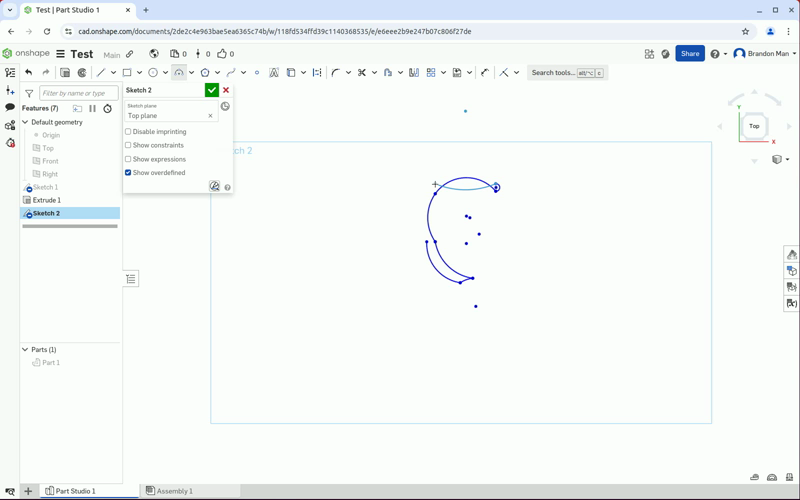
mouse_move(465, 170)
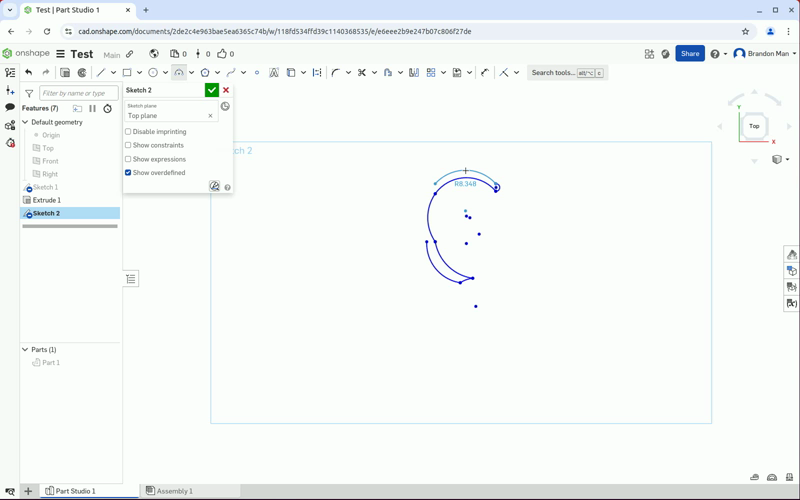
click(465, 170)
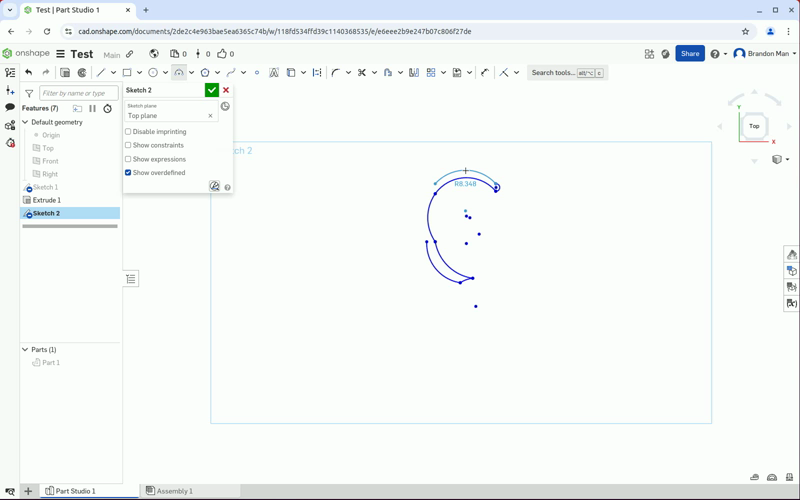
key_up(shift)
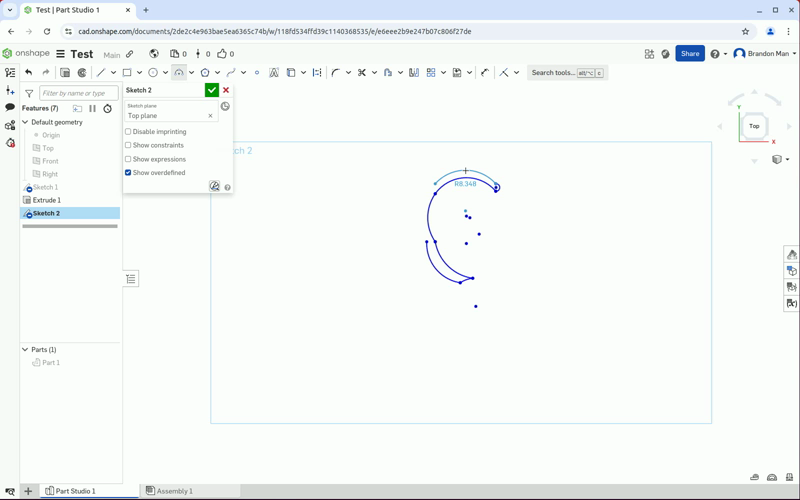
mouse_move(435, 183)
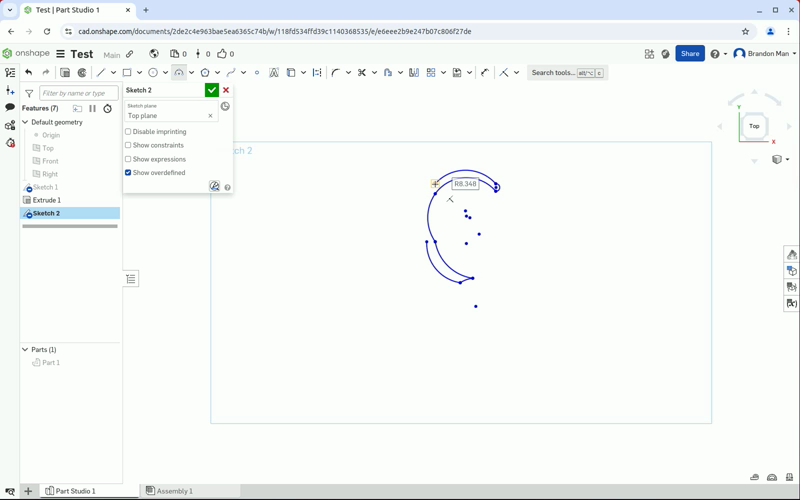
click(435, 183)
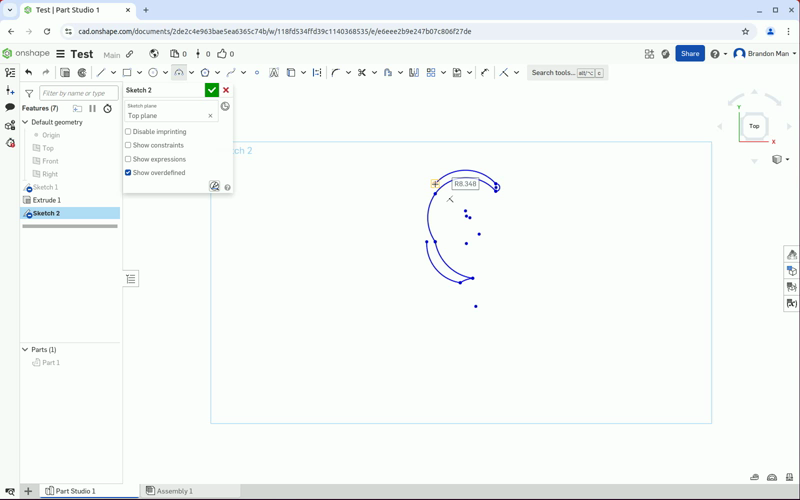
mouse_move(426, 241)
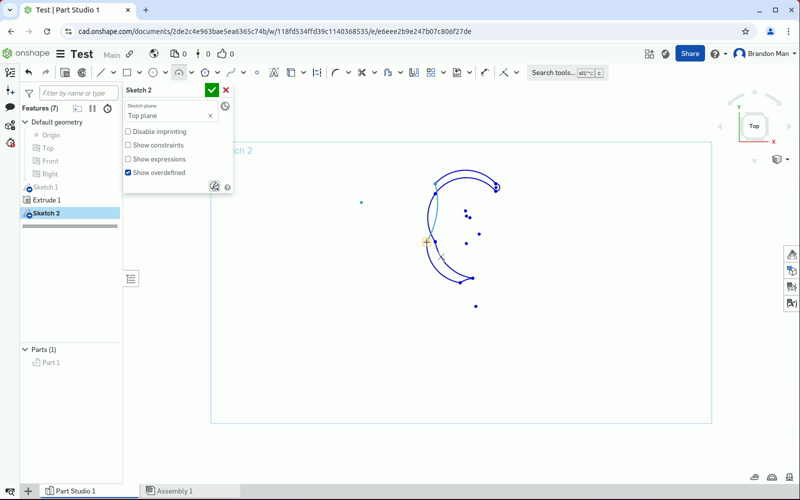
click(426, 241)
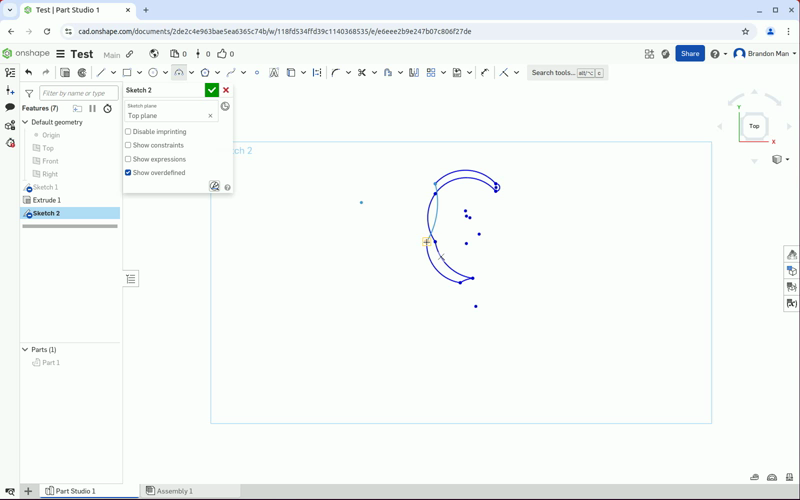
key_down(shift)
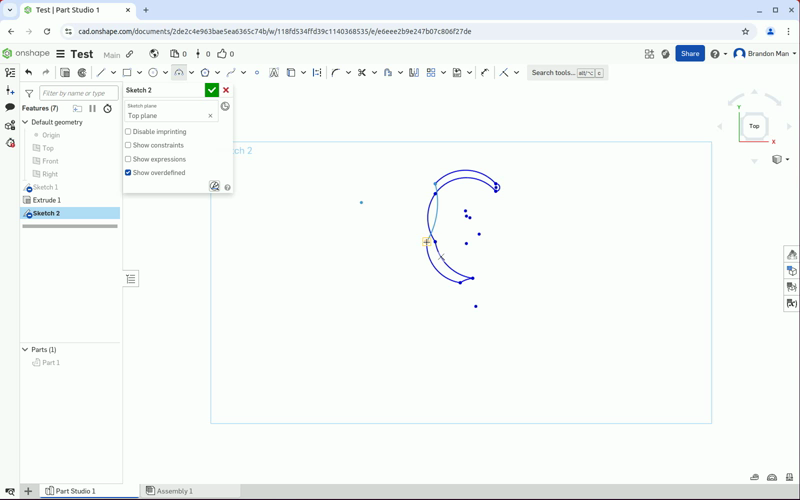
mouse_move(420, 211)
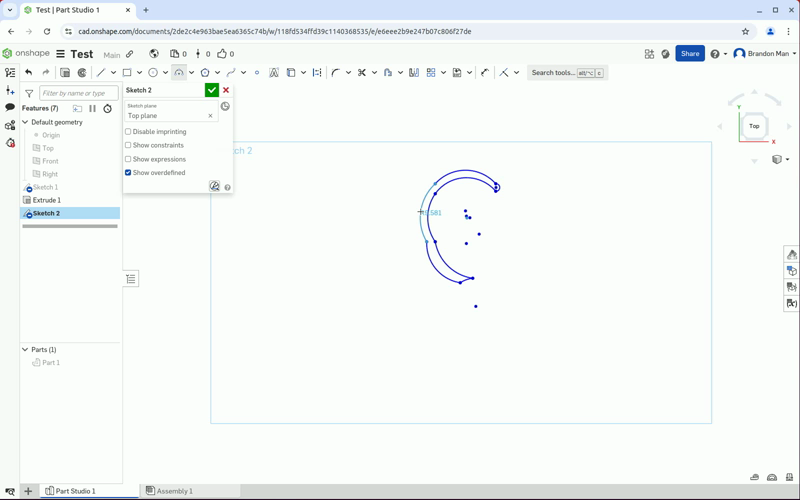
click(420, 211)
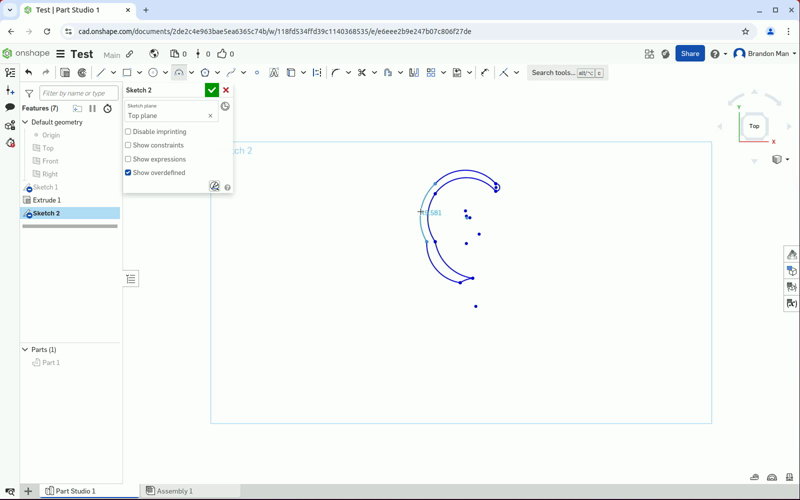
key_up(shift)
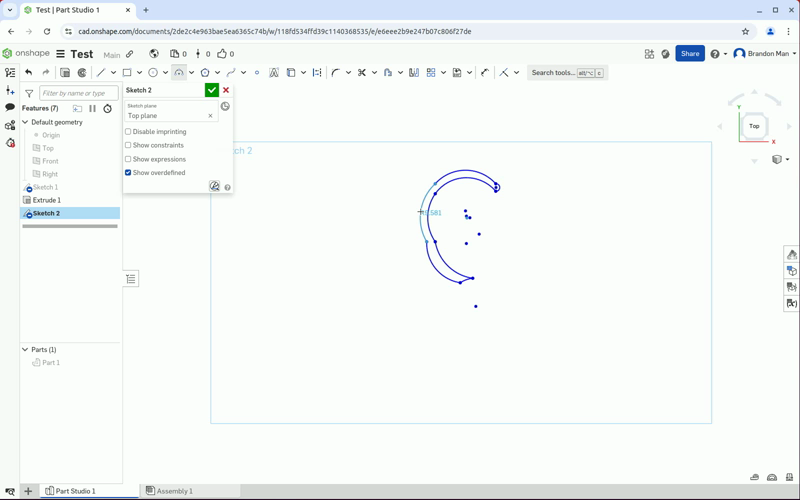
key(esc)
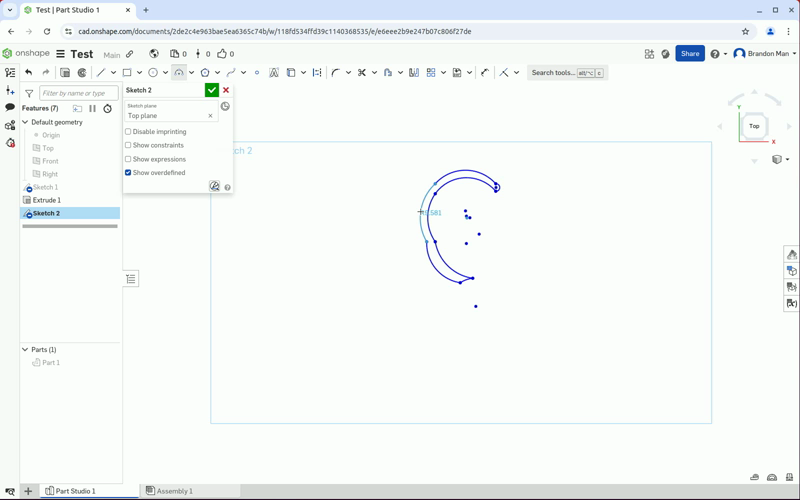
mouse_move(454, 222)
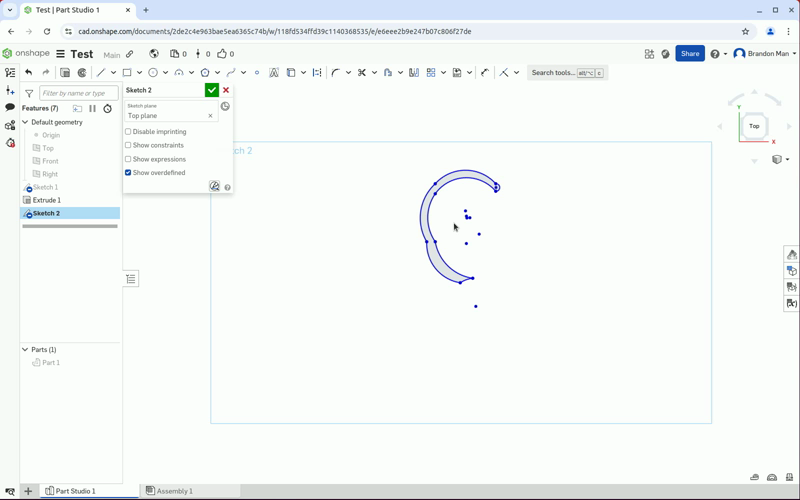
click(454, 222)
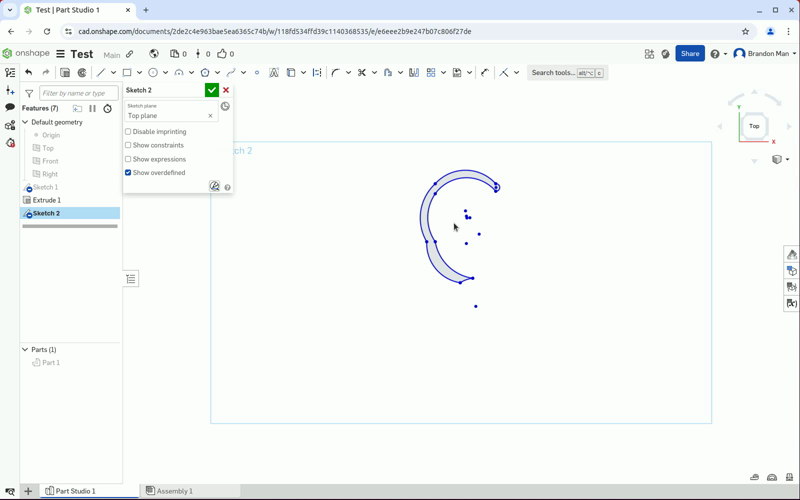
mouse_move(73, 352)
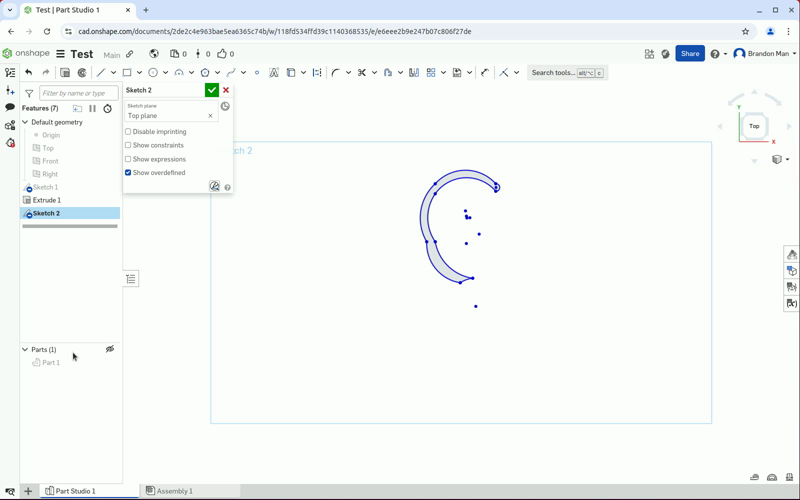
key(shift+y)
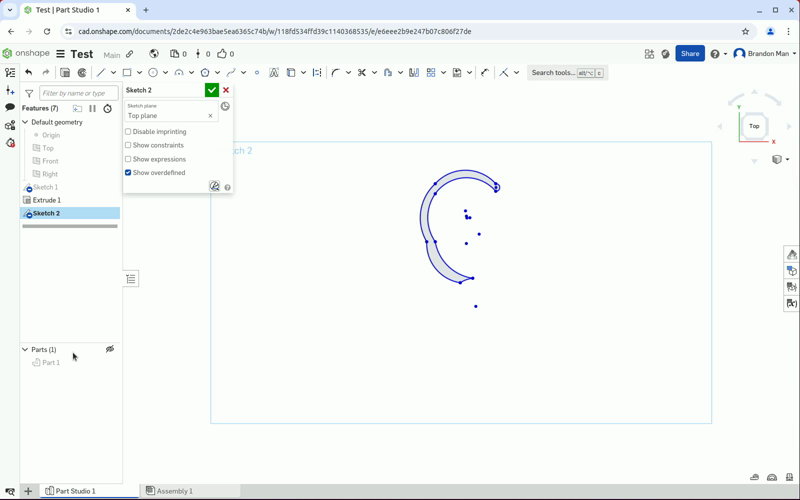
key(shift+e)
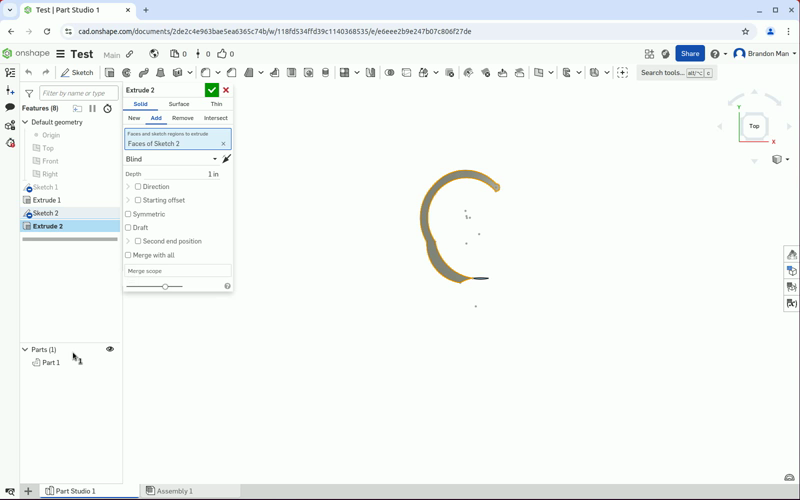
mouse_move(143, 106)
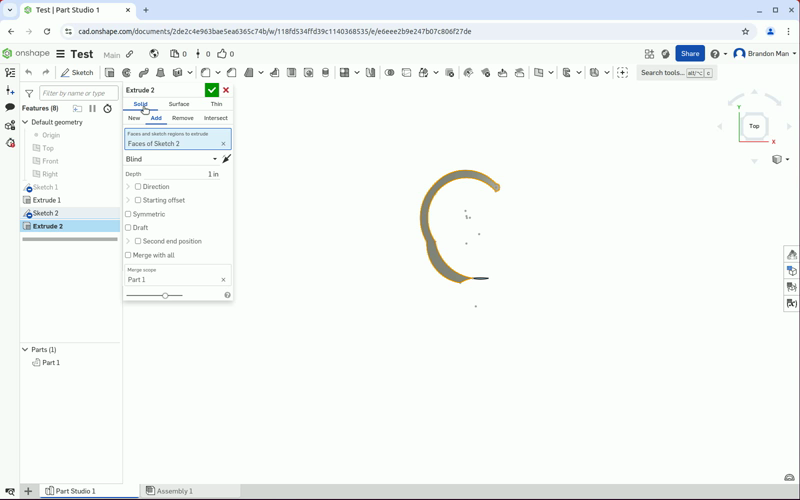
click(143, 106)
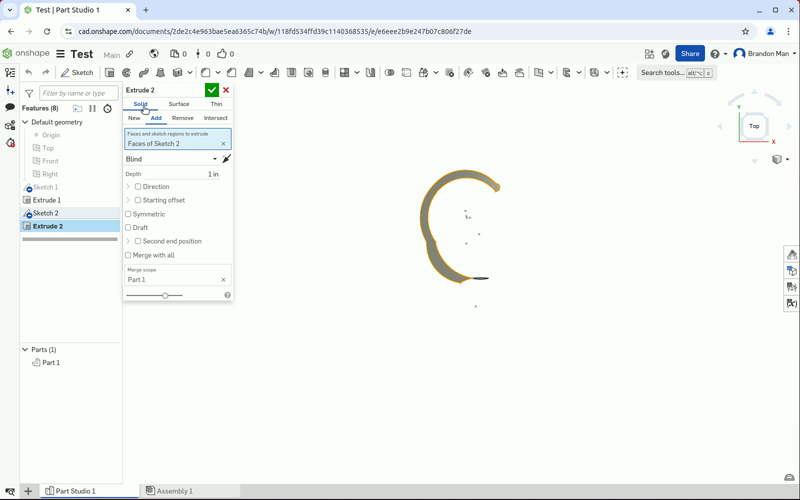
mouse_move(137, 120)
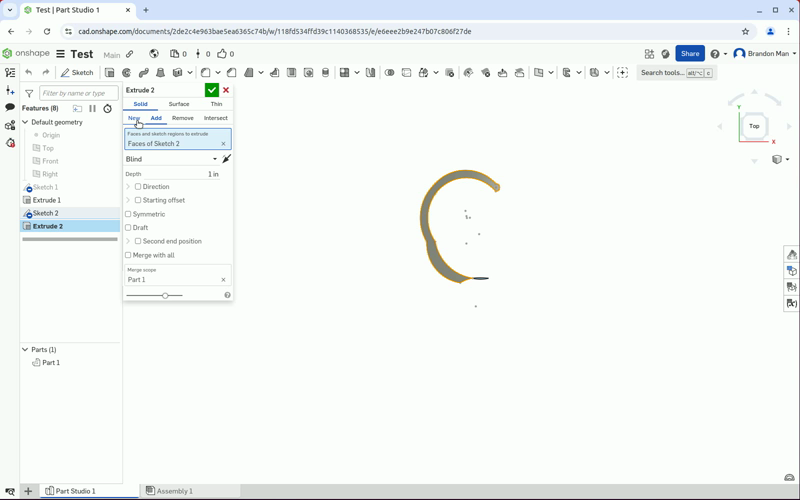
click(137, 120)
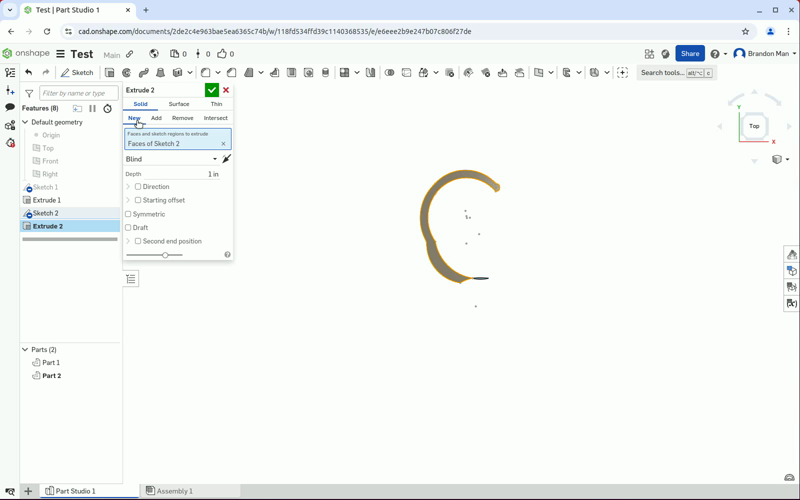
key(tab, 4)
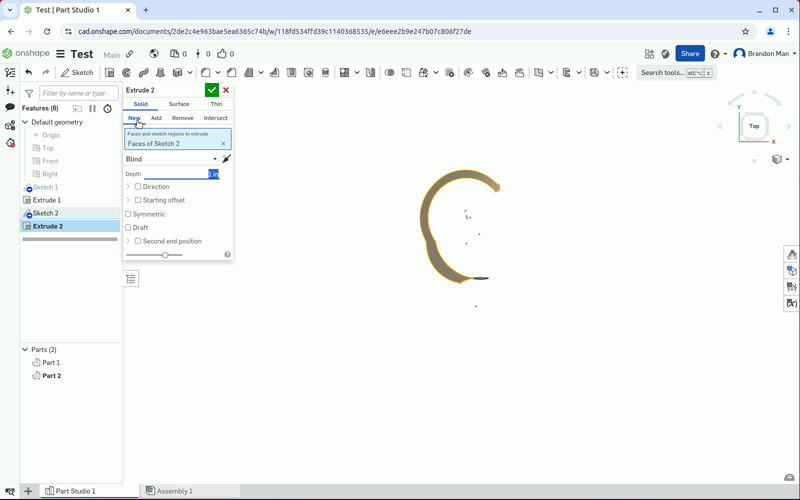
text(5.536)
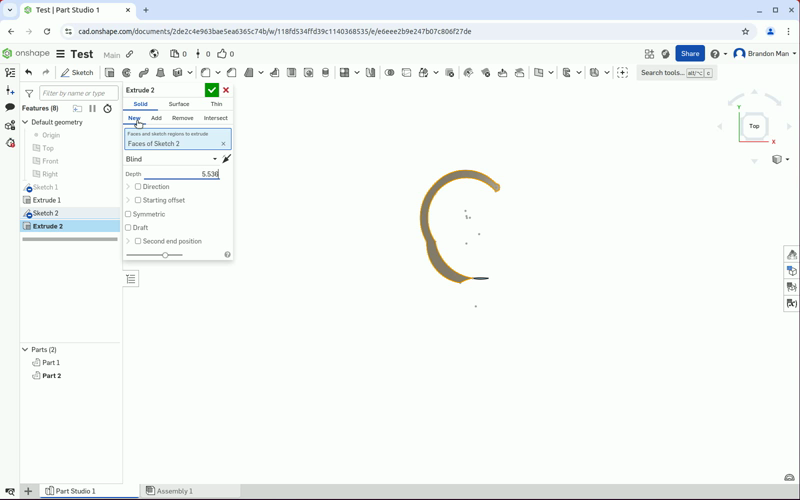
key(enter)
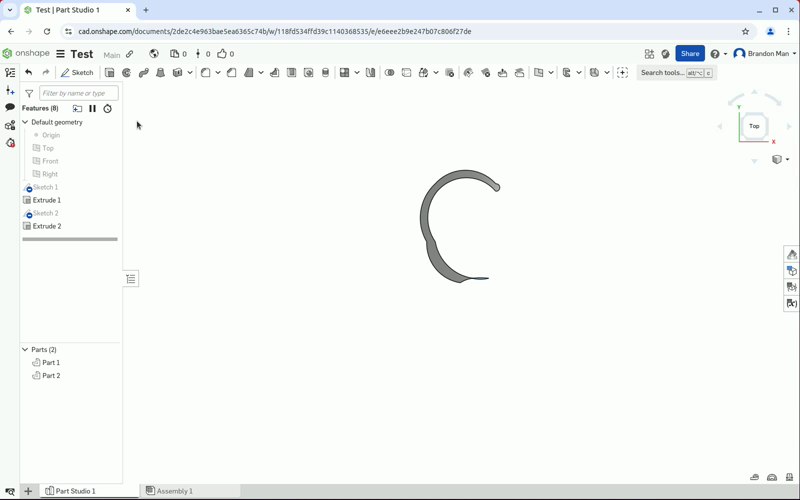
key(shift+h)
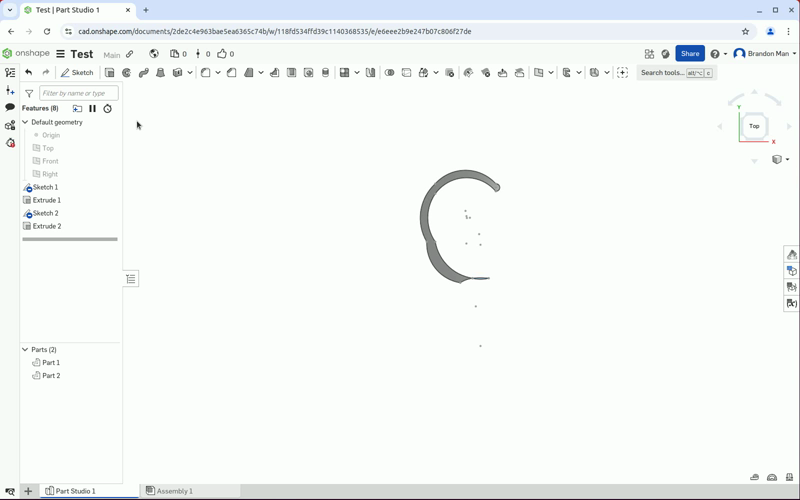
key(shift+h)
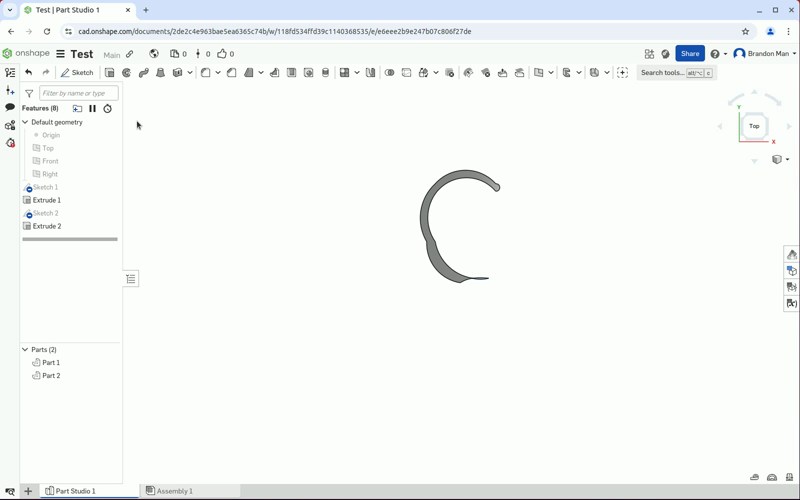
mouse_move(73, 189)
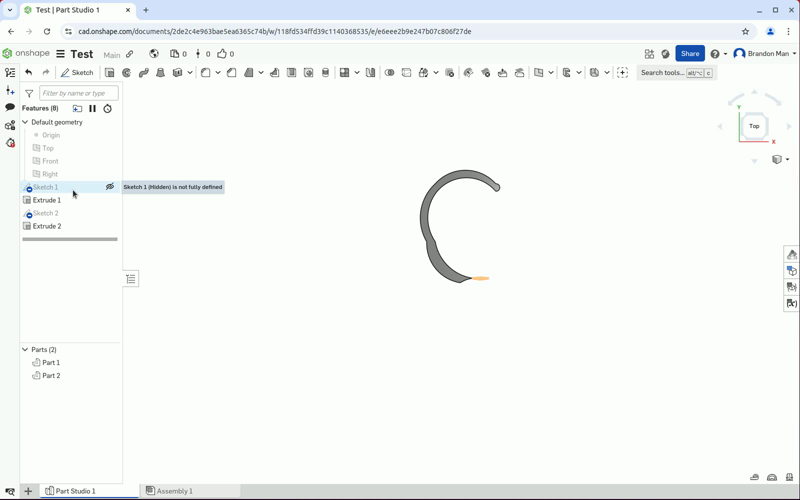
click(73, 189)
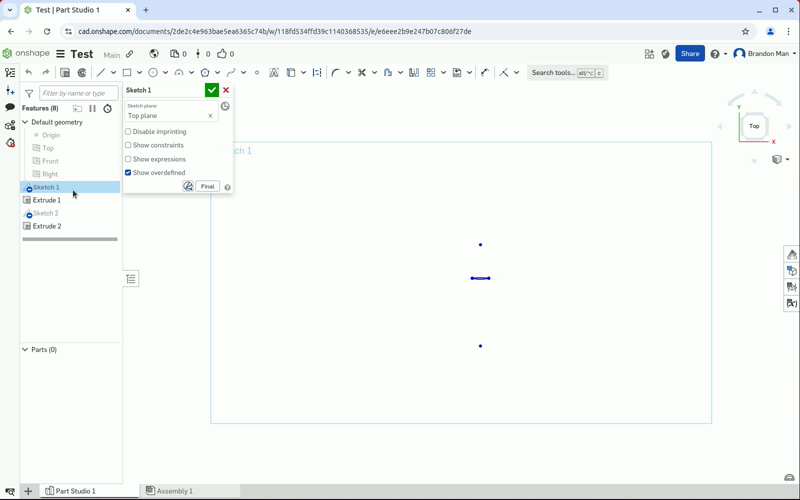
mouse_move(229, 92)
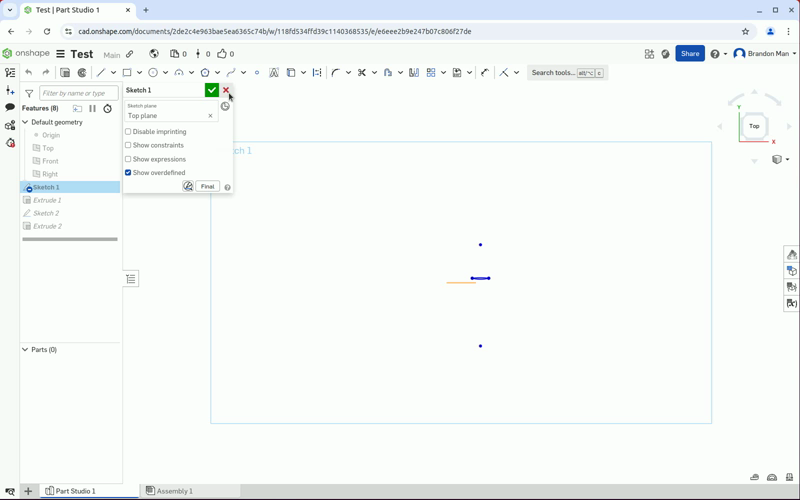
click(229, 92)
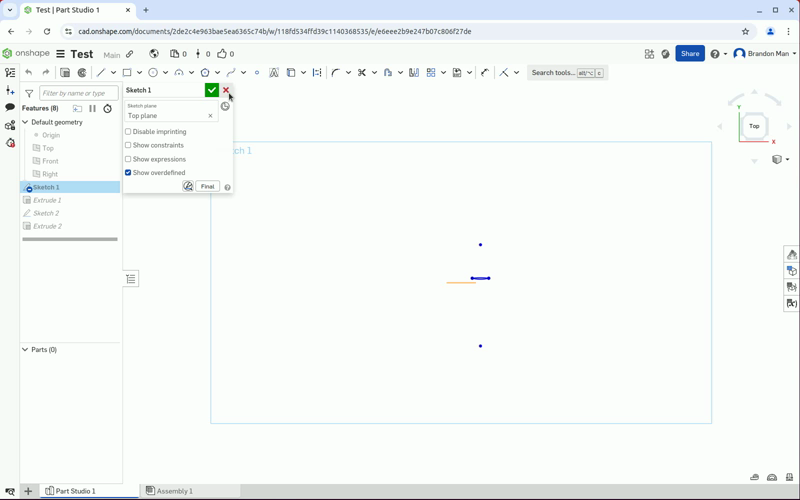
key(shift+s)
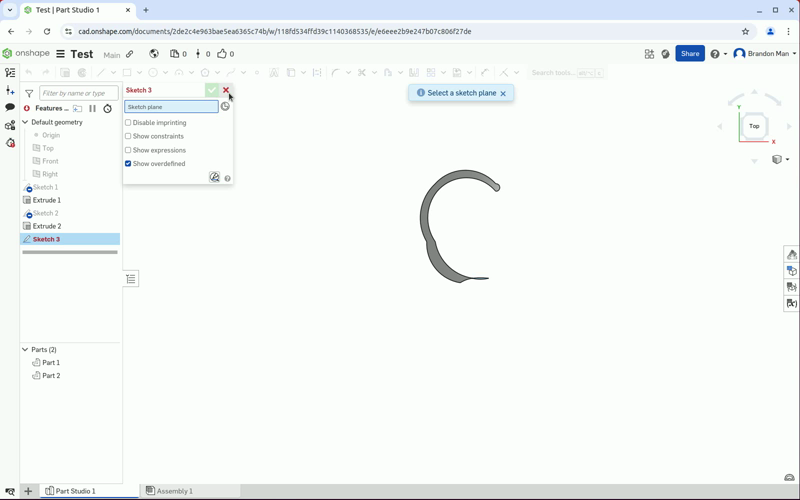
mouse_move(73, 150)
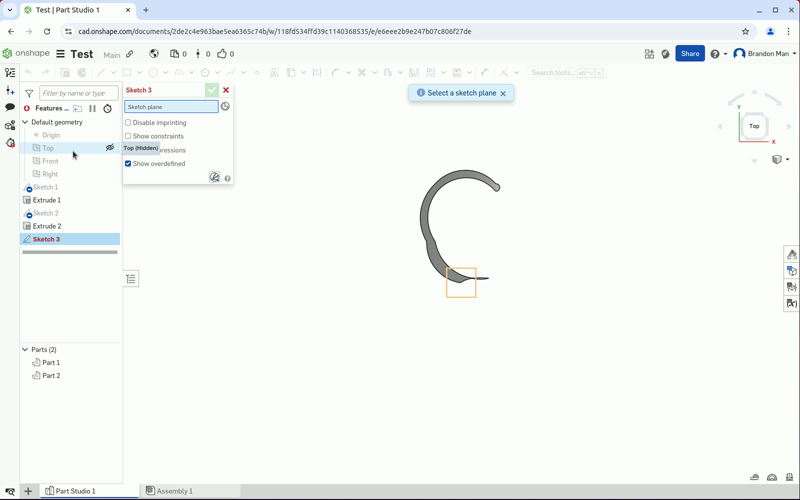
click(73, 150)
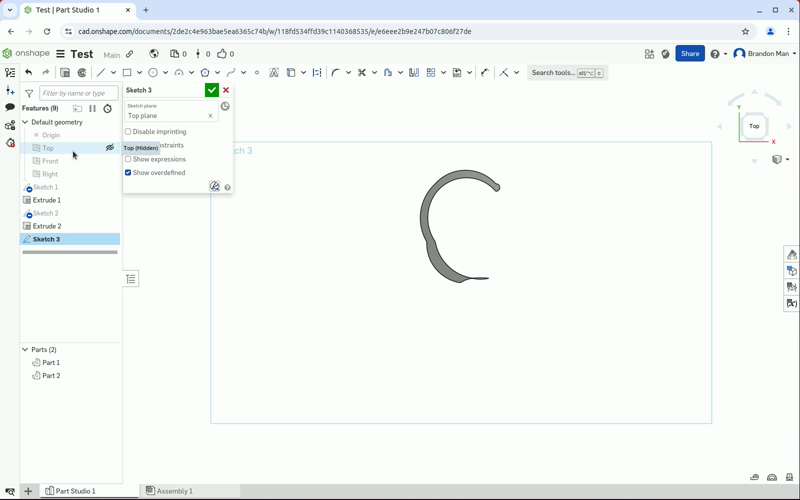
mouse_move(73, 352)
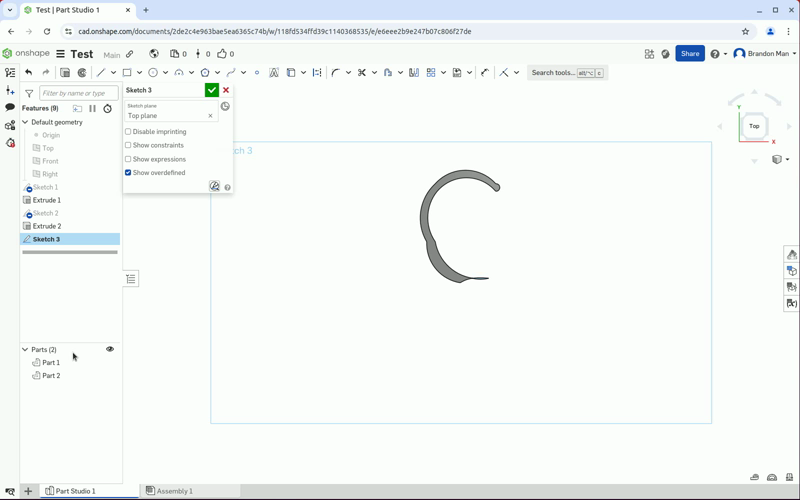
key(y)
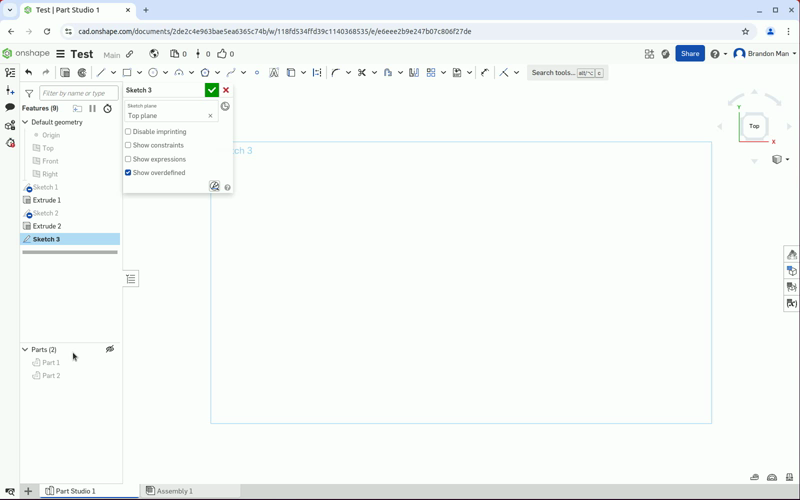
key(a)
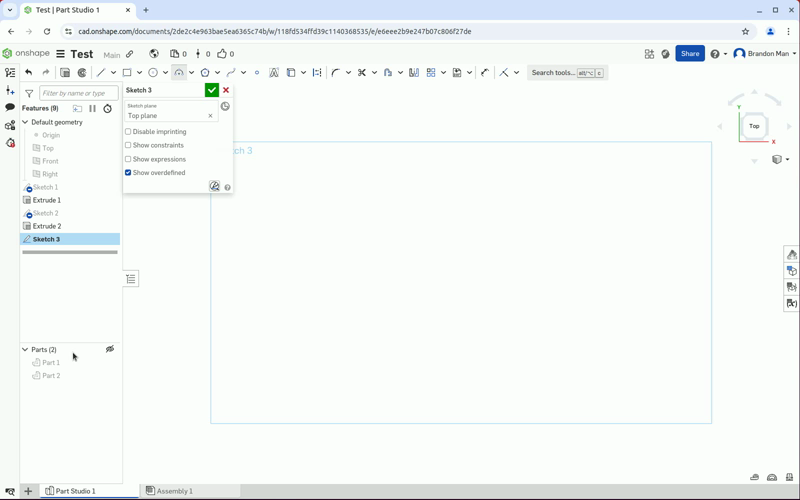
key_down(shift)
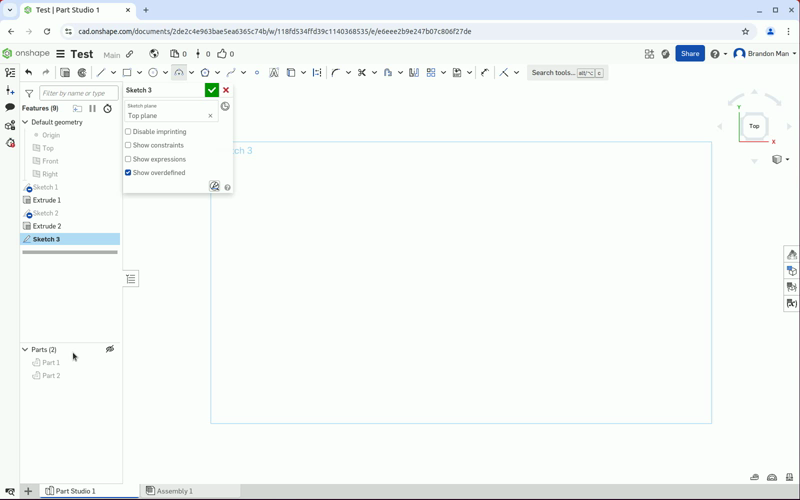
mouse_move(434, 326)
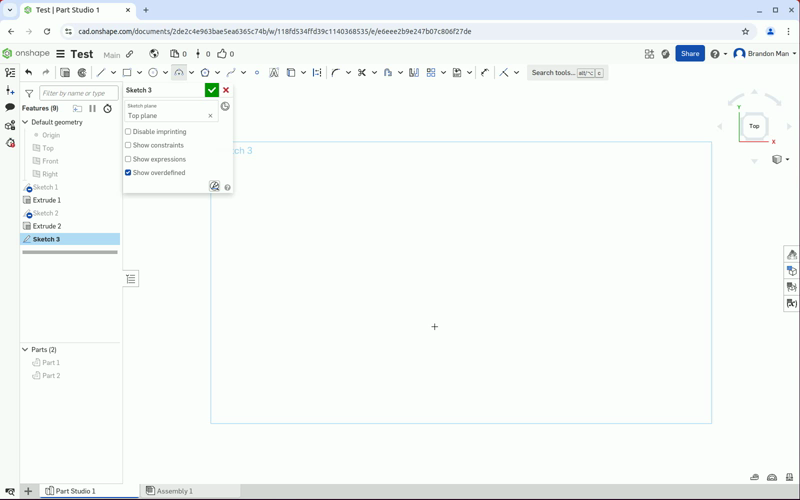
click(434, 326)
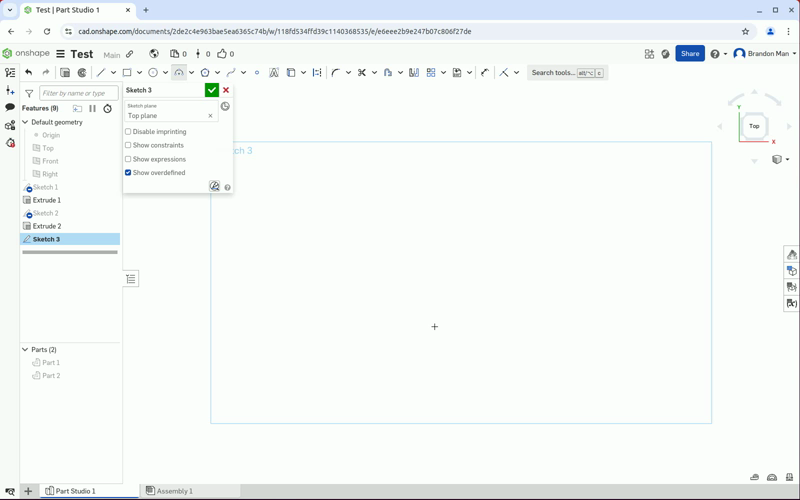
key_up(shift)
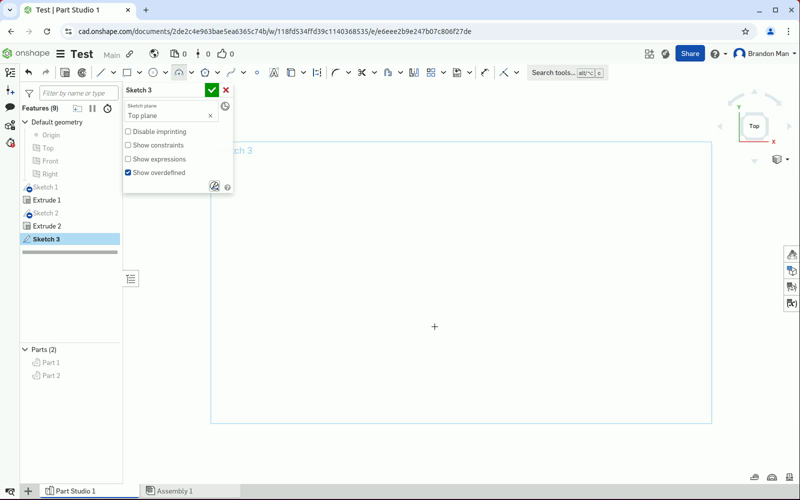
key_down(shift)
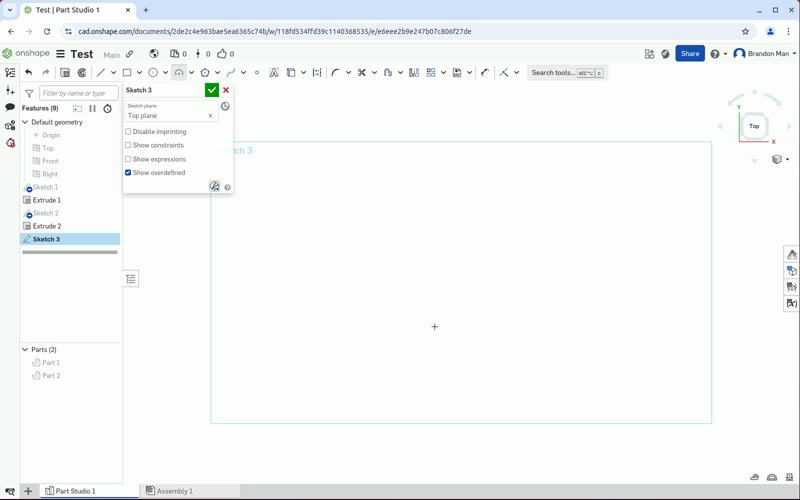
mouse_move(476, 353)
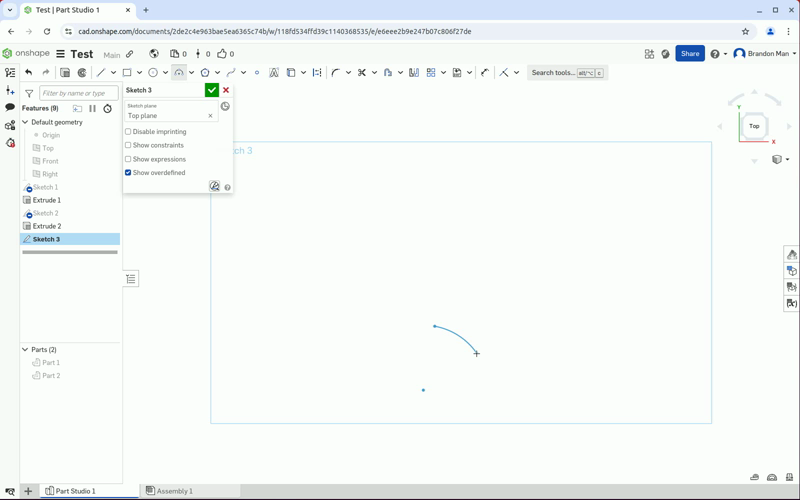
click(476, 353)
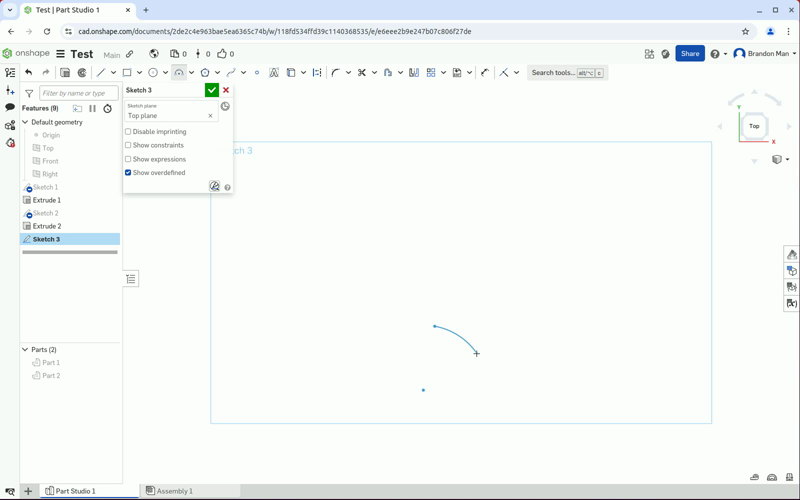
mouse_move(446, 354)
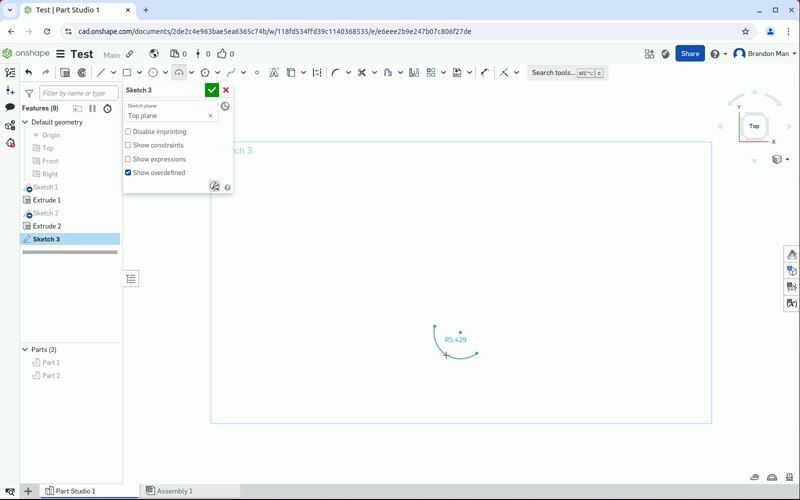
click(446, 354)
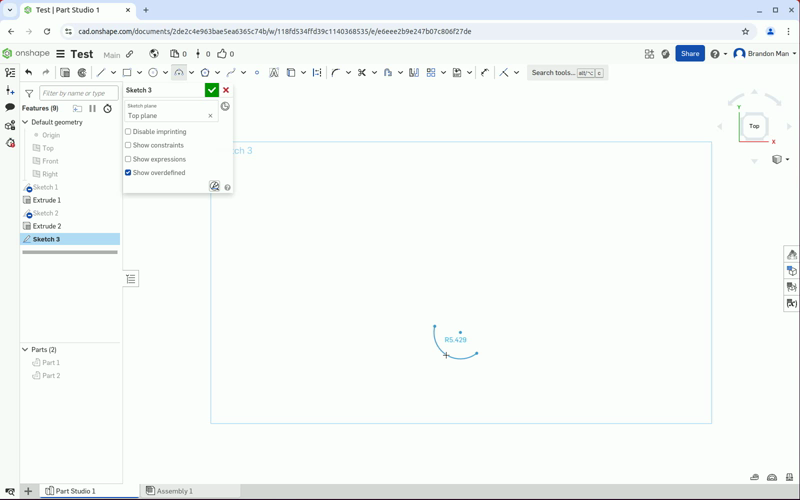
key_up(shift)
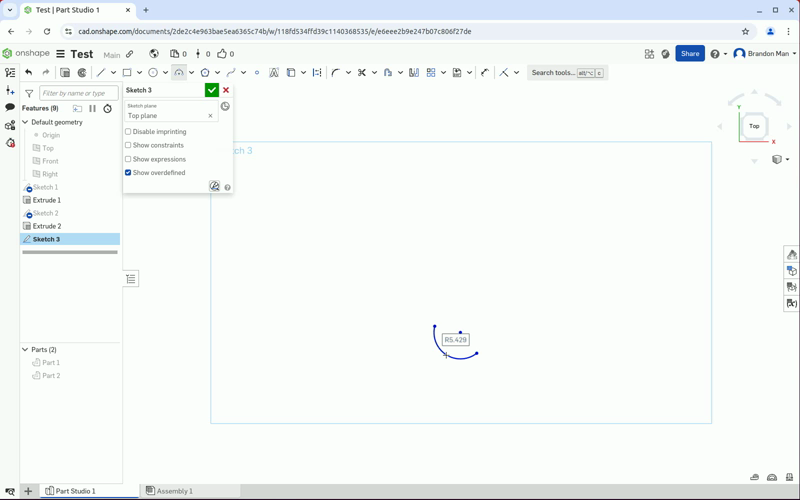
mouse_move(476, 353)
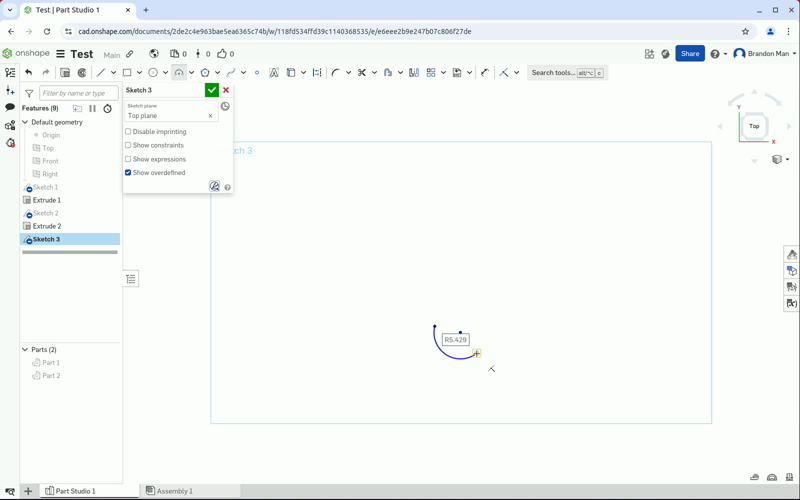
click(476, 353)
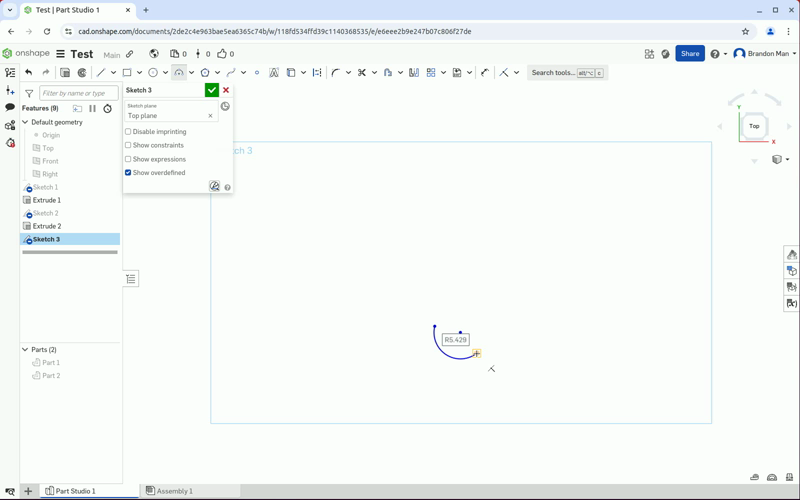
key_down(shift)
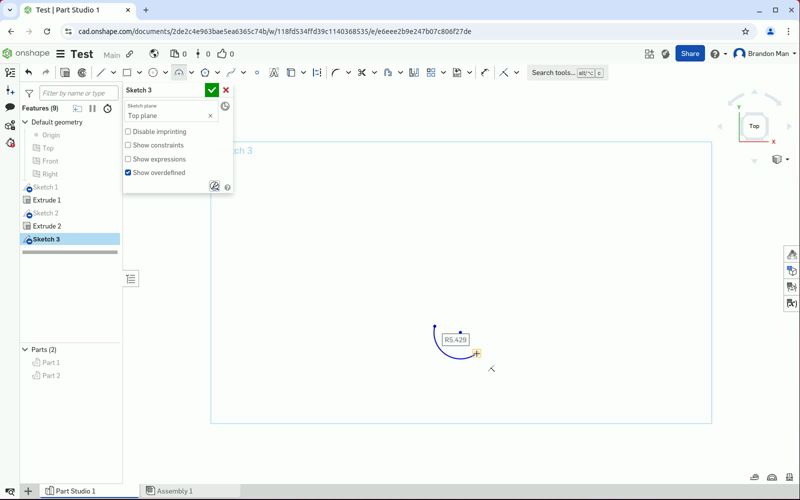
mouse_move(461, 348)
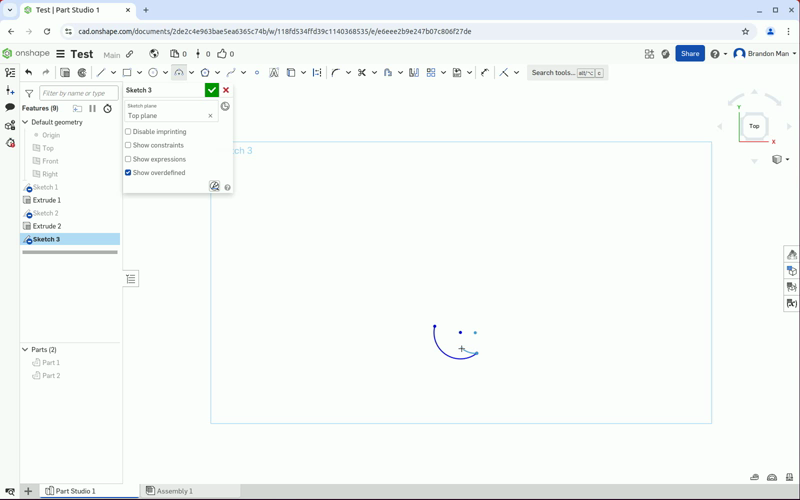
click(461, 348)
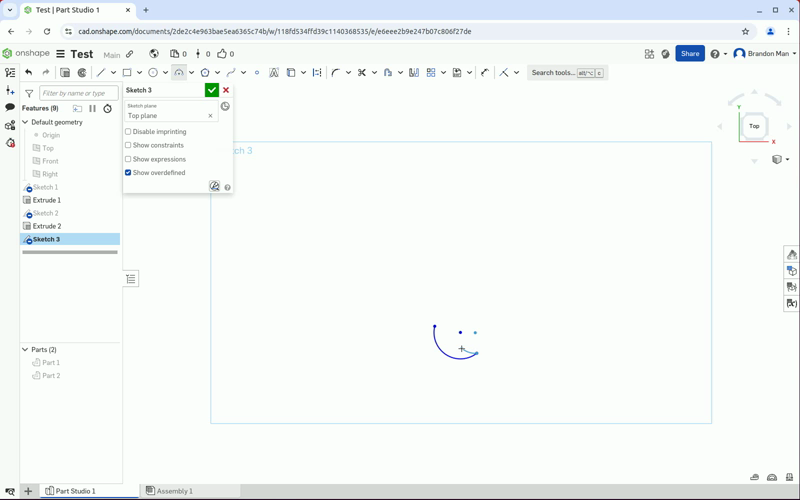
mouse_move(468, 351)
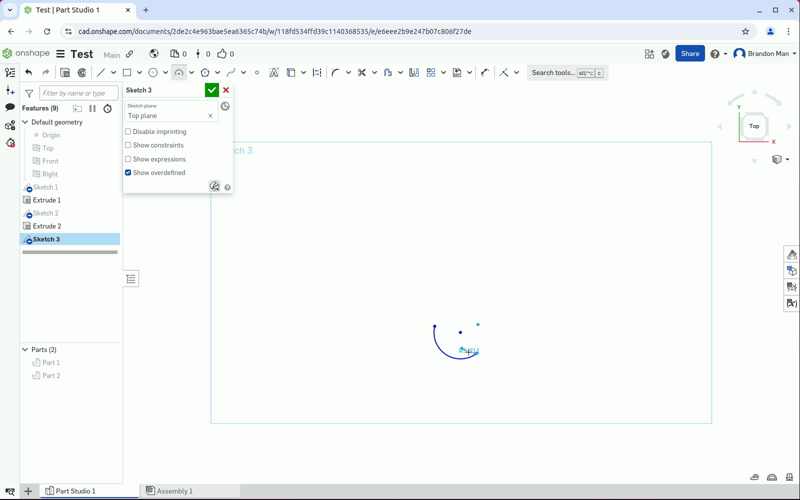
click(468, 351)
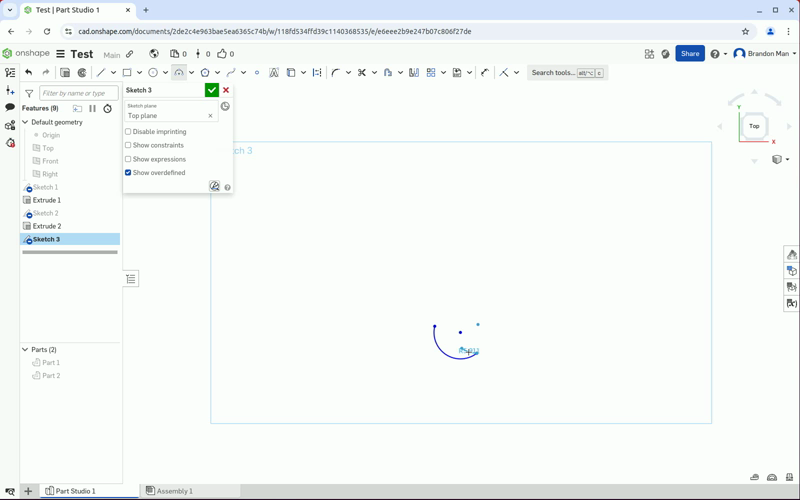
key_up(shift)
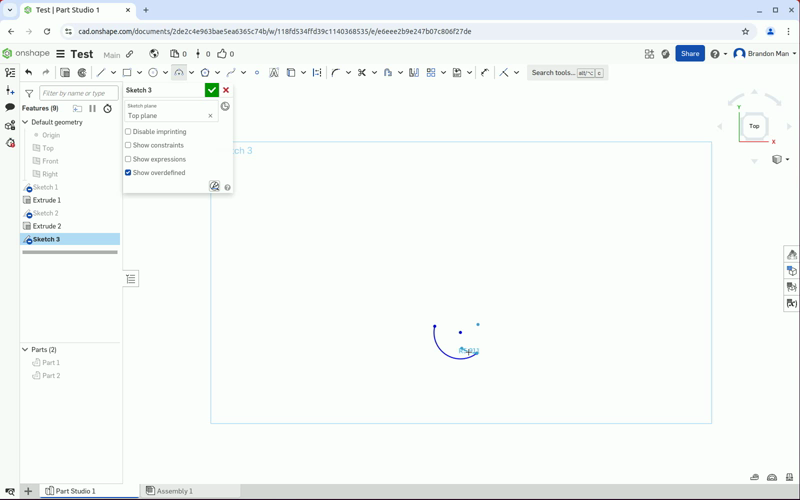
mouse_move(461, 348)
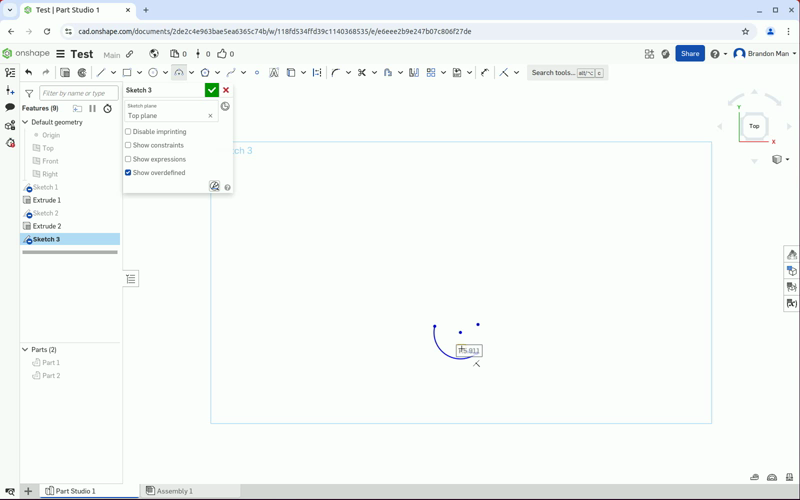
click(461, 348)
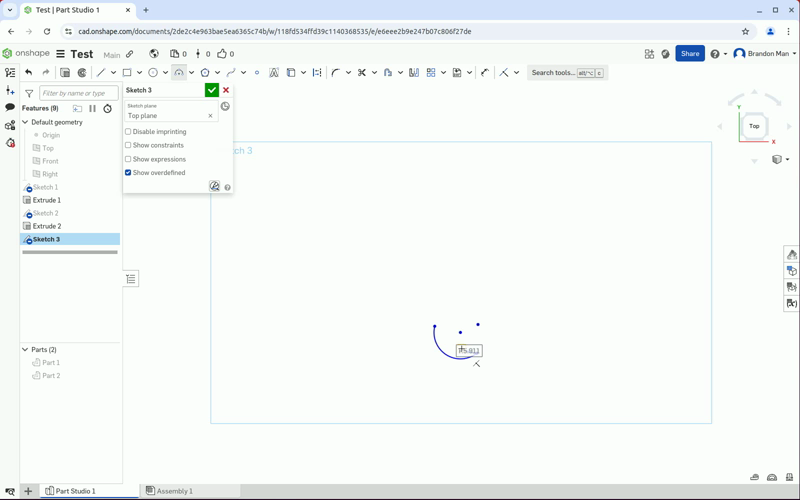
mouse_move(434, 326)
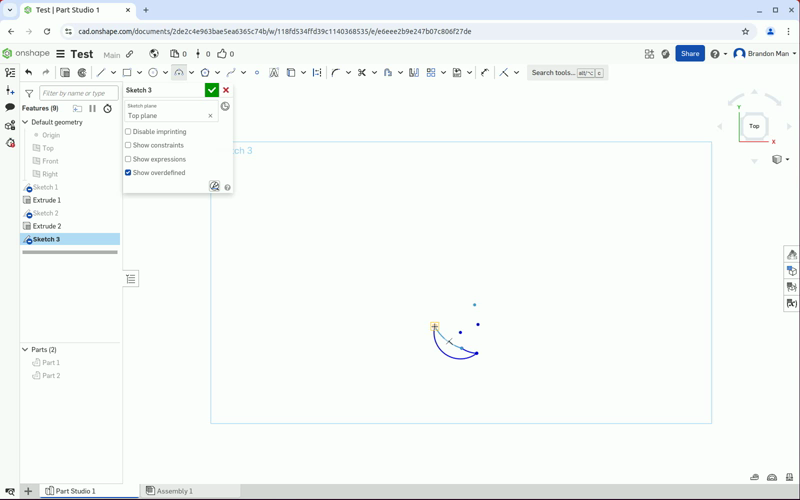
click(434, 326)
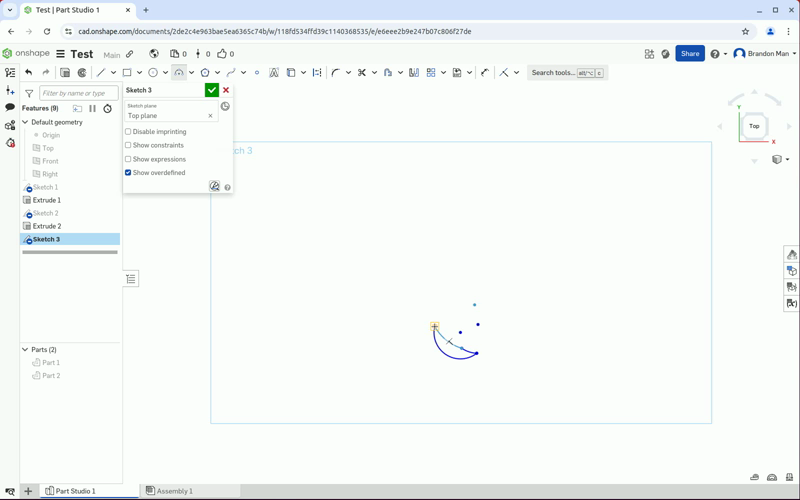
key_down(shift)
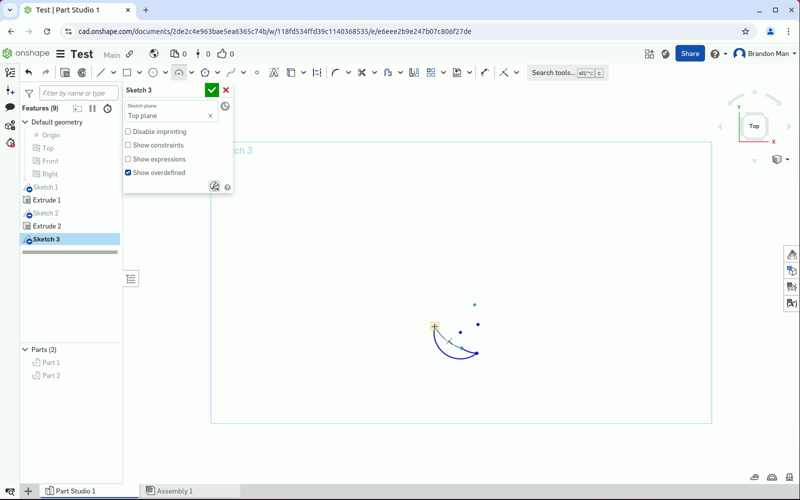
mouse_move(444, 341)
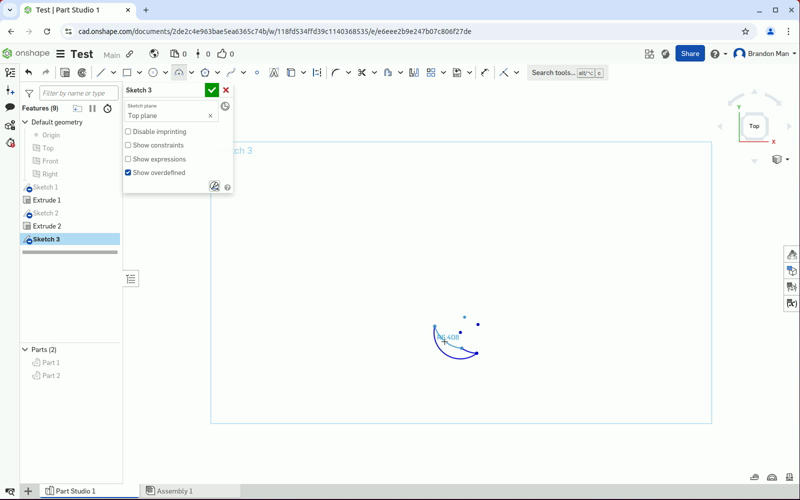
click(444, 341)
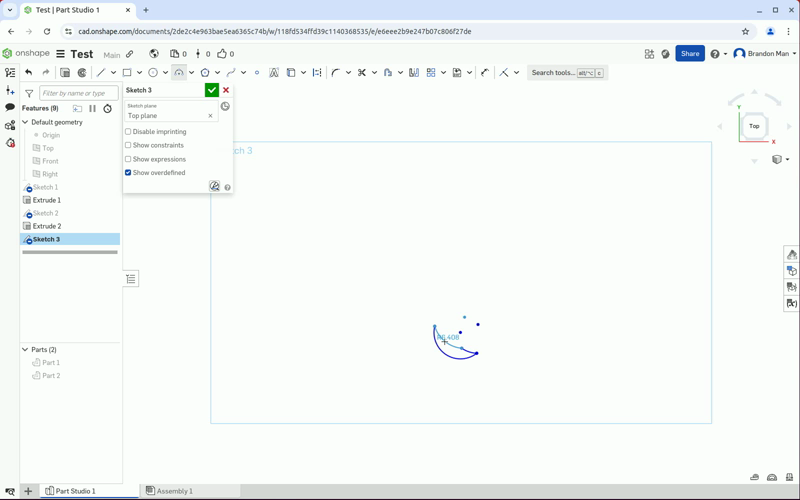
key_up(shift)
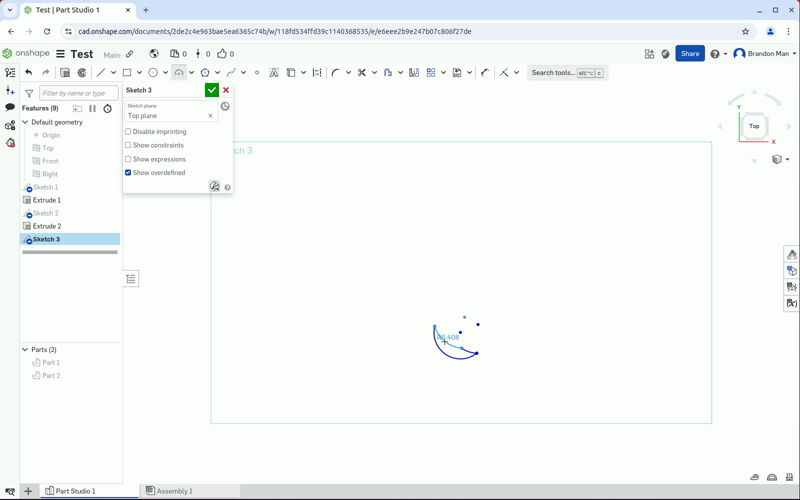
key(esc)
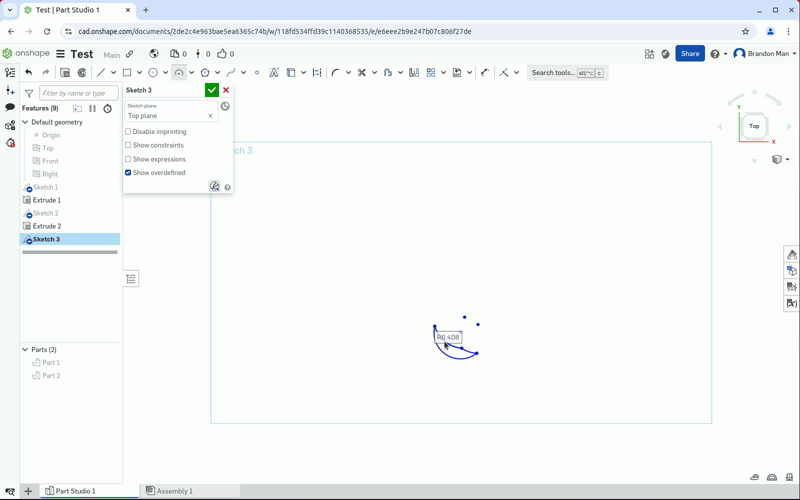
mouse_move(455, 347)
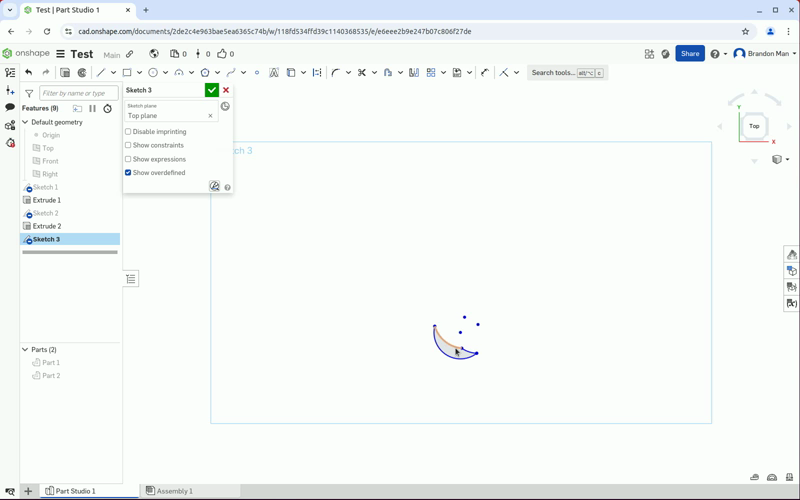
scroll(6)
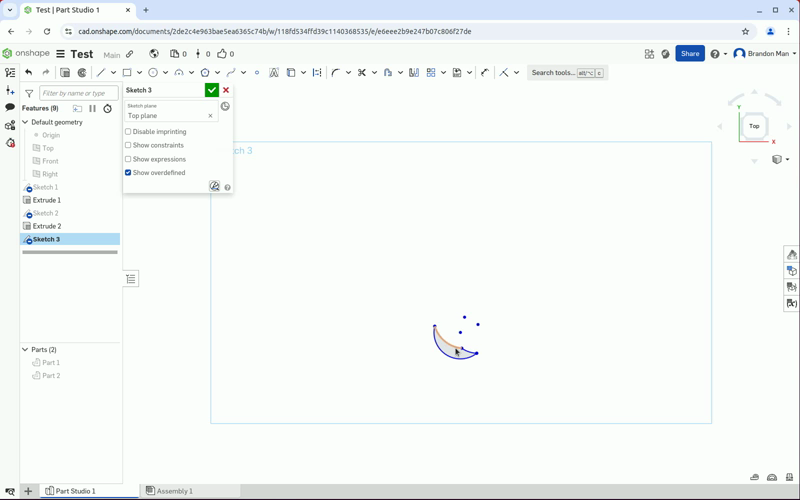
scroll(6)
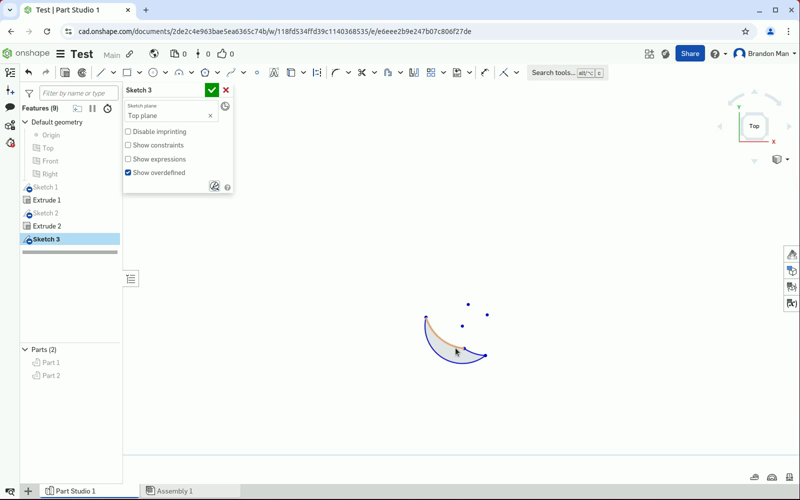
scroll(6)
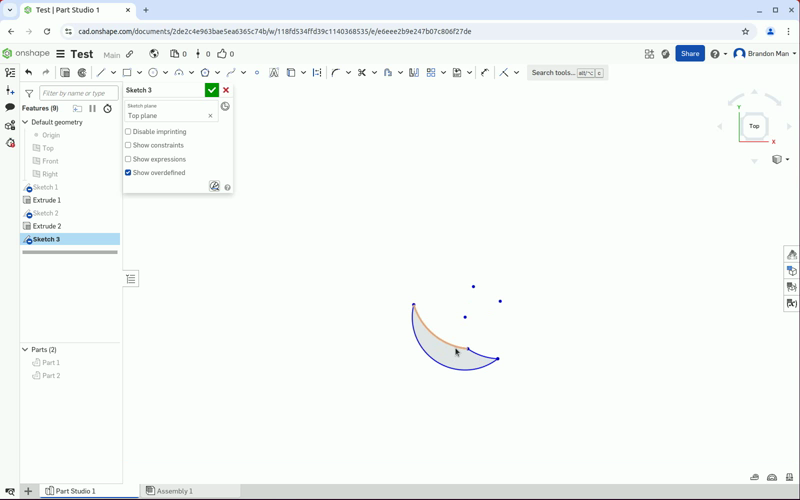
scroll(6)
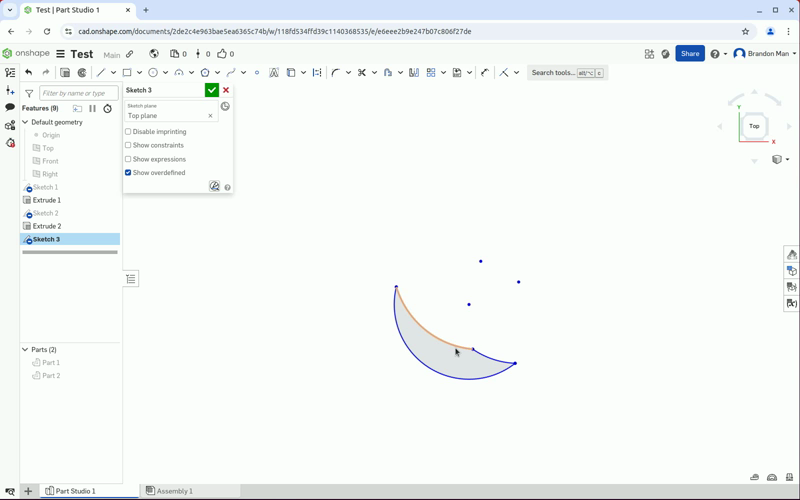
scroll(6)
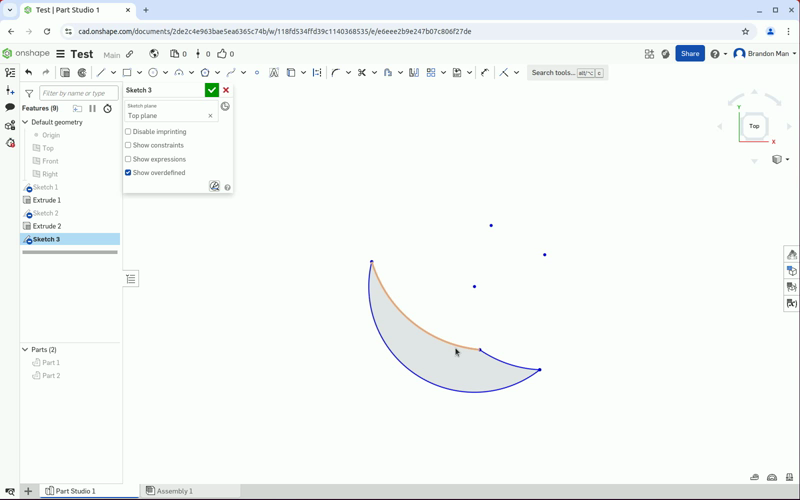
scroll(6)
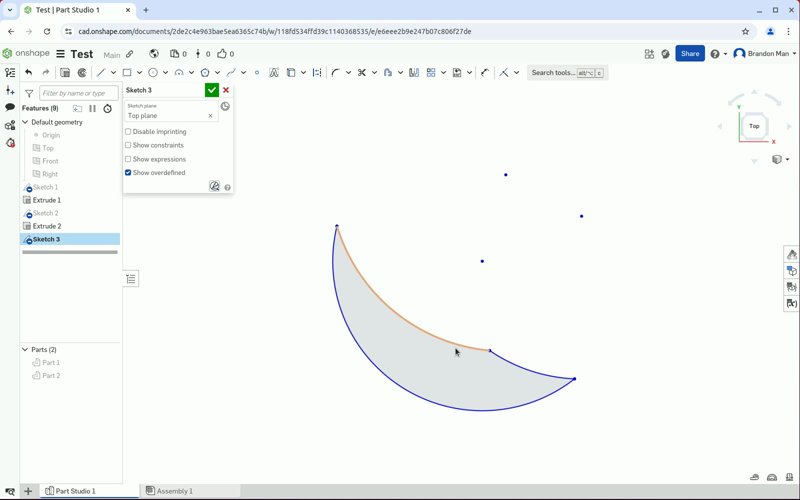
scroll(6)
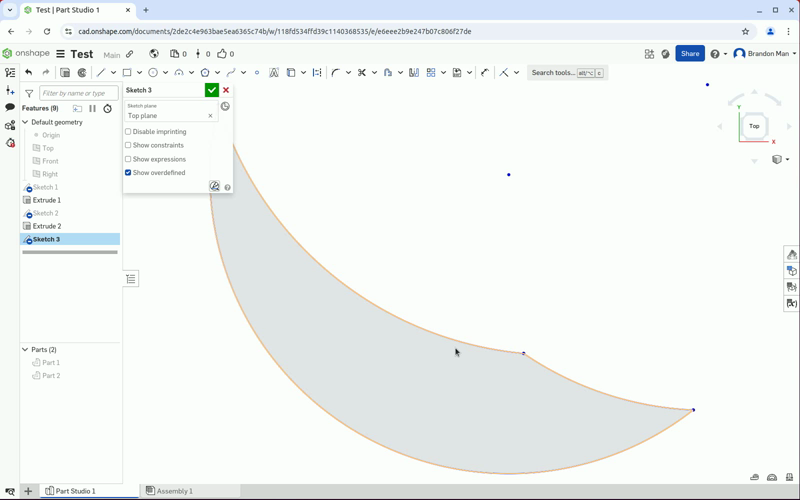
click(455, 347)
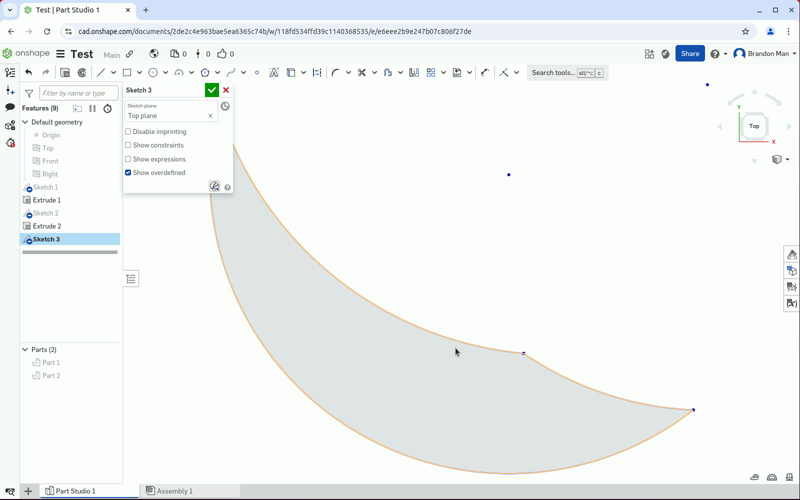
scroll(-6)
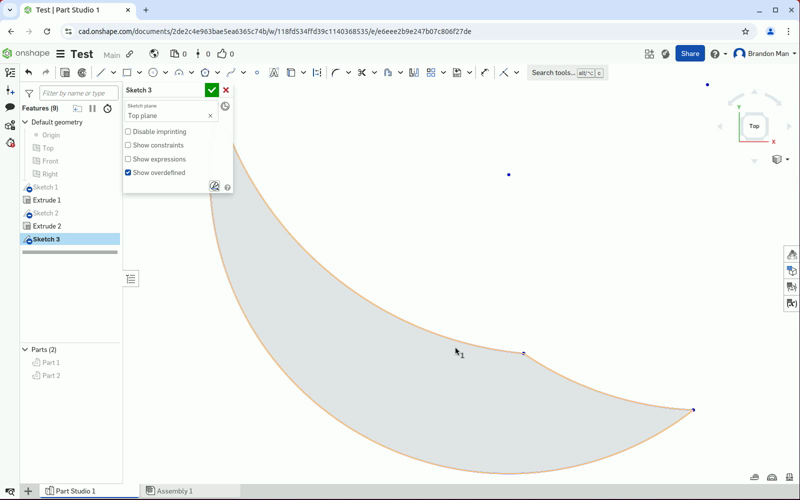
scroll(-6)
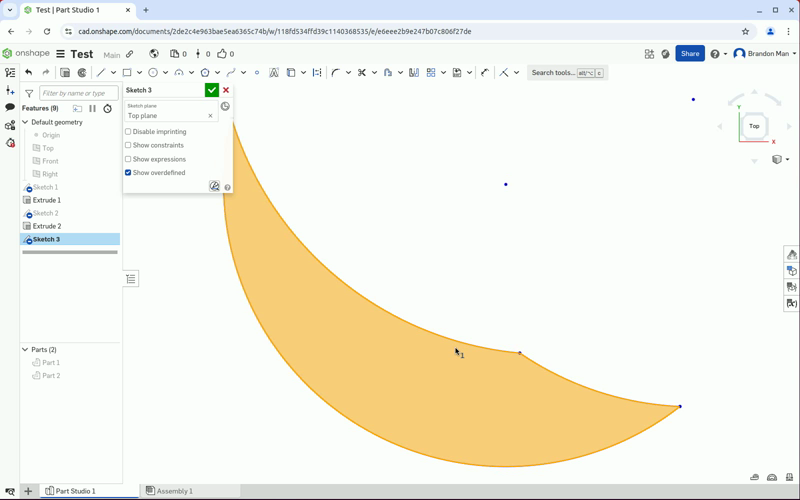
scroll(-6)
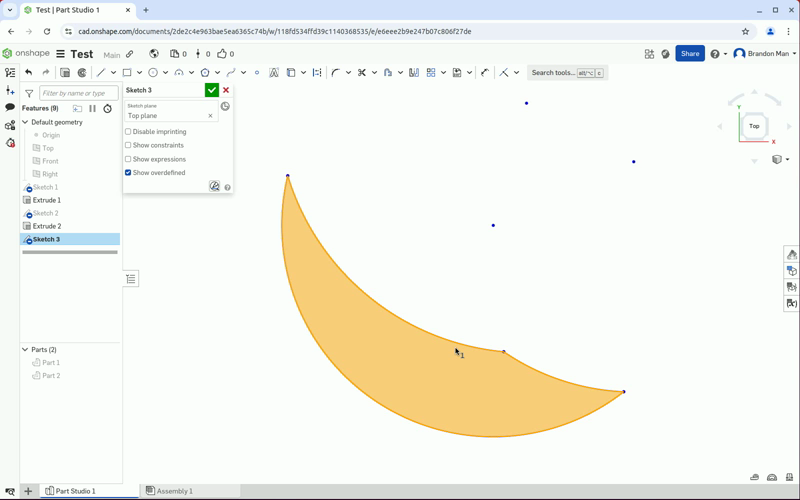
scroll(-6)
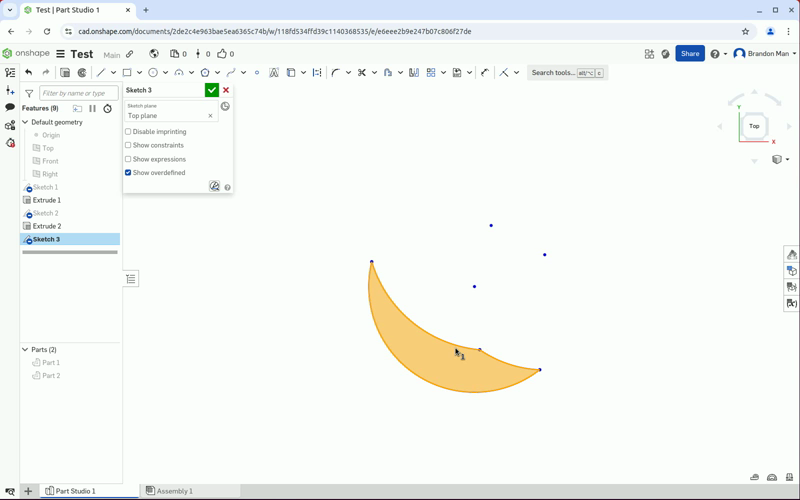
scroll(-6)
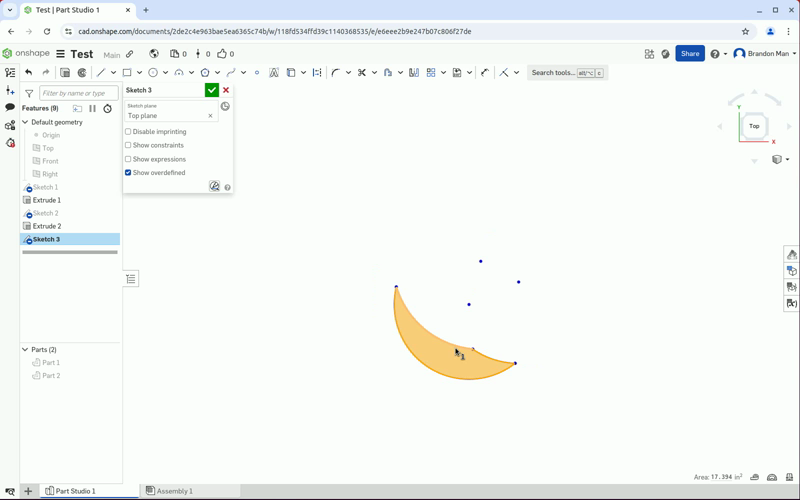
scroll(-6)
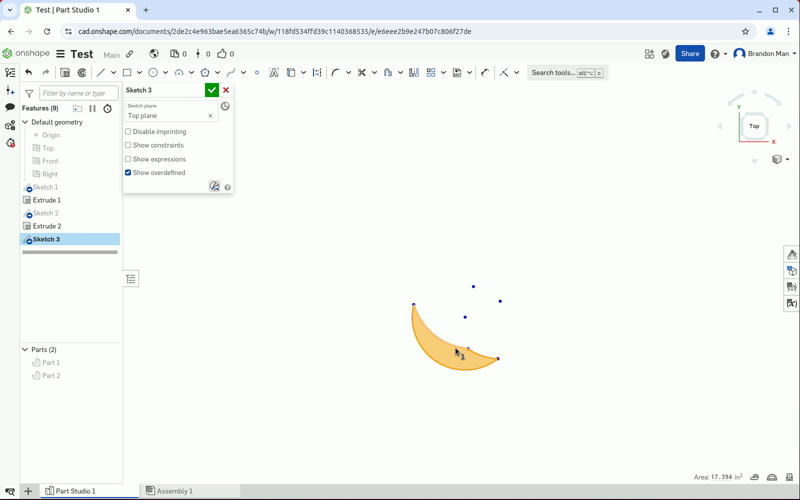
scroll(-6)
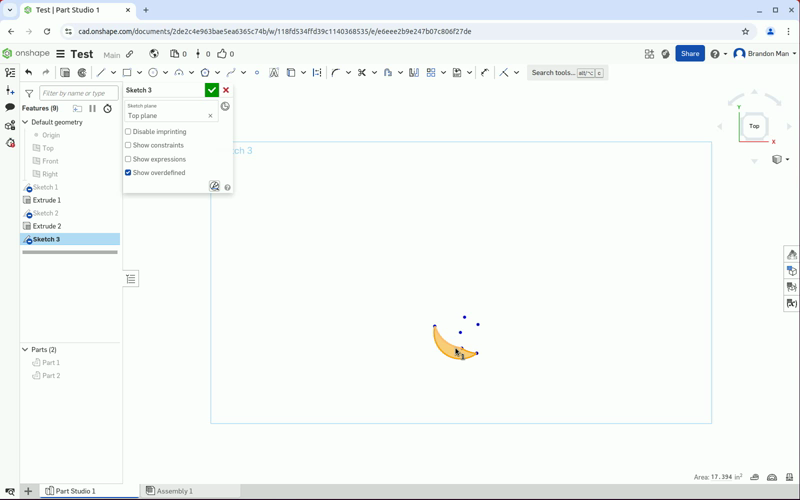
mouse_move(73, 352)
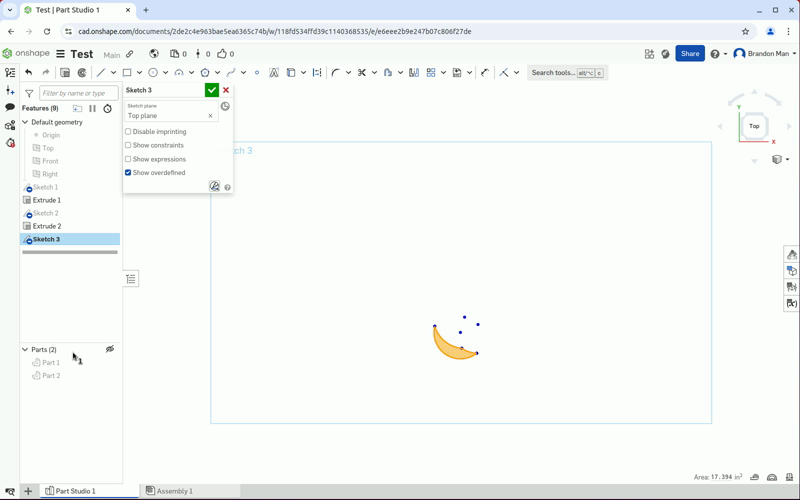
key(shift+y)
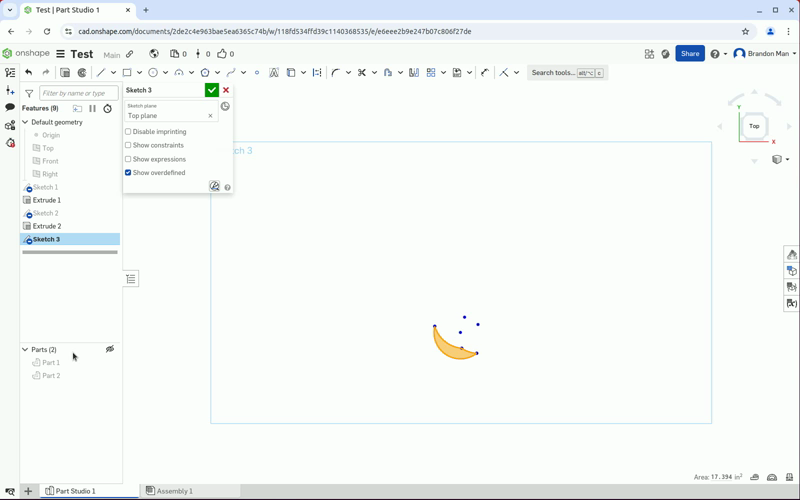
key(shift+e)
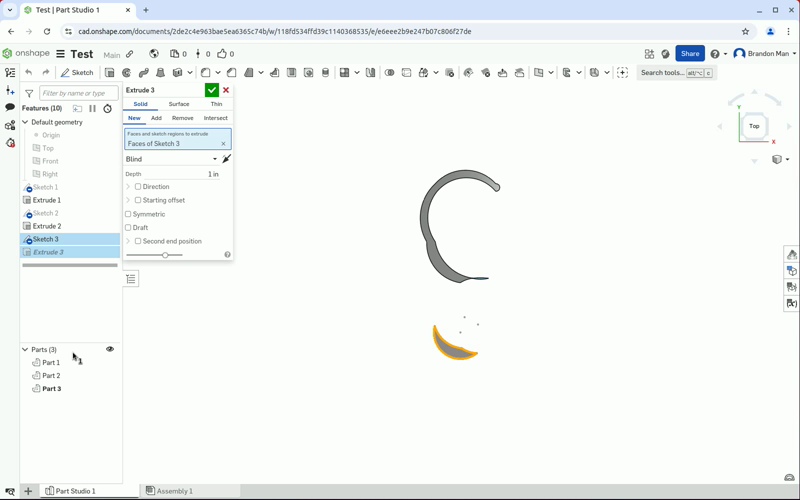
mouse_move(143, 106)
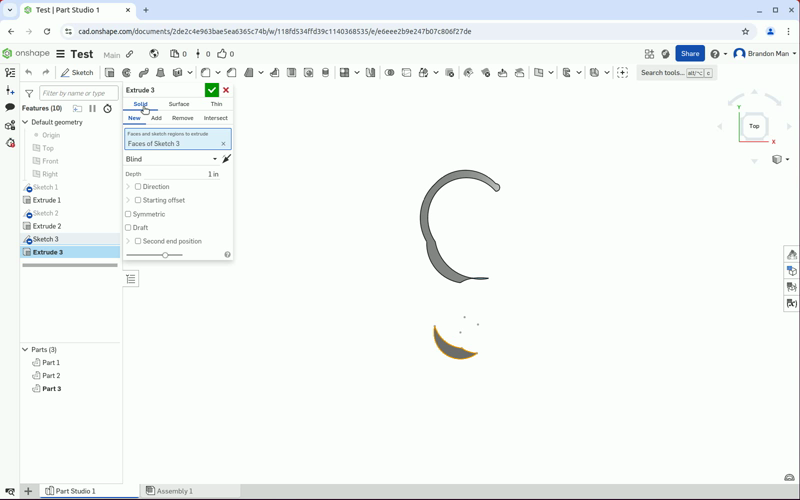
click(143, 106)
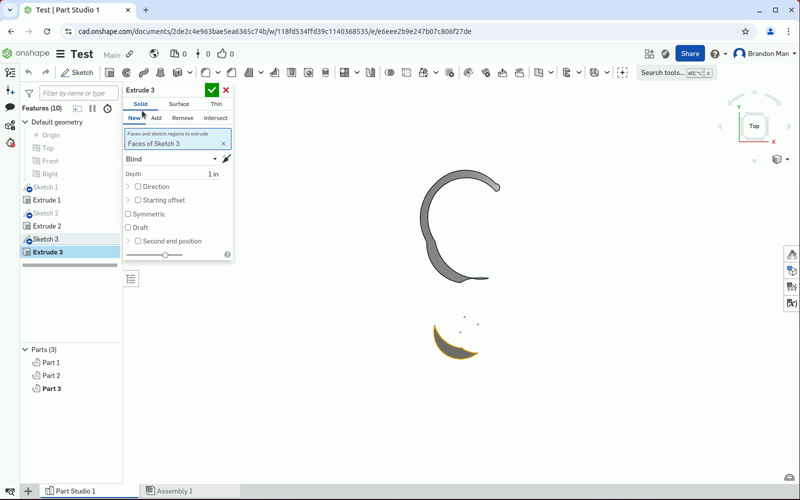
mouse_move(137, 120)
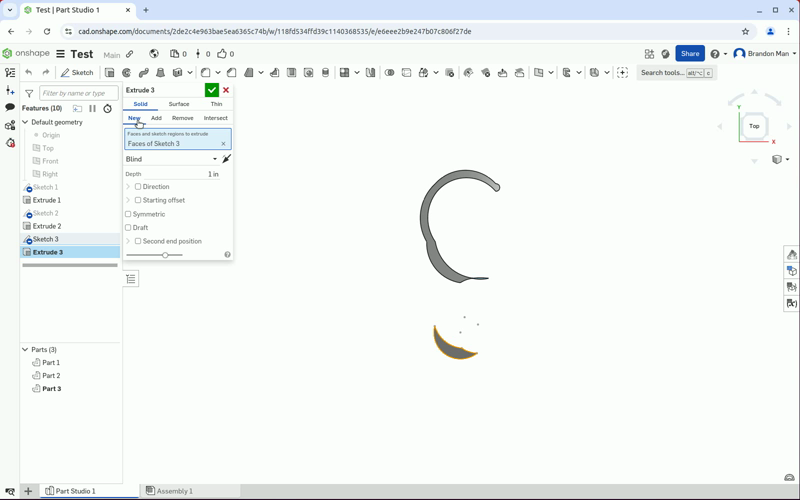
click(137, 120)
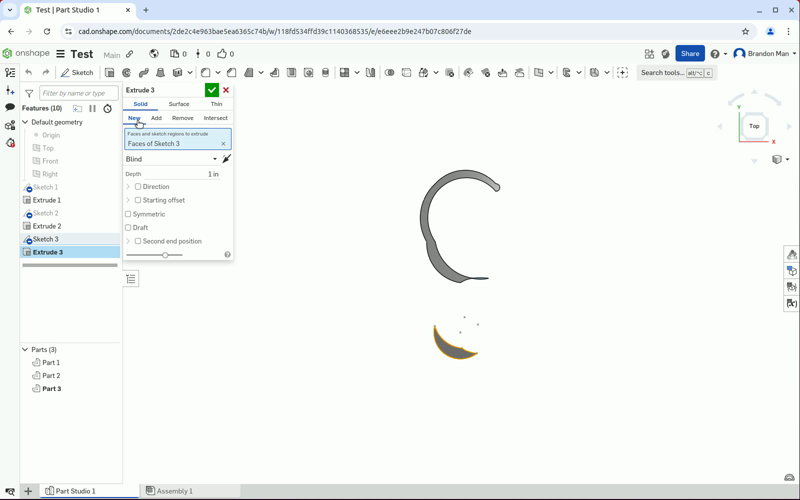
key(tab, 4)
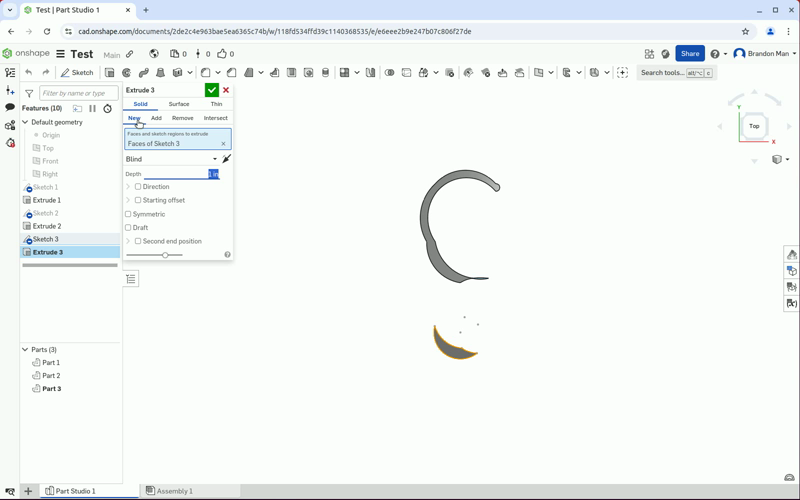
text(5.536)
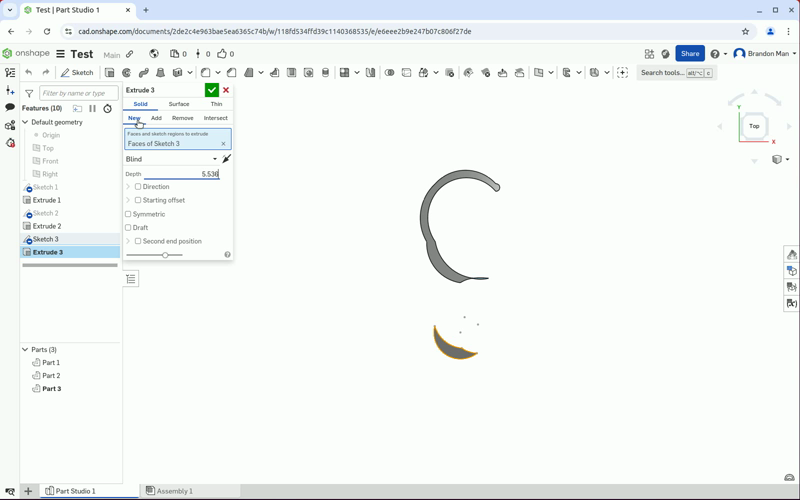
key(enter)
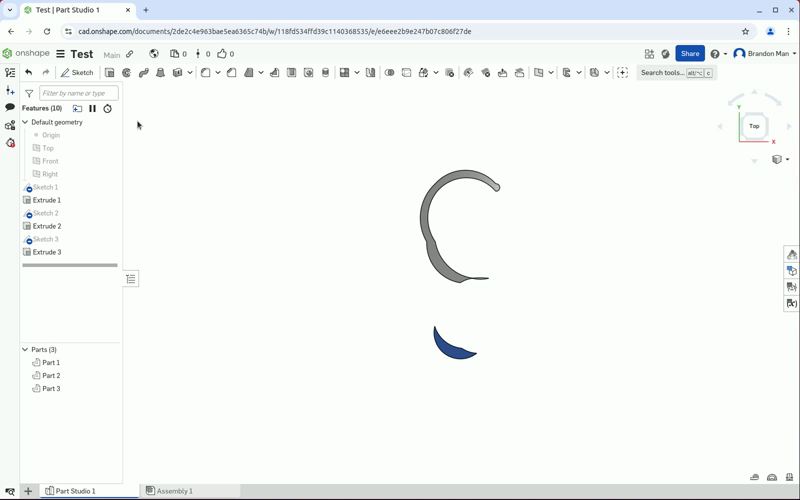
key(shift+h)
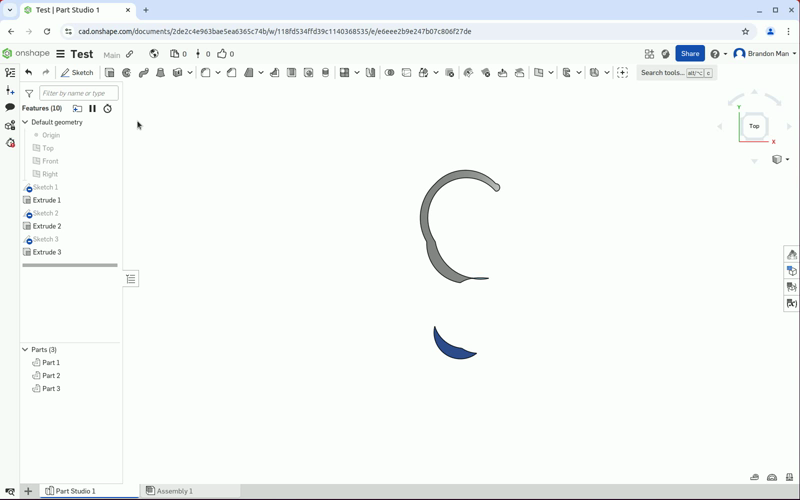
key(shift+h)
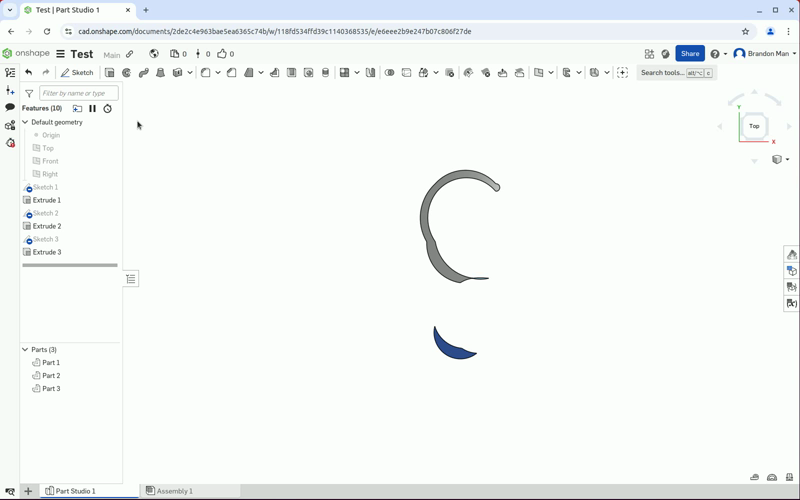
mouse_move(73, 189)
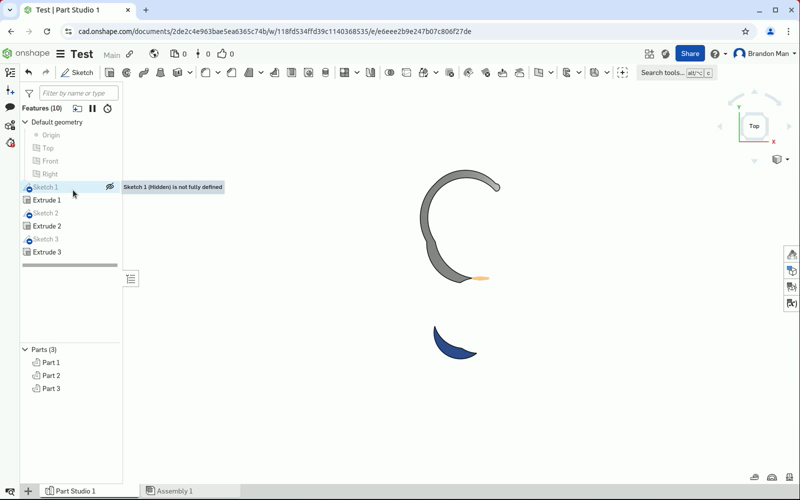
click(73, 189)
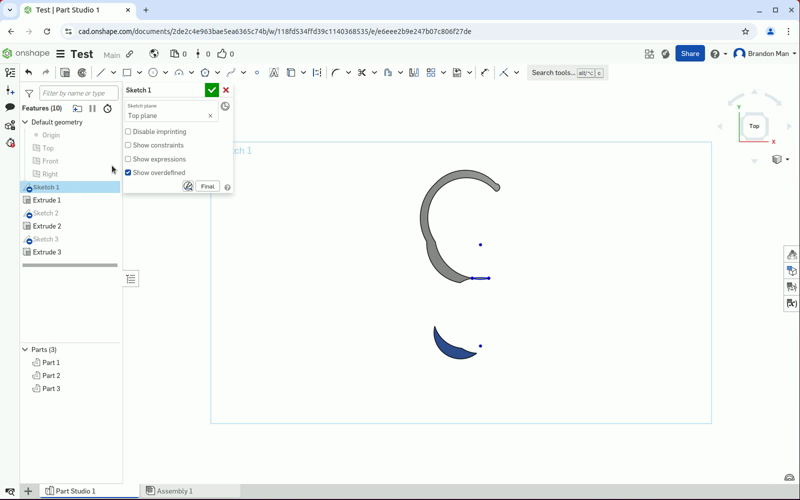
mouse_move(229, 92)
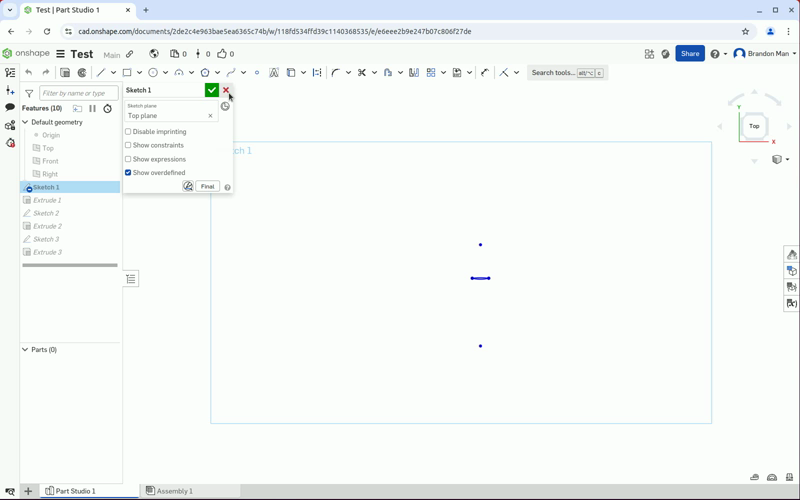
click(229, 92)
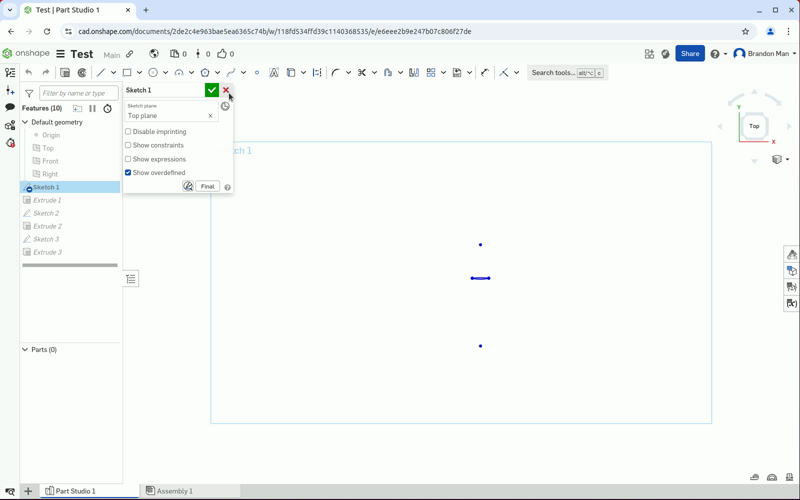
key(shift+s)
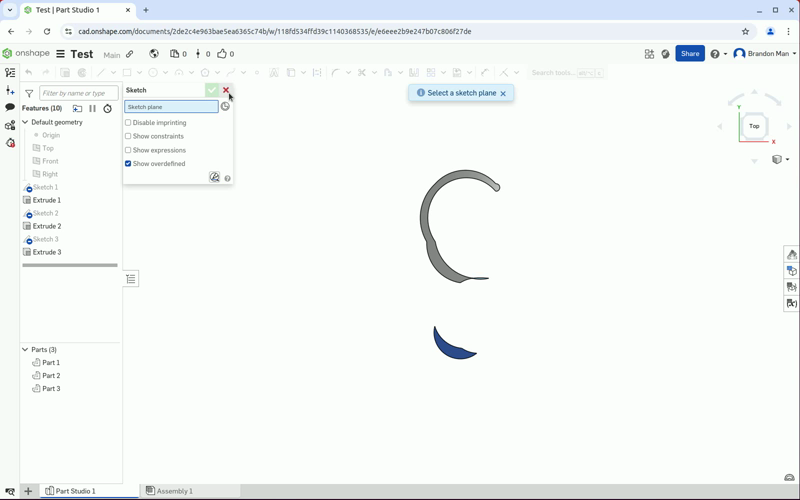
mouse_move(73, 150)
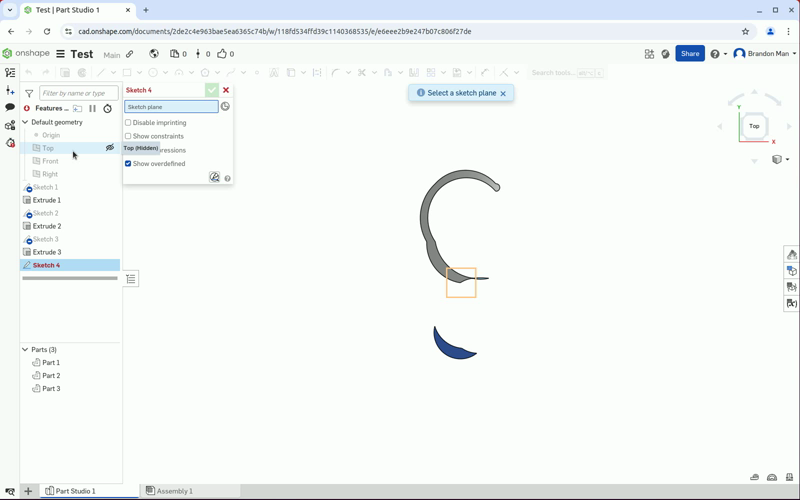
click(73, 150)
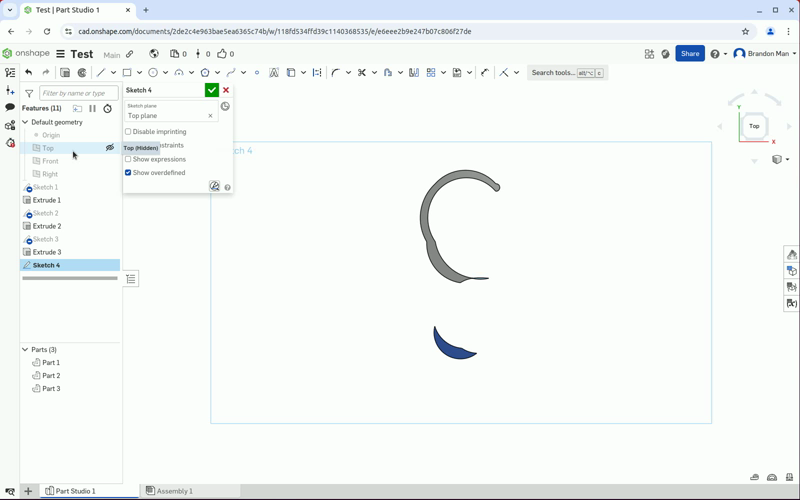
mouse_move(73, 352)
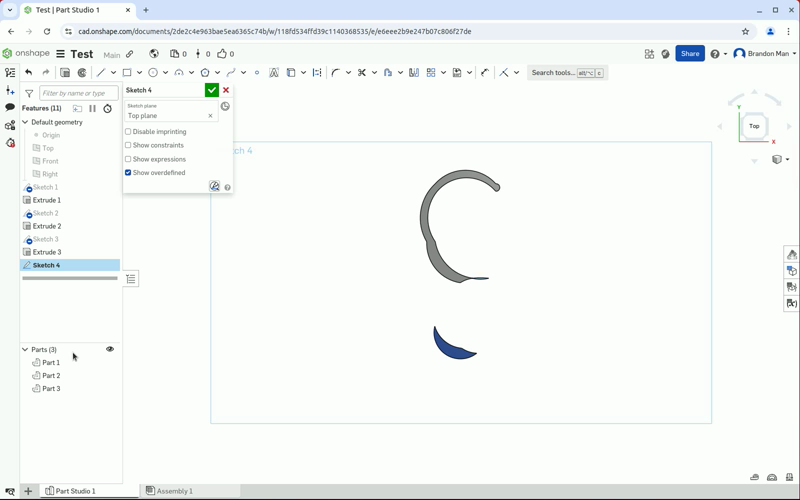
key(y)
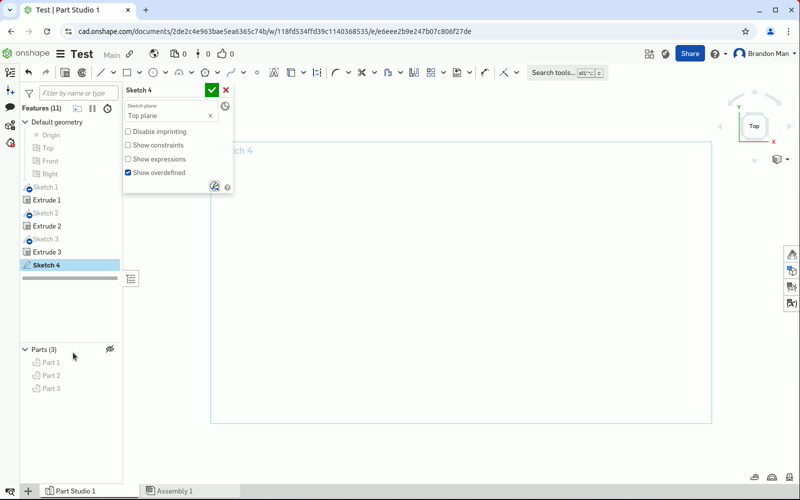
key(a)
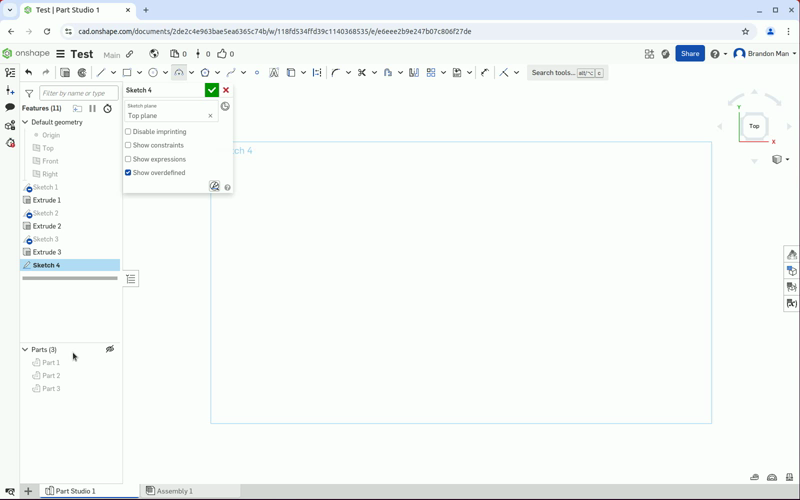
key_down(shift)
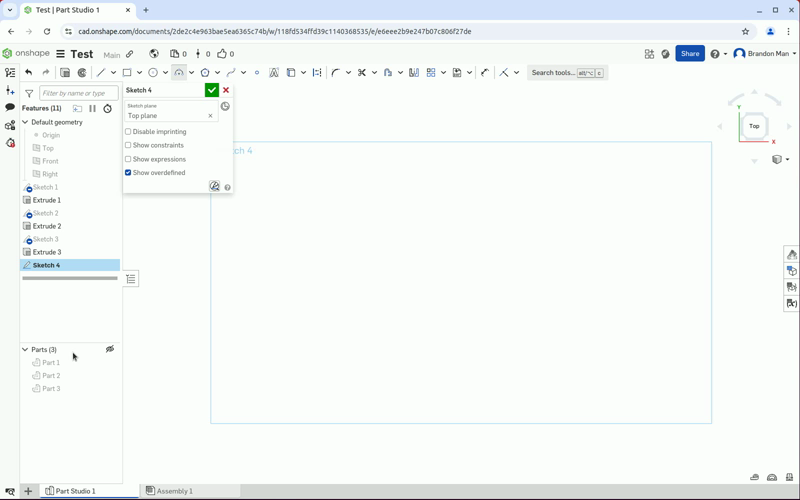
mouse_move(471, 355)
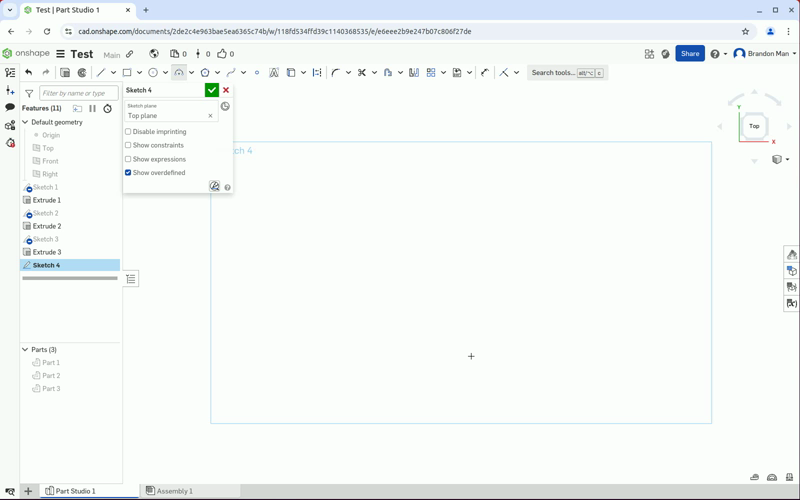
click(471, 355)
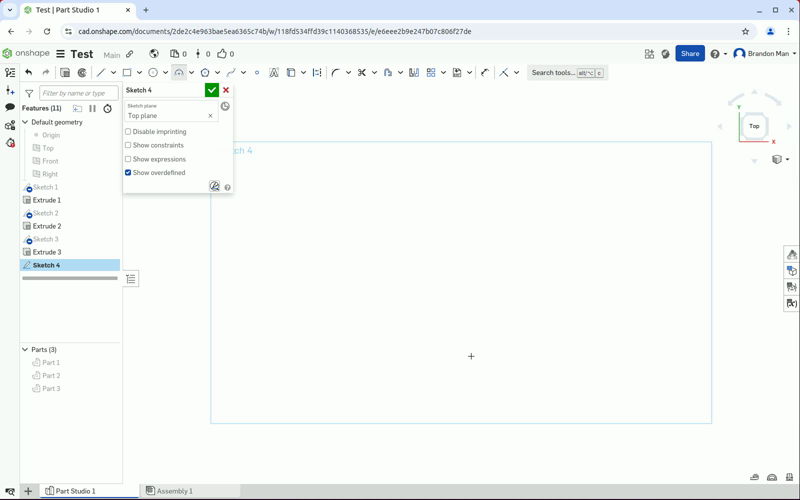
key_up(shift)
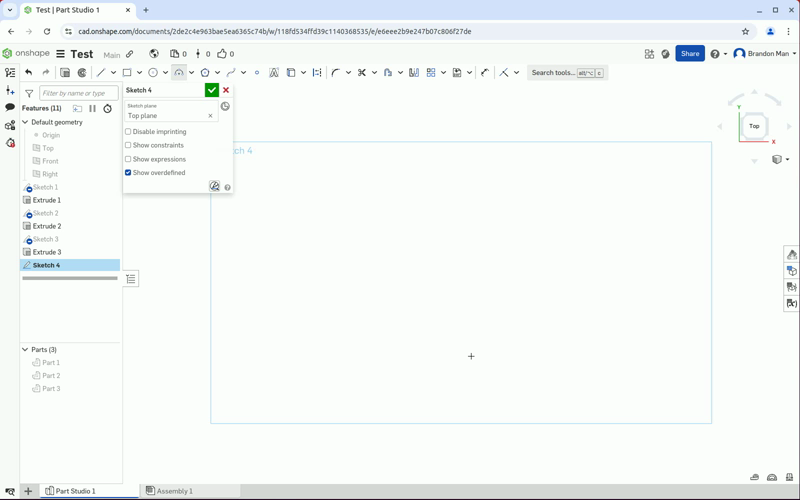
key_down(shift)
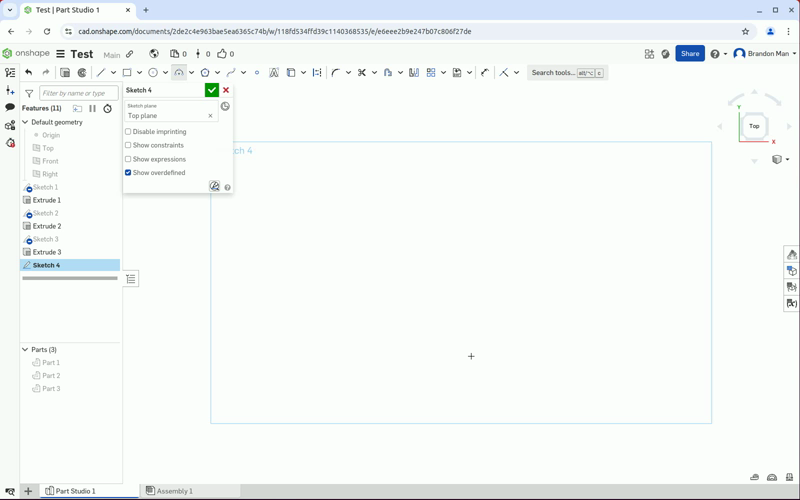
mouse_move(483, 353)
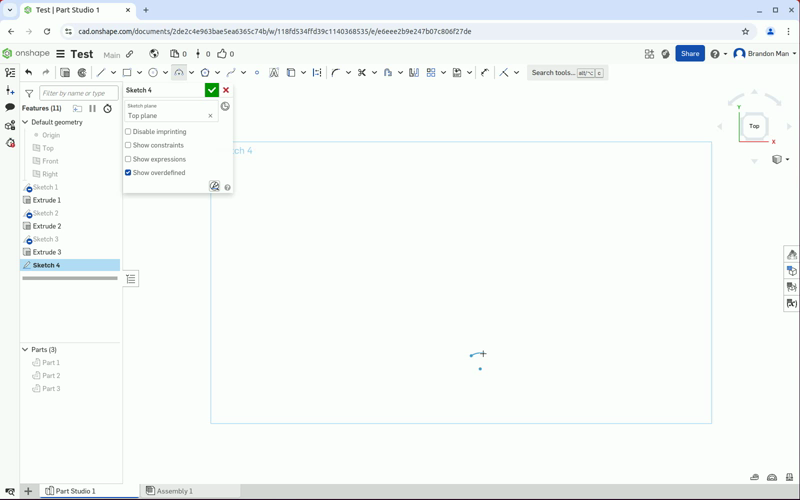
click(483, 353)
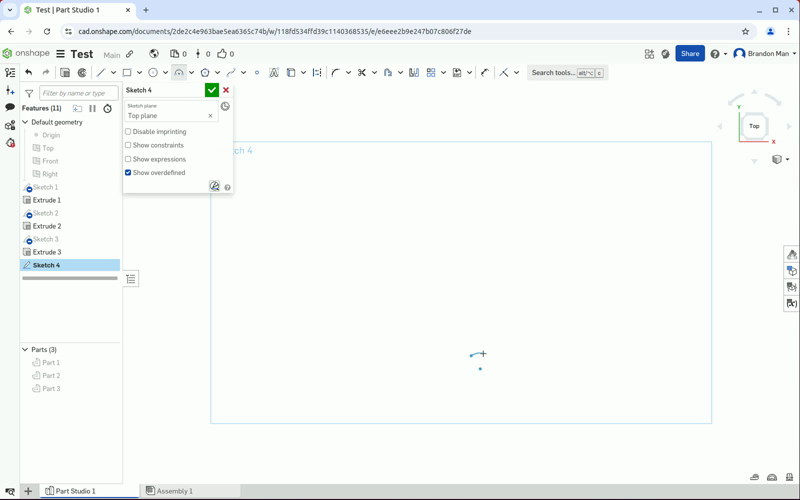
mouse_move(477, 354)
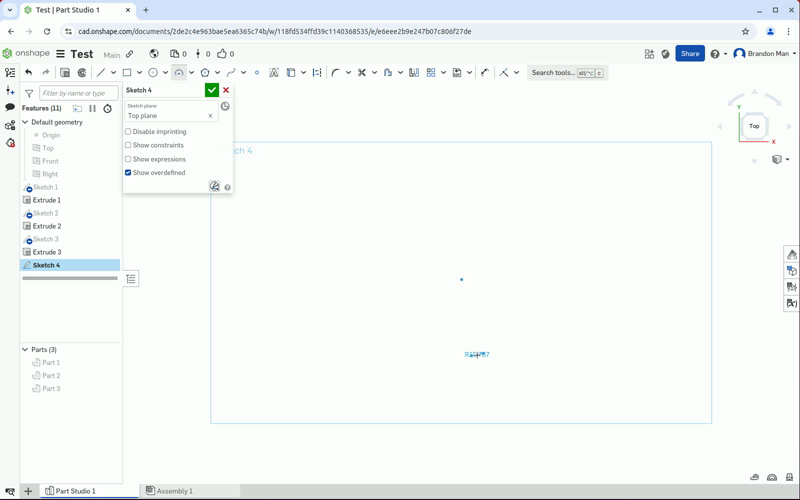
click(477, 354)
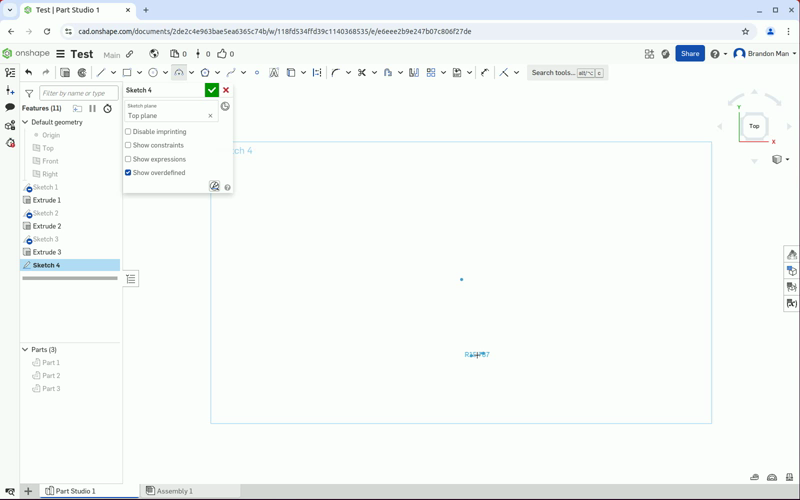
key_up(shift)
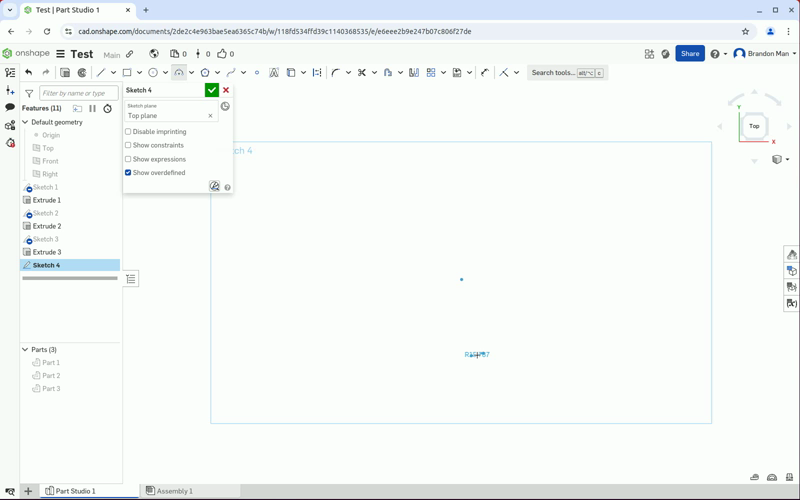
mouse_move(483, 353)
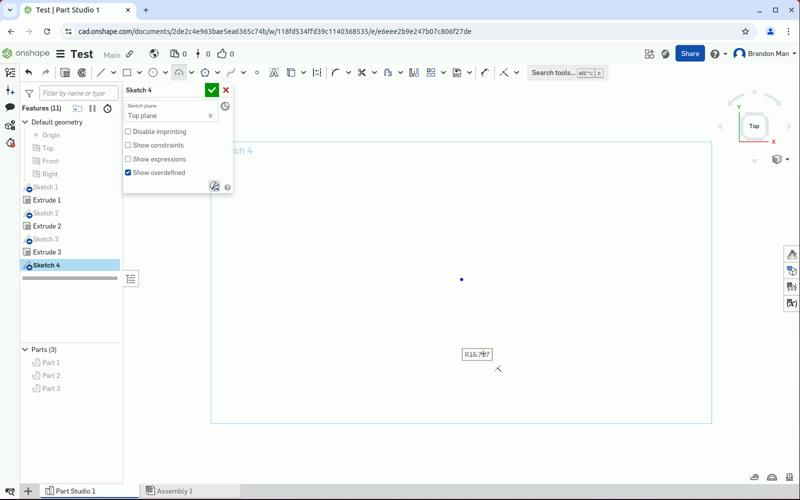
click(483, 353)
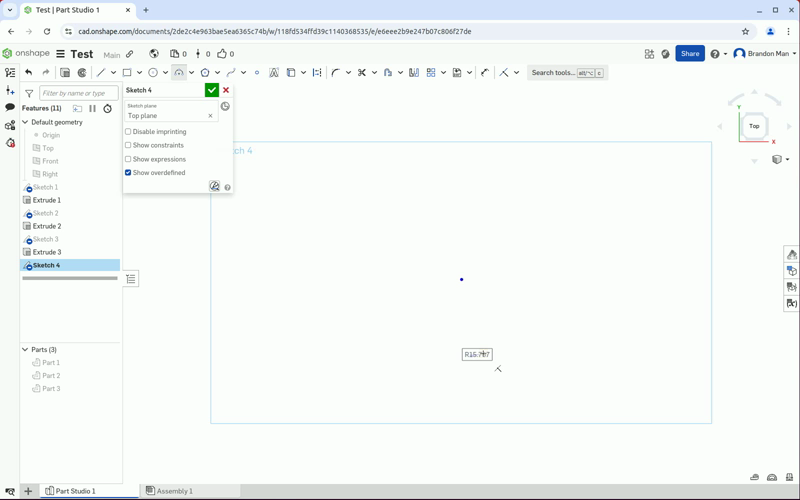
key_down(shift)
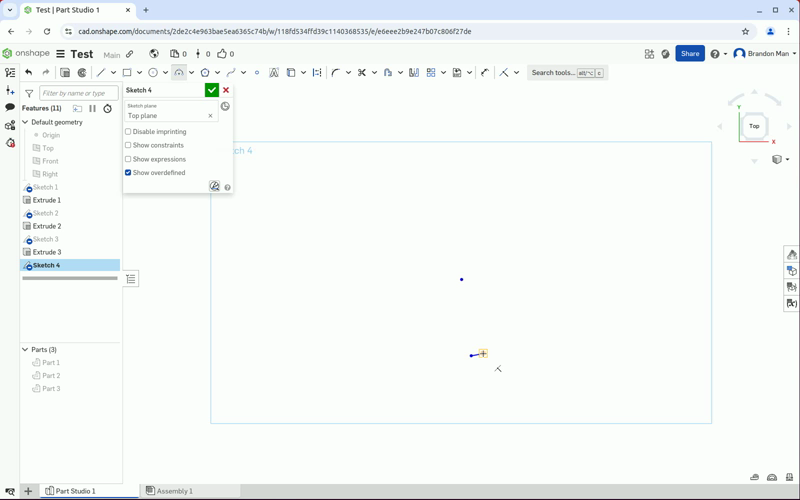
mouse_move(475, 352)
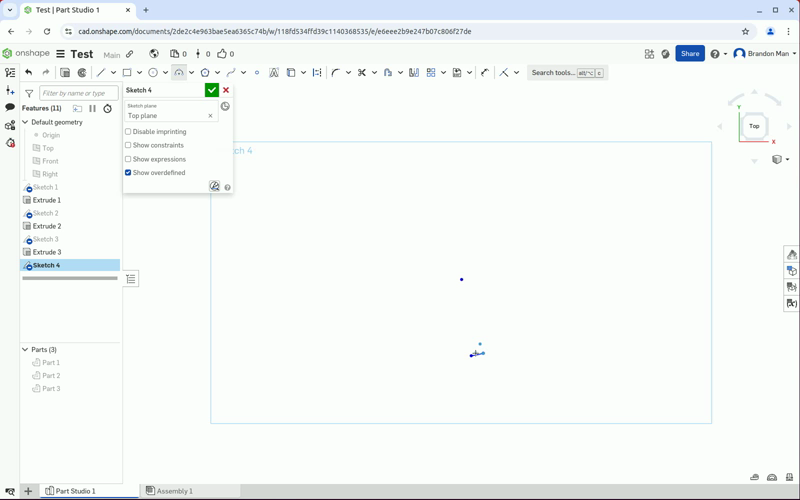
scroll(6)
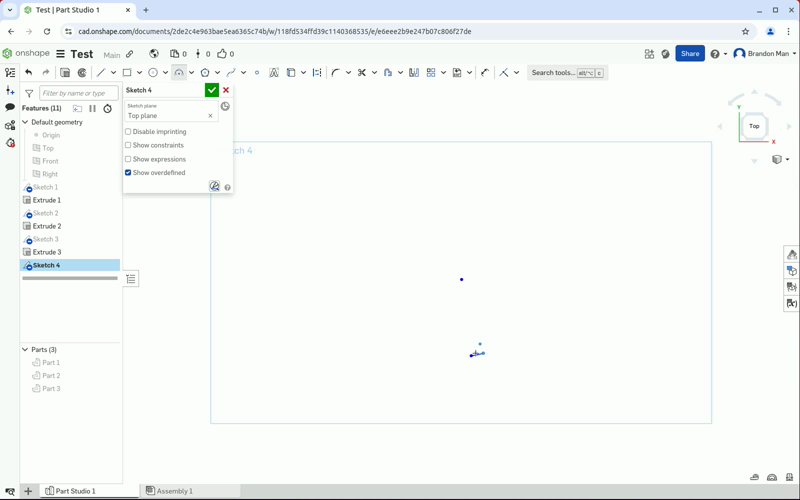
scroll(6)
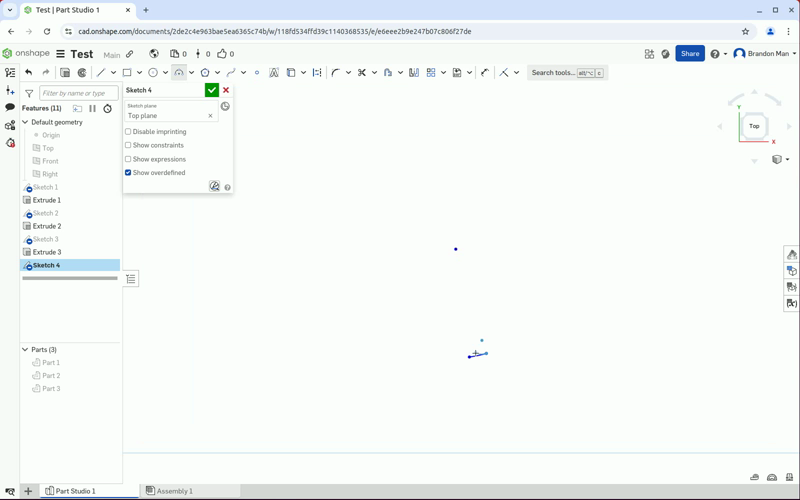
scroll(6)
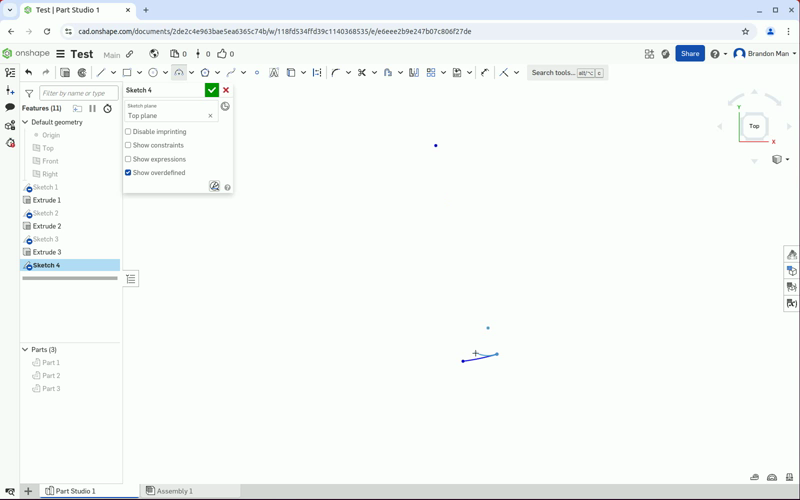
scroll(6)
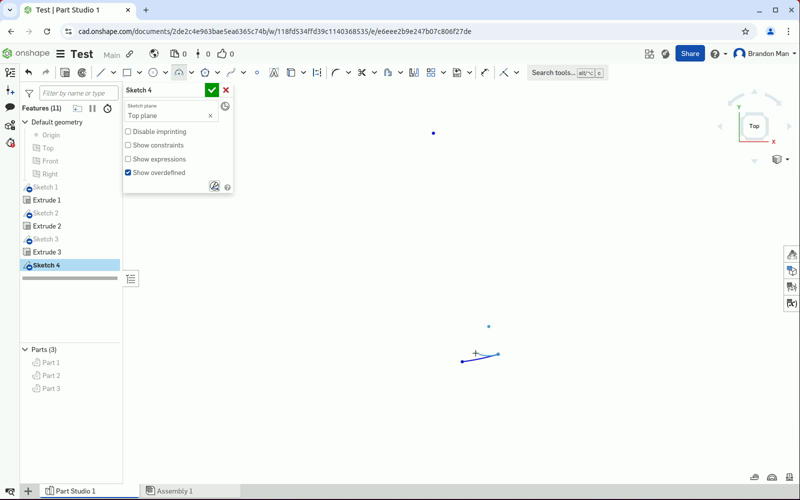
scroll(6)
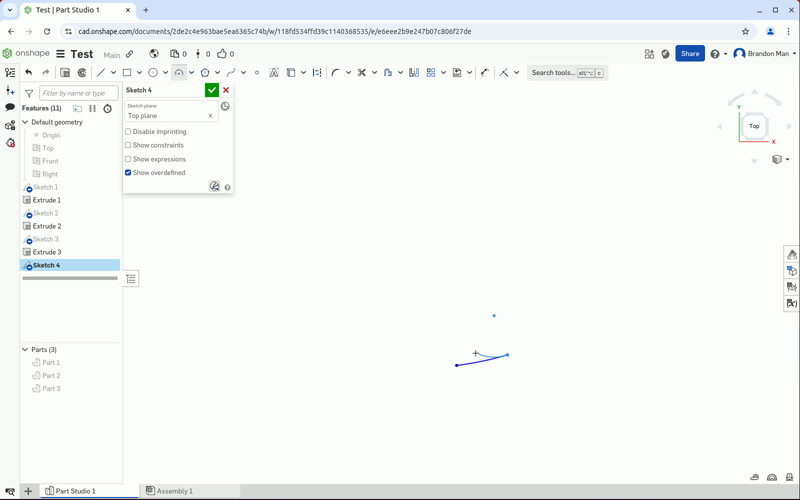
scroll(6)
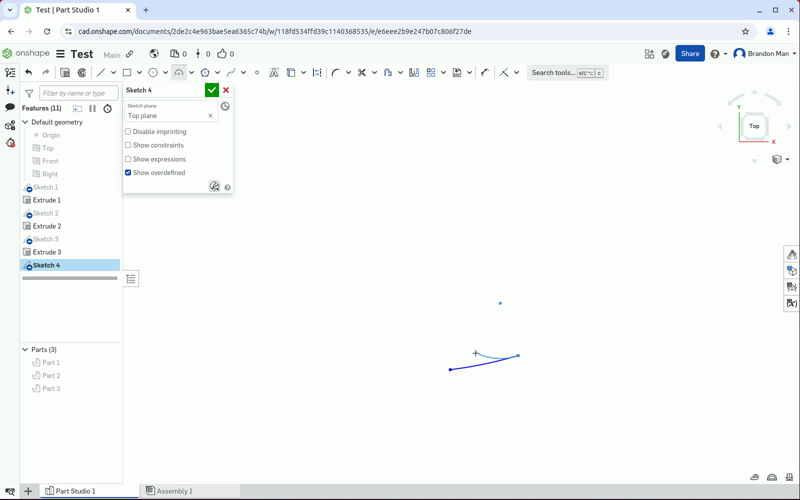
scroll(6)
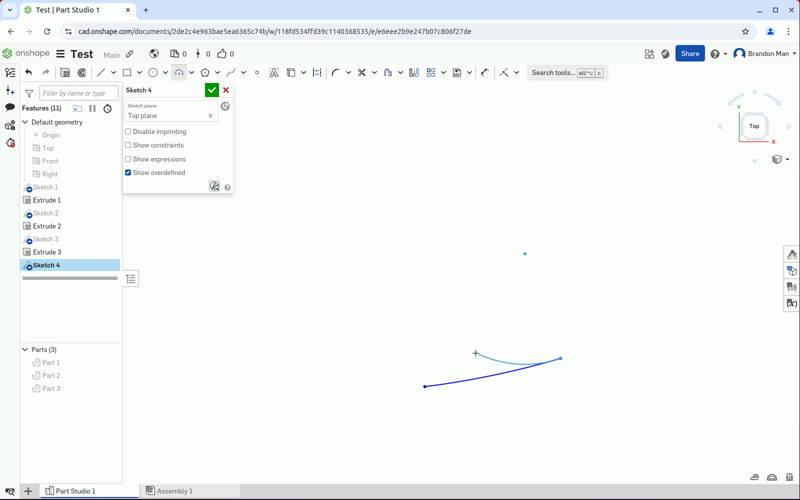
click(475, 352)
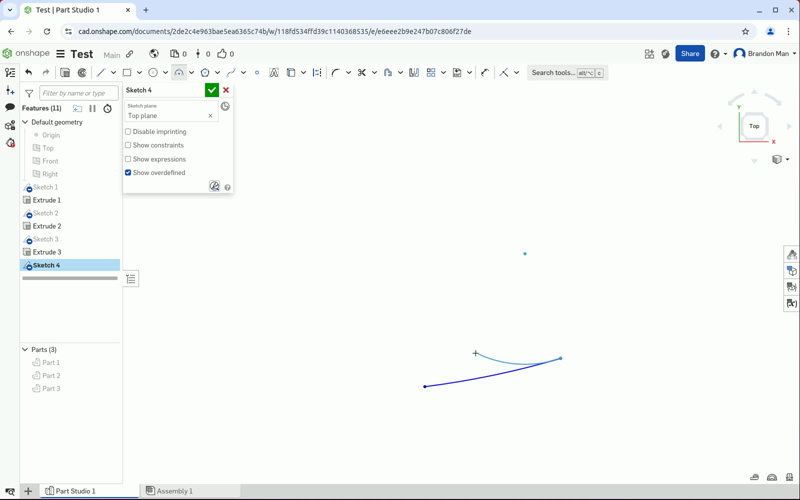
scroll(-6)
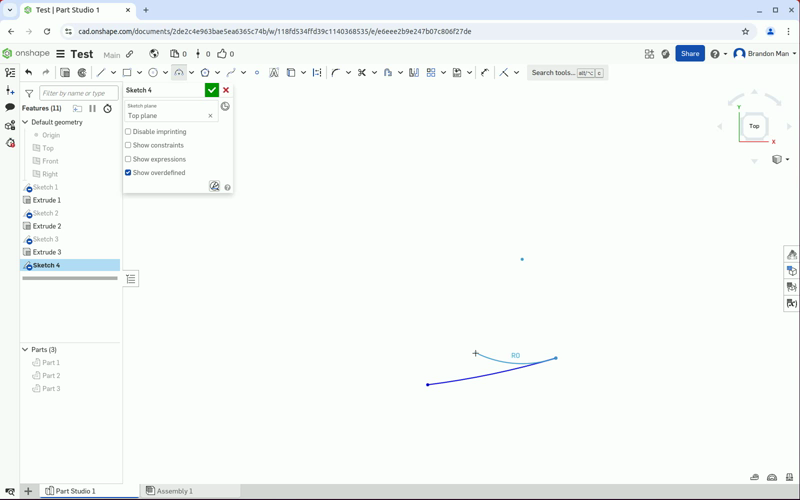
scroll(-6)
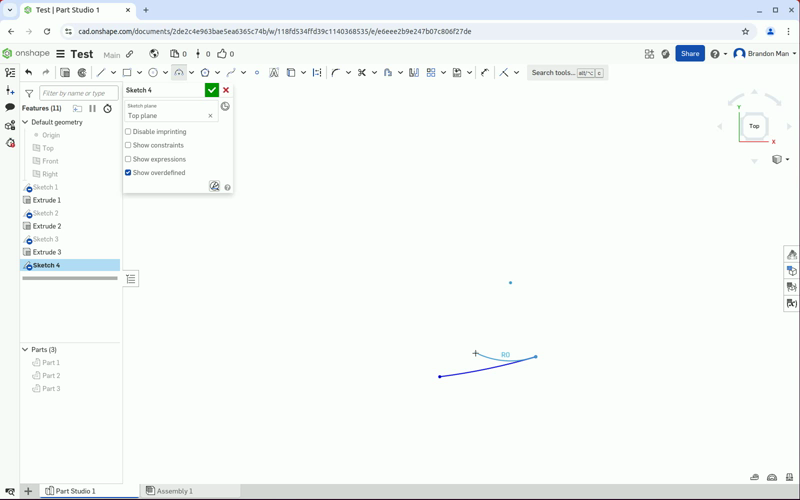
scroll(-6)
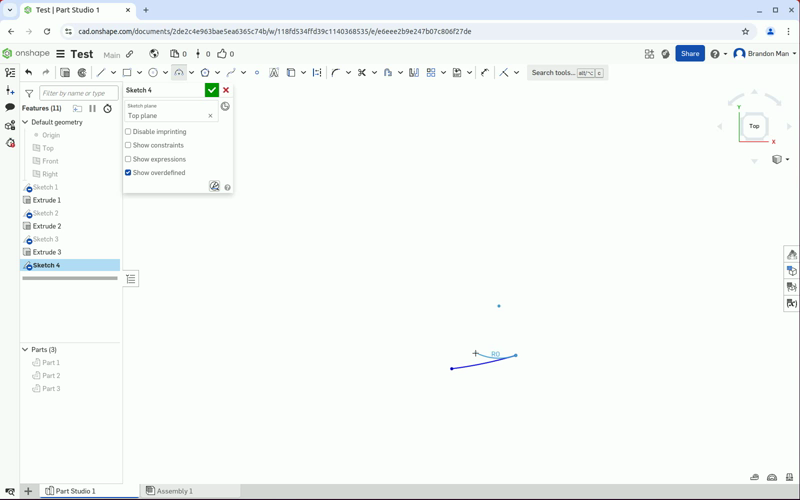
scroll(-6)
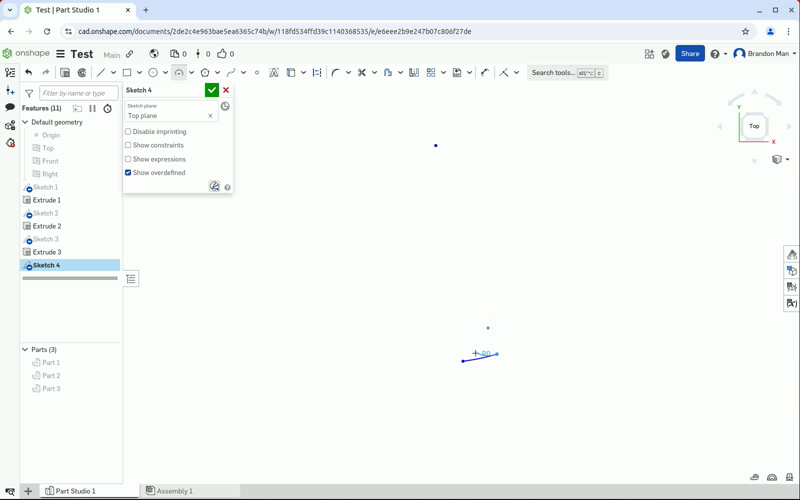
scroll(-6)
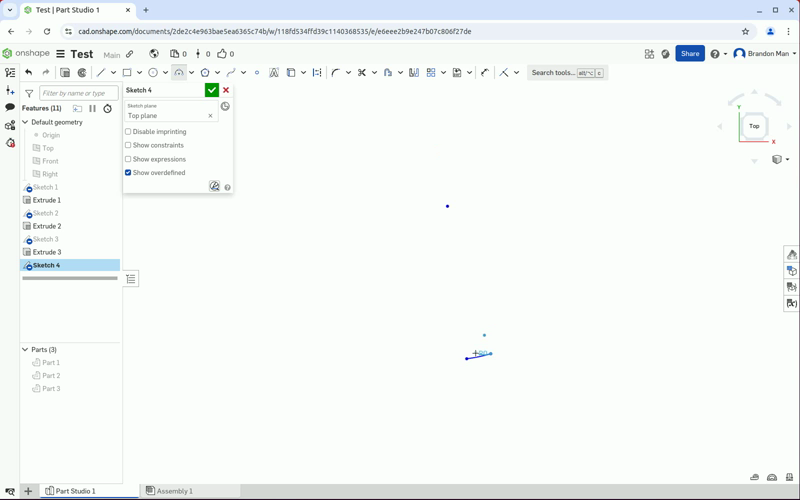
scroll(-6)
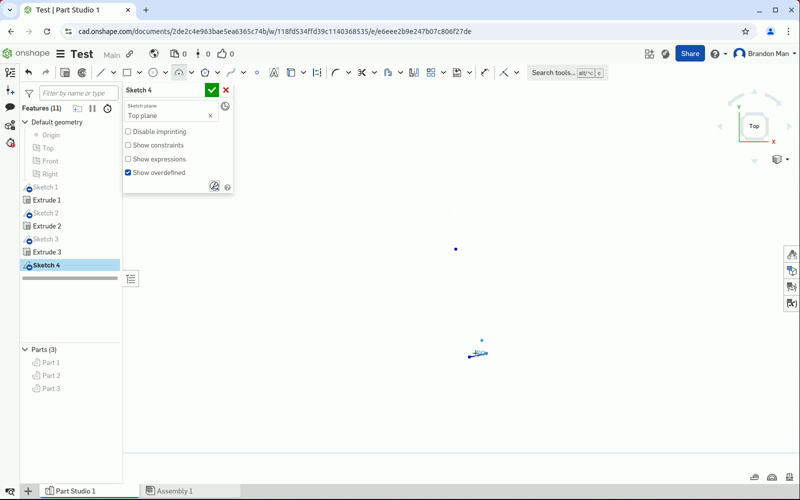
scroll(-6)
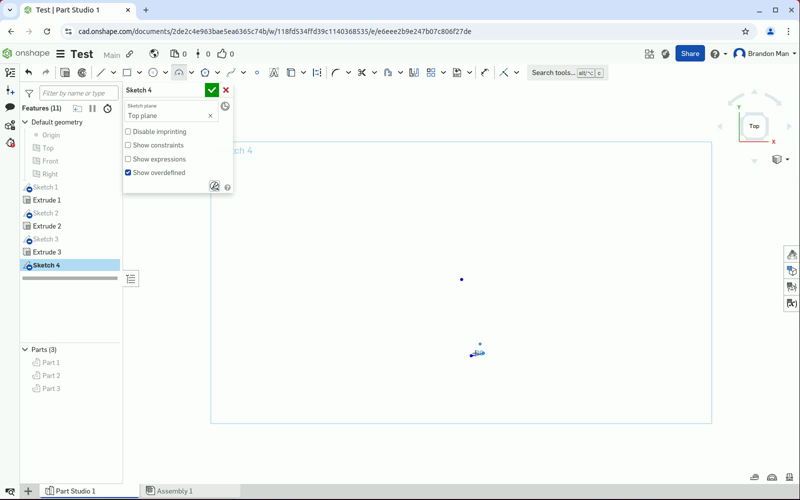
mouse_move(479, 353)
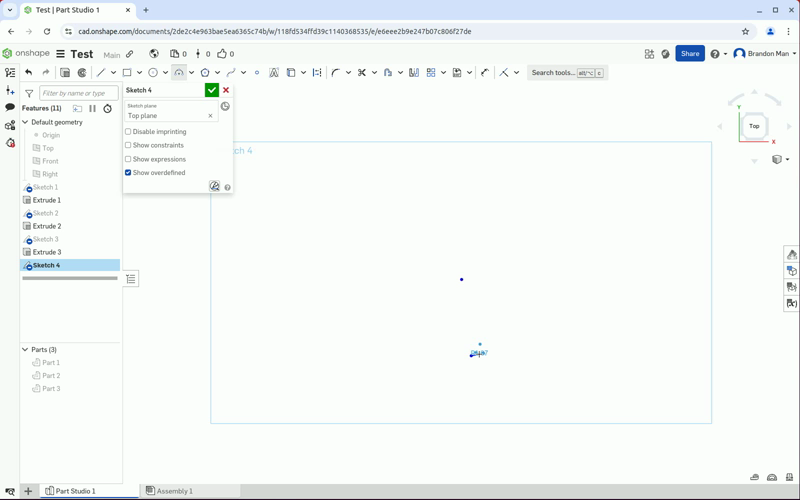
scroll(6)
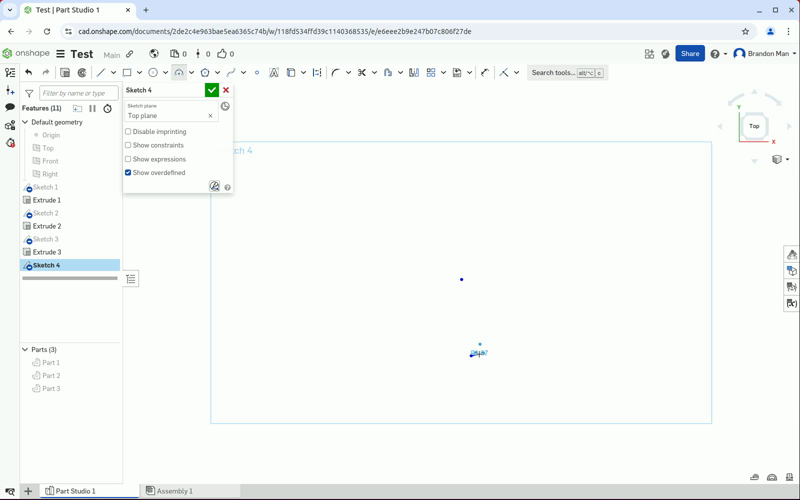
scroll(6)
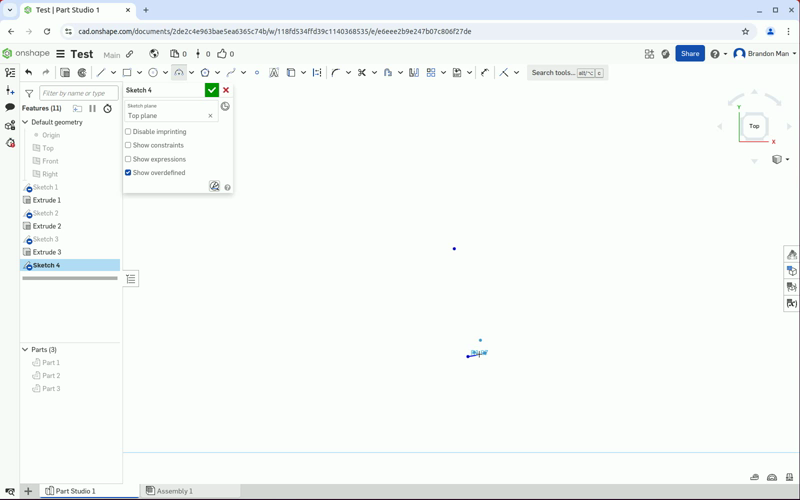
scroll(6)
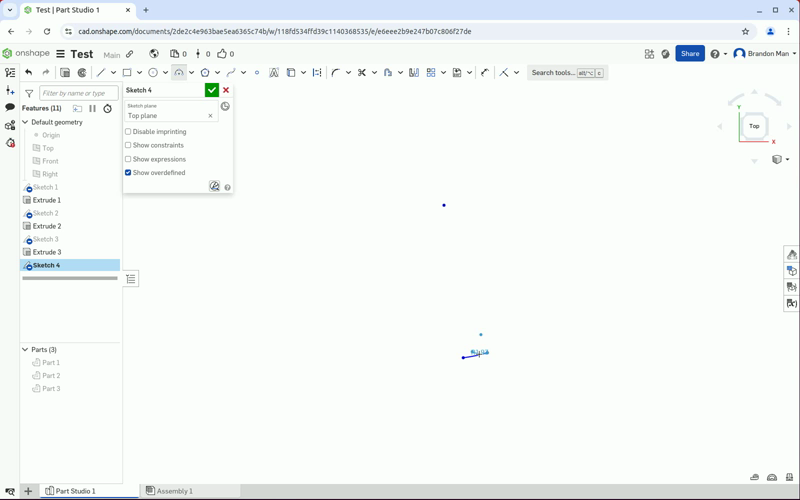
scroll(6)
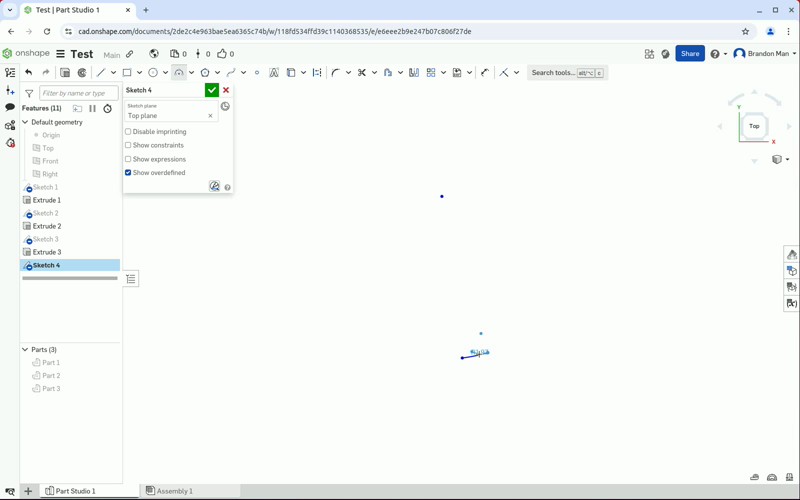
scroll(6)
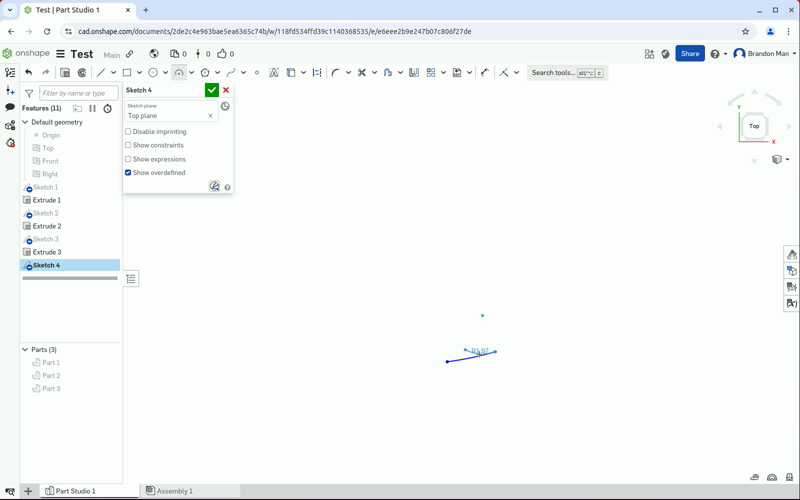
scroll(6)
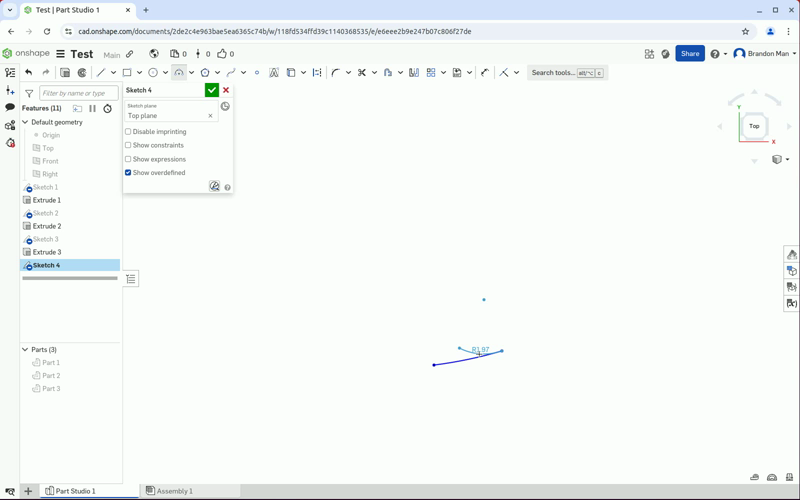
scroll(6)
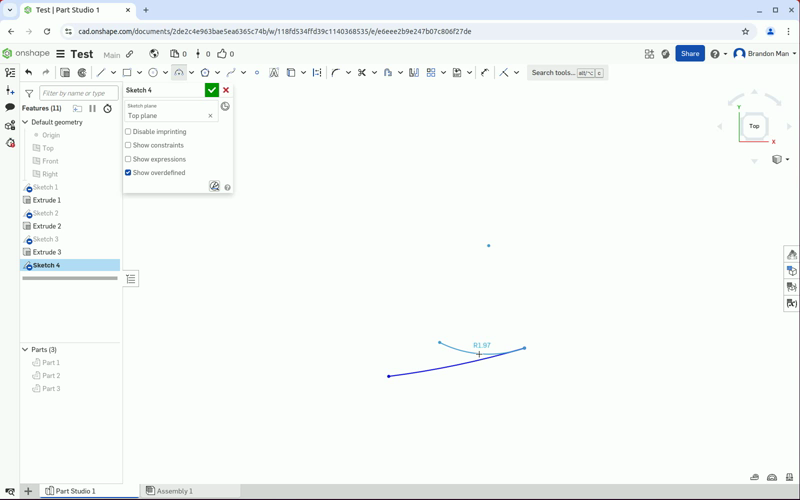
click(479, 353)
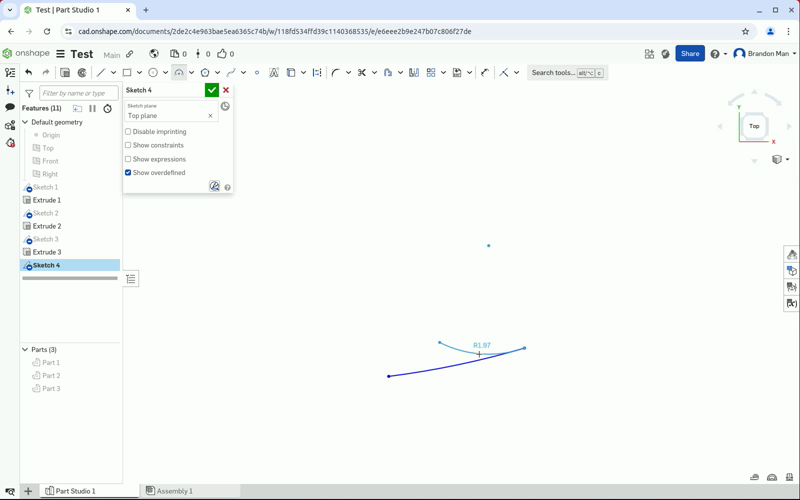
scroll(-6)
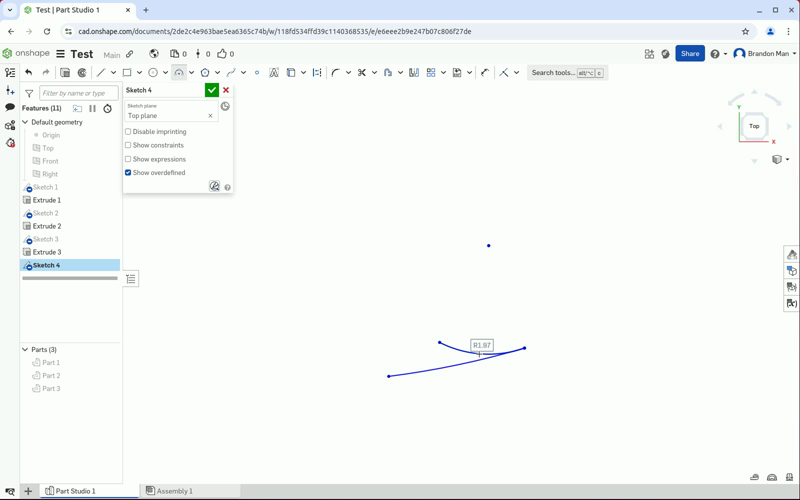
scroll(-6)
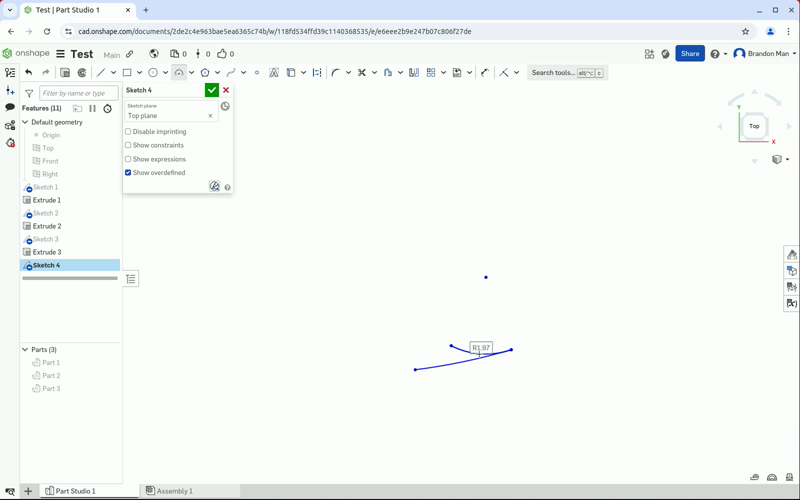
scroll(-6)
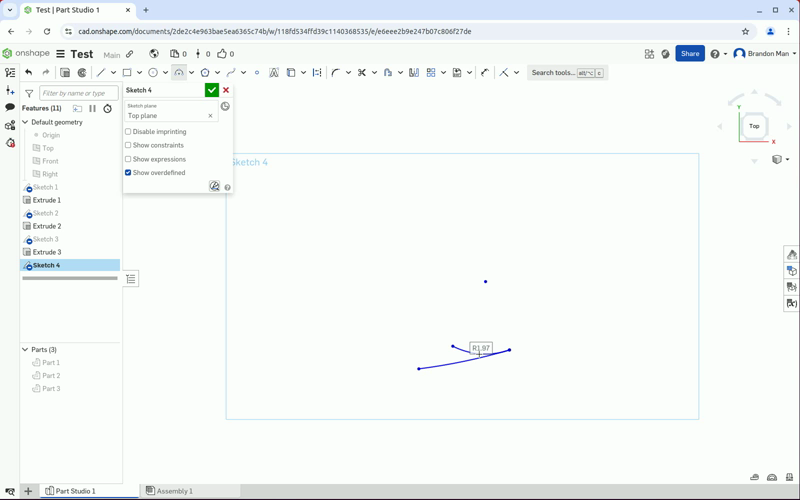
scroll(-6)
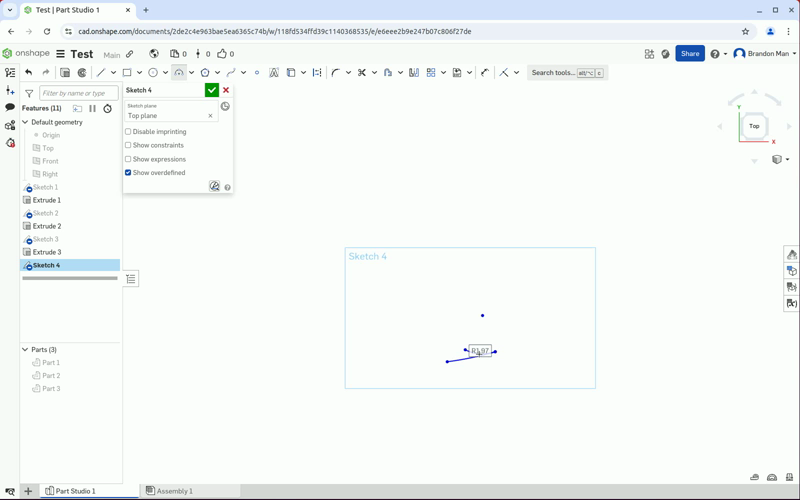
scroll(-6)
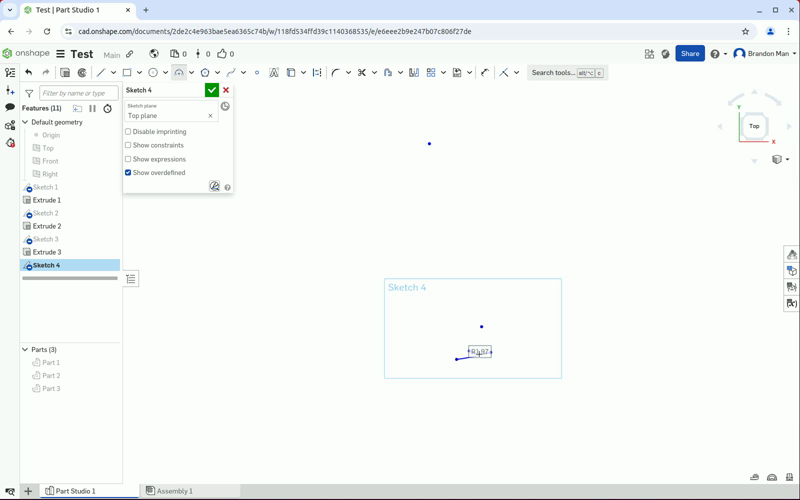
scroll(-6)
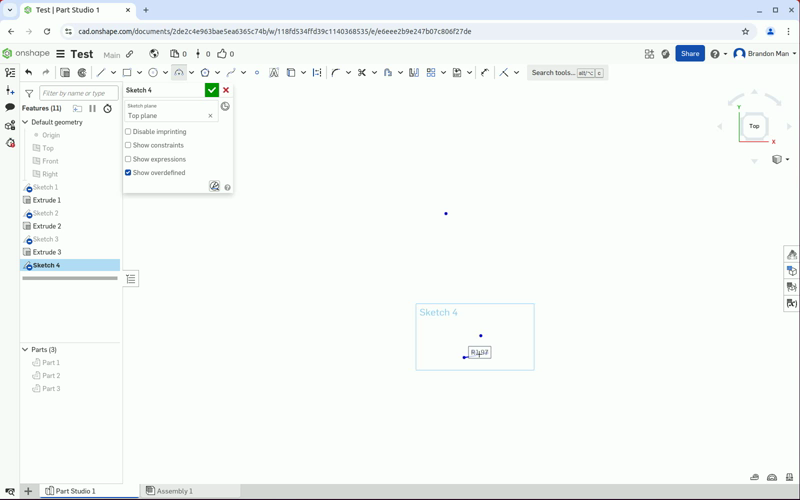
scroll(-6)
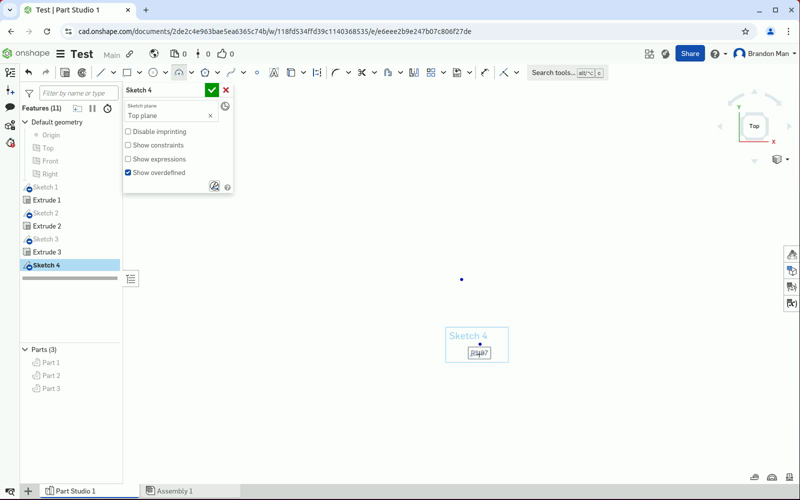
key_up(shift)
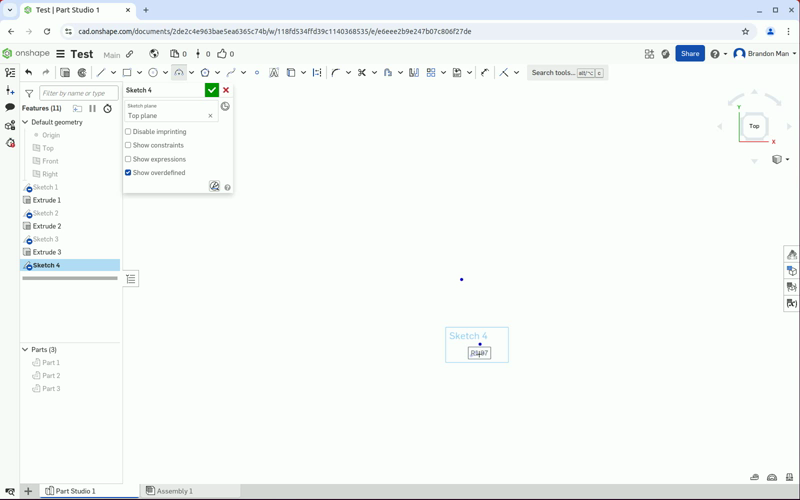
mouse_move(475, 352)
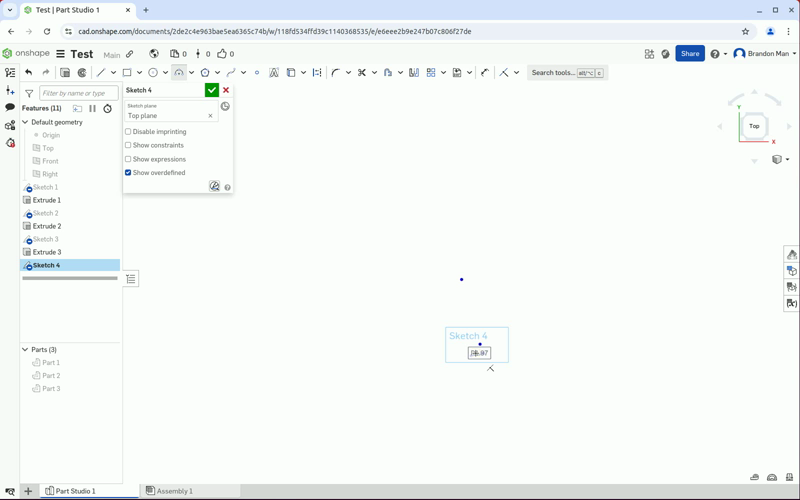
scroll(6)
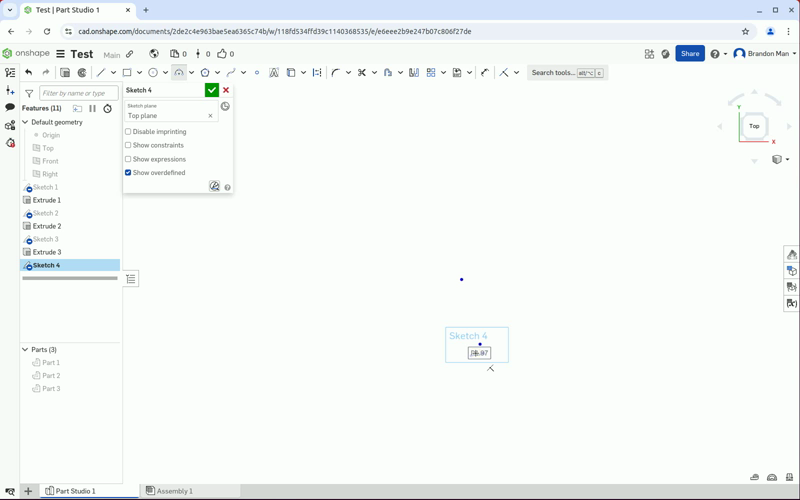
scroll(6)
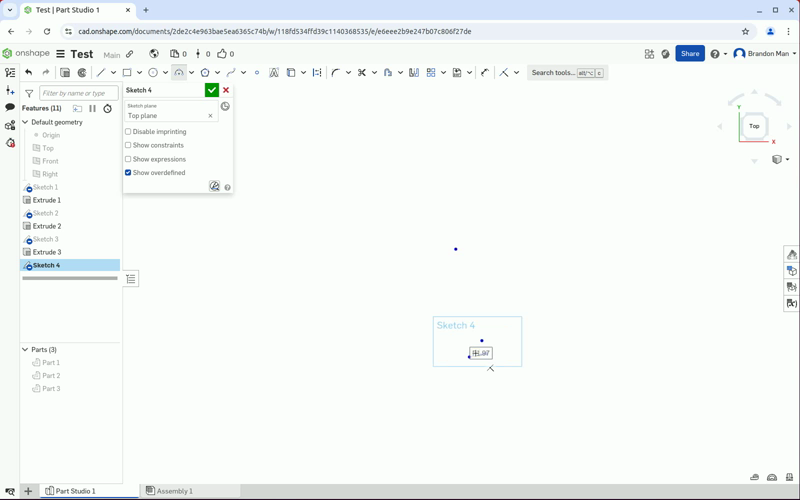
scroll(6)
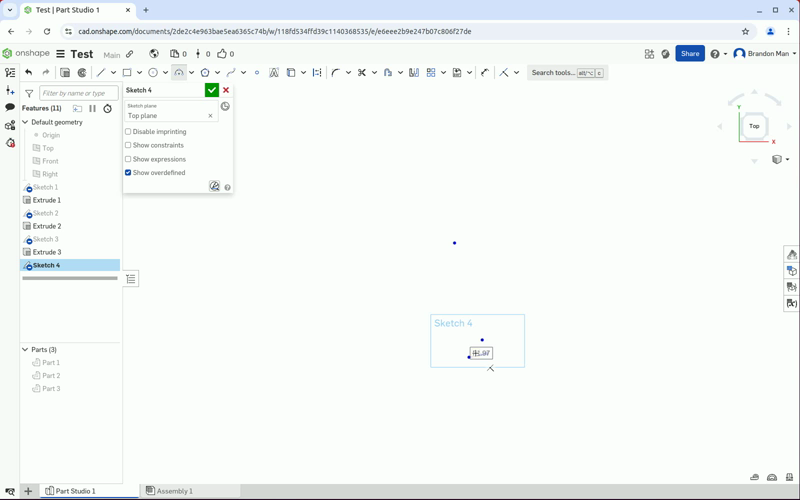
scroll(6)
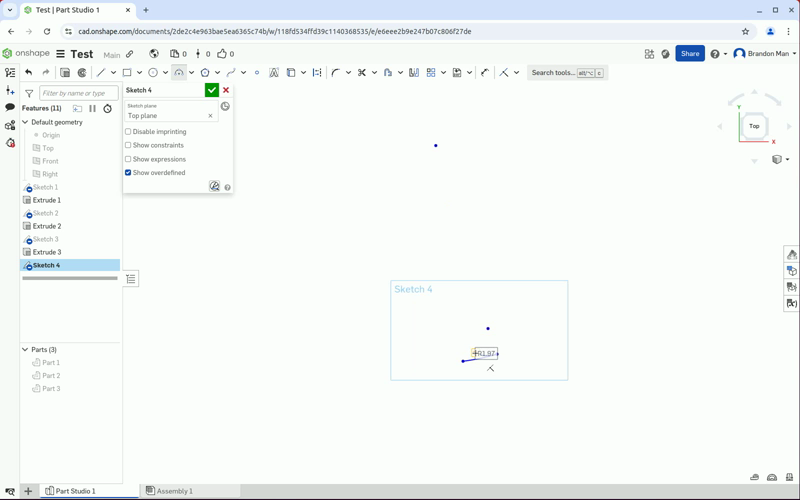
scroll(6)
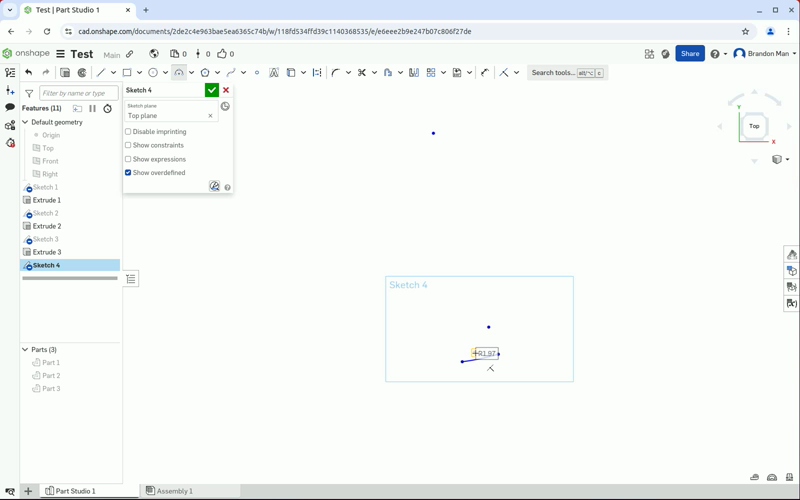
scroll(6)
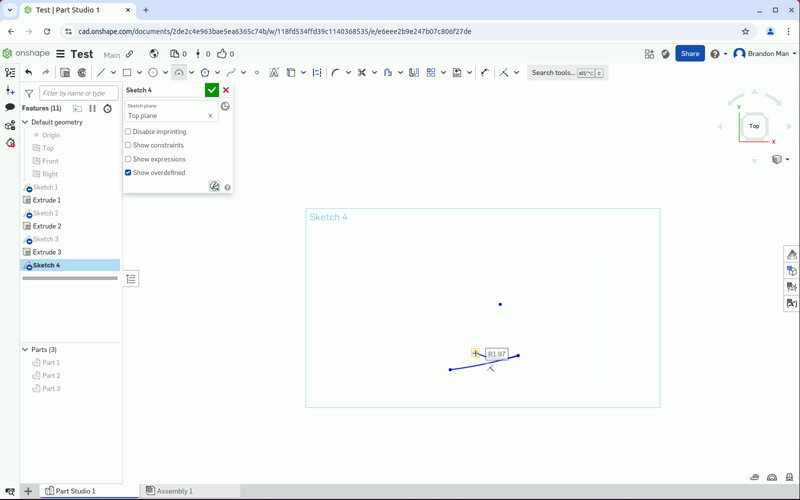
scroll(6)
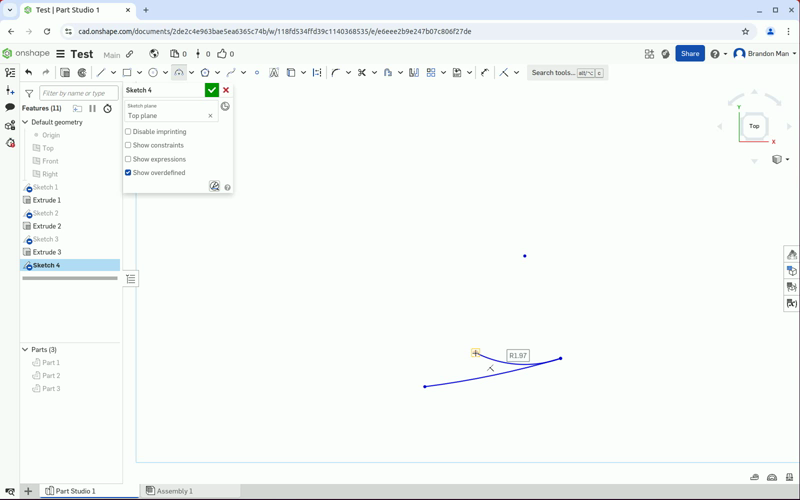
click(475, 352)
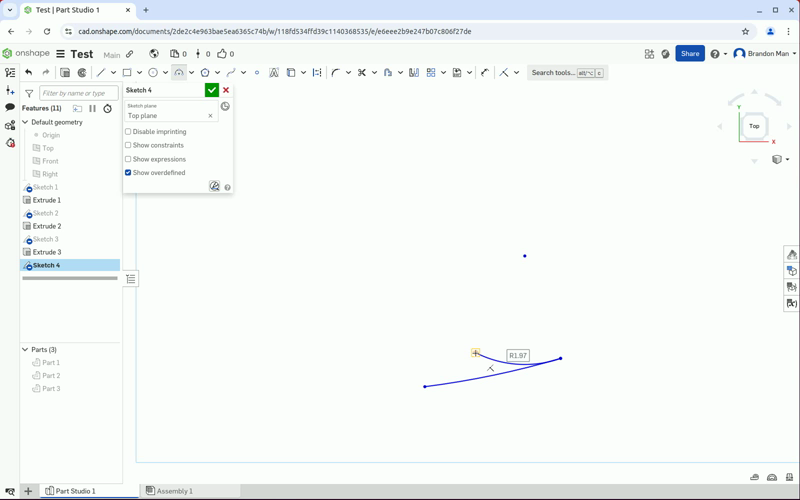
scroll(-6)
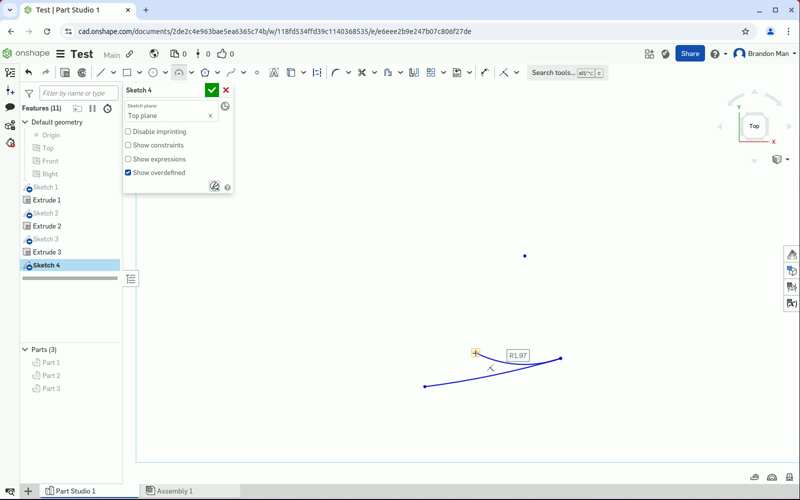
scroll(-6)
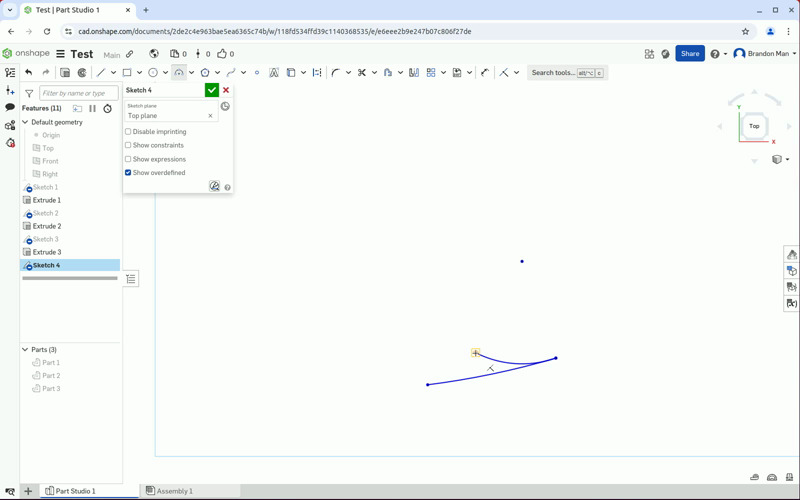
scroll(-6)
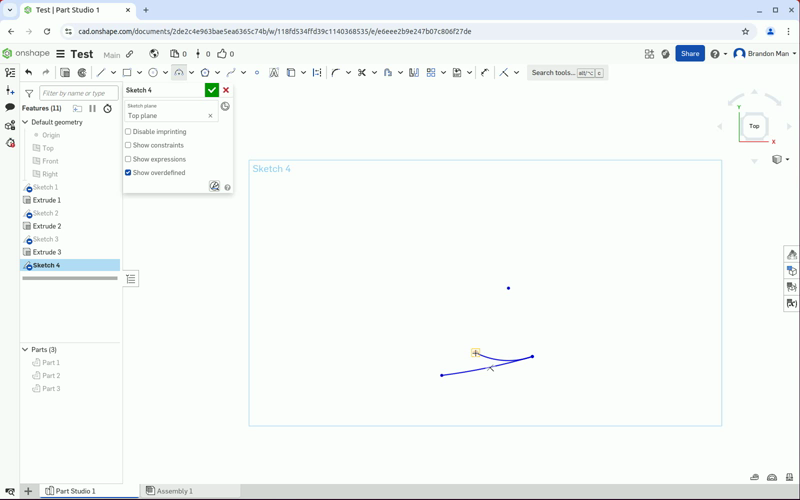
scroll(-6)
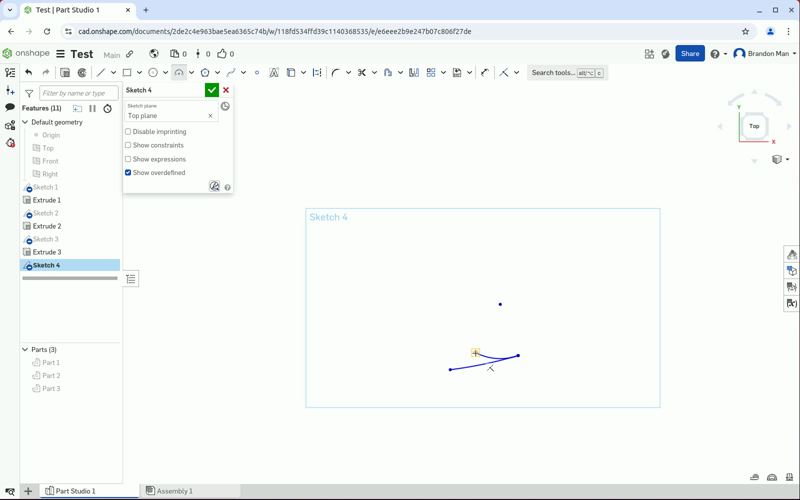
scroll(-6)
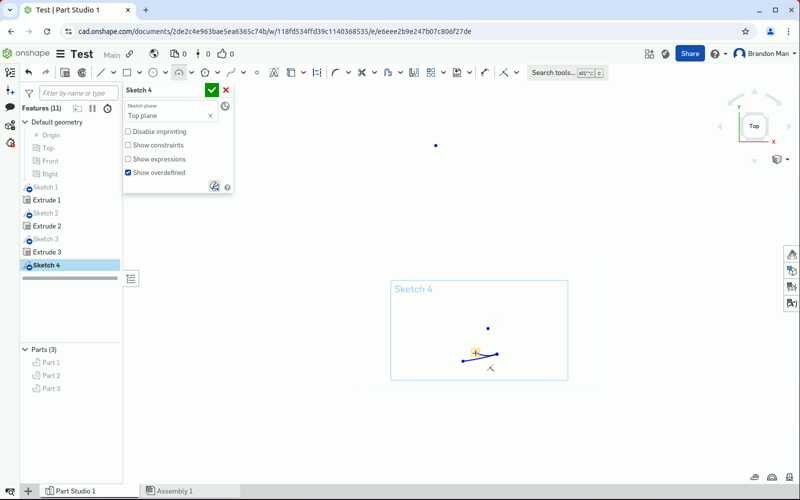
scroll(-6)
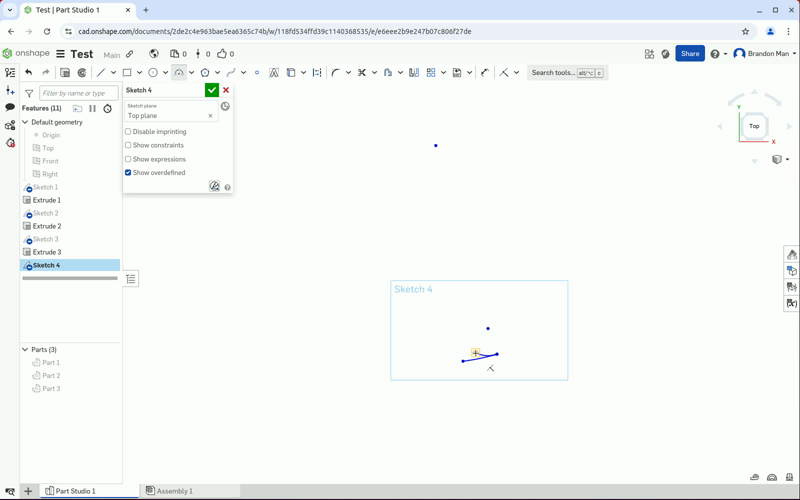
scroll(-6)
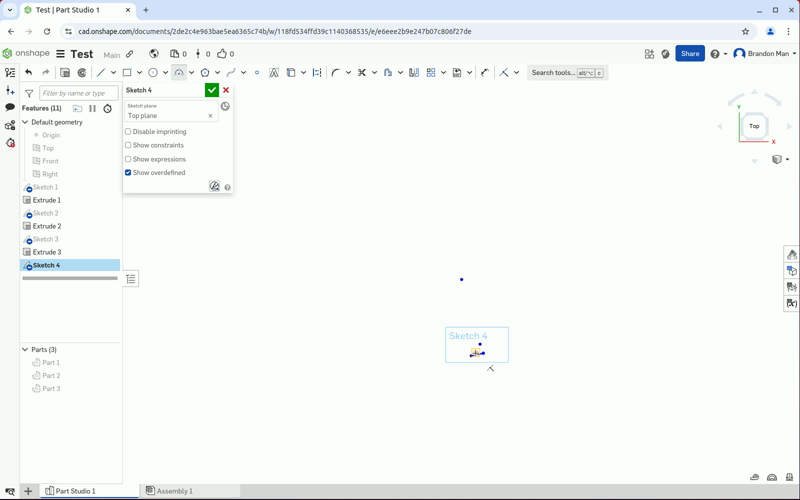
mouse_move(471, 355)
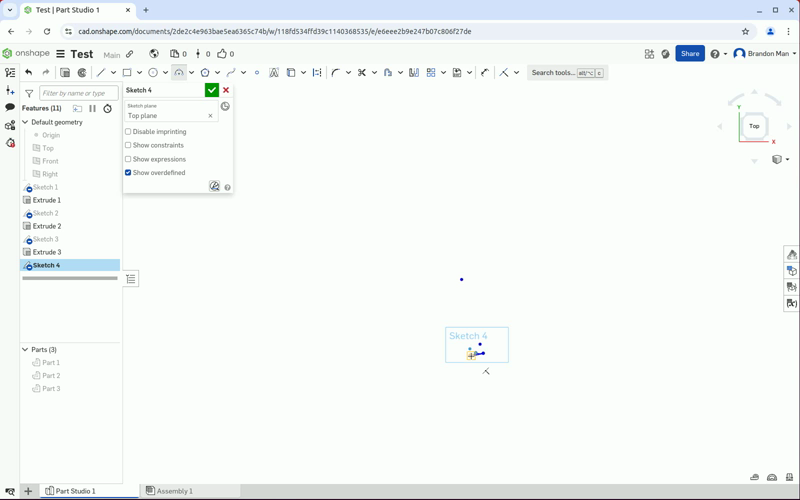
scroll(6)
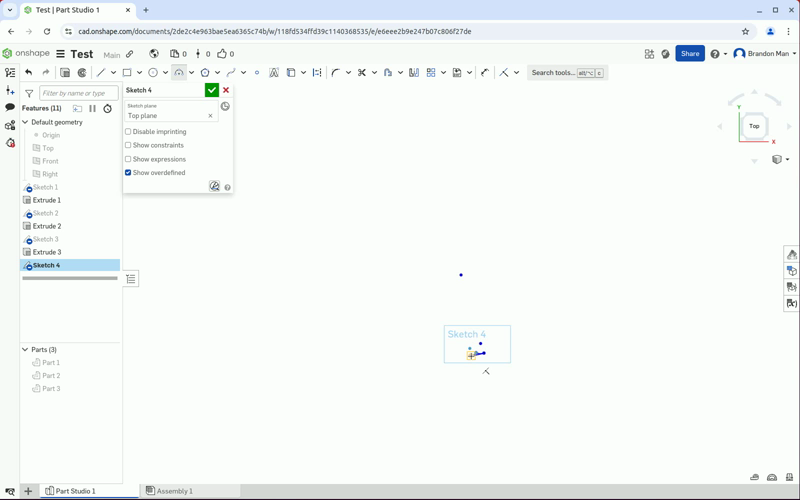
scroll(6)
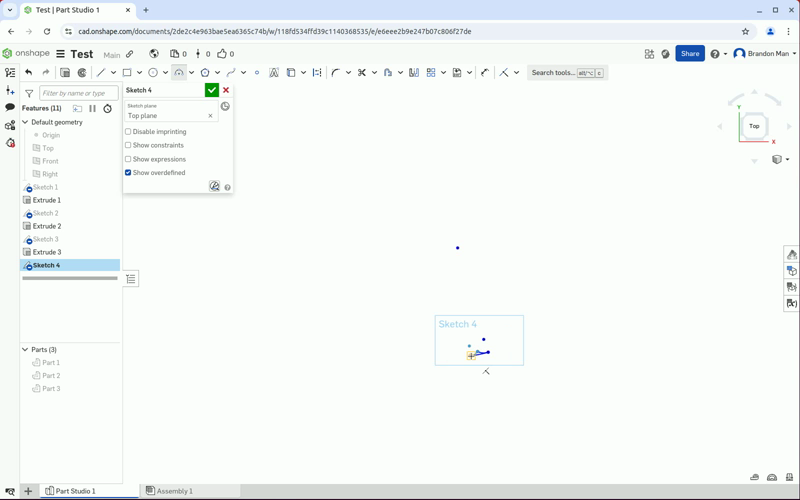
scroll(6)
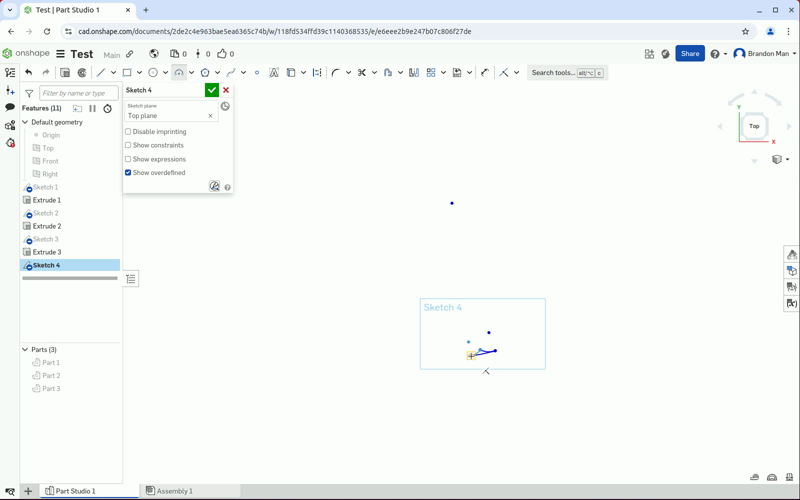
scroll(6)
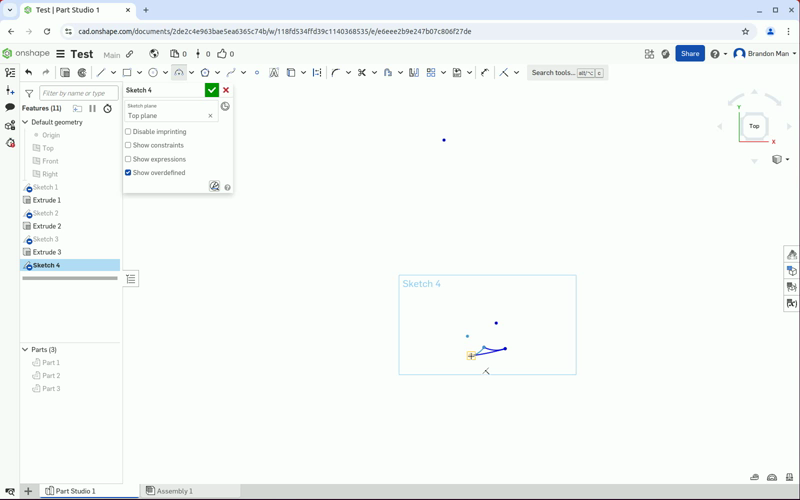
scroll(6)
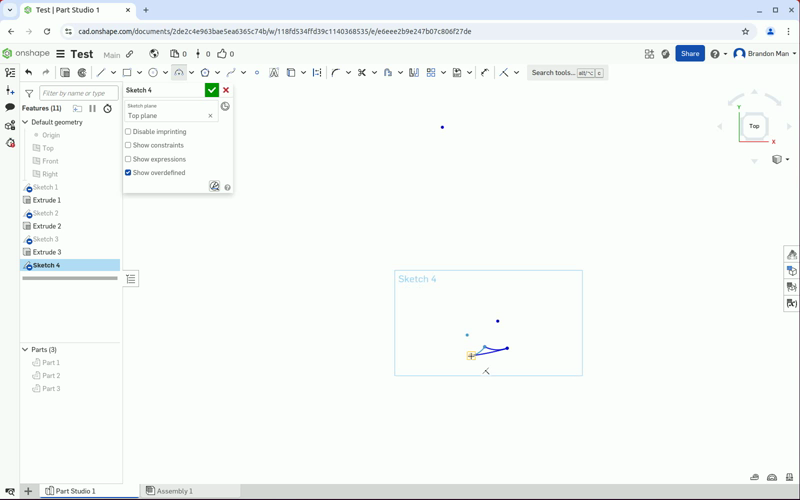
scroll(6)
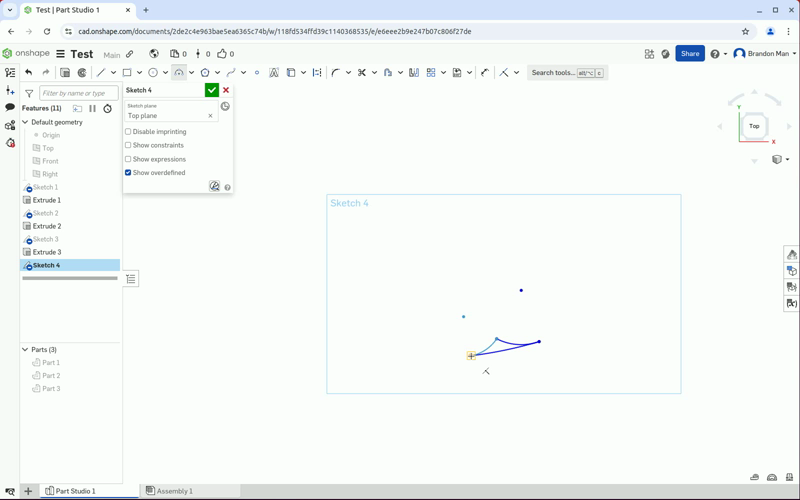
scroll(6)
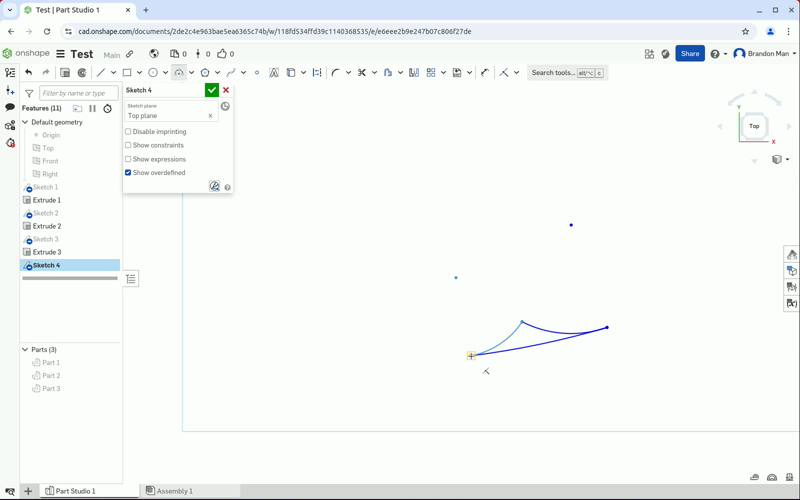
click(471, 355)
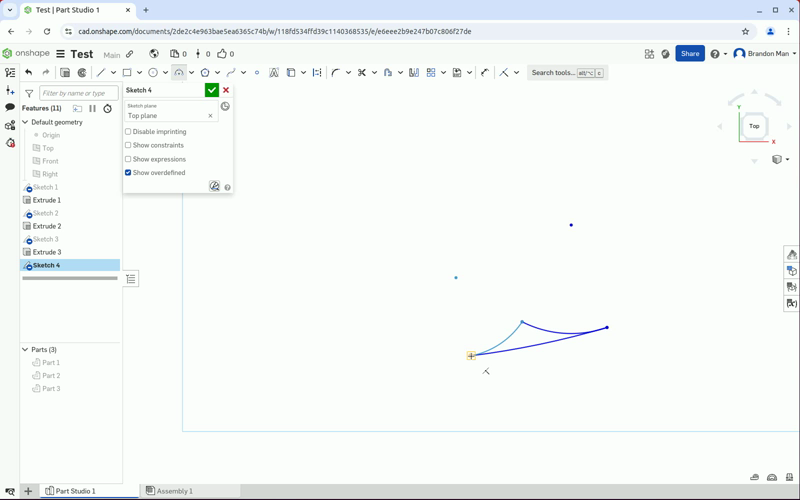
scroll(-6)
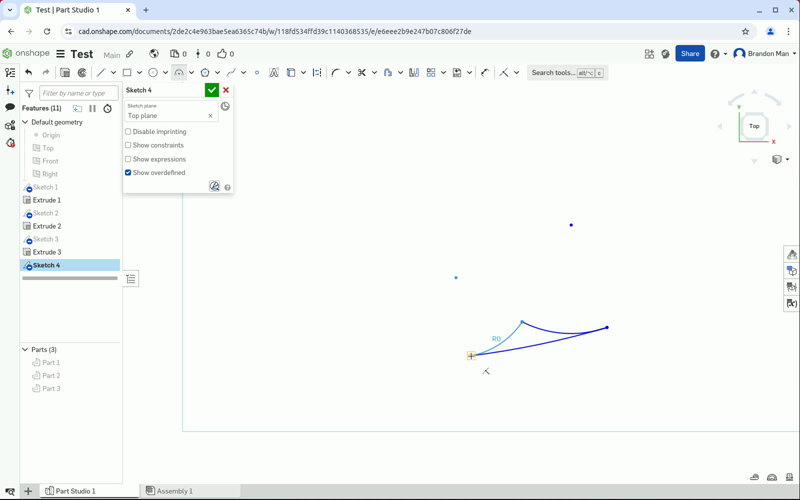
scroll(-6)
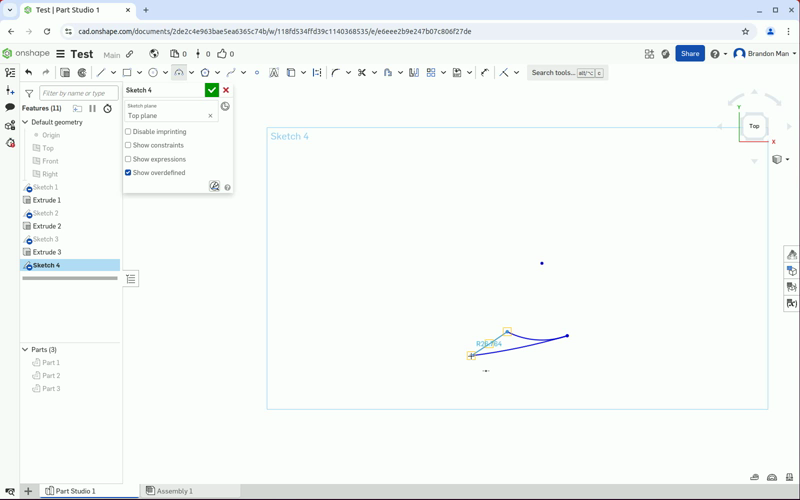
scroll(-6)
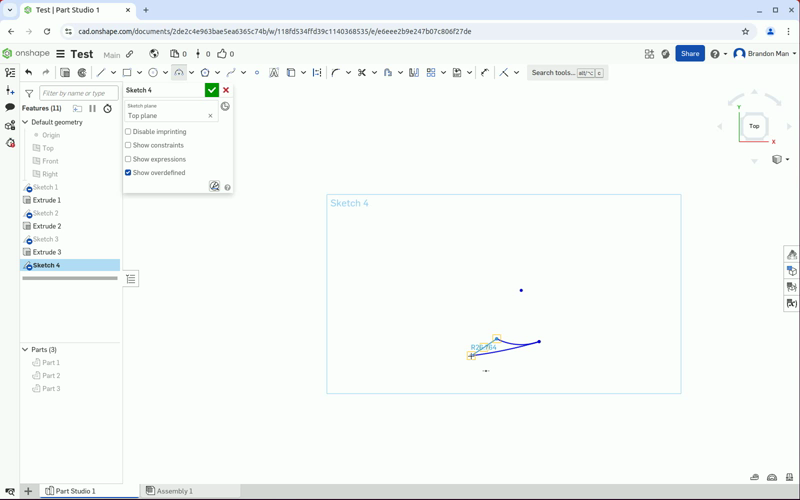
scroll(-6)
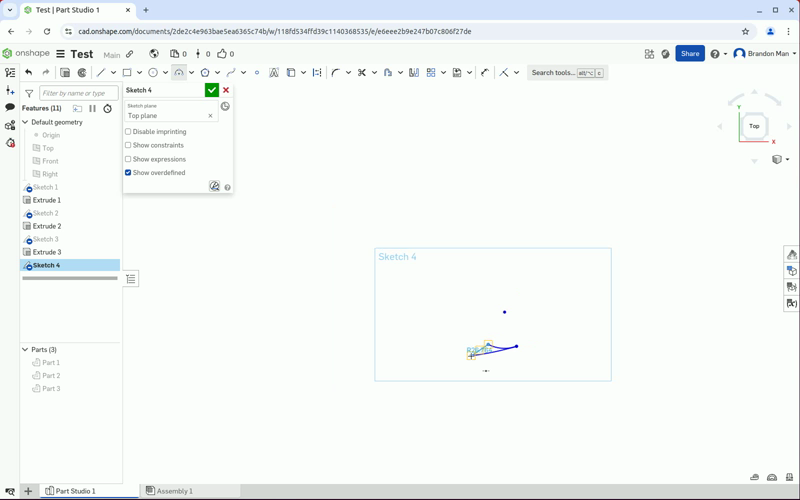
scroll(-6)
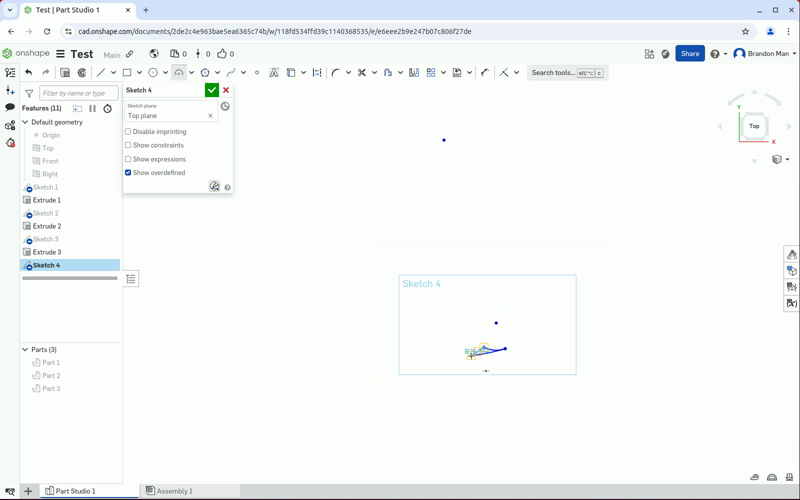
scroll(-6)
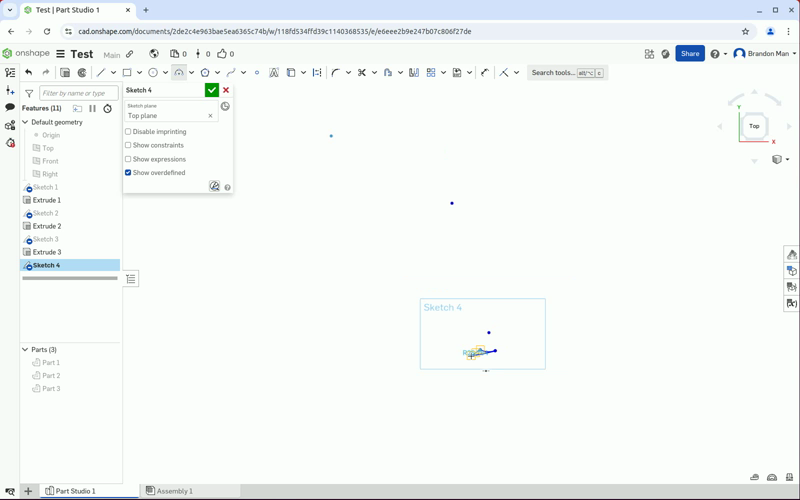
scroll(-6)
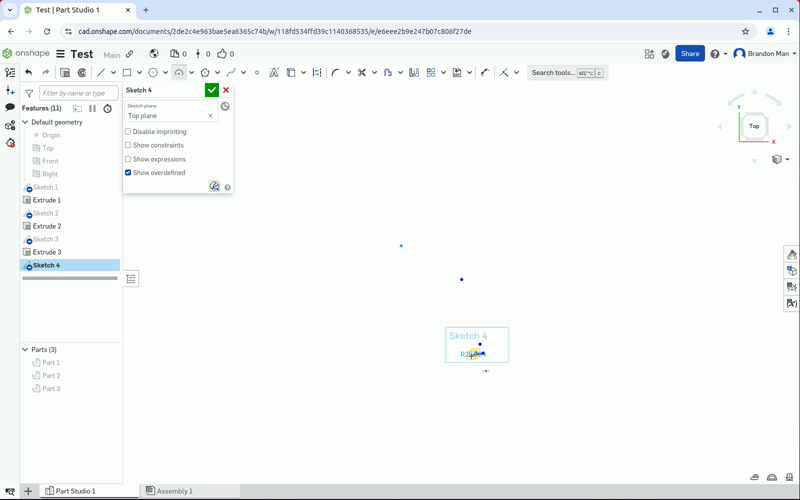
key_down(shift)
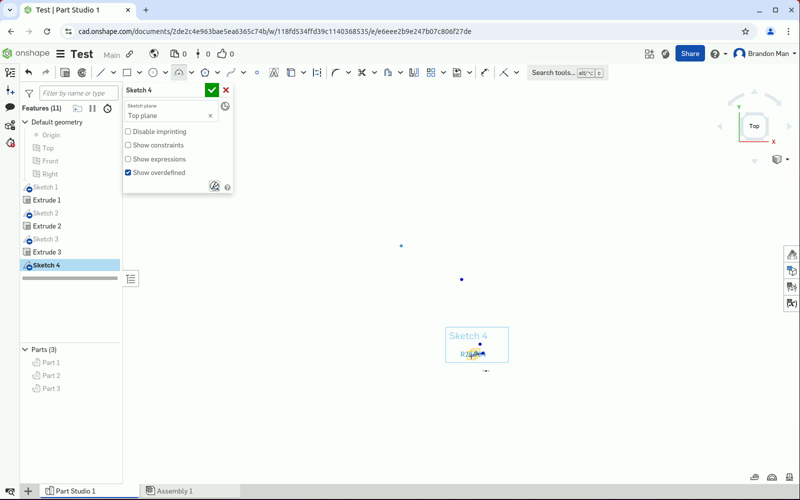
mouse_move(473, 354)
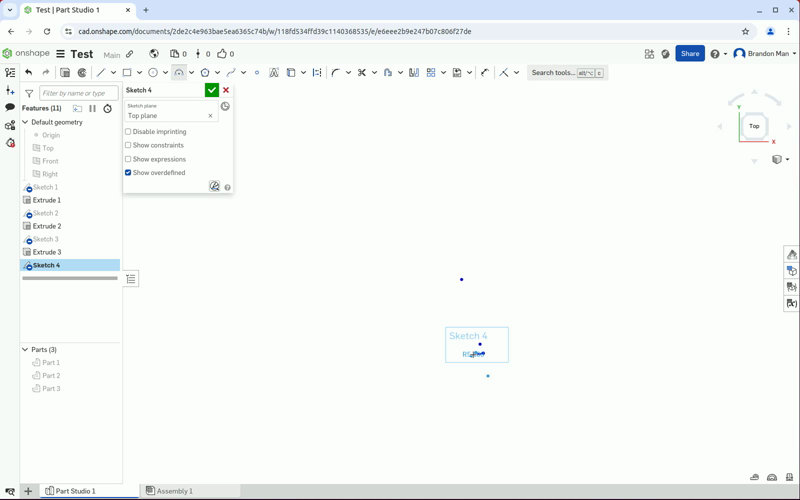
scroll(6)
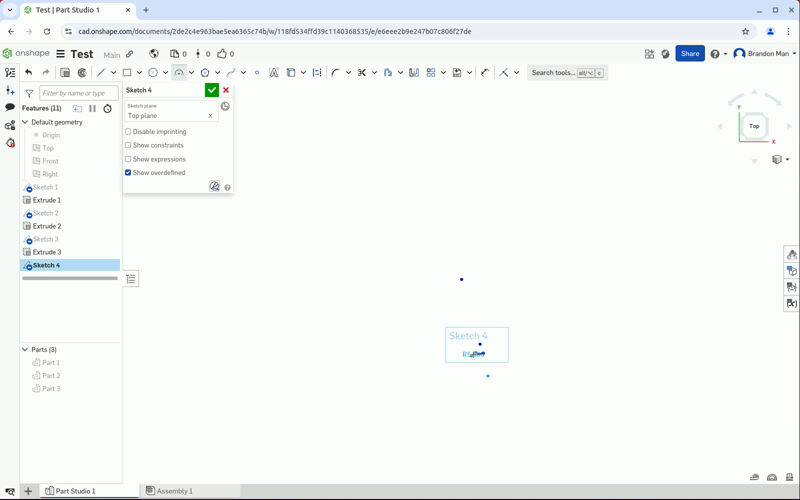
scroll(6)
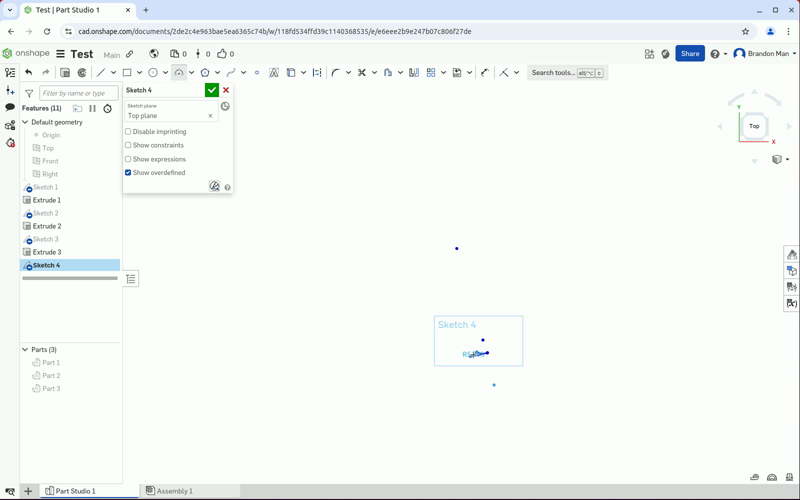
scroll(6)
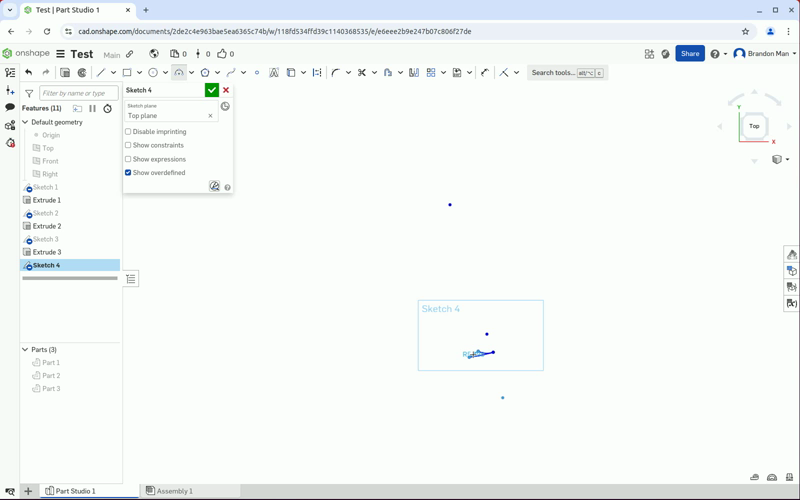
scroll(6)
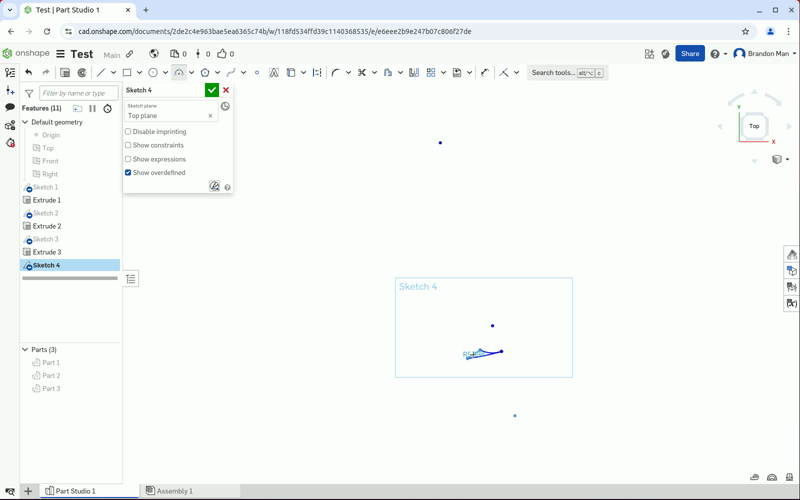
scroll(6)
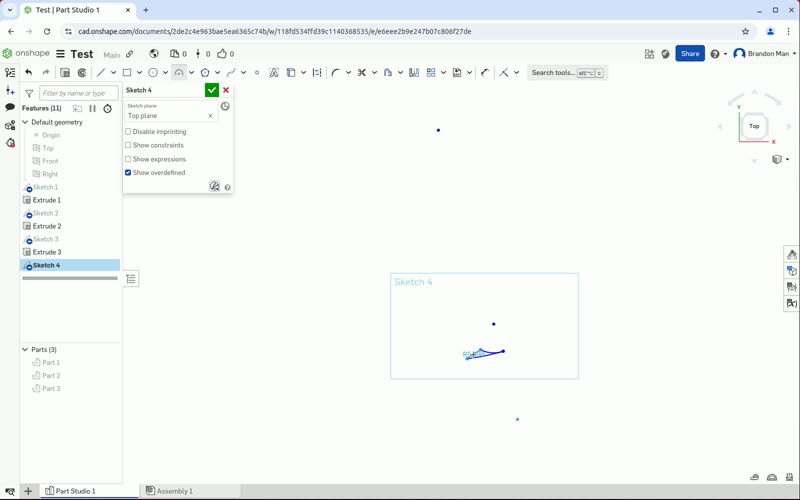
scroll(6)
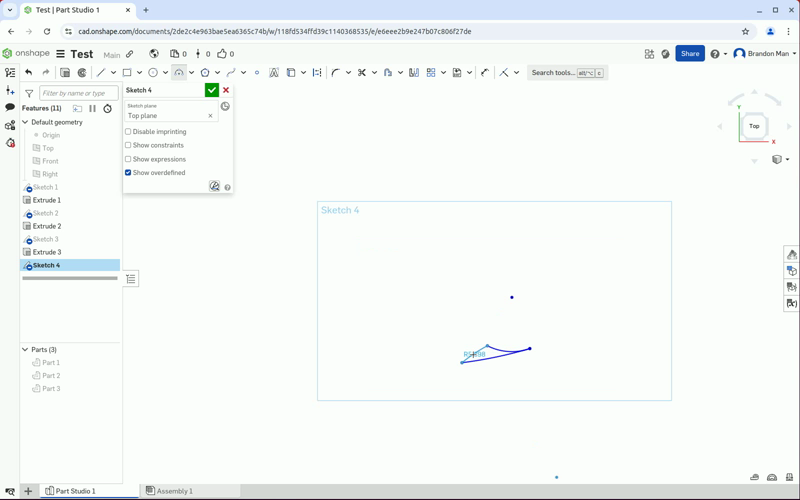
scroll(6)
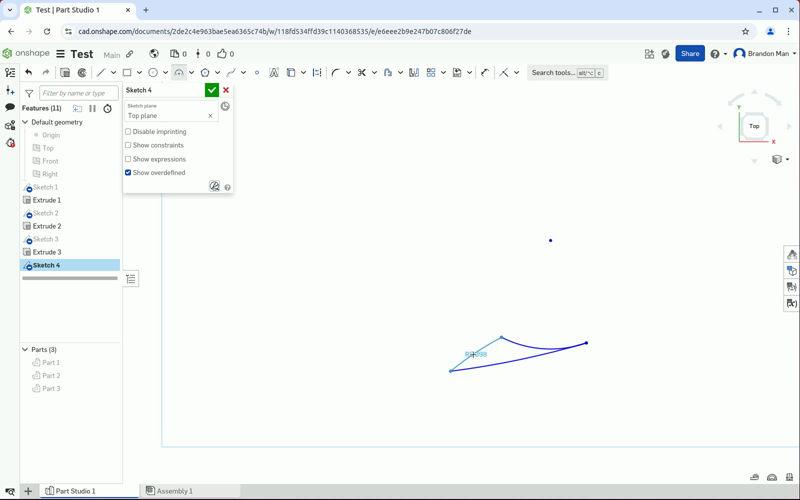
click(473, 354)
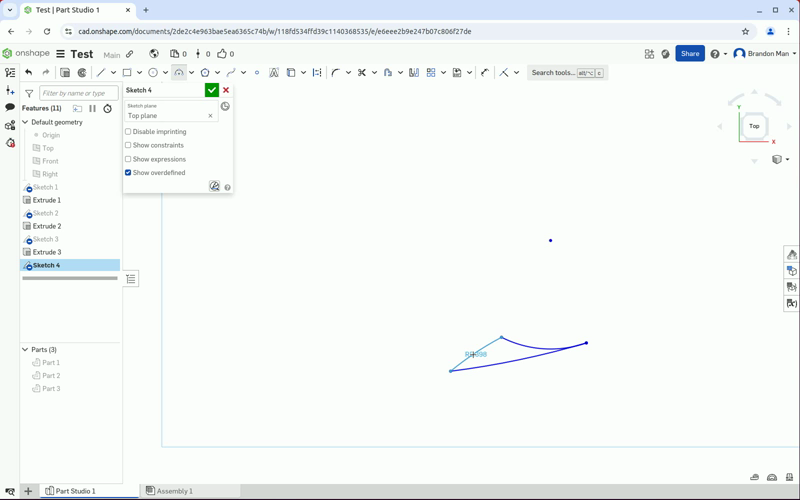
scroll(-6)
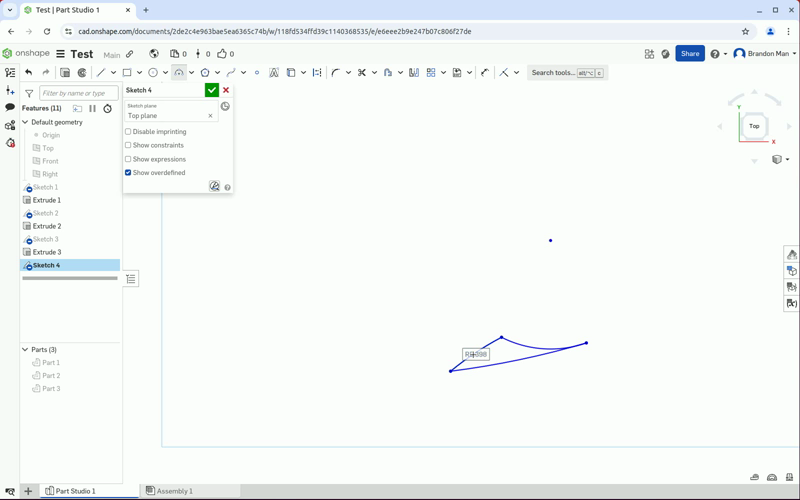
scroll(-6)
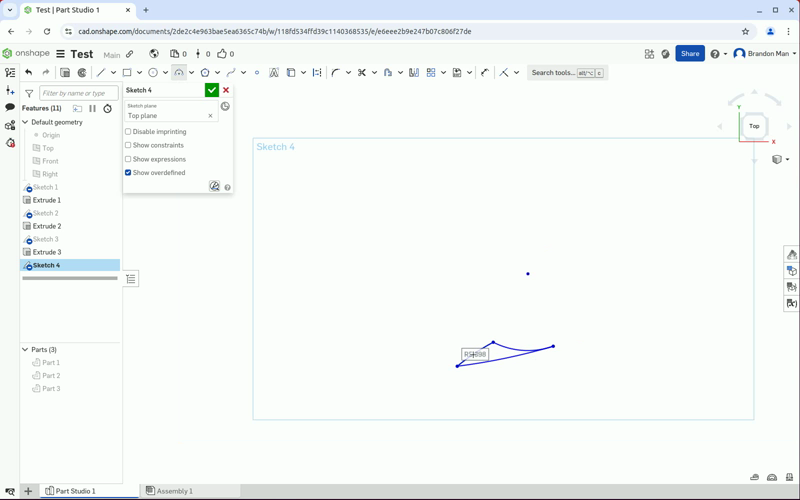
scroll(-6)
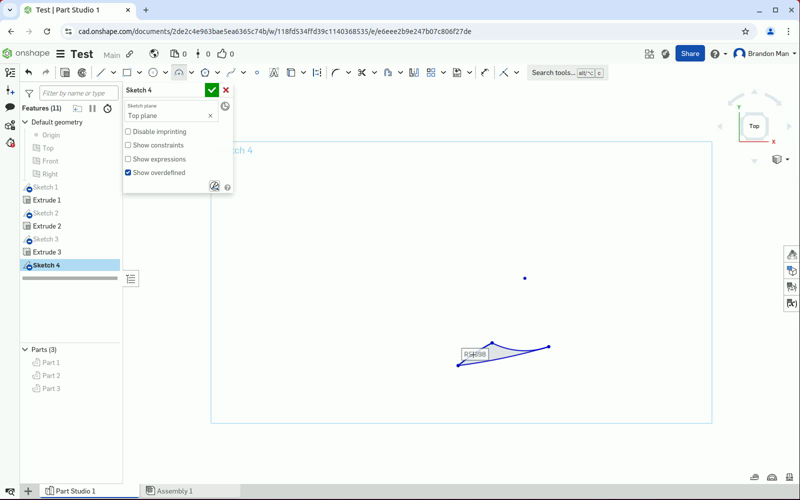
scroll(-6)
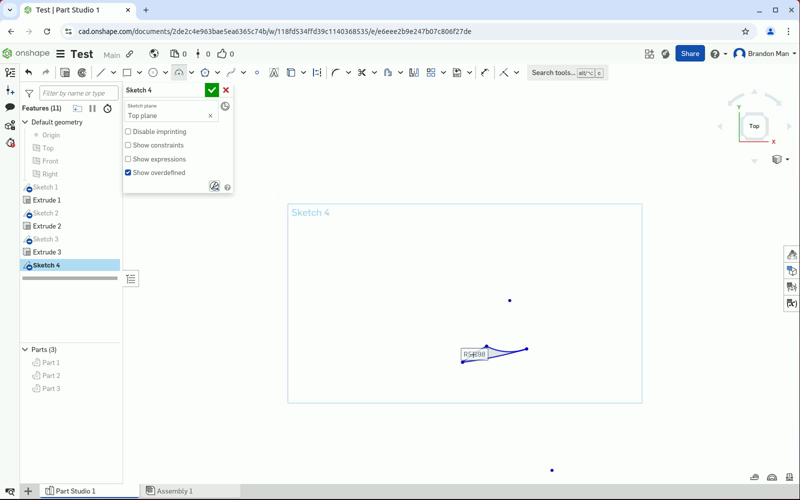
scroll(-6)
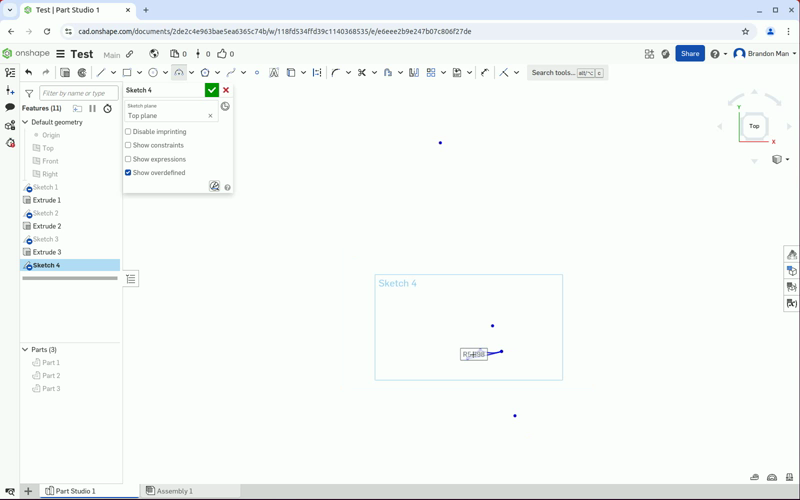
scroll(-6)
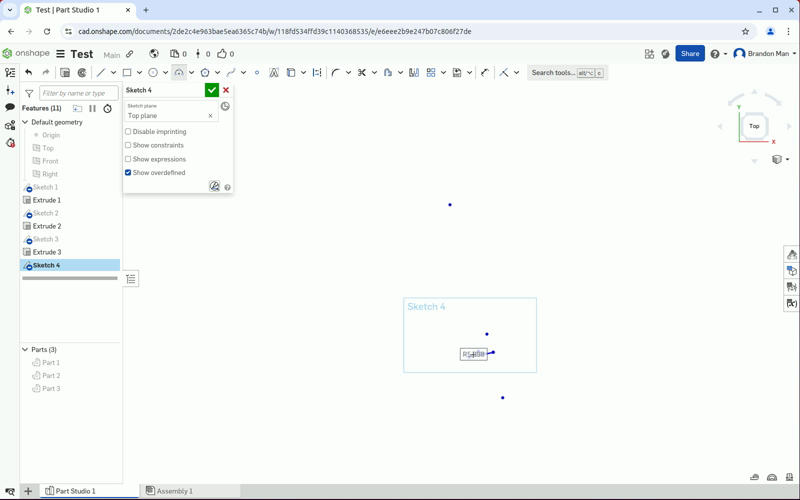
scroll(-6)
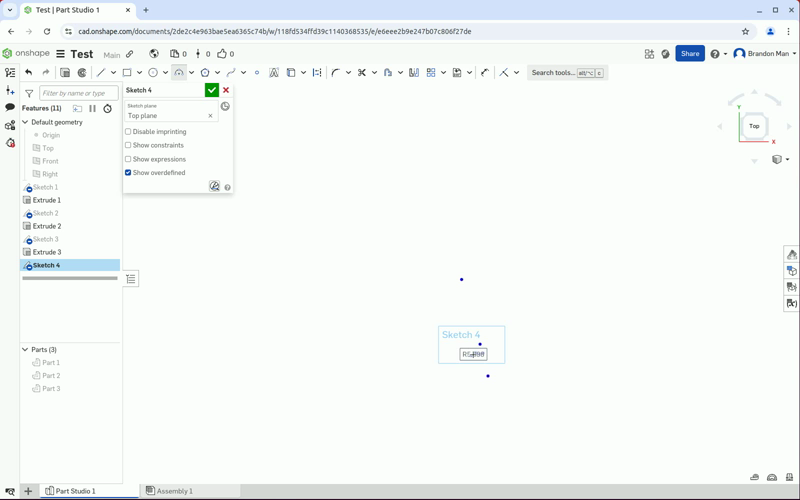
key_up(shift)
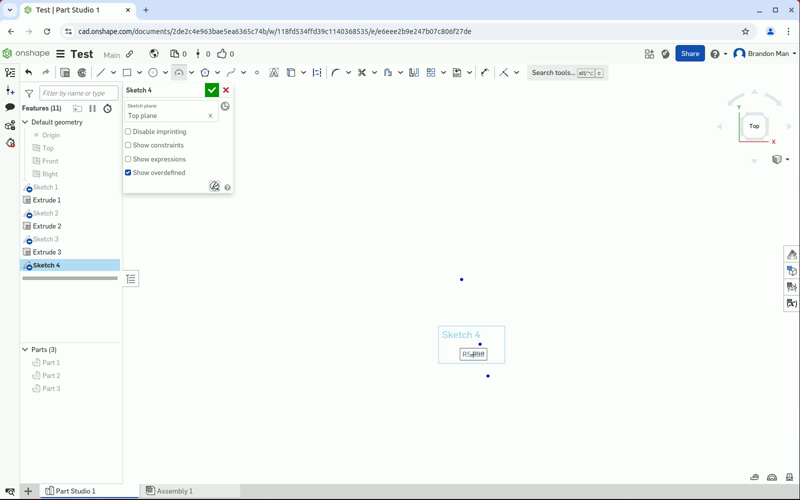
key(esc)
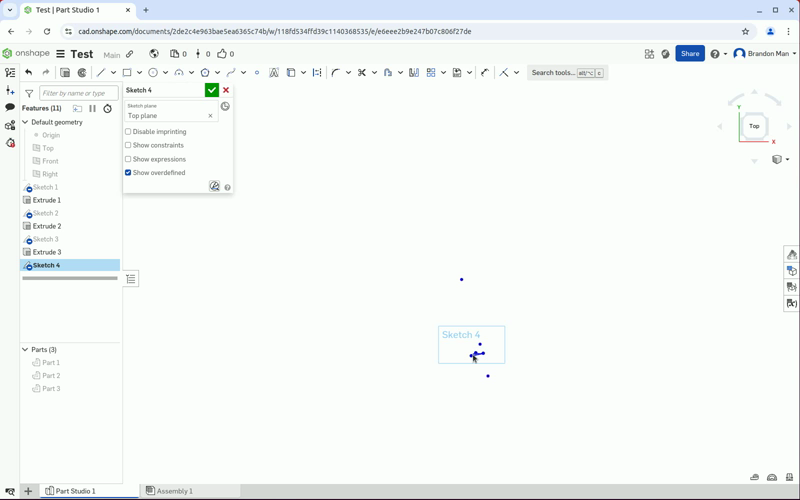
mouse_move(474, 355)
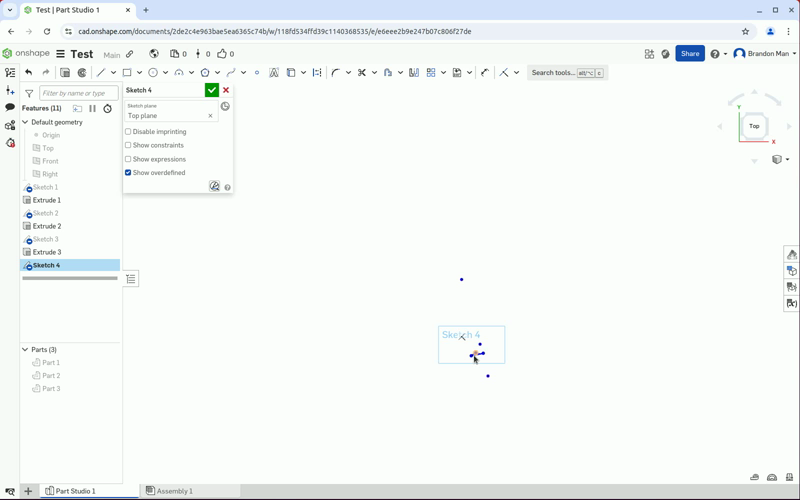
scroll(6)
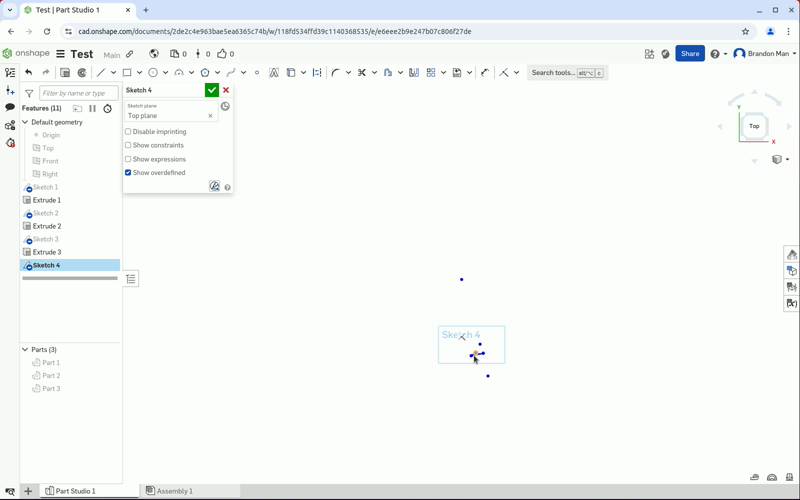
scroll(6)
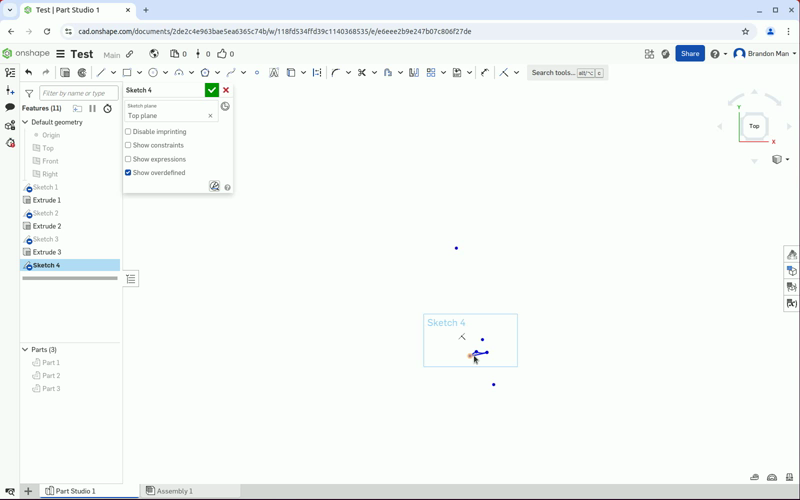
scroll(6)
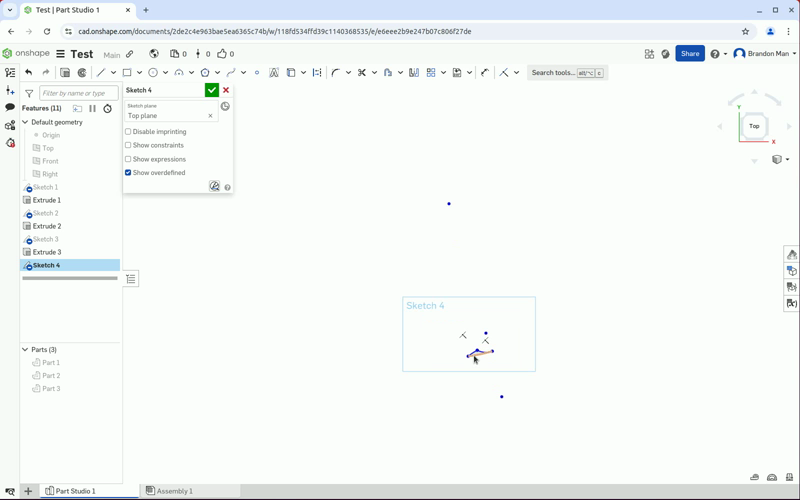
scroll(6)
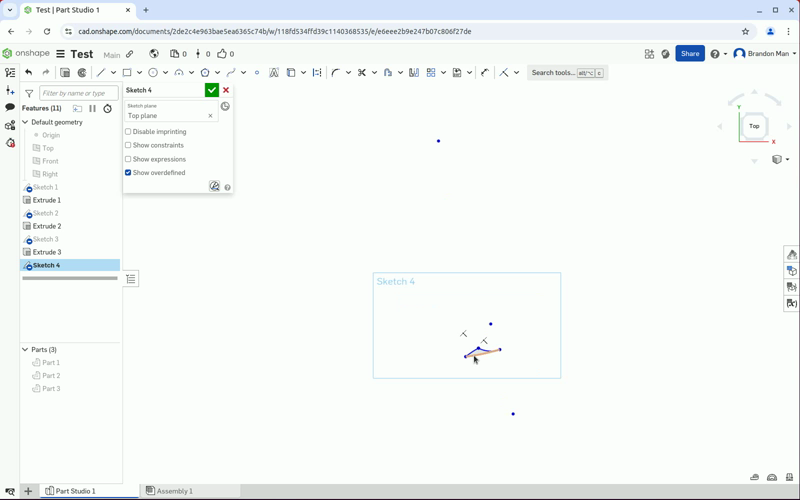
scroll(6)
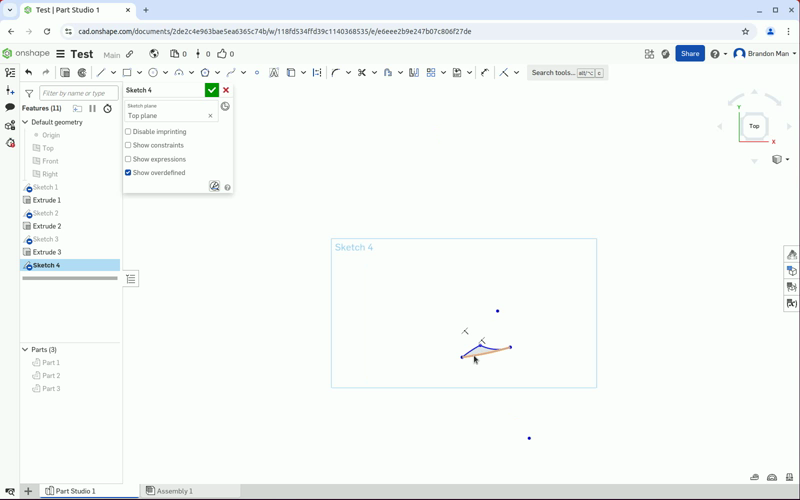
scroll(6)
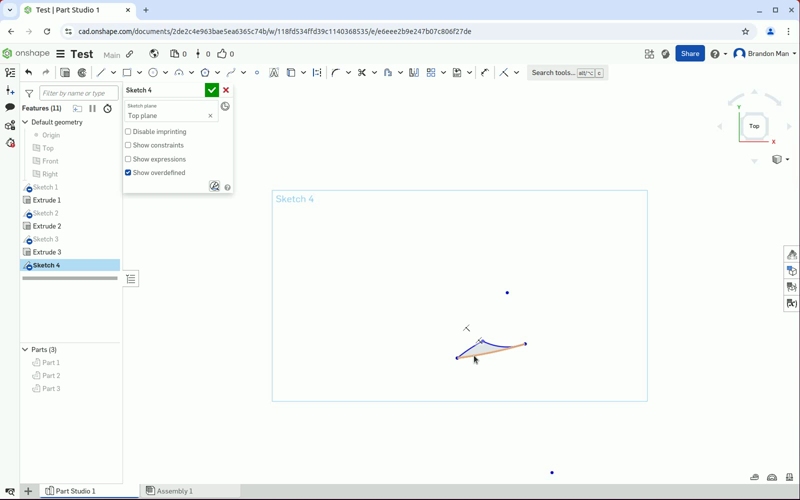
scroll(6)
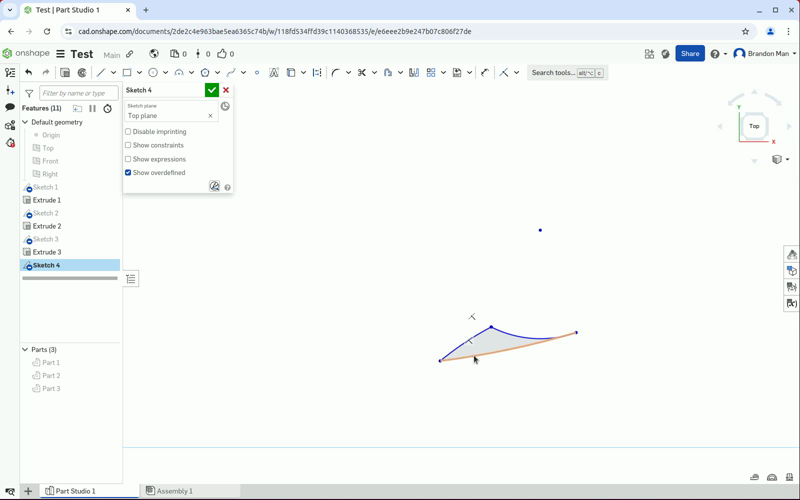
click(474, 355)
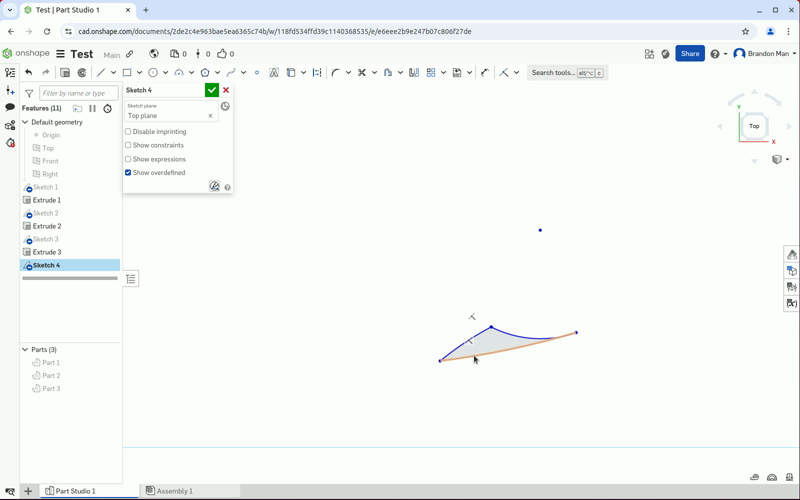
scroll(-6)
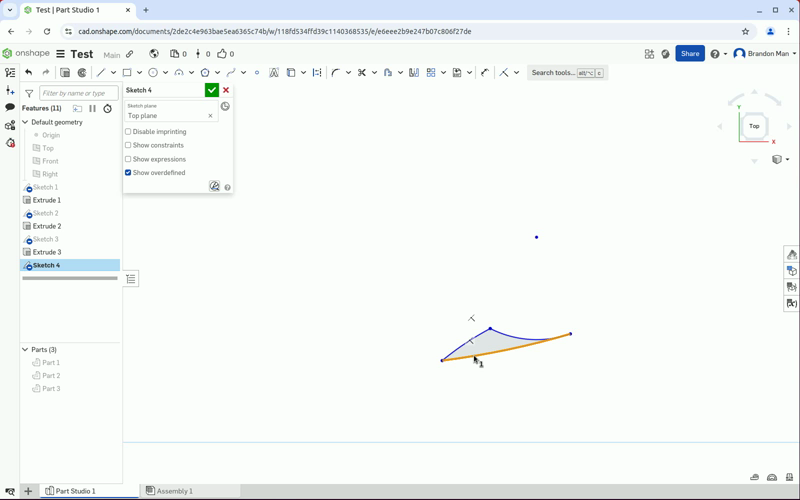
scroll(-6)
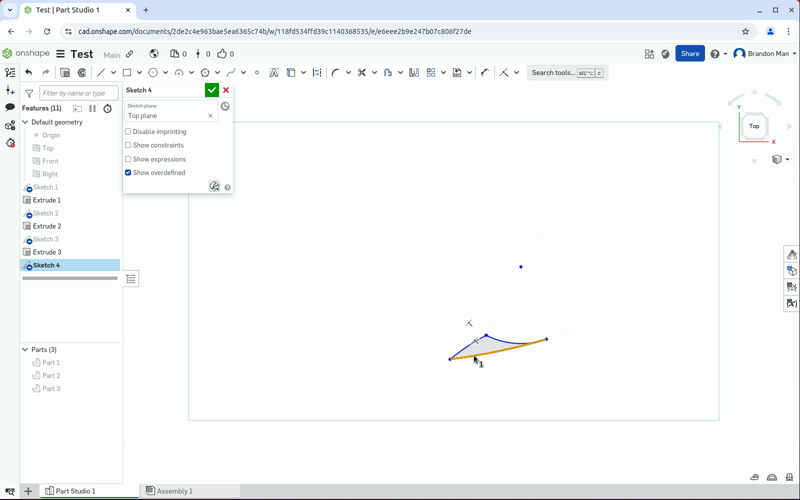
scroll(-6)
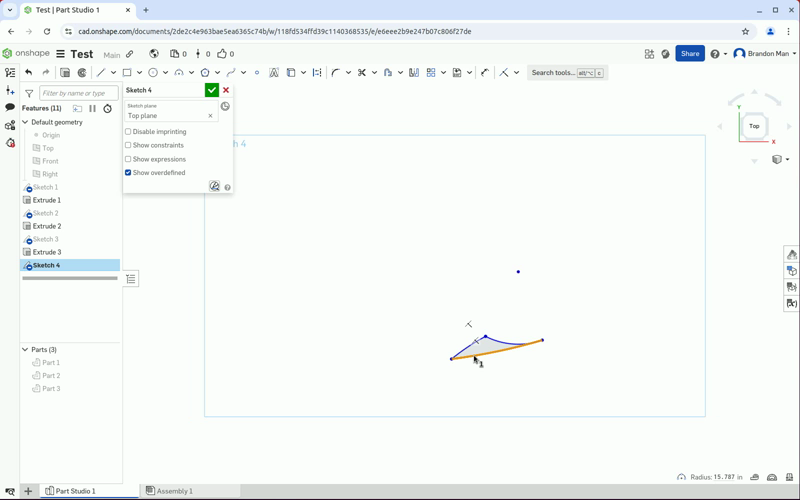
scroll(-6)
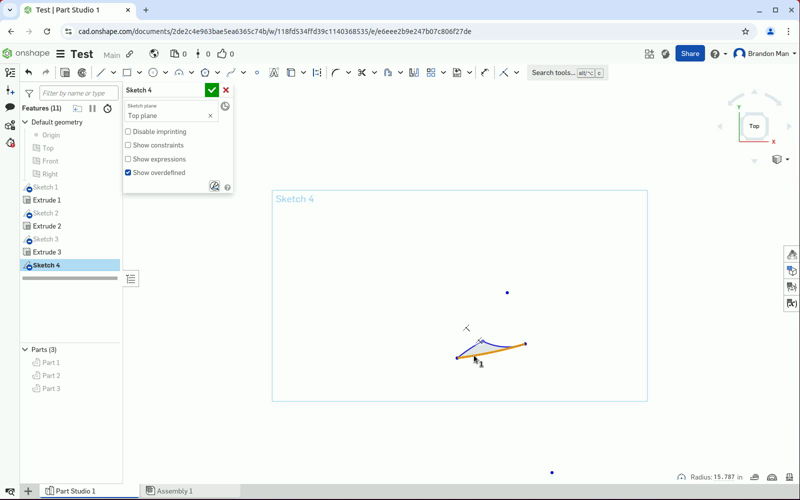
scroll(-6)
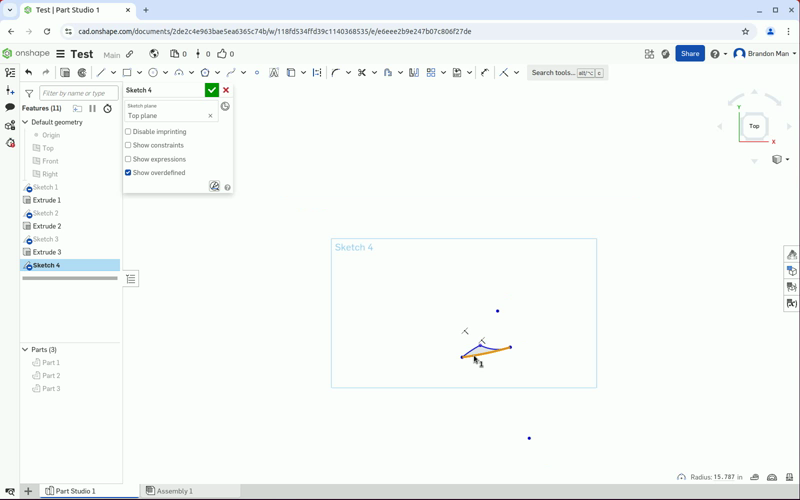
scroll(-6)
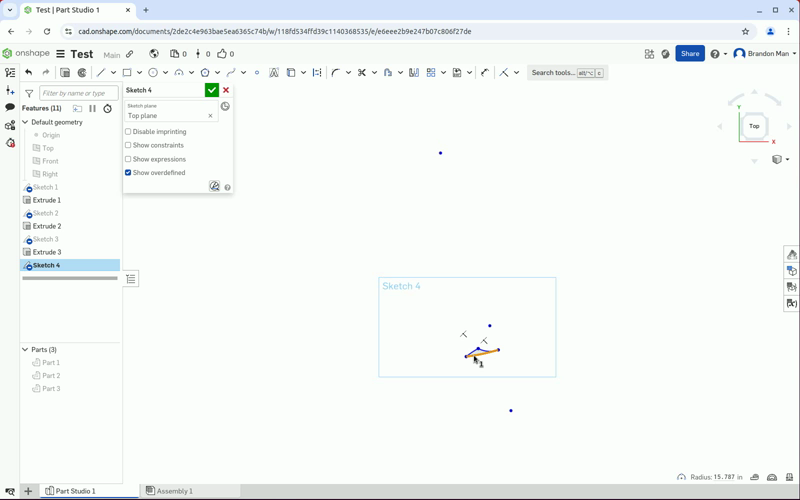
scroll(-6)
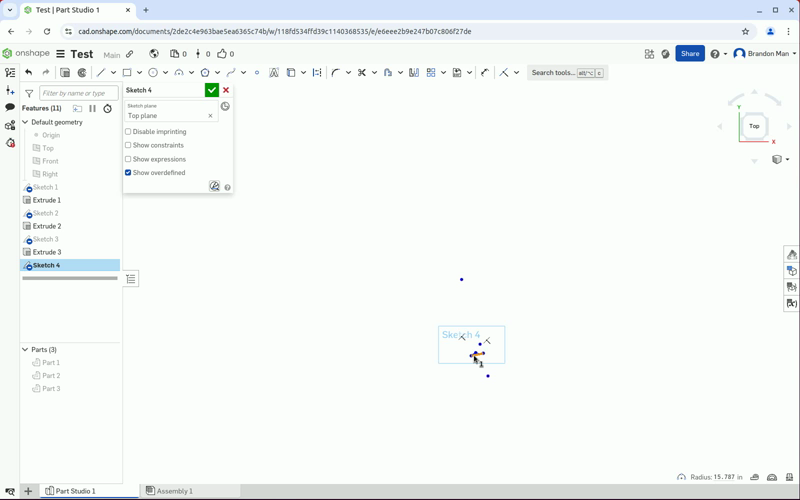
mouse_move(73, 352)
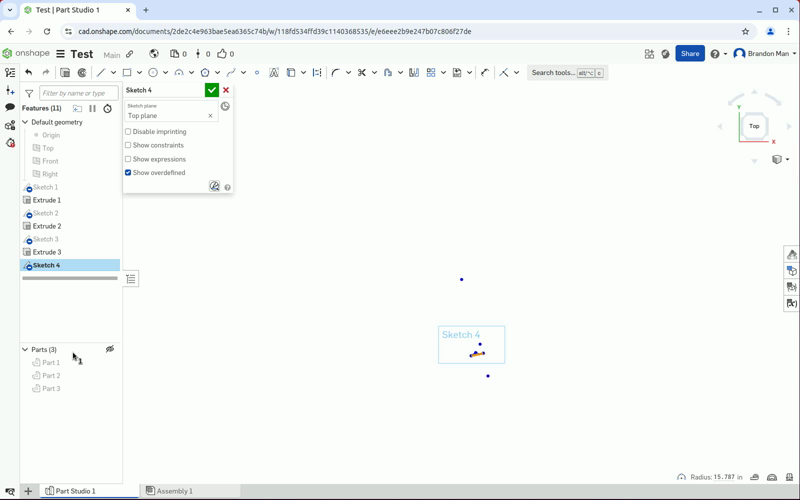
key(shift+y)
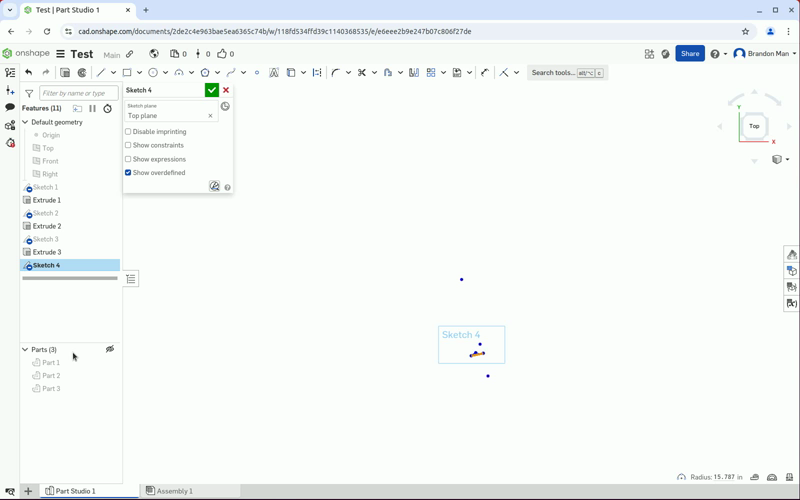
key(shift+e)
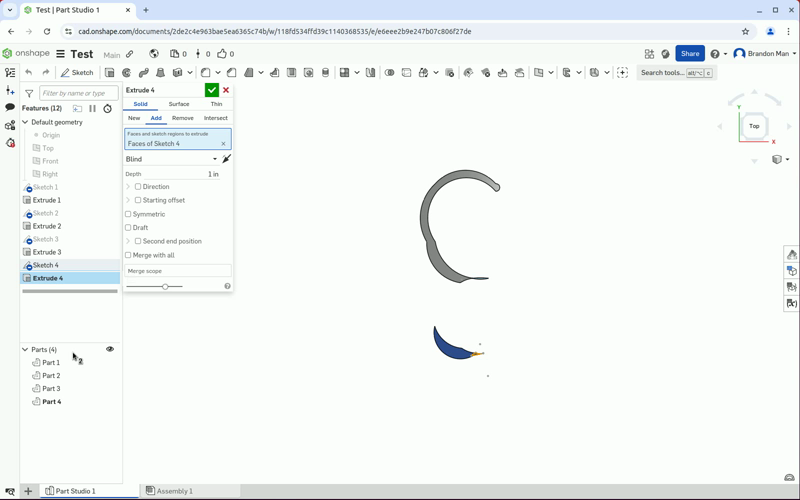
mouse_move(143, 106)
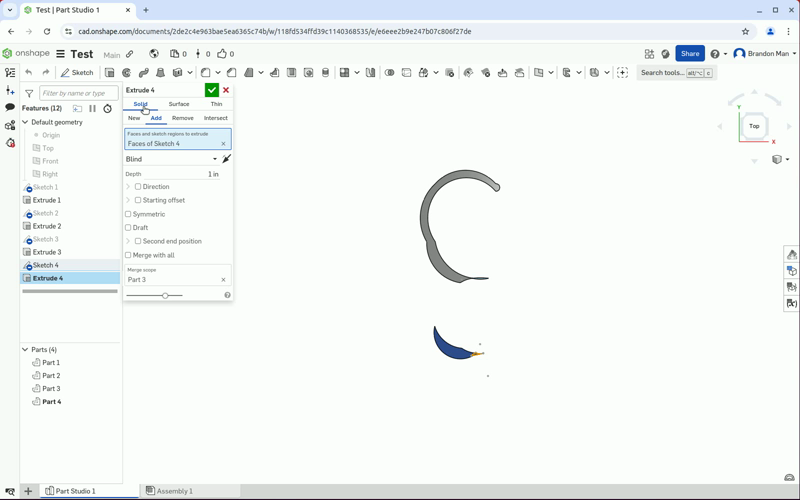
click(143, 106)
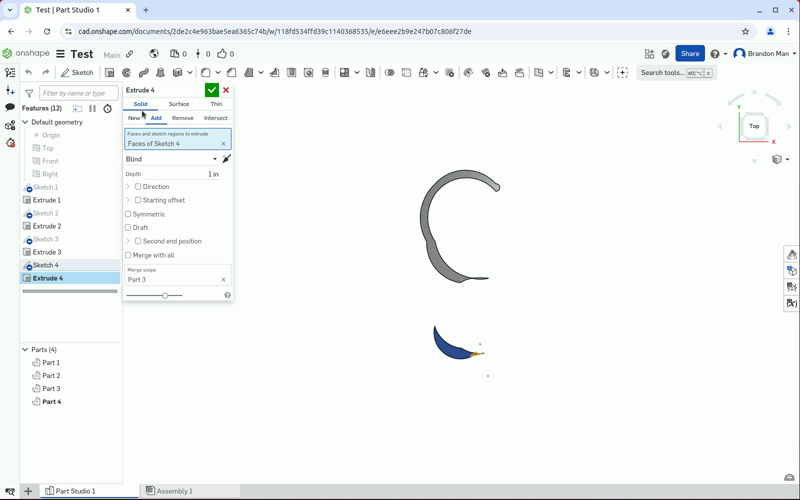
mouse_move(137, 120)
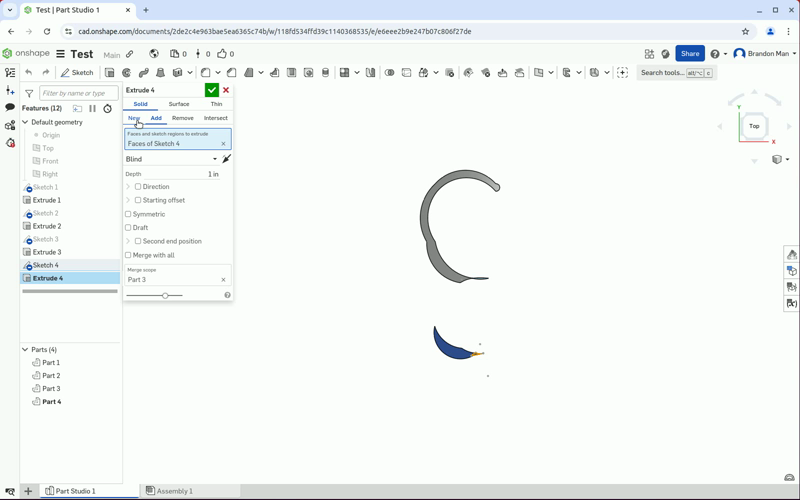
click(137, 120)
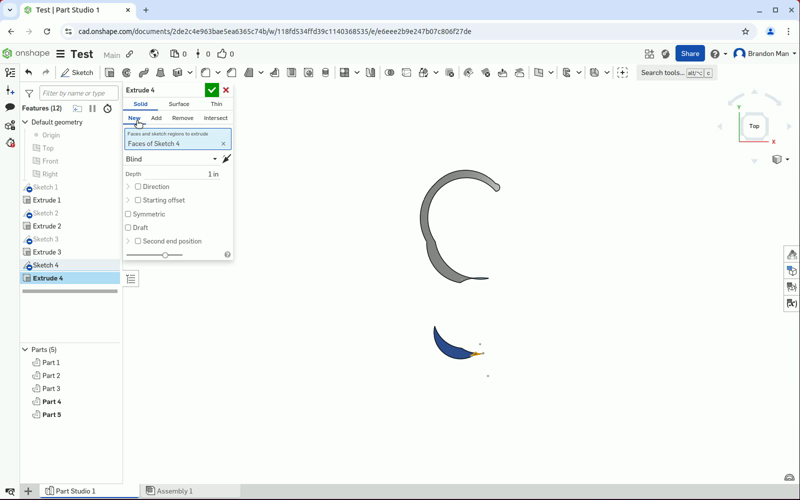
key(tab, 4)
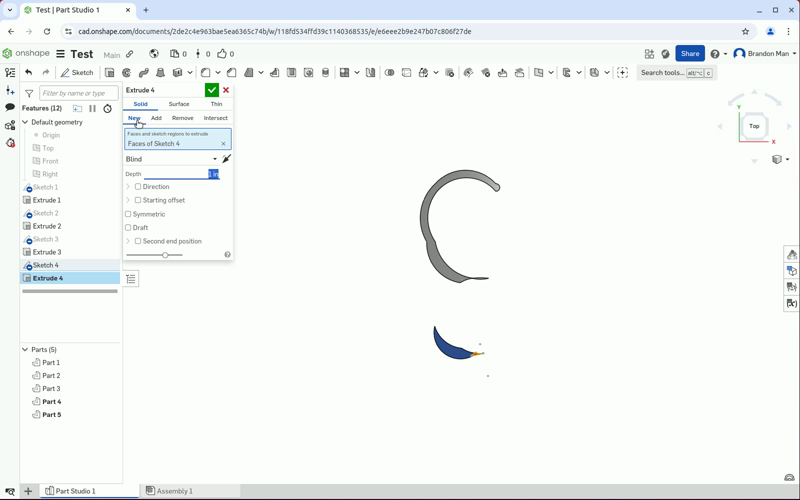
text(5.536)
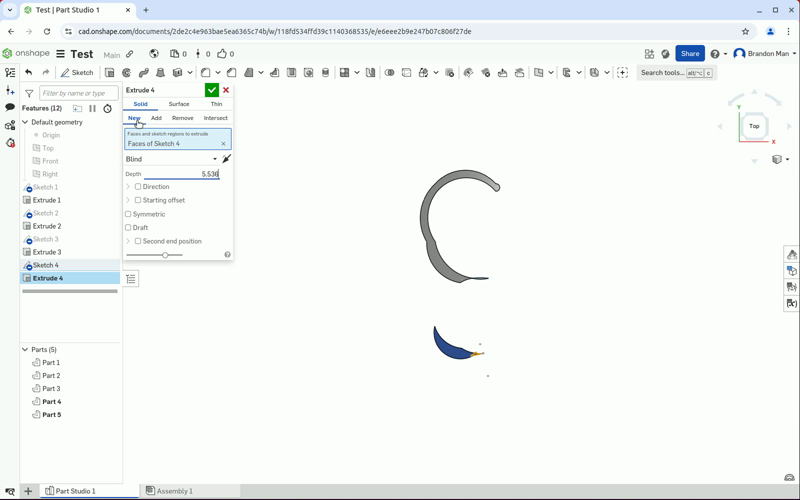
key(enter)
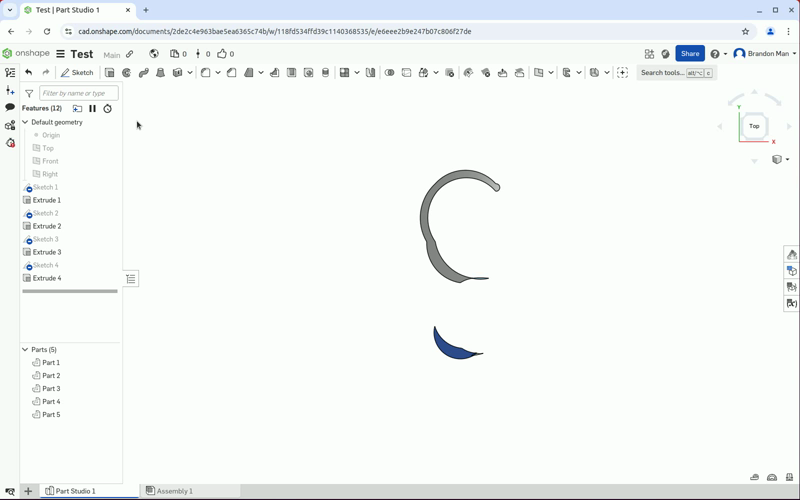
key(shift+h)
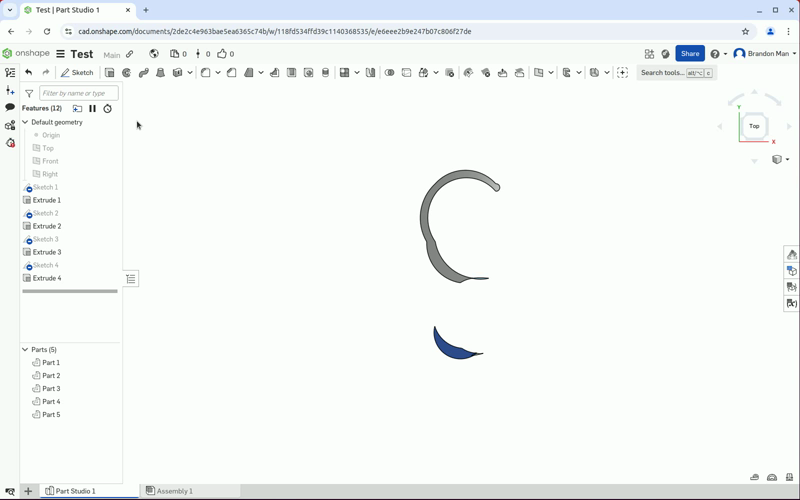
key(shift+h)
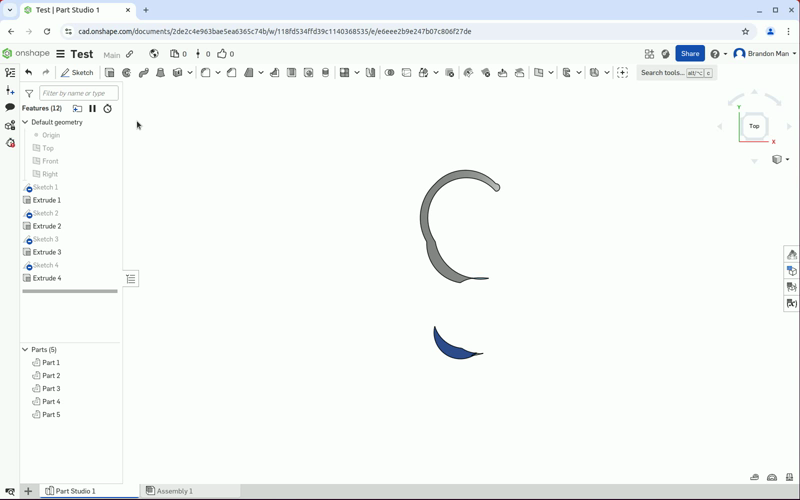
mouse_move(73, 189)
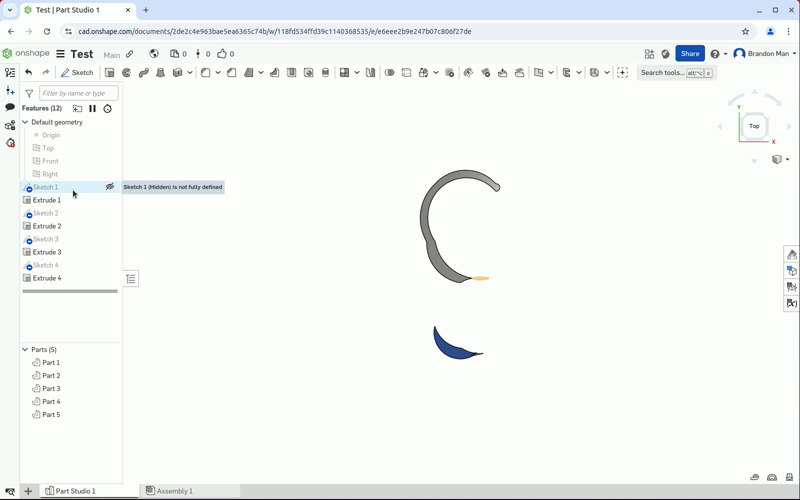
click(73, 189)
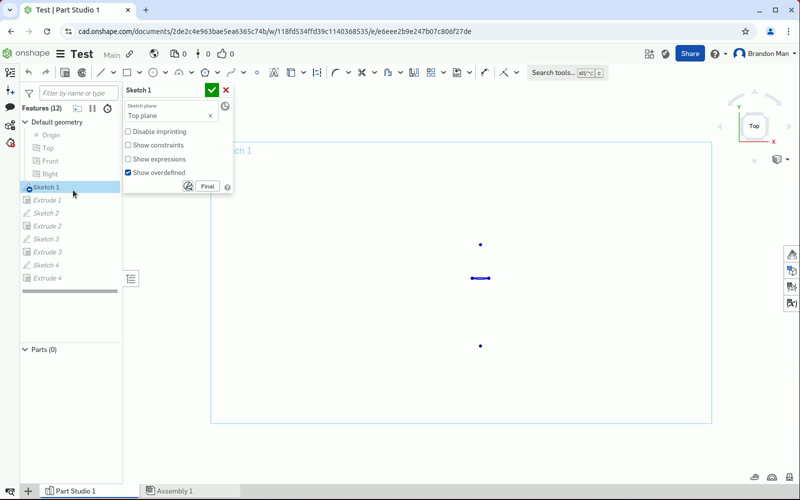
mouse_move(229, 92)
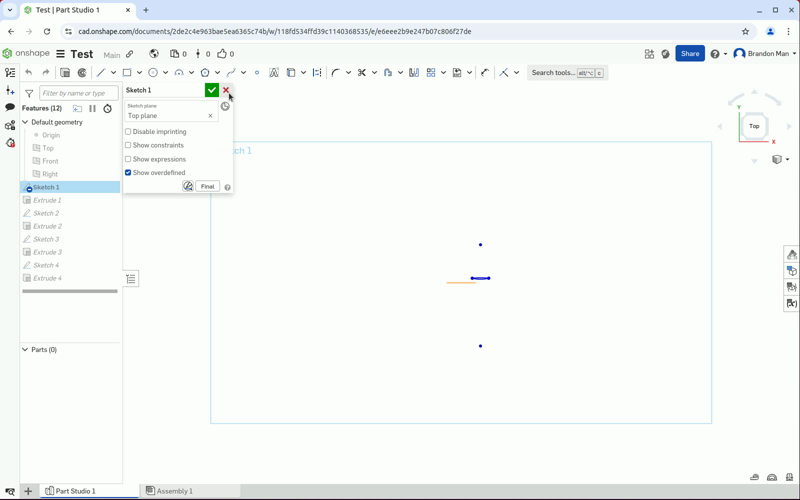
click(229, 92)
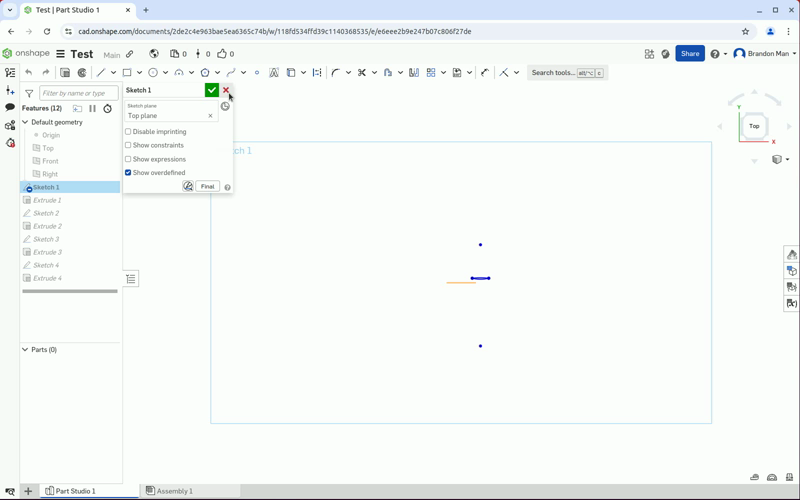
key(shift+s)
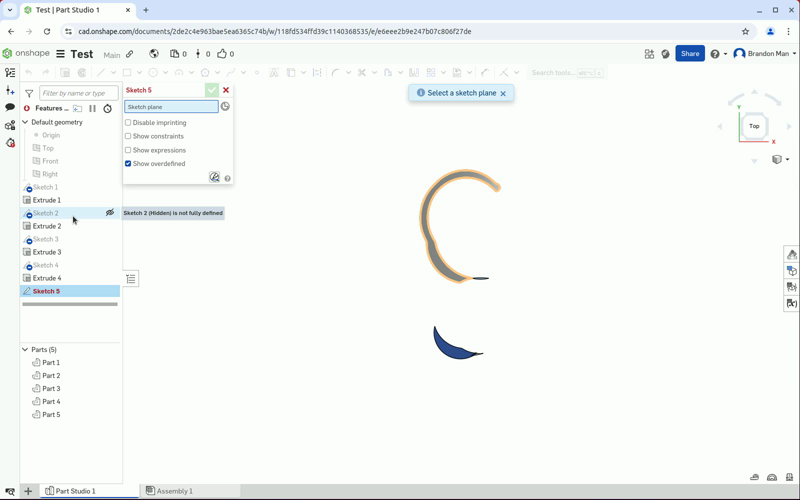
scroll(3)
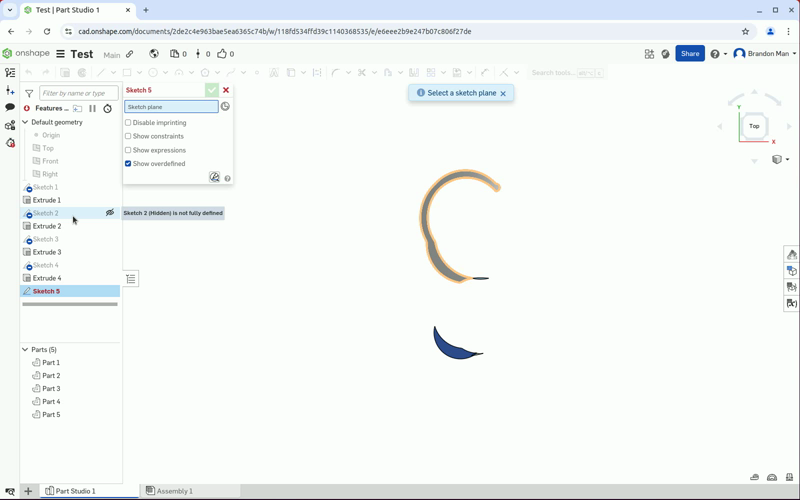
mouse_move(73, 150)
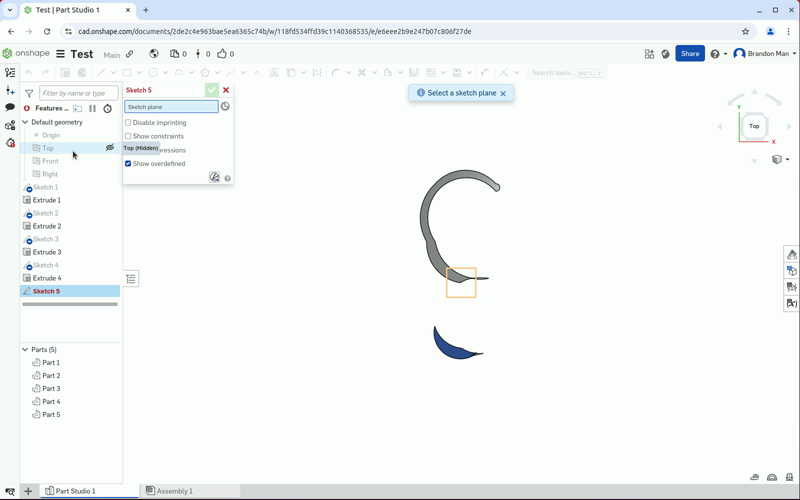
click(73, 150)
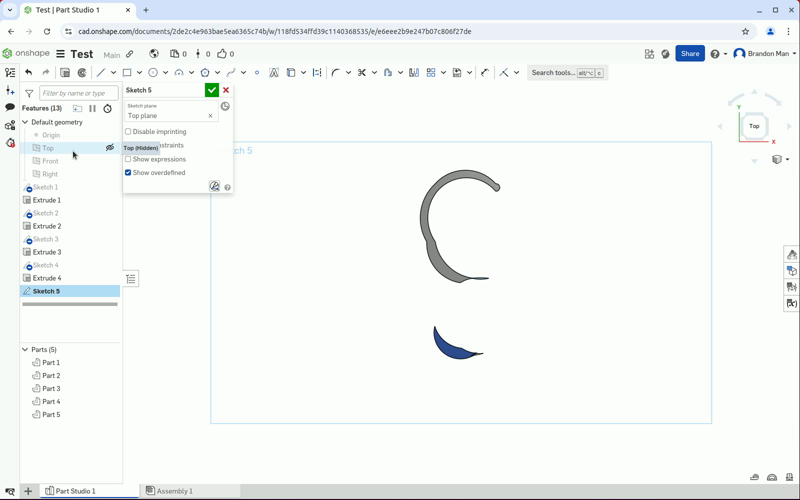
mouse_move(73, 352)
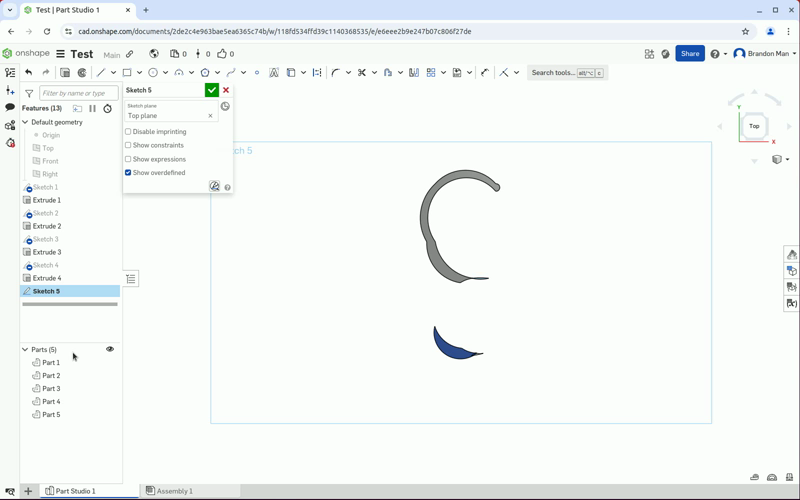
key(y)
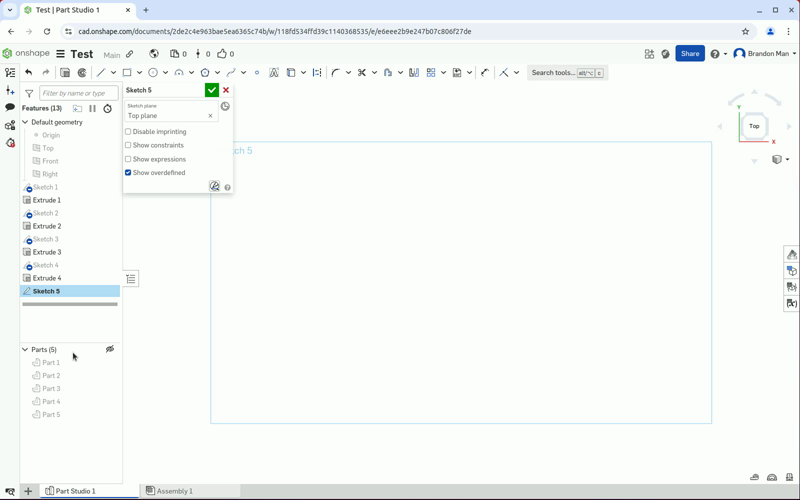
key(a)
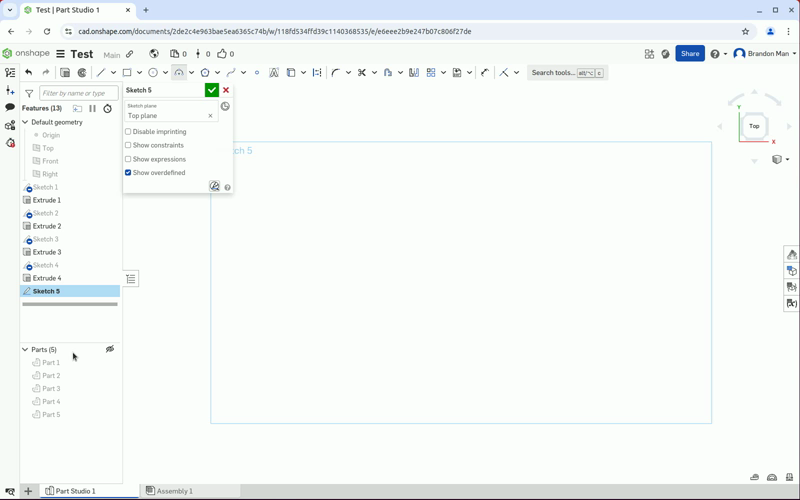
key_down(shift)
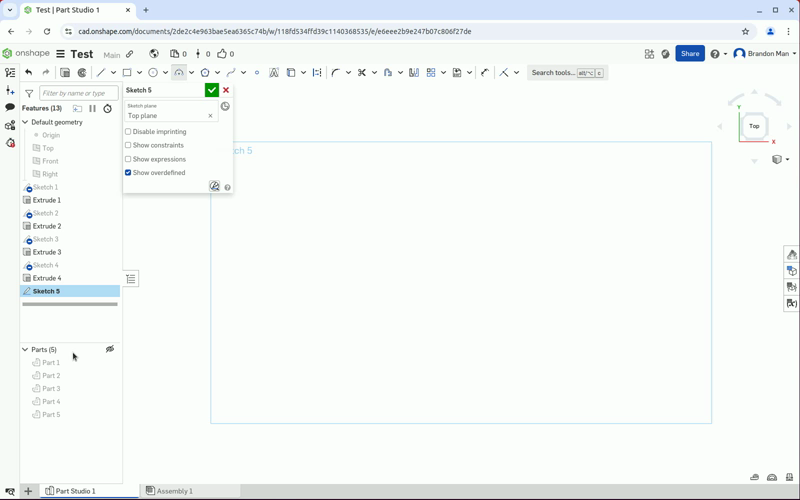
mouse_move(460, 347)
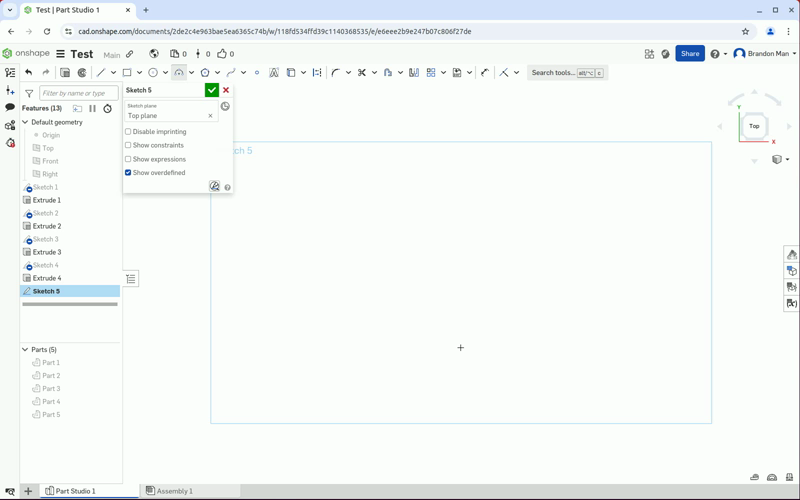
click(460, 347)
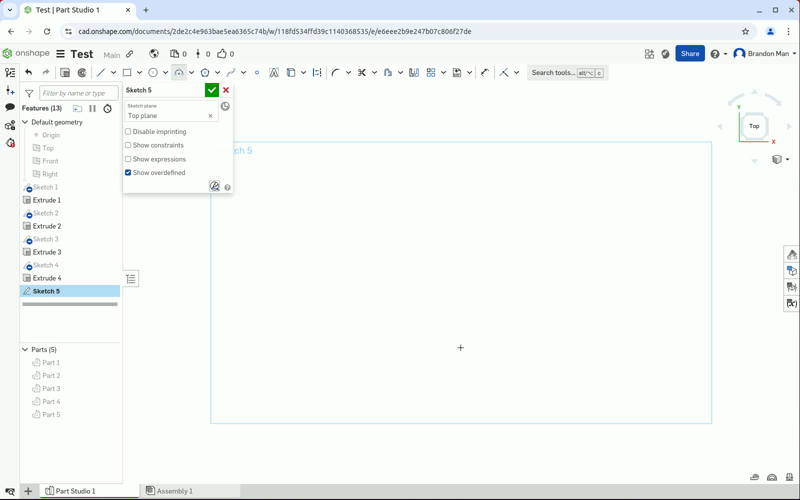
key_up(shift)
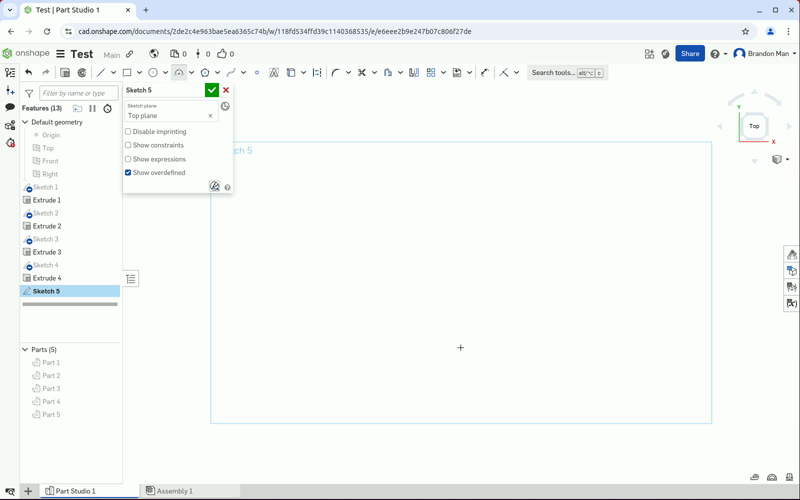
key_down(shift)
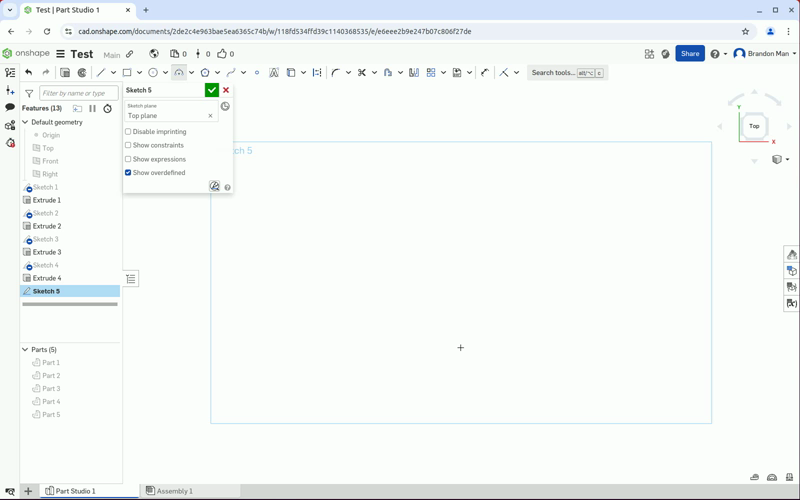
mouse_move(487, 277)
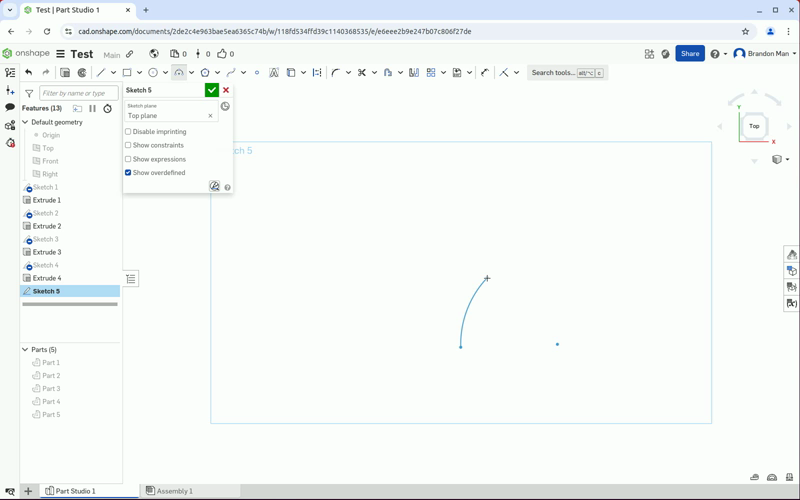
click(487, 277)
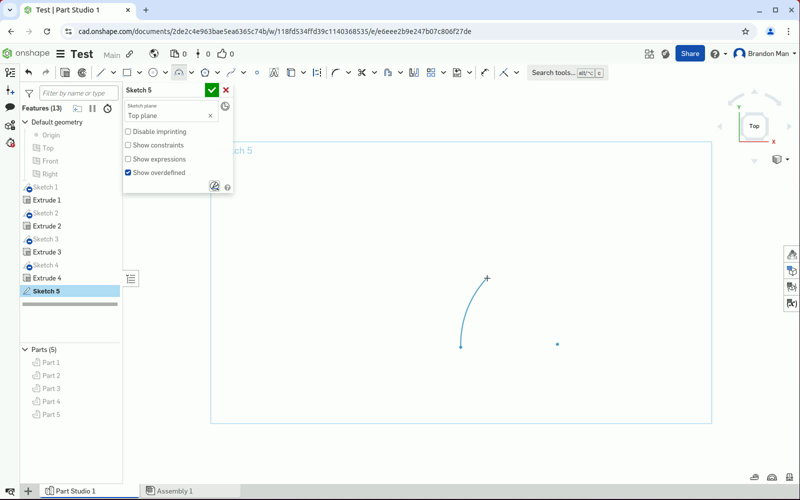
mouse_move(515, 328)
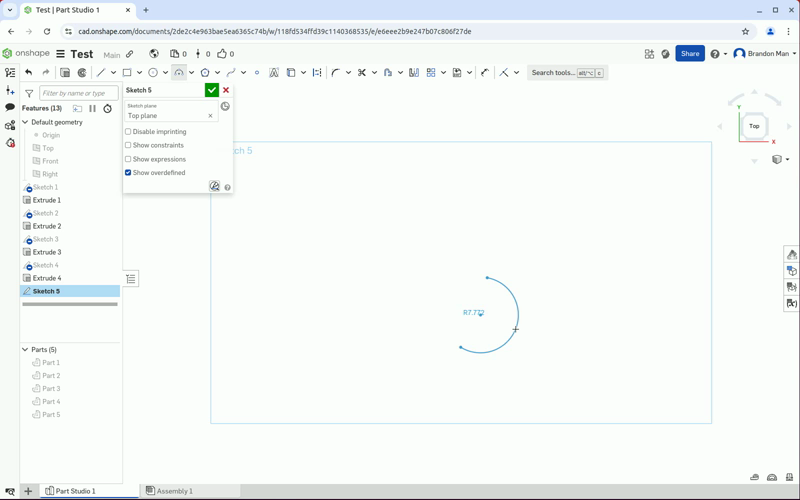
click(515, 328)
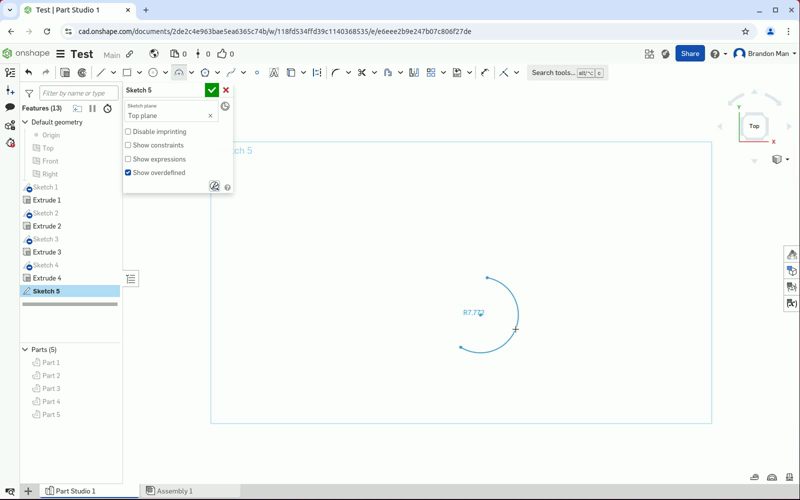
key_up(shift)
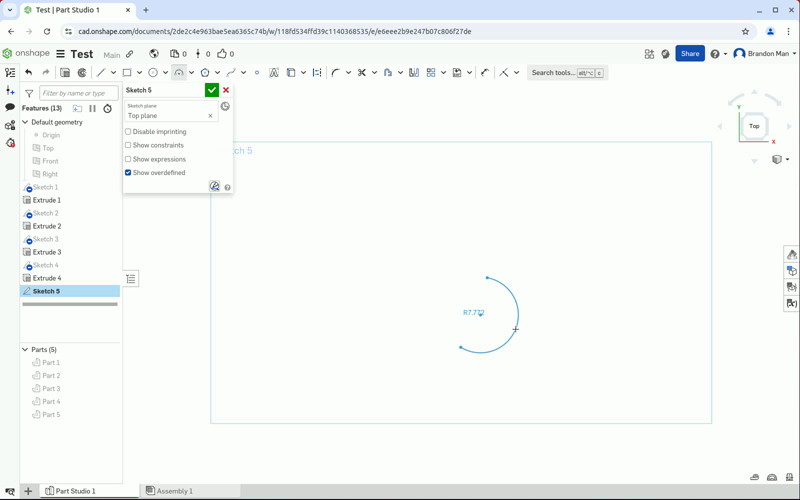
mouse_move(487, 277)
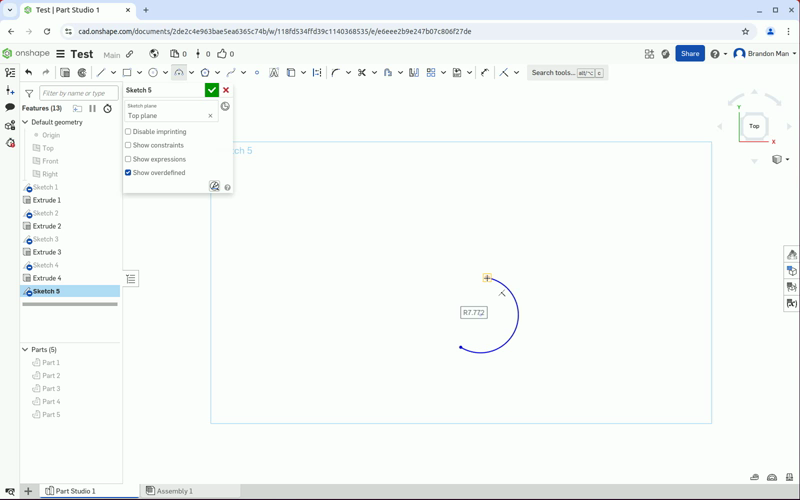
click(487, 277)
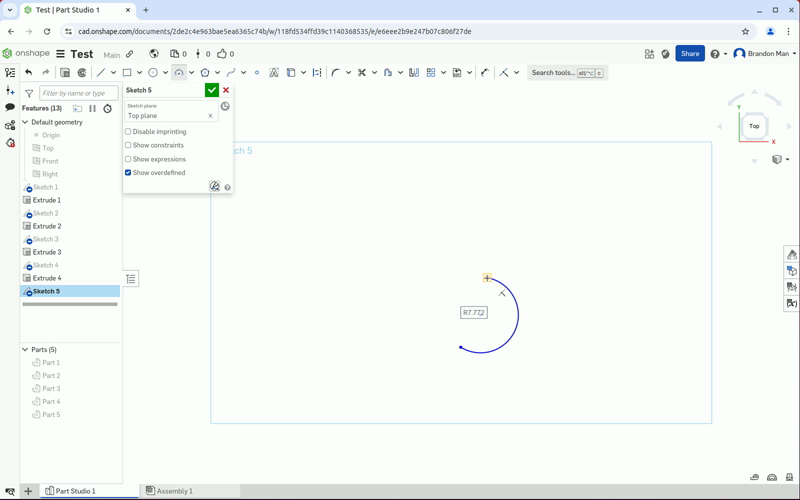
key_down(shift)
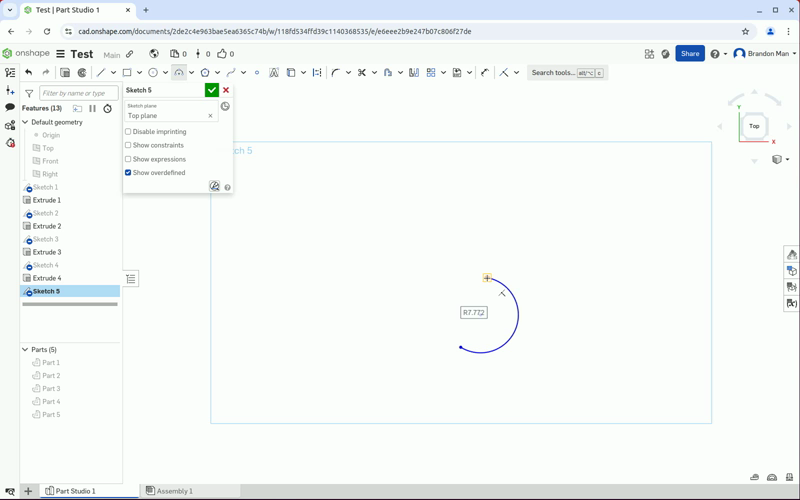
mouse_move(472, 277)
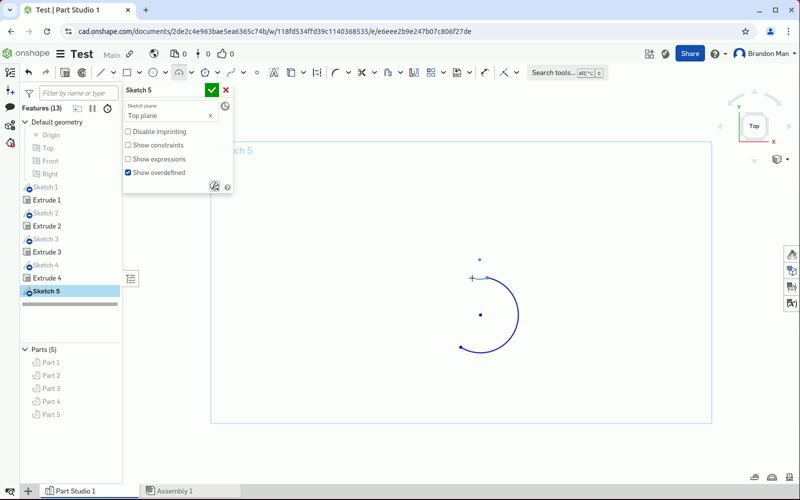
click(472, 277)
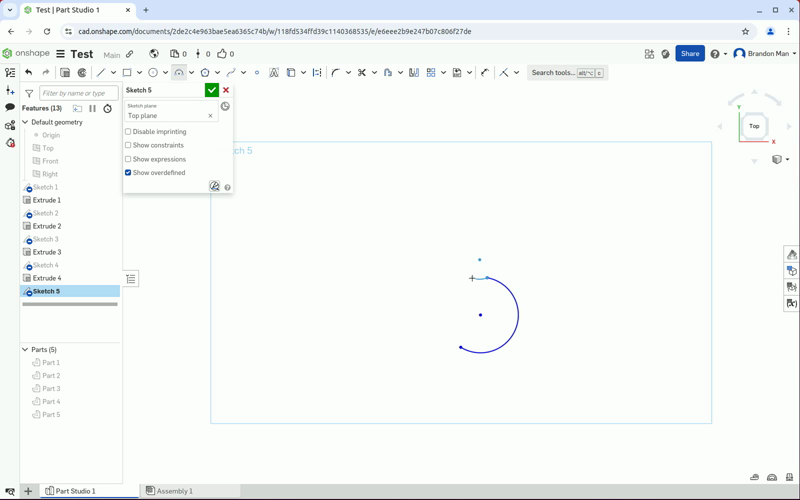
mouse_move(479, 278)
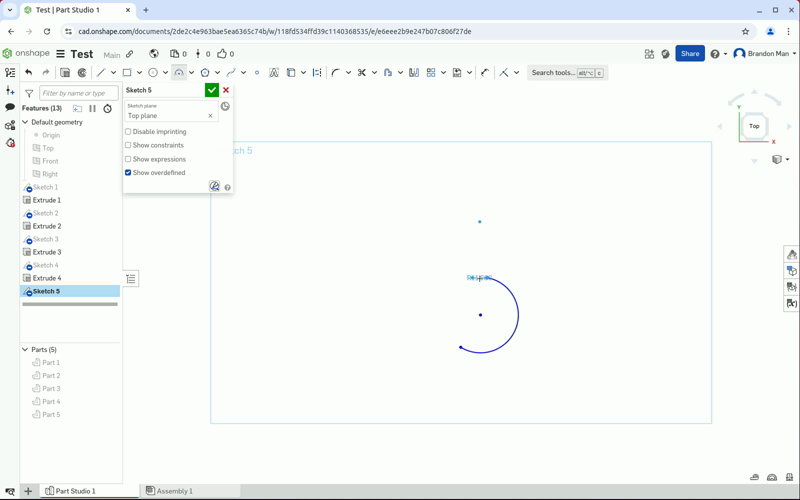
click(479, 278)
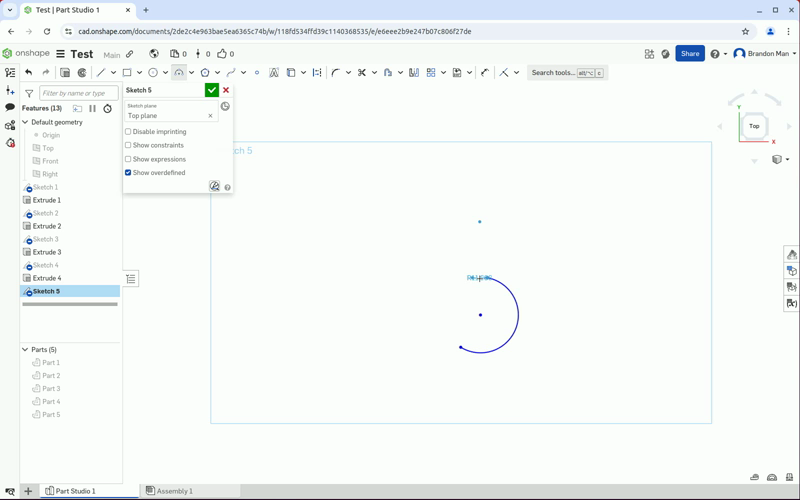
key_up(shift)
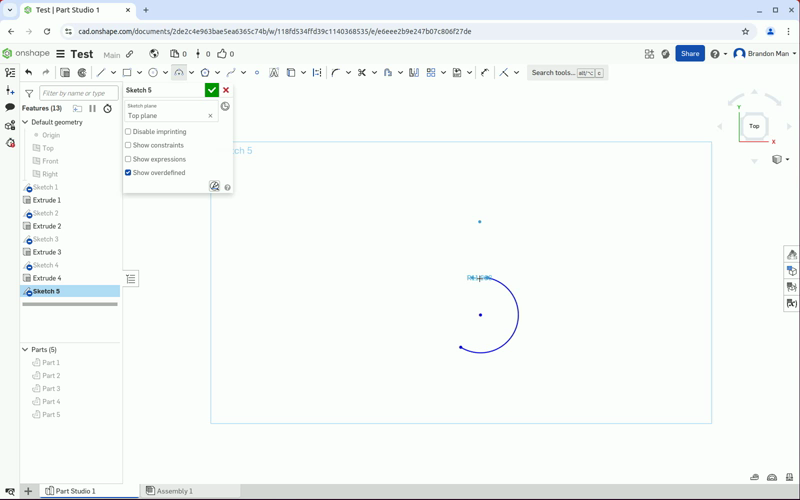
mouse_move(472, 277)
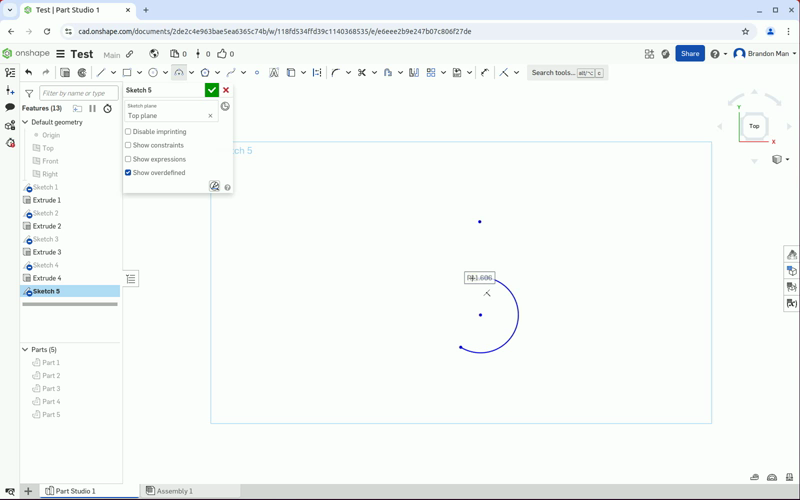
click(472, 277)
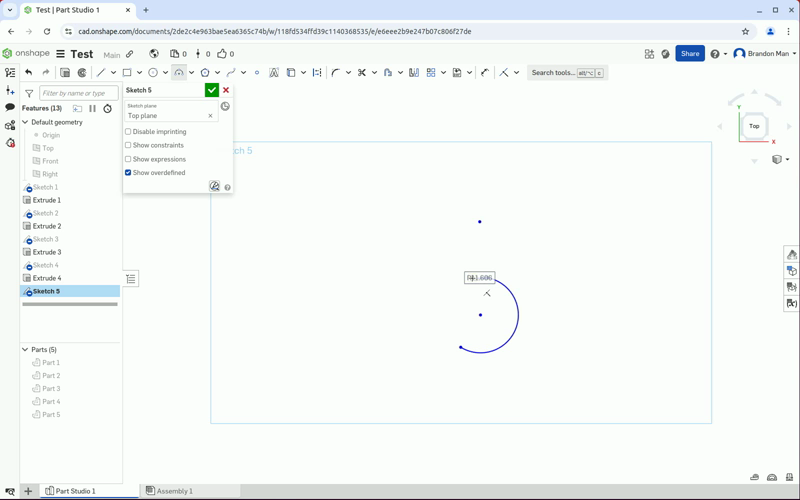
key_down(shift)
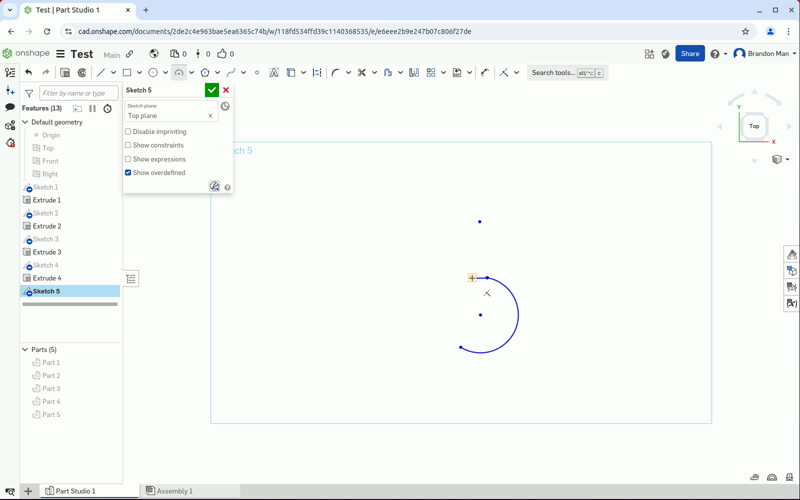
mouse_move(460, 282)
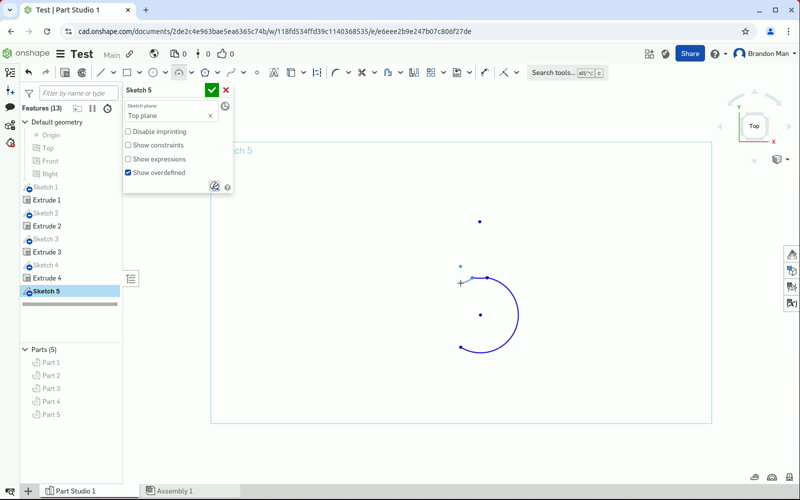
click(460, 282)
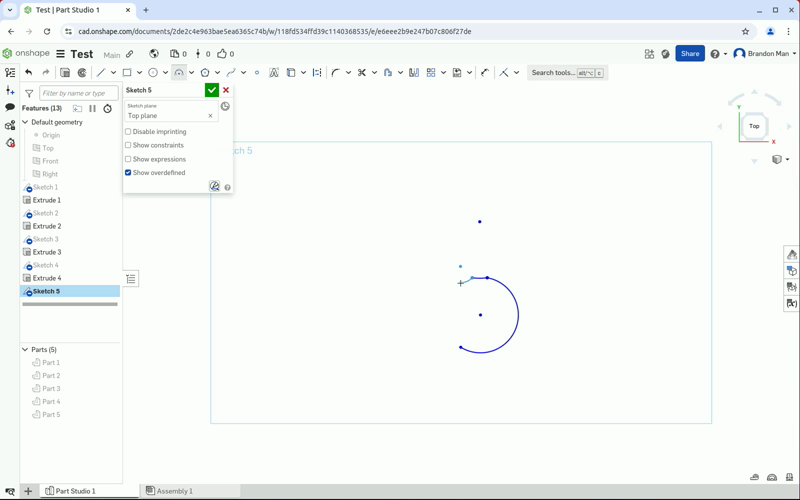
mouse_move(466, 279)
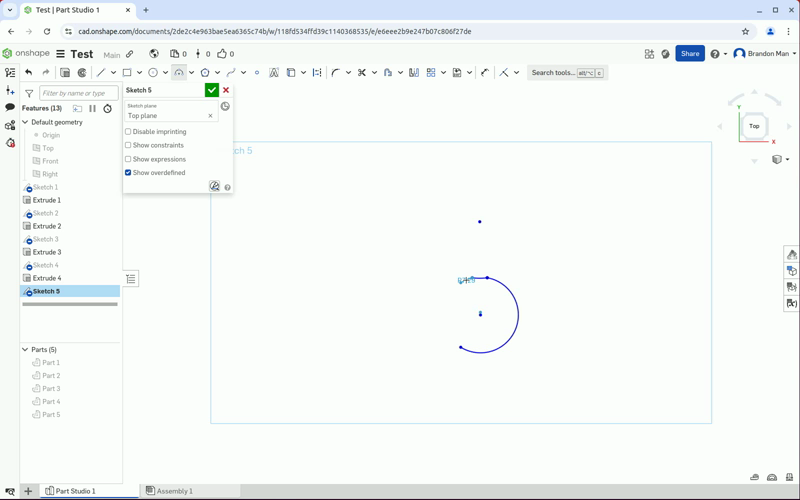
click(466, 279)
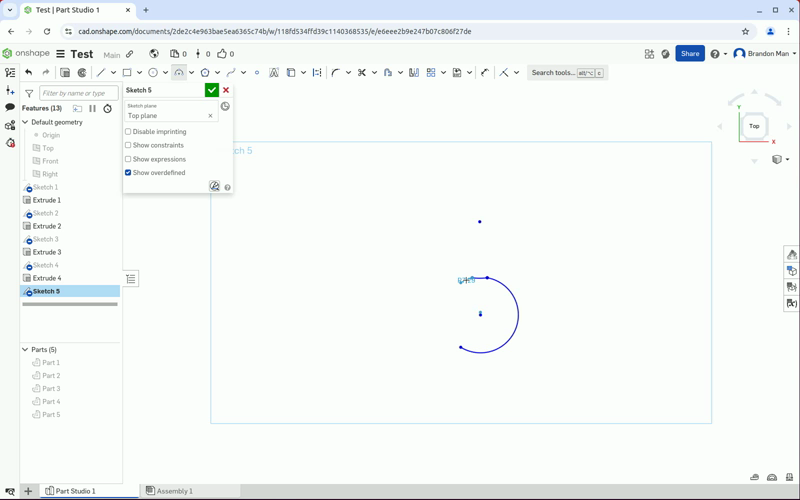
key_up(shift)
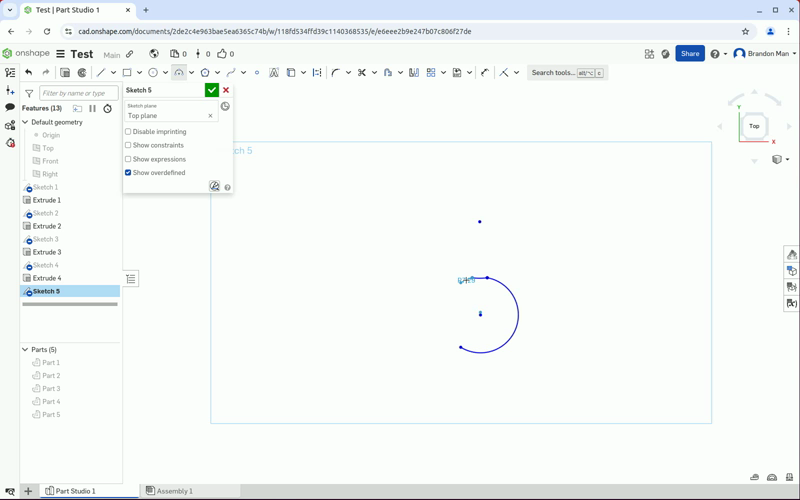
mouse_move(460, 282)
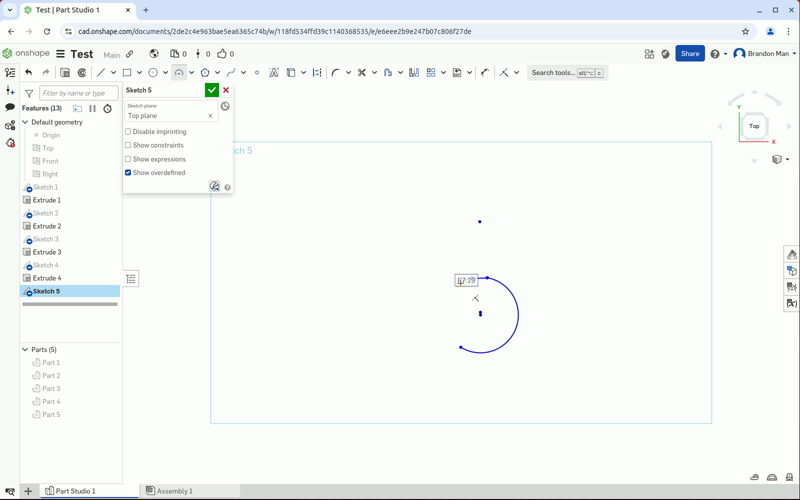
click(460, 282)
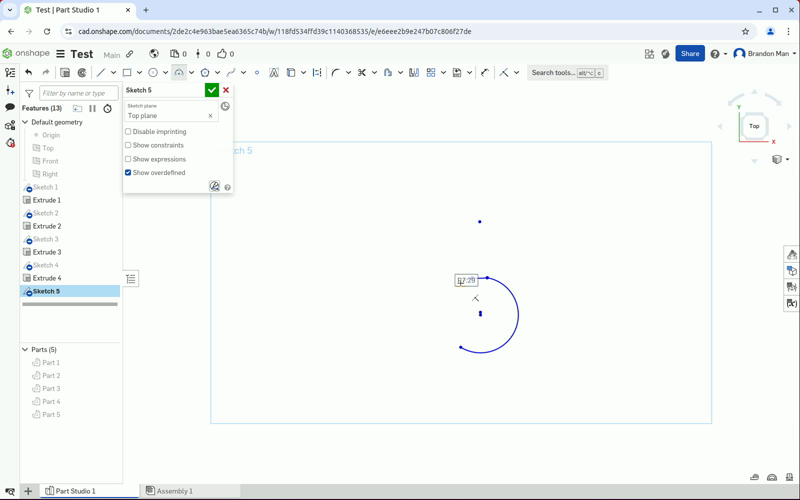
mouse_move(460, 347)
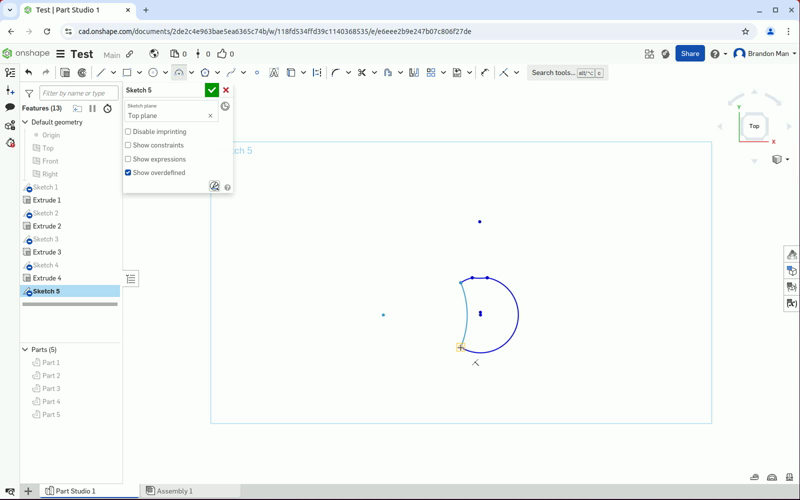
click(460, 347)
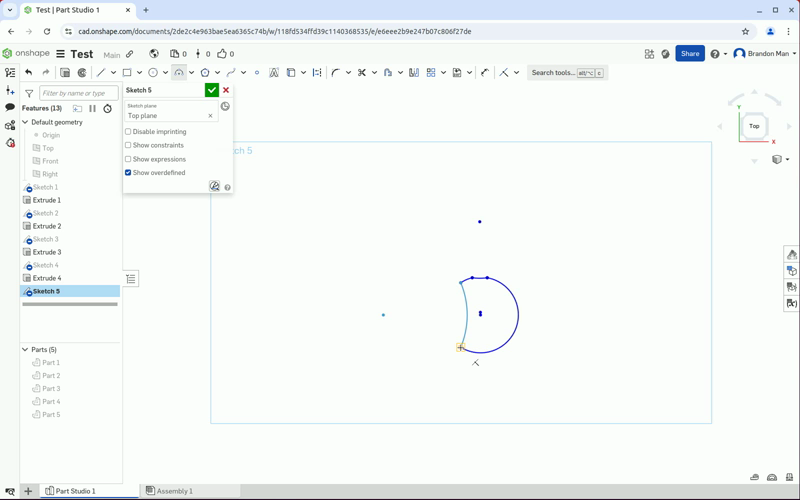
key_down(shift)
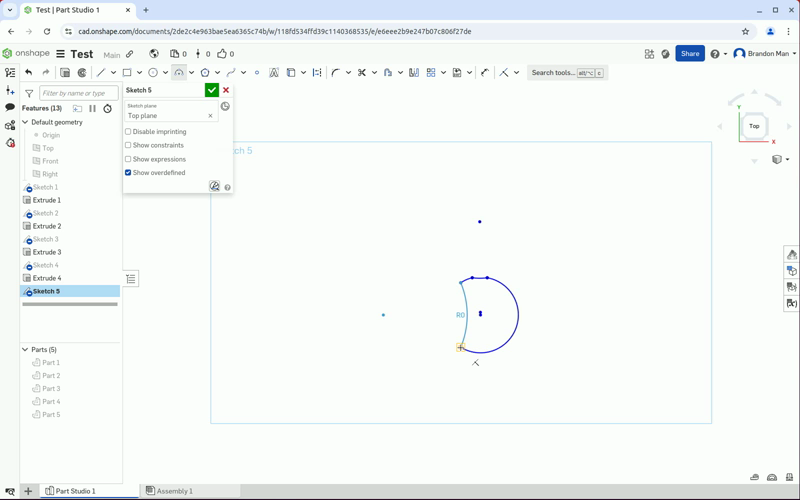
mouse_move(503, 315)
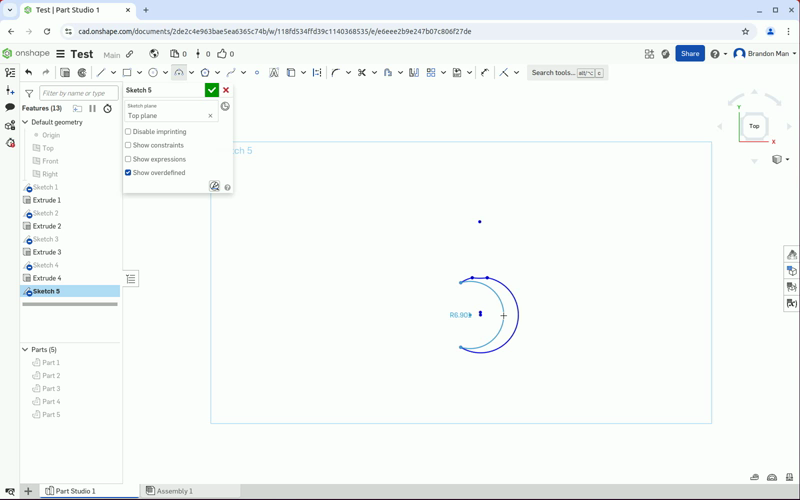
click(503, 315)
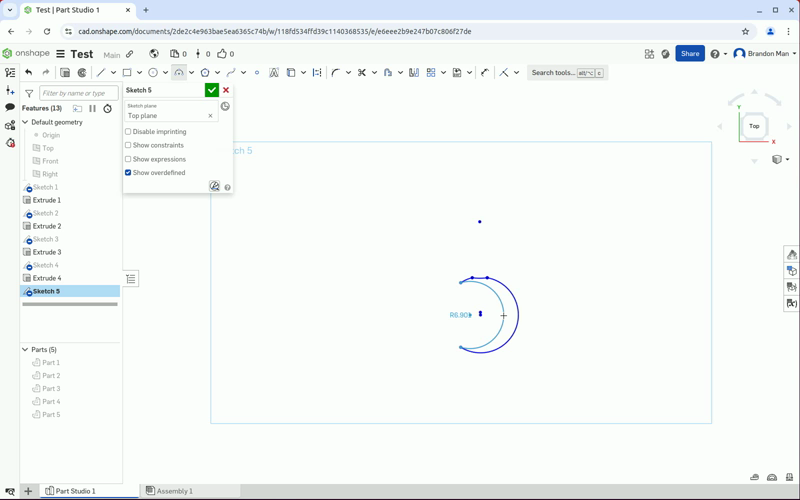
key_up(shift)
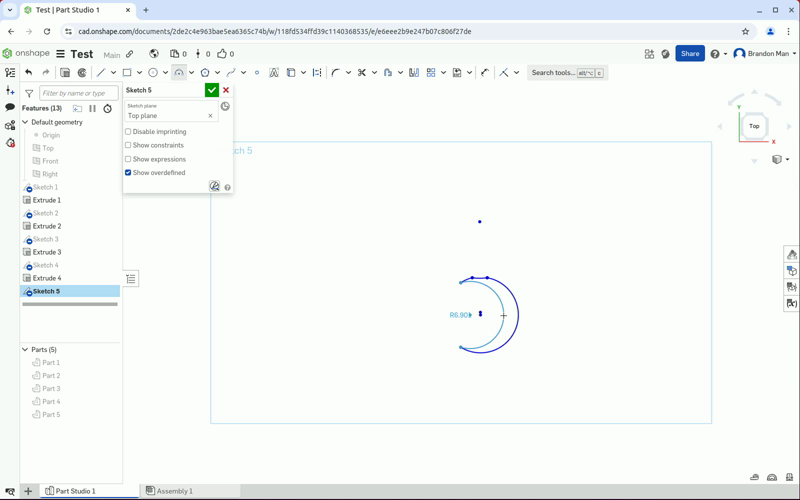
key(esc)
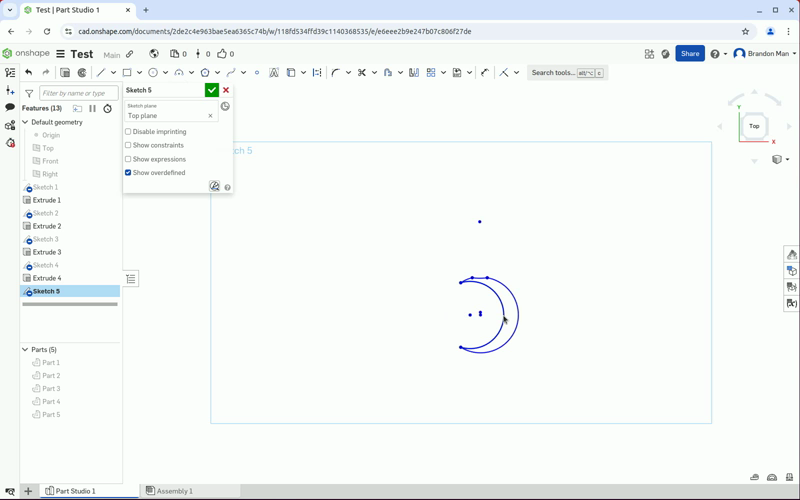
mouse_move(503, 336)
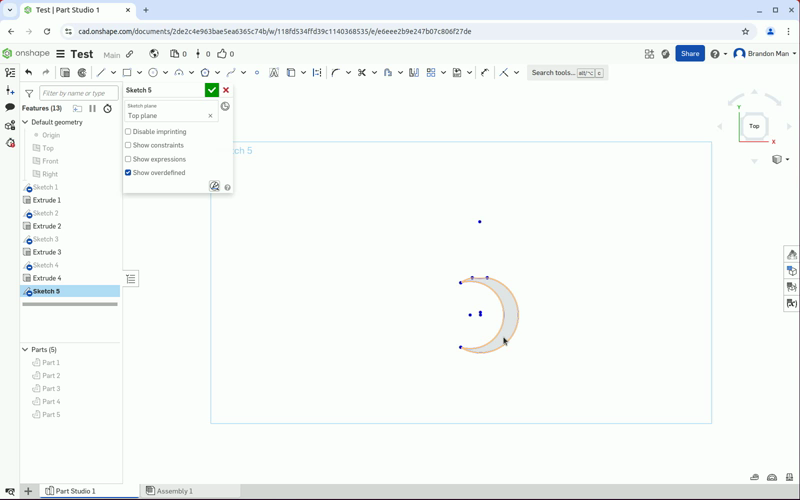
scroll(6)
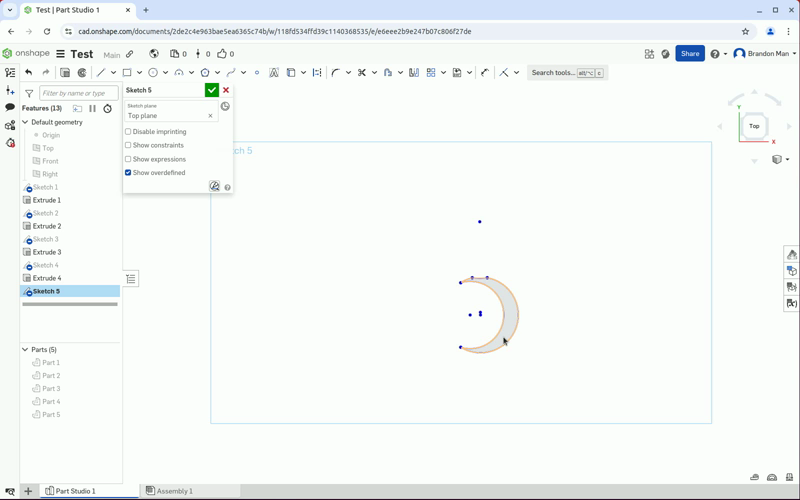
scroll(6)
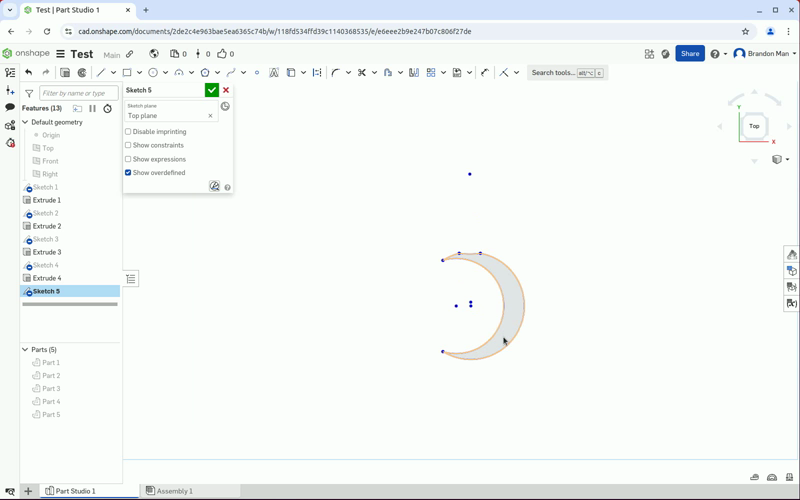
scroll(6)
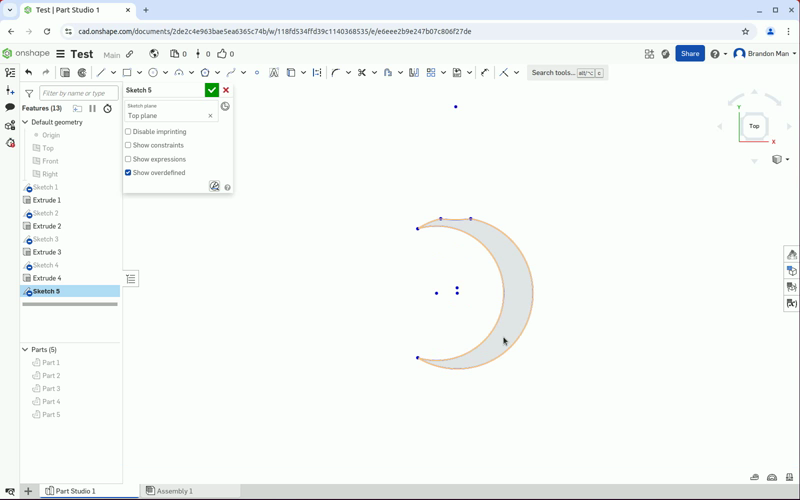
scroll(6)
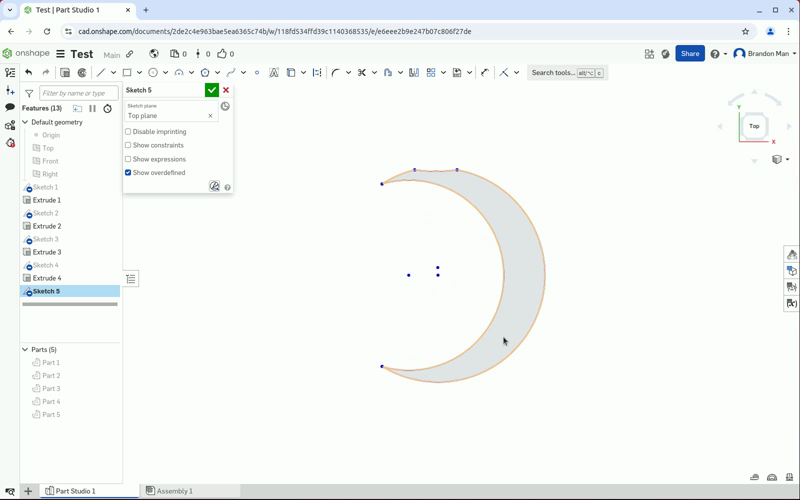
scroll(6)
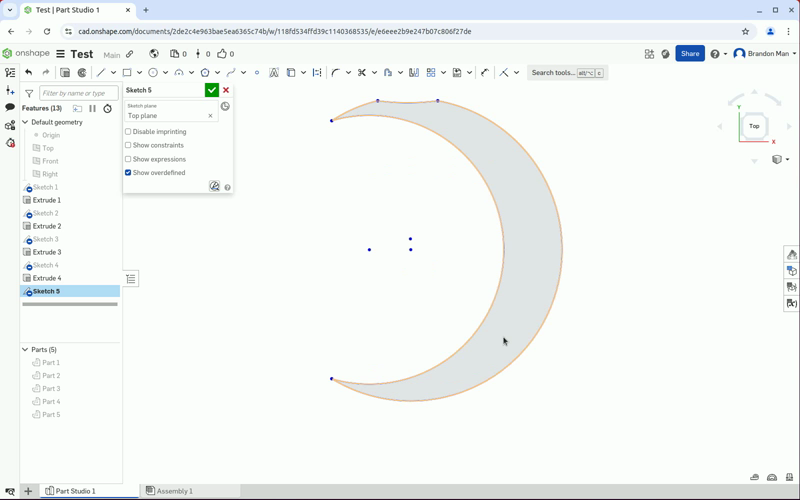
scroll(6)
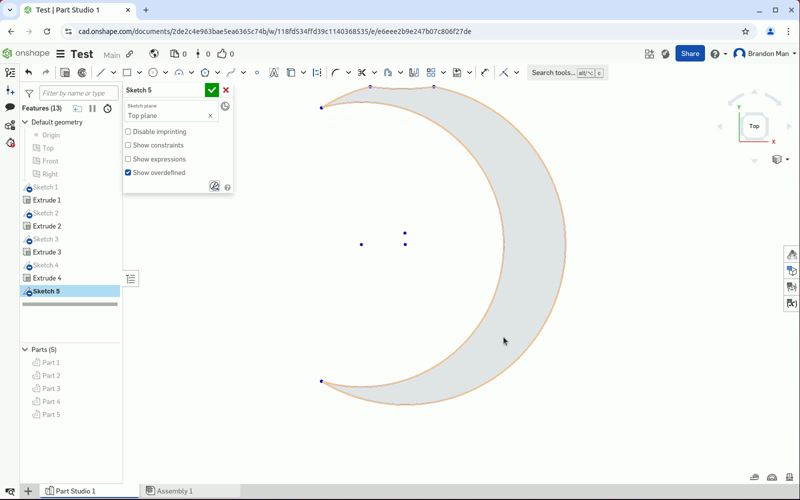
scroll(6)
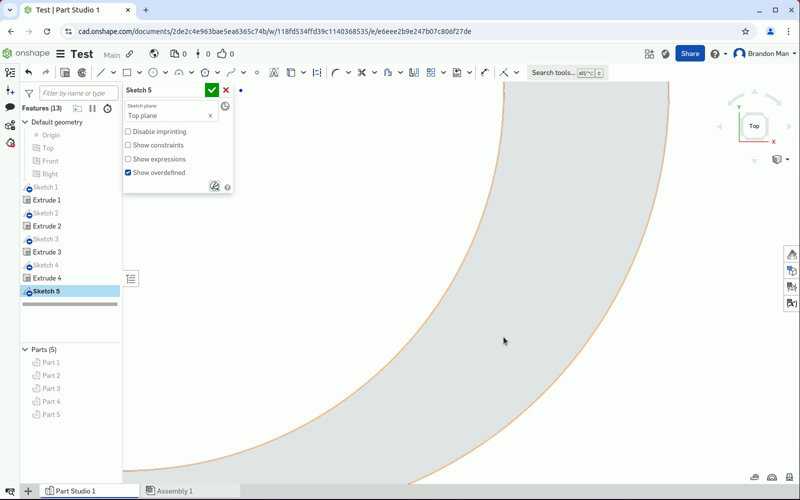
click(503, 336)
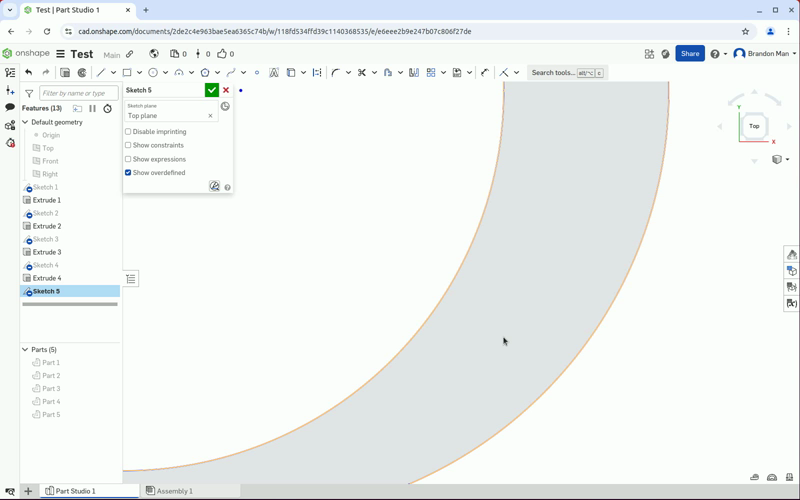
scroll(-6)
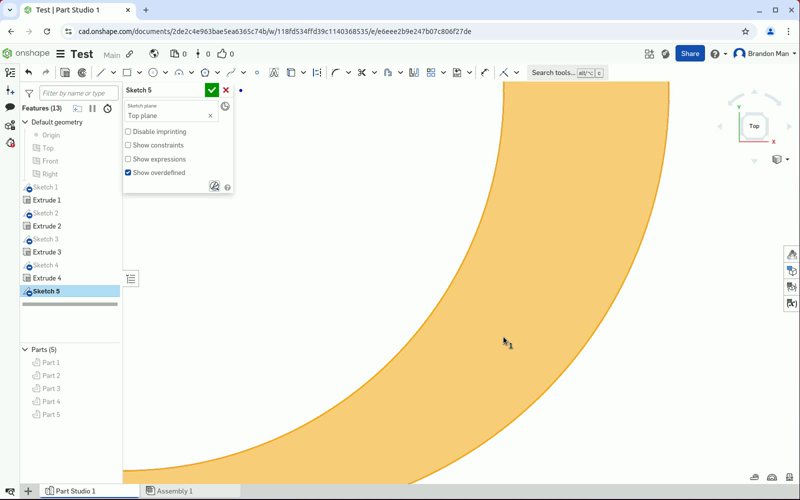
scroll(-6)
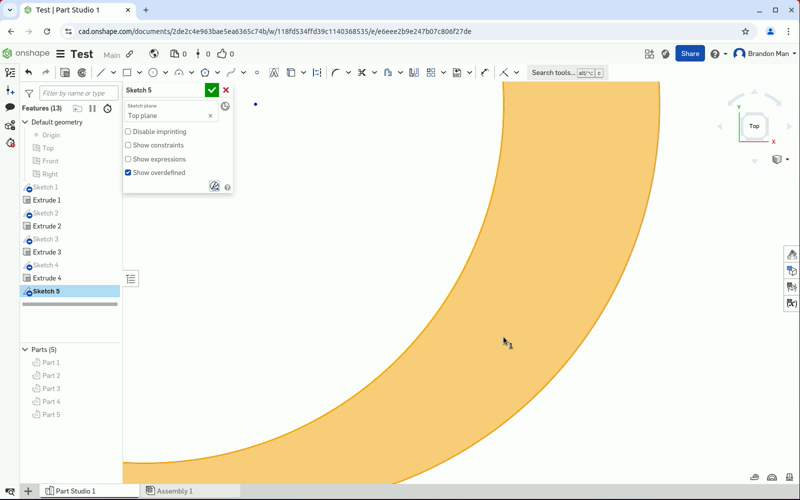
scroll(-6)
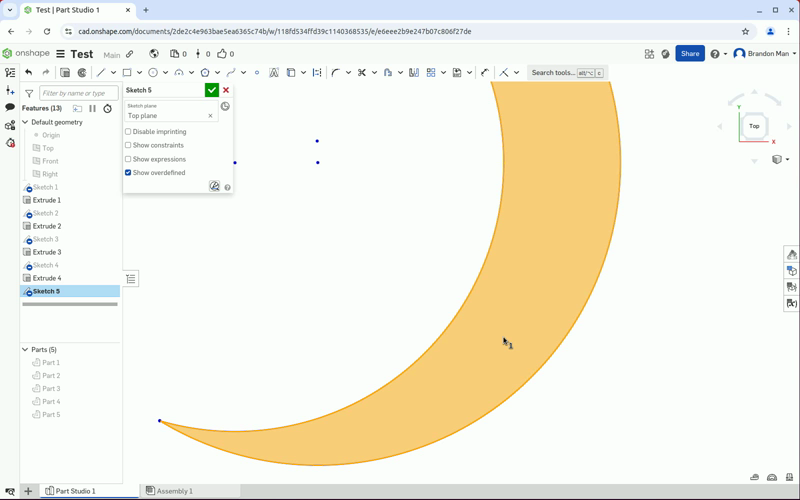
scroll(-6)
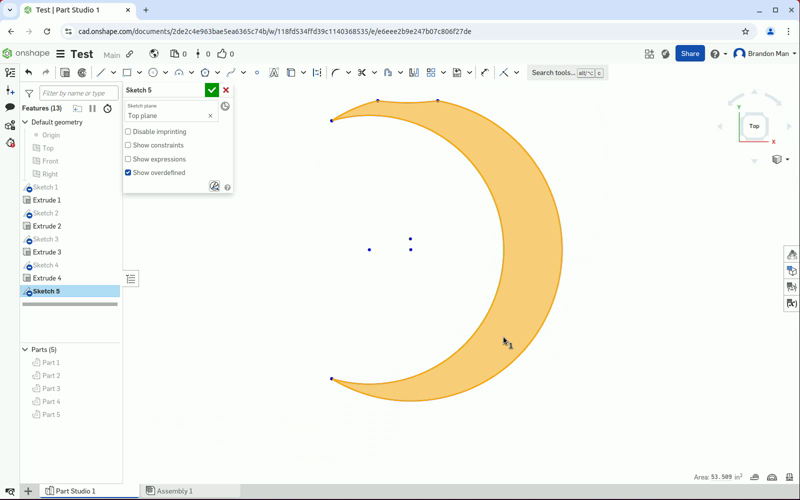
scroll(-6)
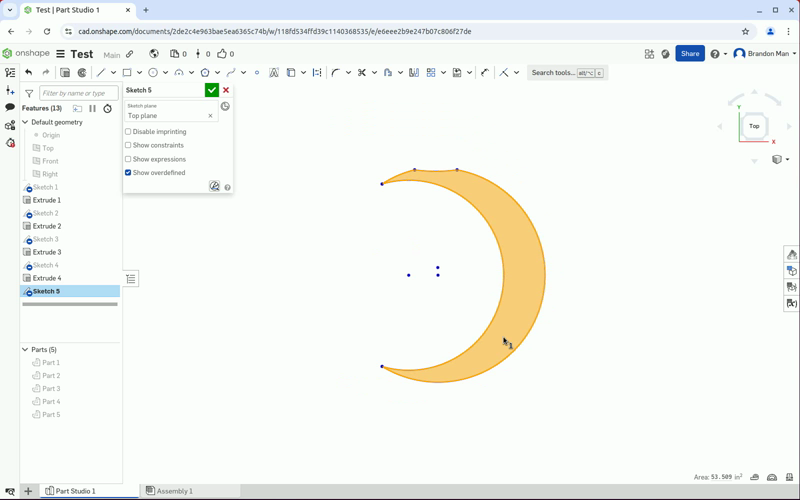
scroll(-6)
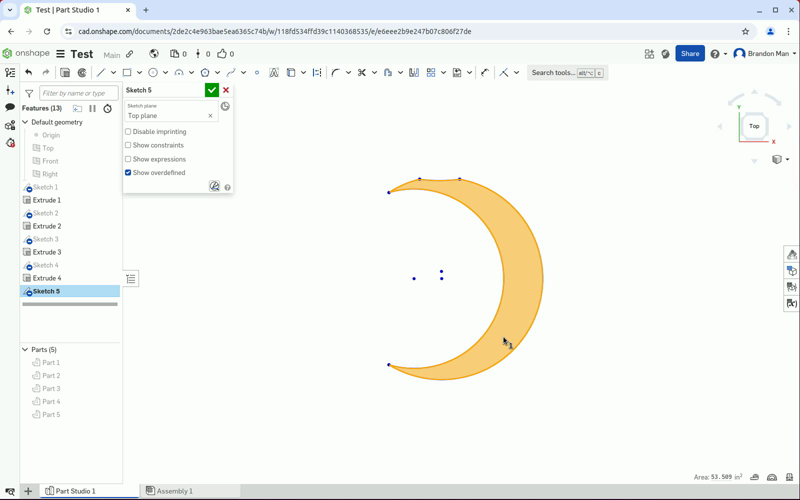
scroll(-6)
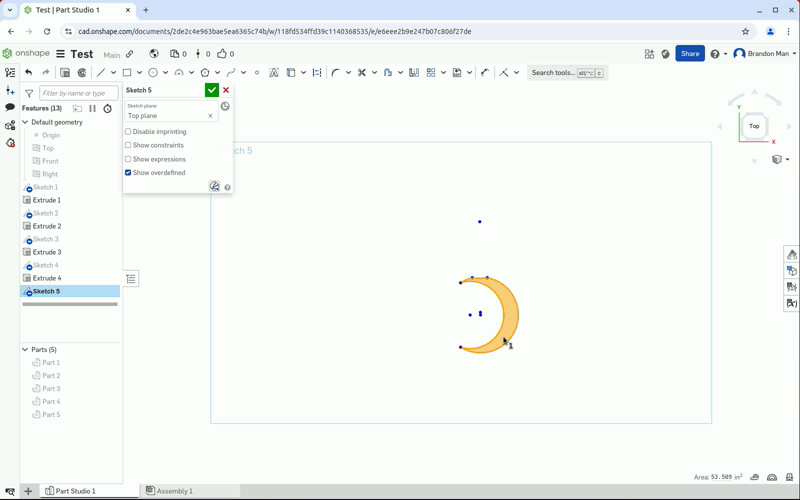
mouse_move(73, 352)
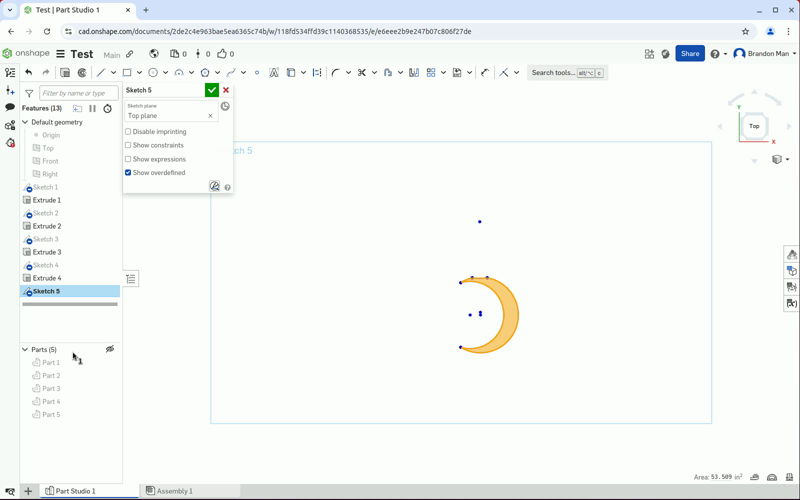
key(shift+y)
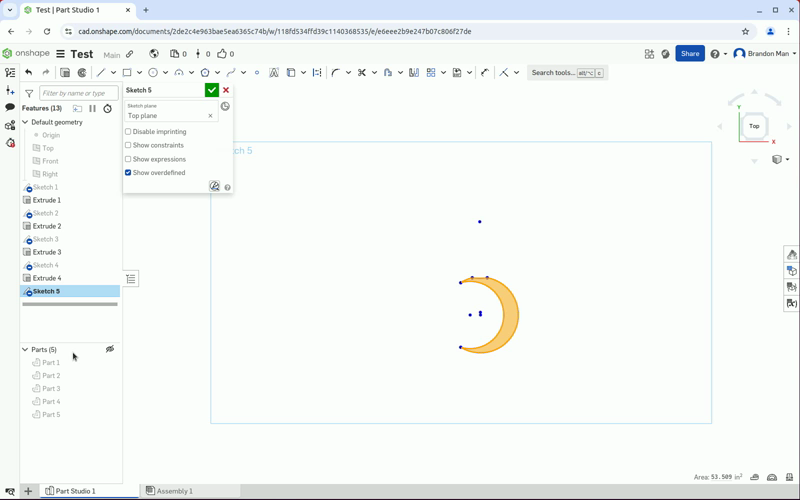
key(shift+e)
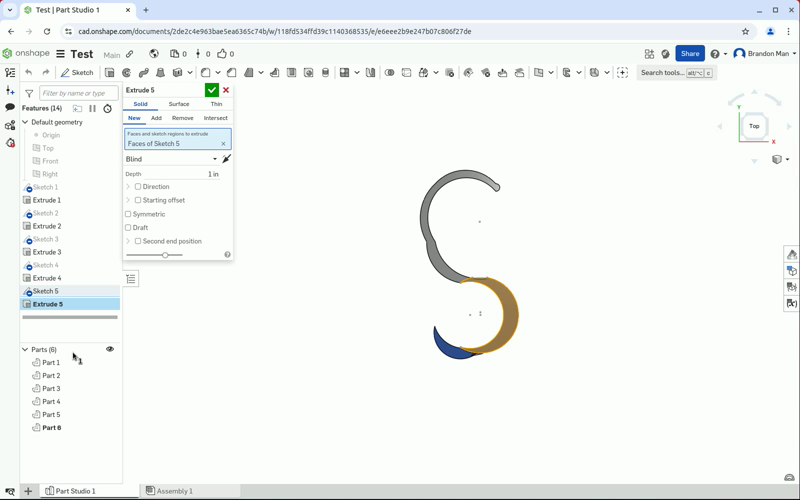
mouse_move(143, 106)
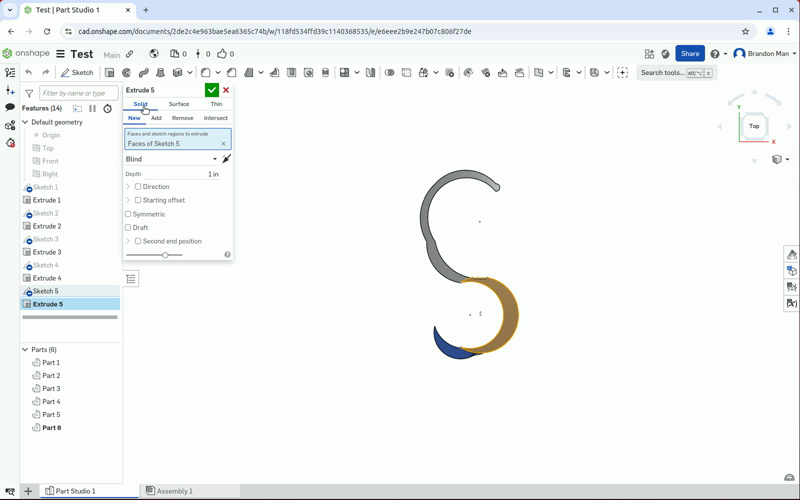
click(143, 106)
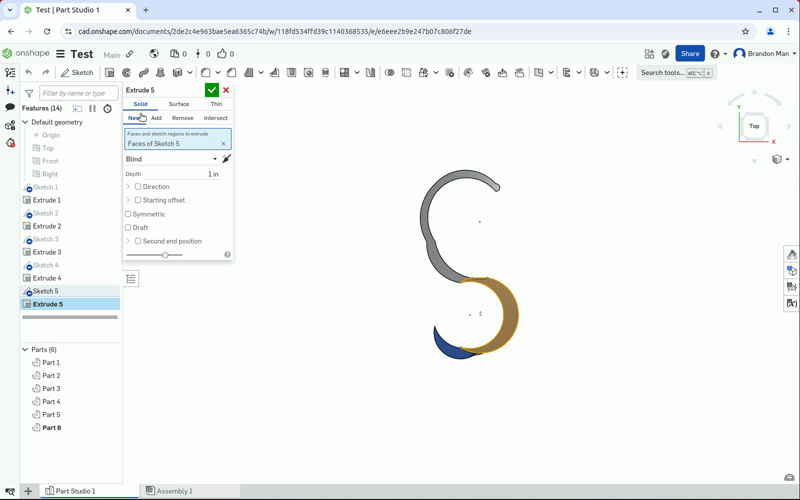
mouse_move(137, 120)
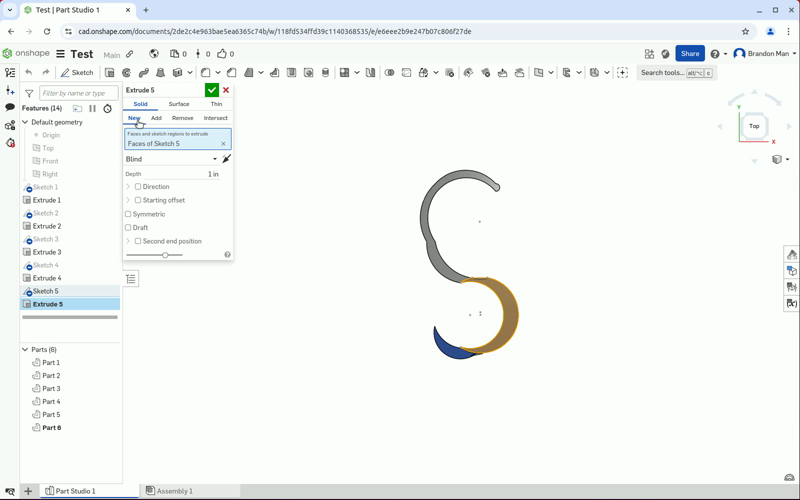
click(137, 120)
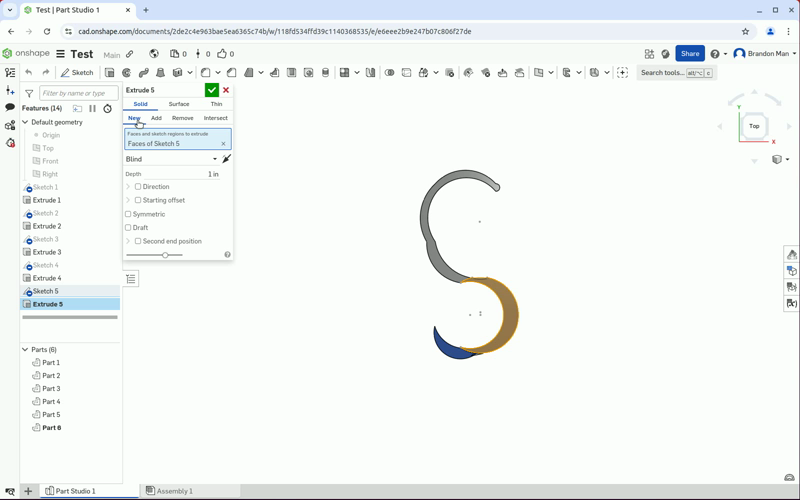
key(tab, 4)
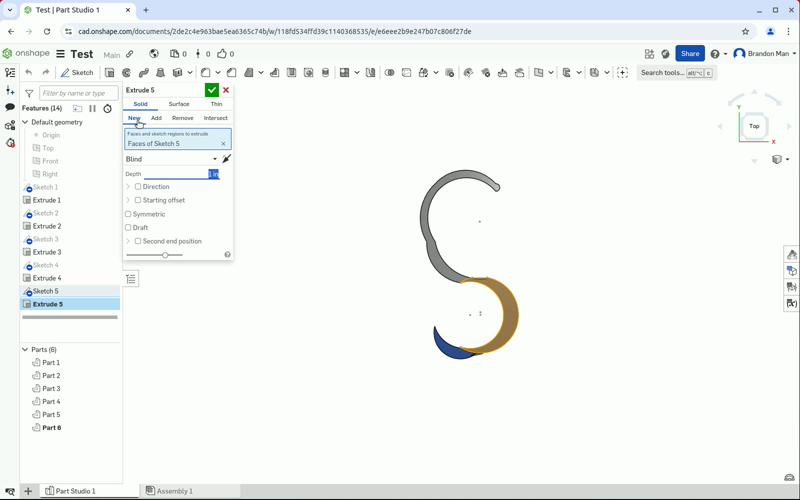
text(5.536)
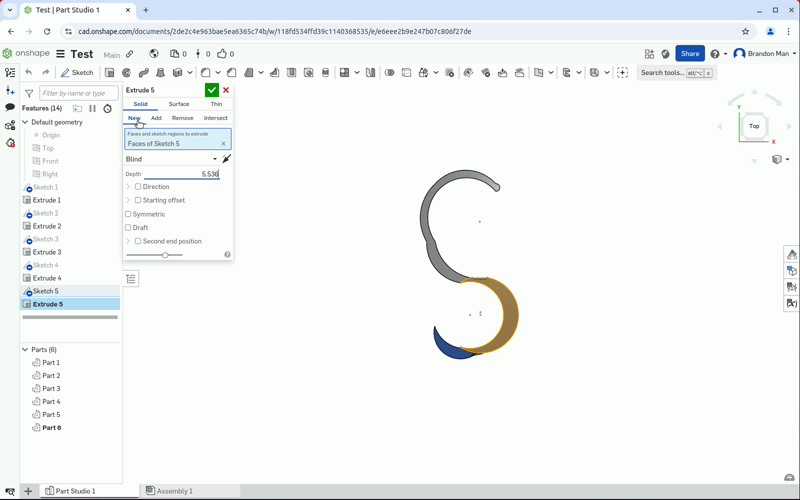
key(enter)
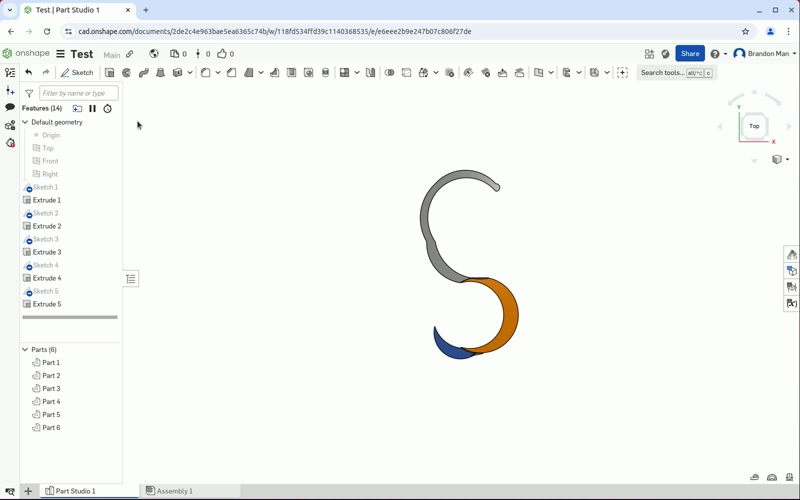
key(shift+h)
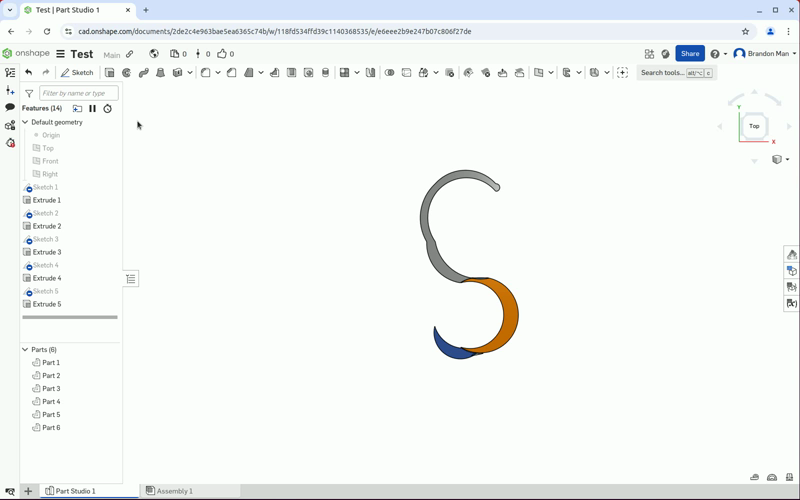
key(shift+h)
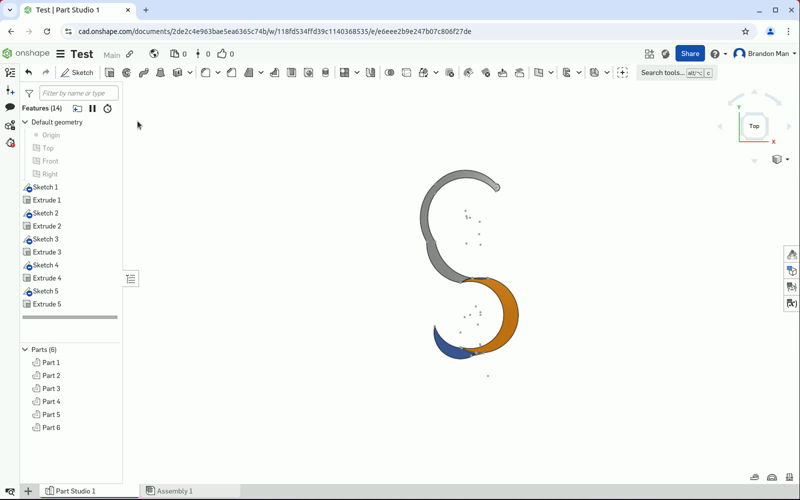
key(shift+7)
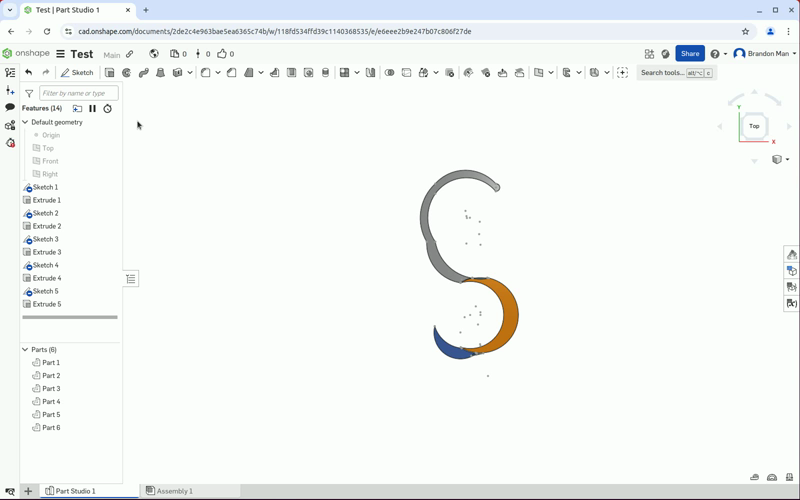
key(up, 3)
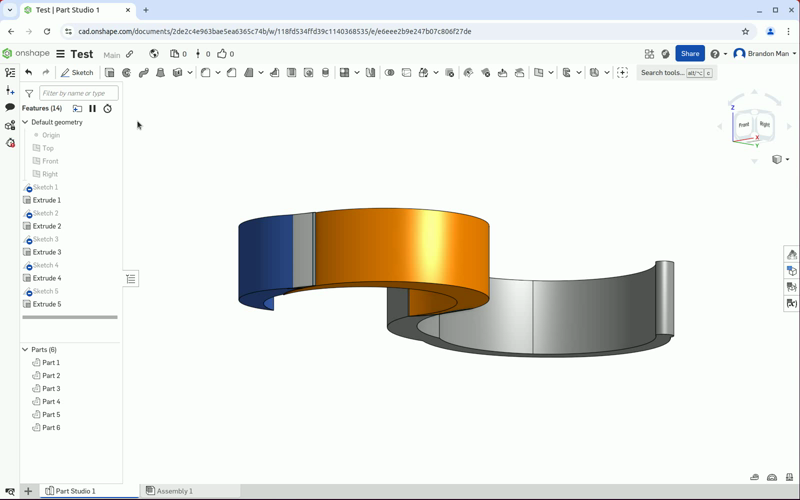
key(left, 3)
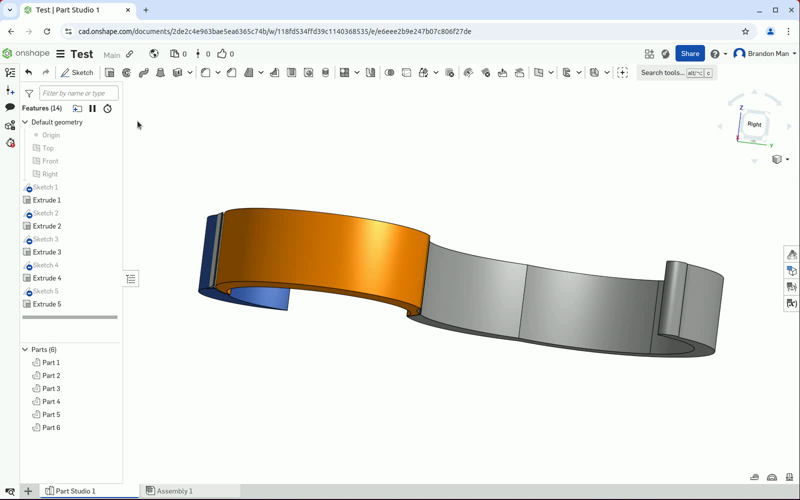
key(right, 3)
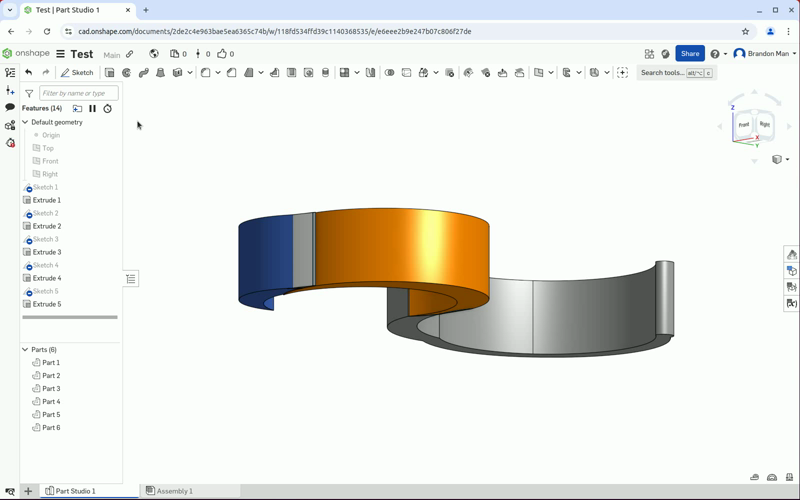
key(down, 3)
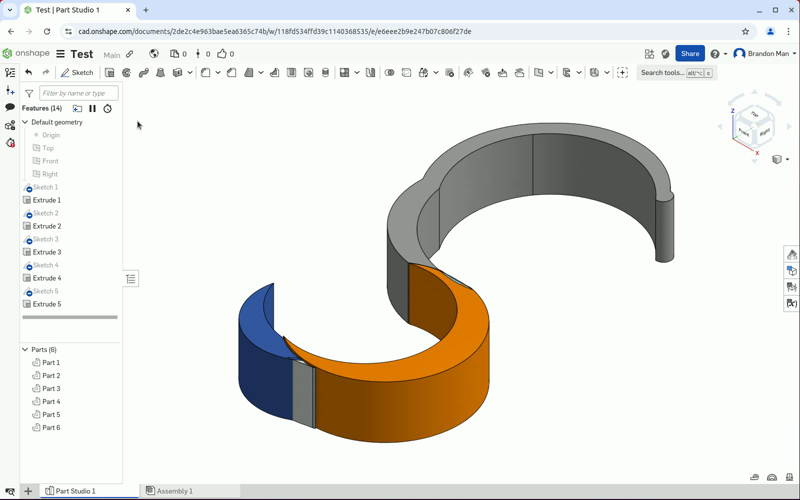
mouse_move(73, 189)
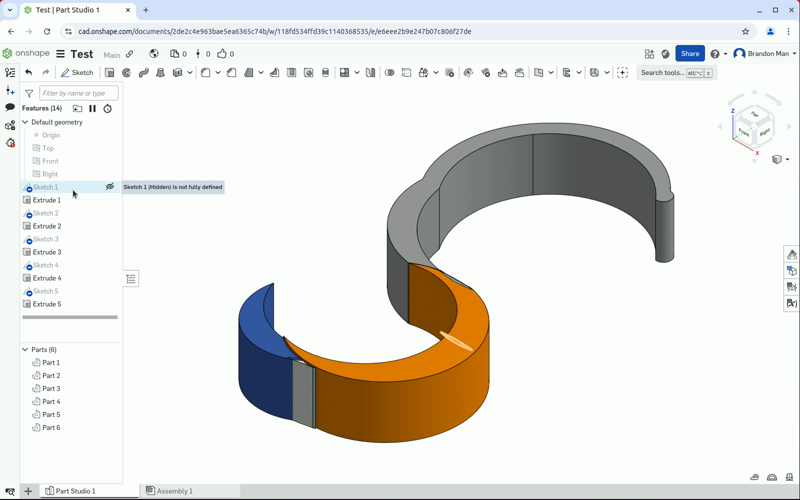
click(73, 189)